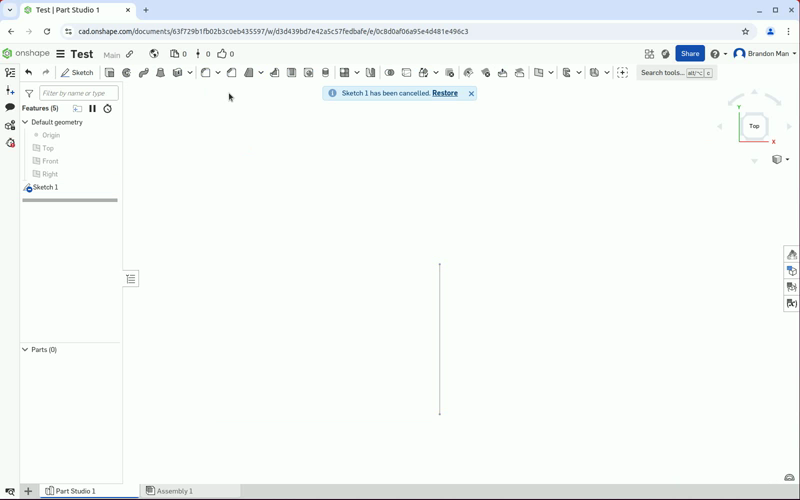
key(shift+h)
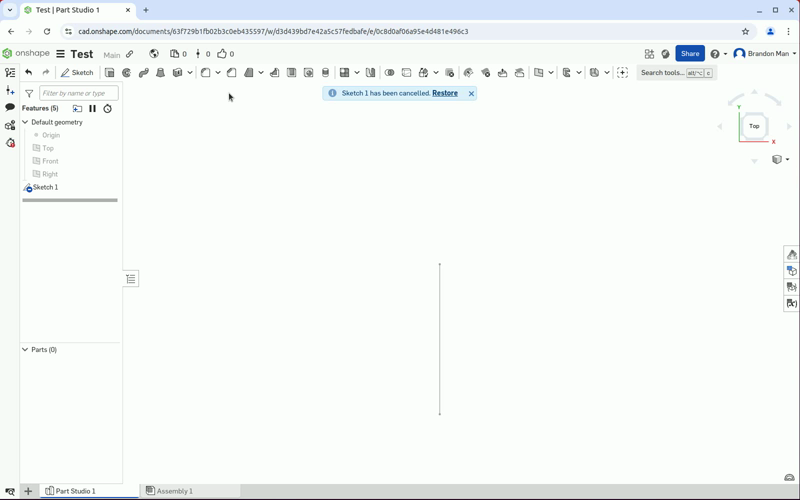
key(shift+s)
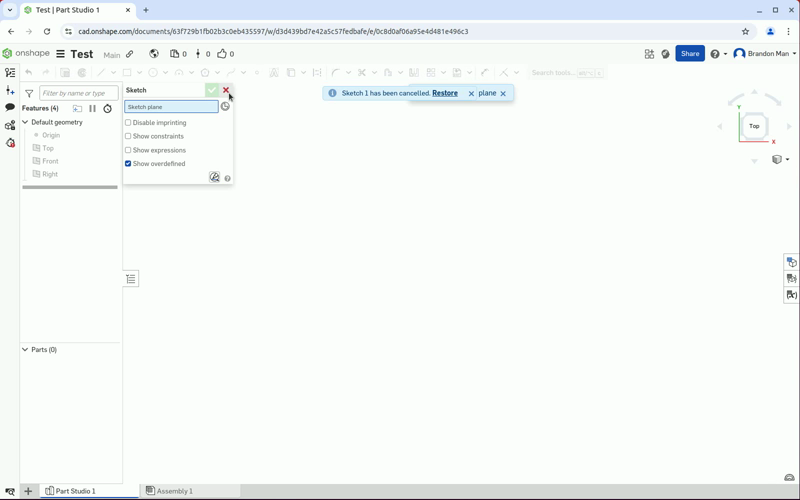
mouse_move(73, 150)
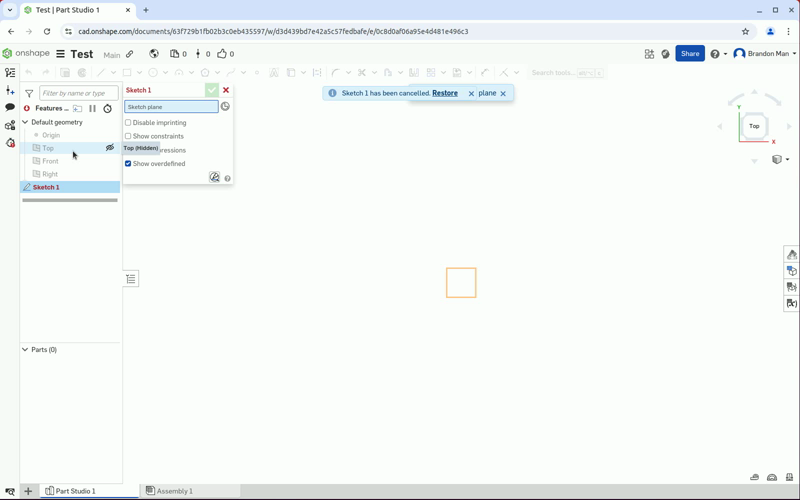
click(73, 150)
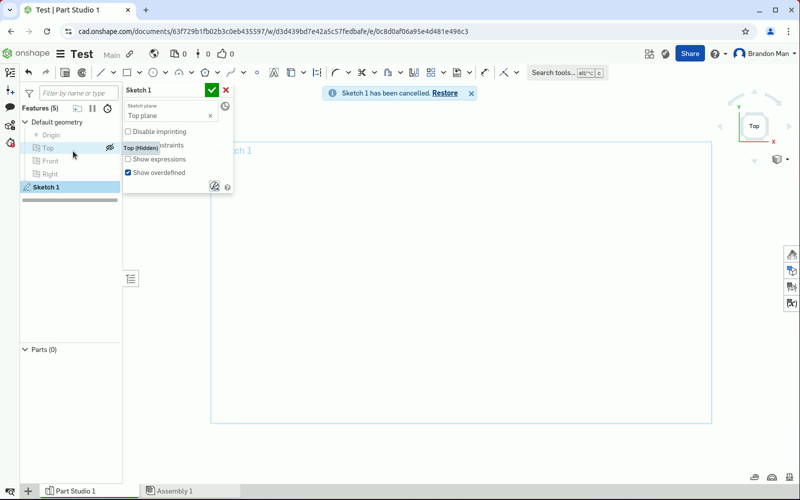
mouse_move(73, 352)
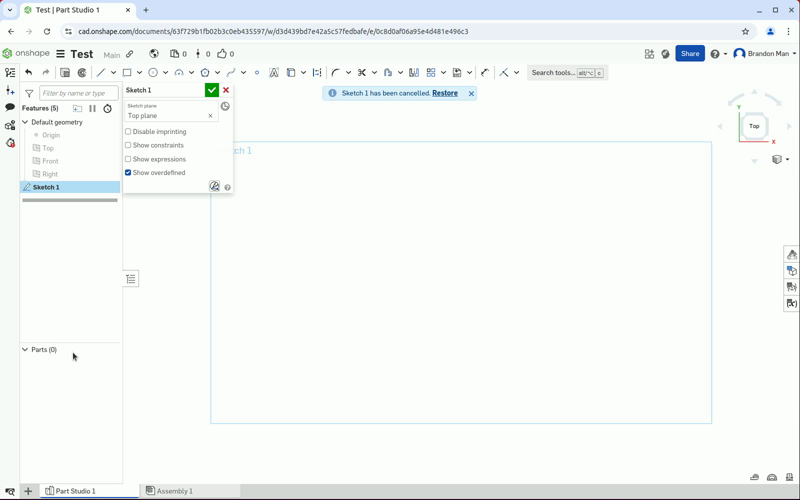
key(y)
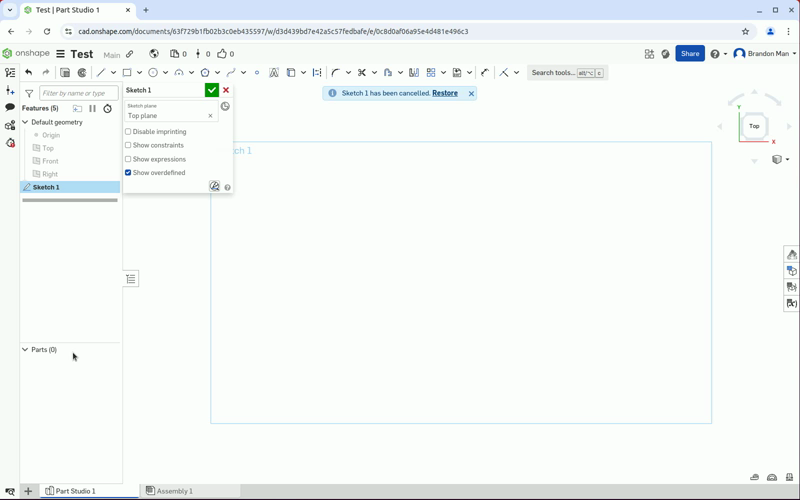
key(l)
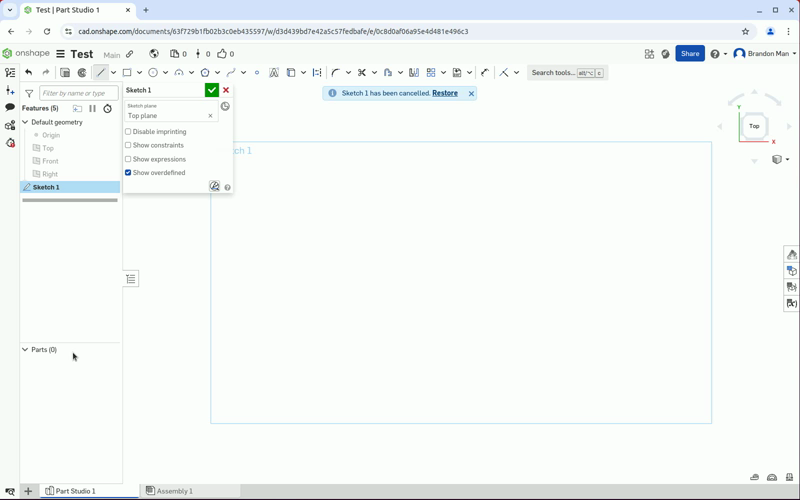
key_down(shift)
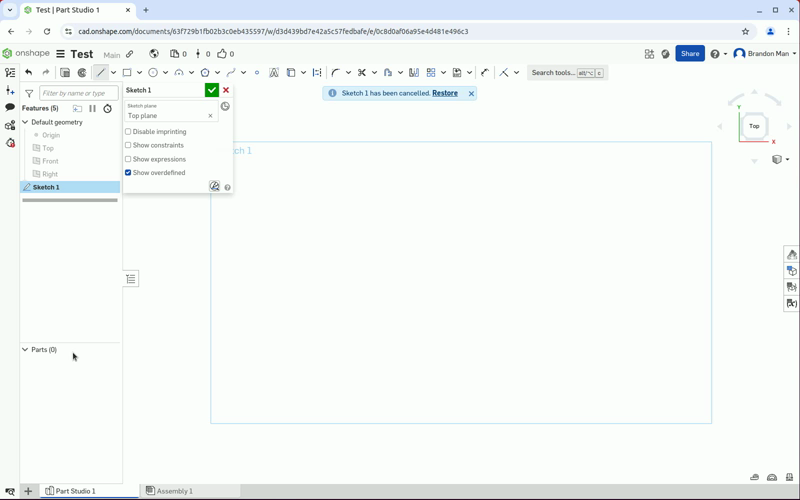
mouse_move(348, 292)
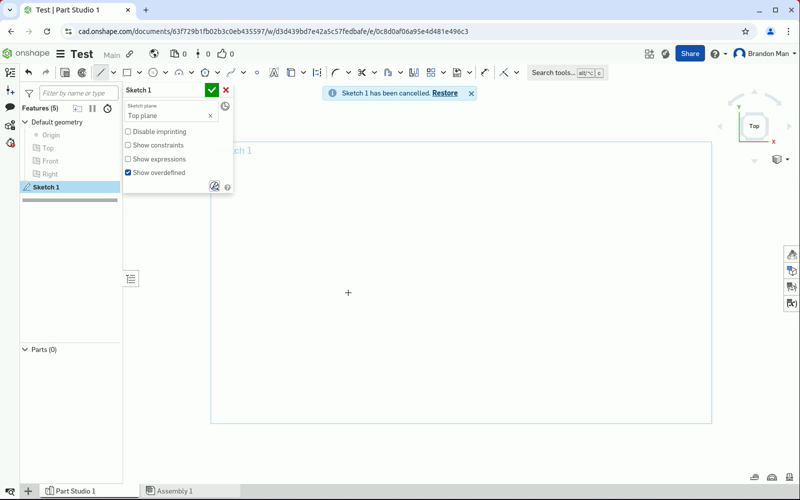
click(348, 292)
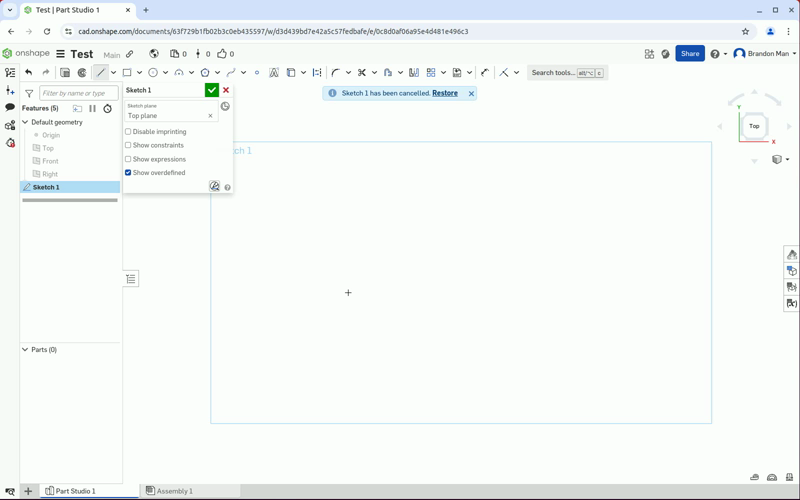
key_up(shift)
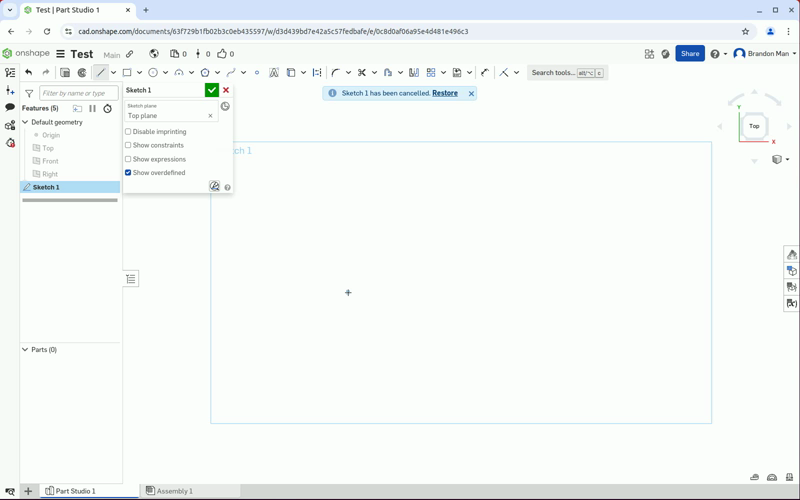
key_down(shift)
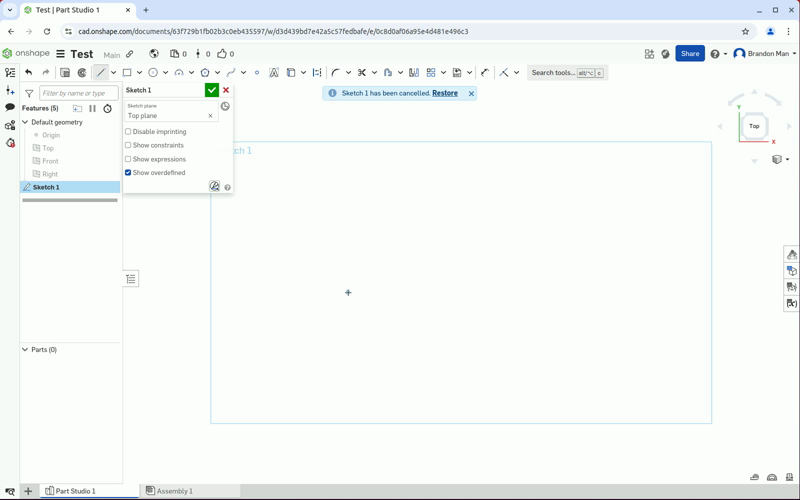
mouse_move(378, 292)
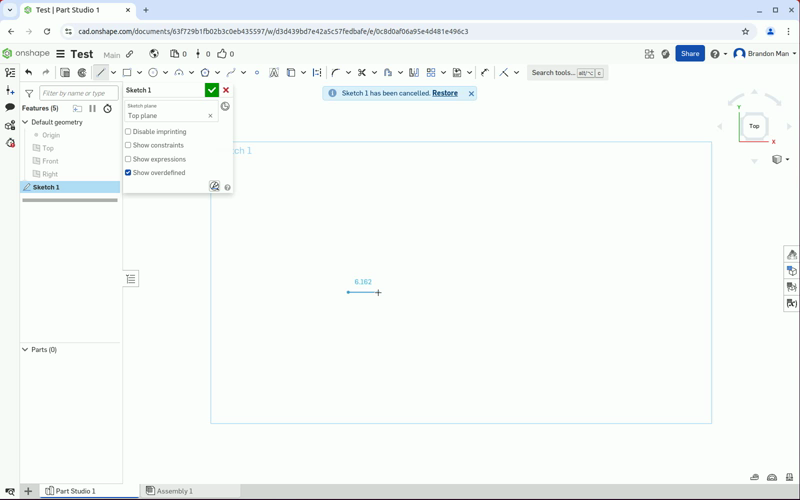
mouse_move(356, 292)
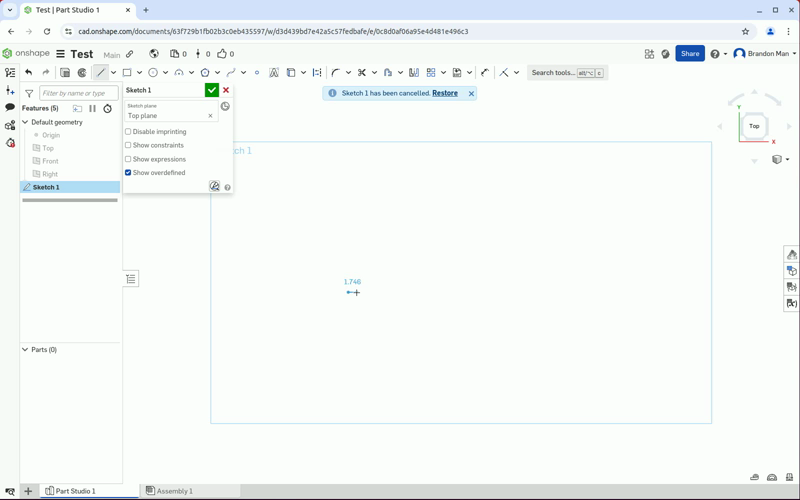
click(356, 292)
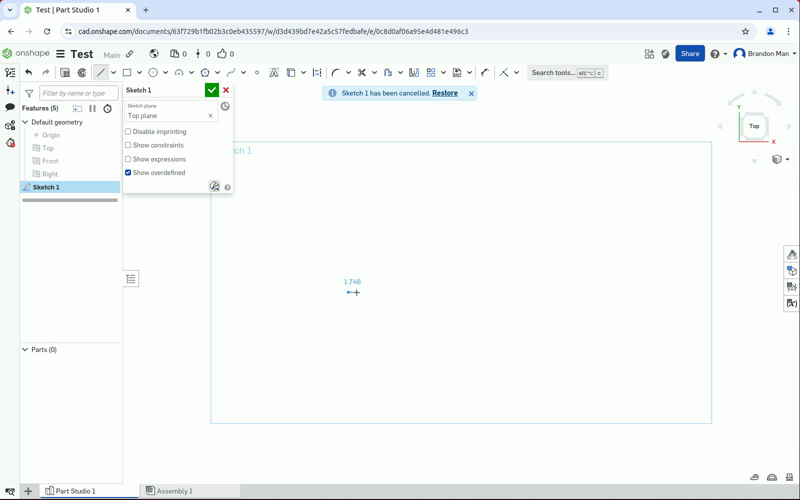
key_up(shift)
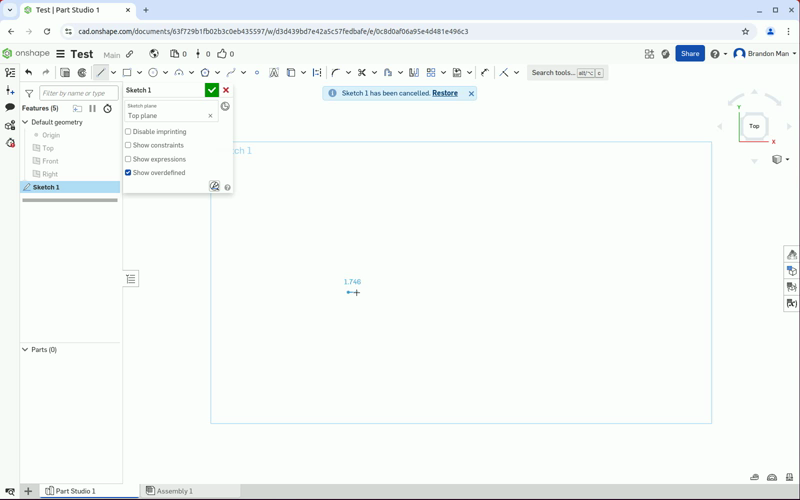
key_down(shift)
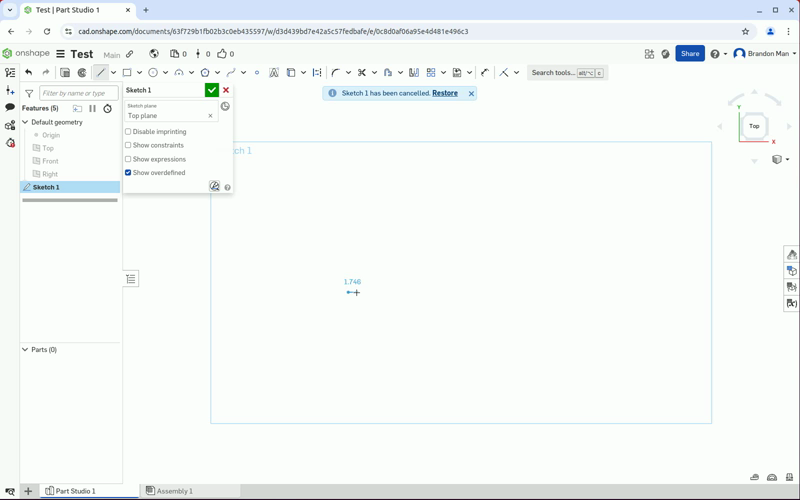
mouse_move(386, 292)
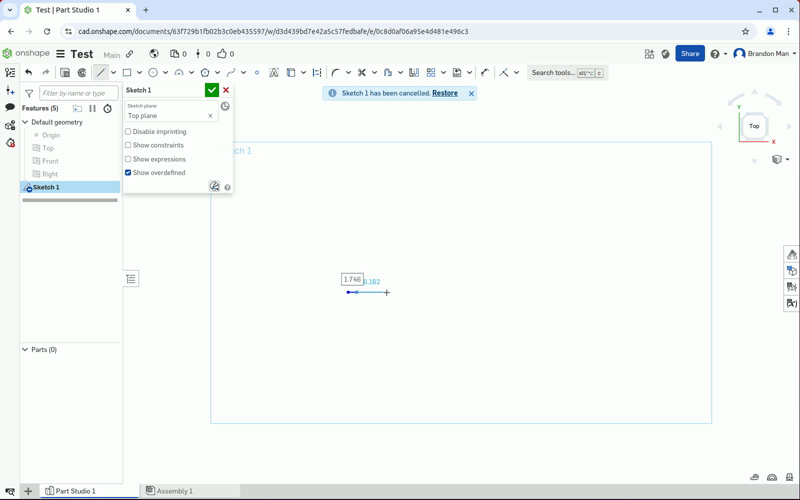
mouse_move(356, 273)
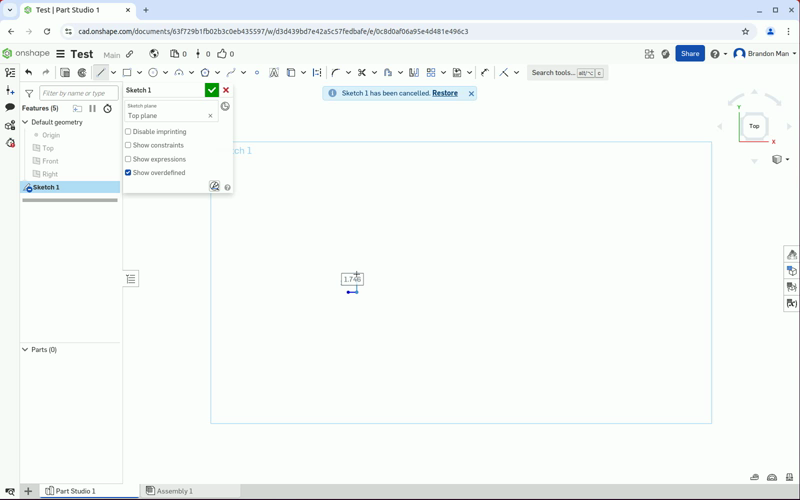
click(356, 273)
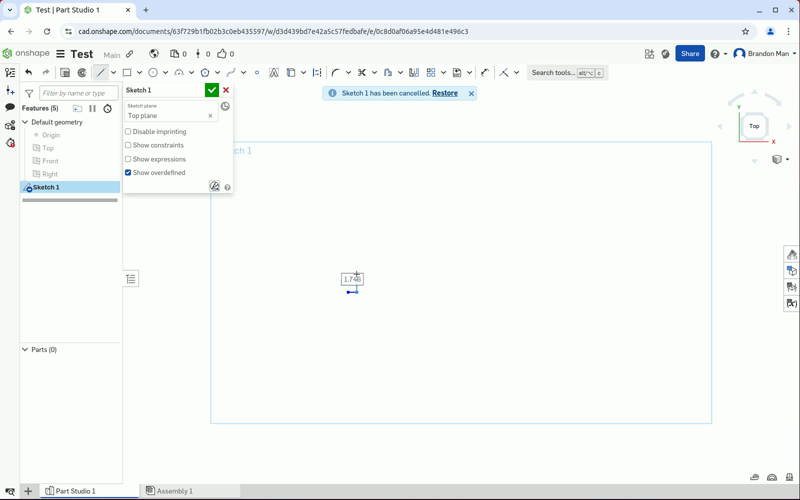
key_up(shift)
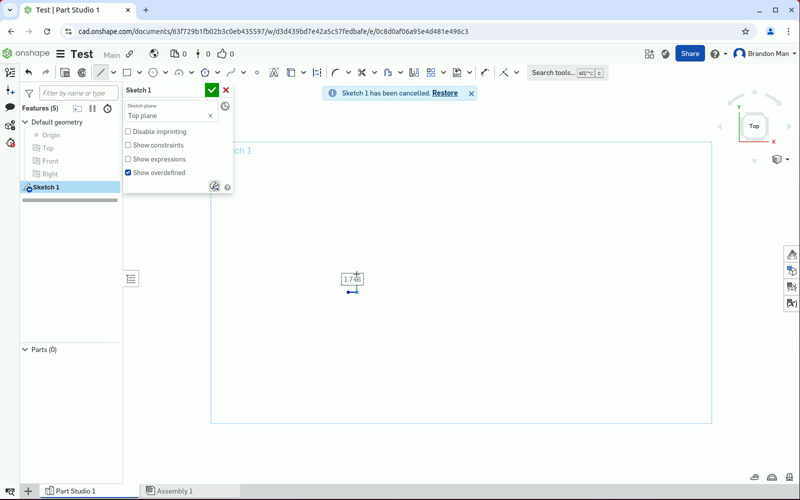
key_down(shift)
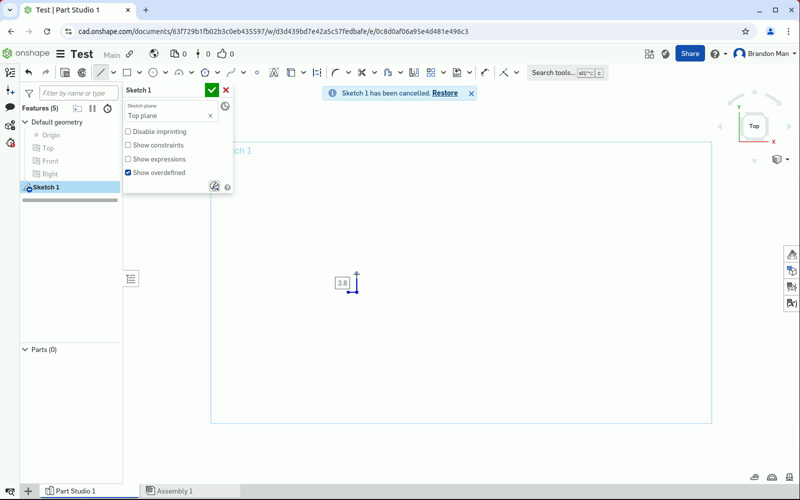
mouse_move(386, 273)
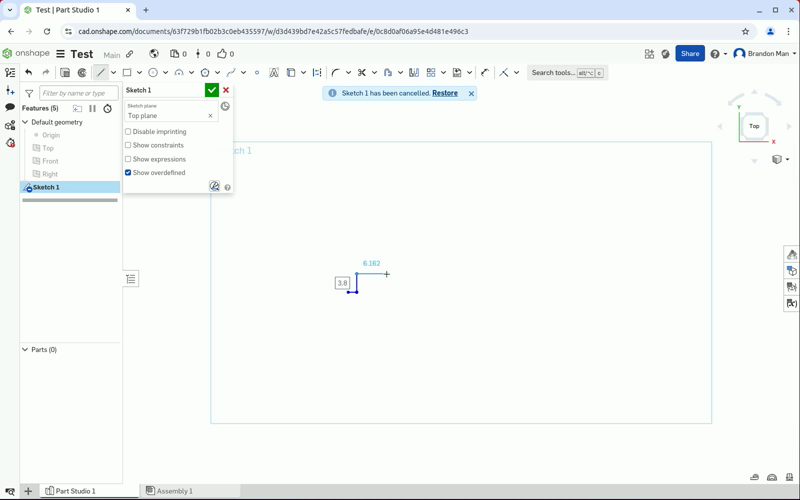
mouse_move(348, 273)
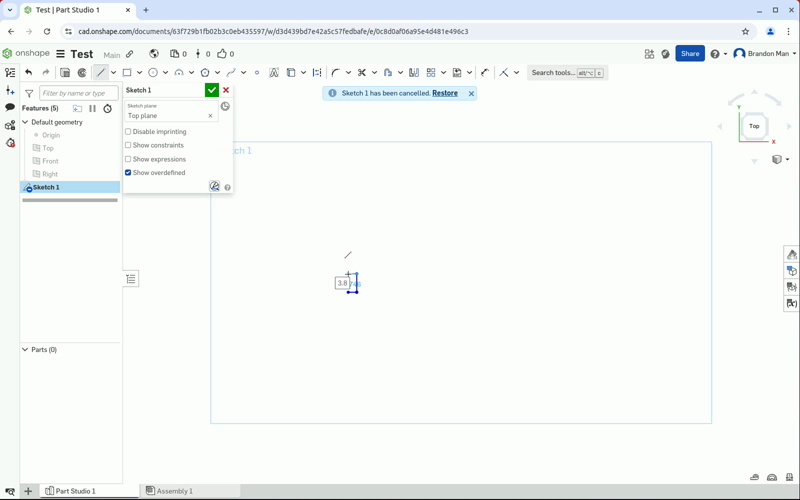
click(348, 273)
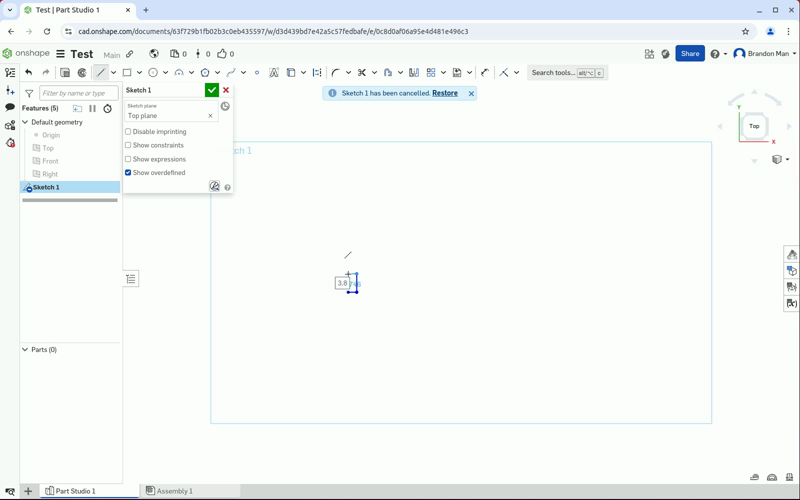
key_up(shift)
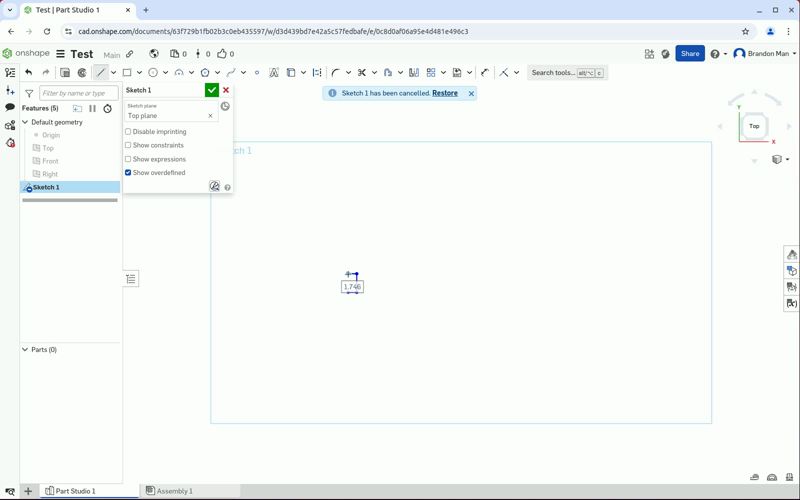
mouse_move(378, 273)
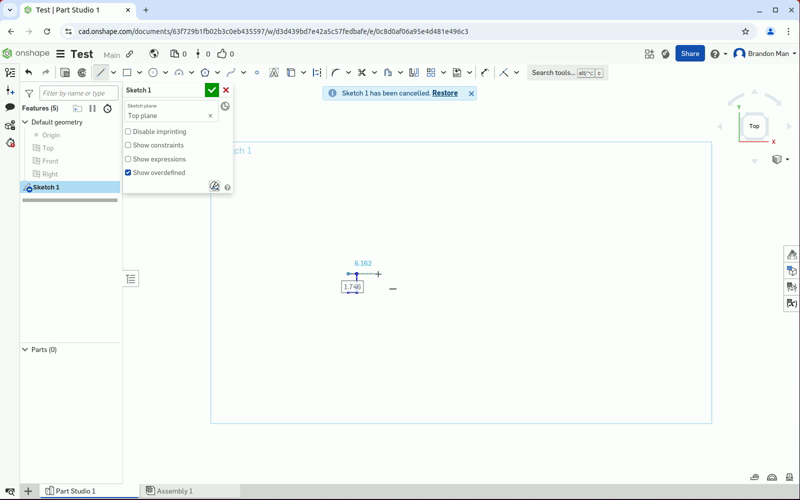
key_down(shift)
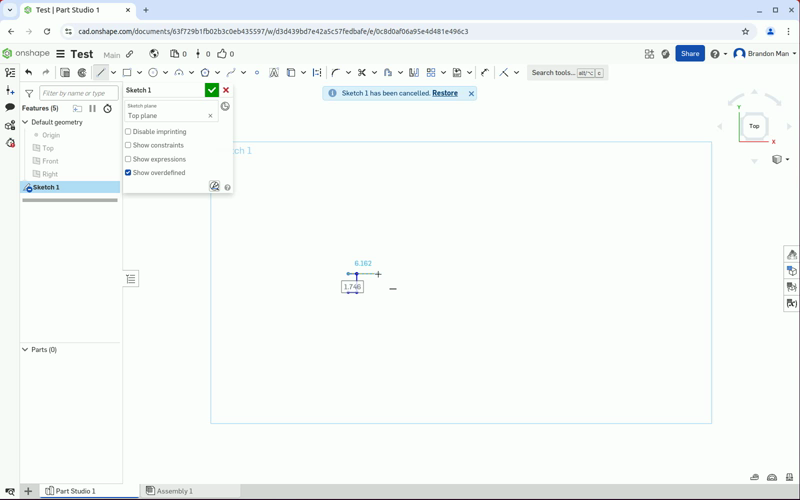
mouse_move(348, 292)
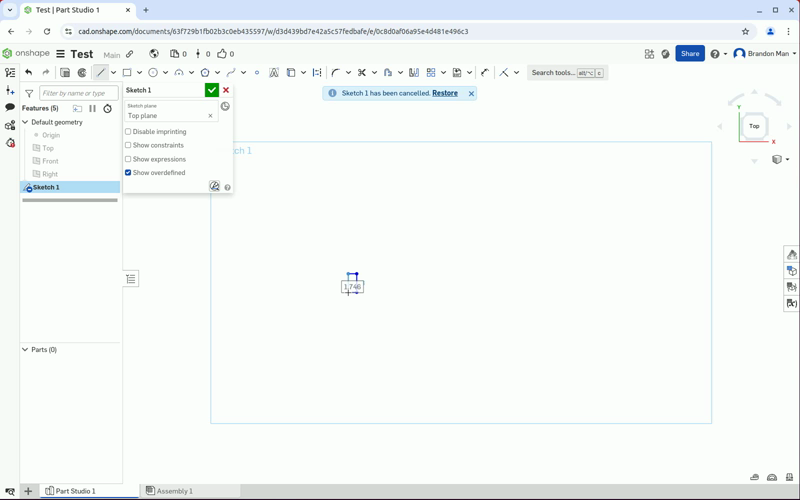
key_up(shift)
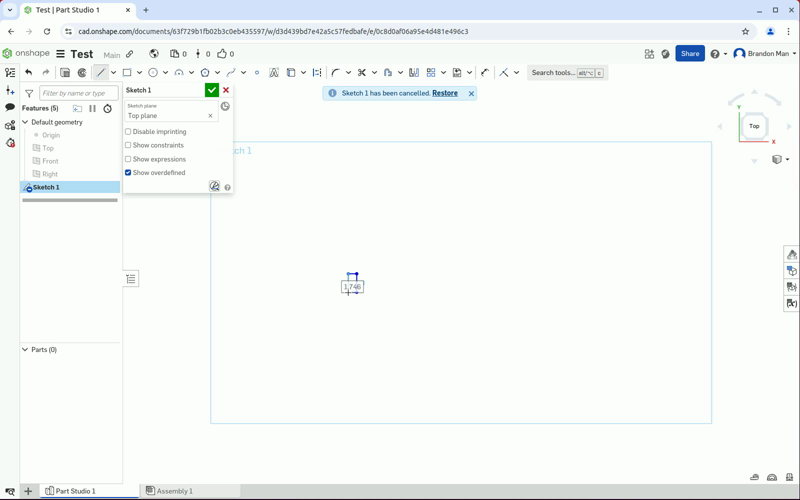
click(348, 292)
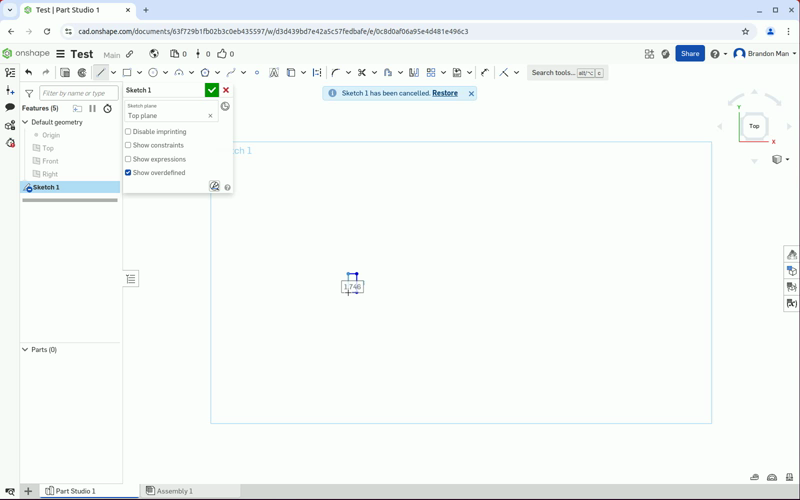
key(esc)
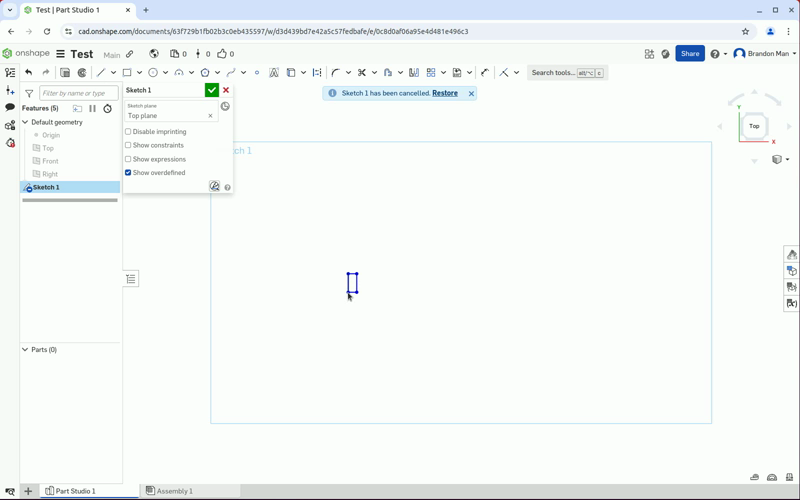
mouse_move(351, 275)
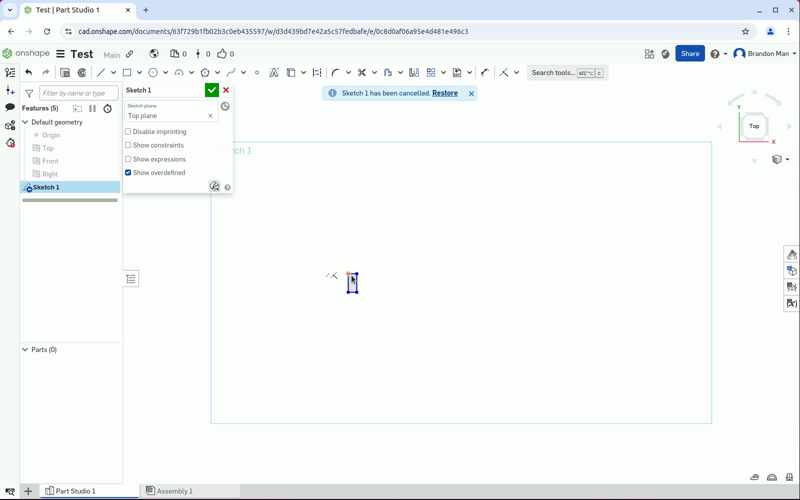
scroll(6)
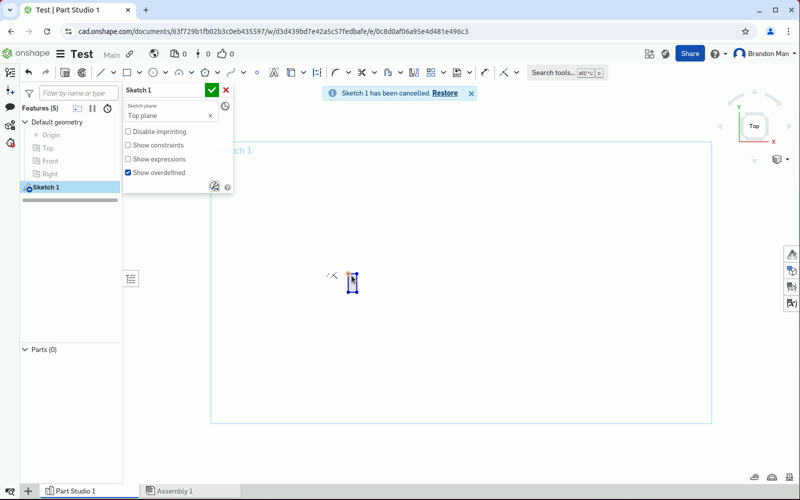
scroll(6)
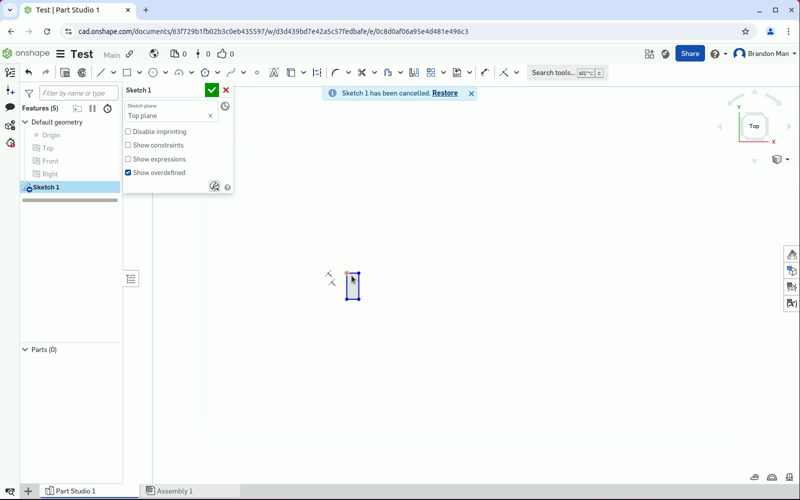
scroll(6)
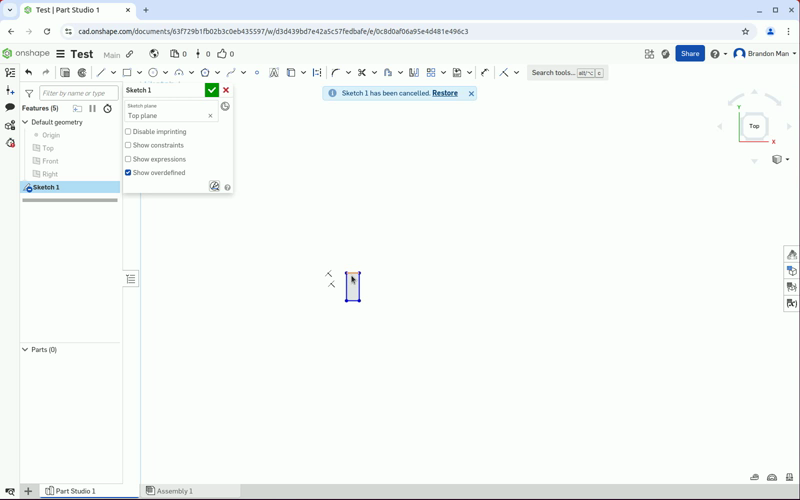
scroll(6)
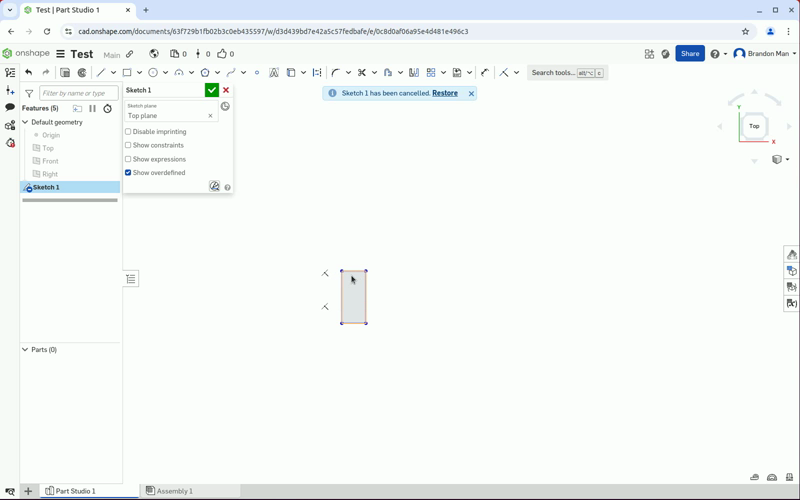
scroll(6)
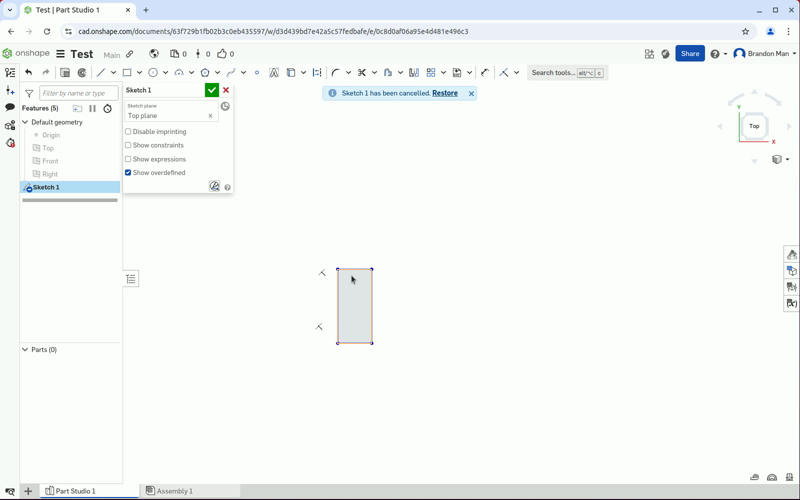
scroll(6)
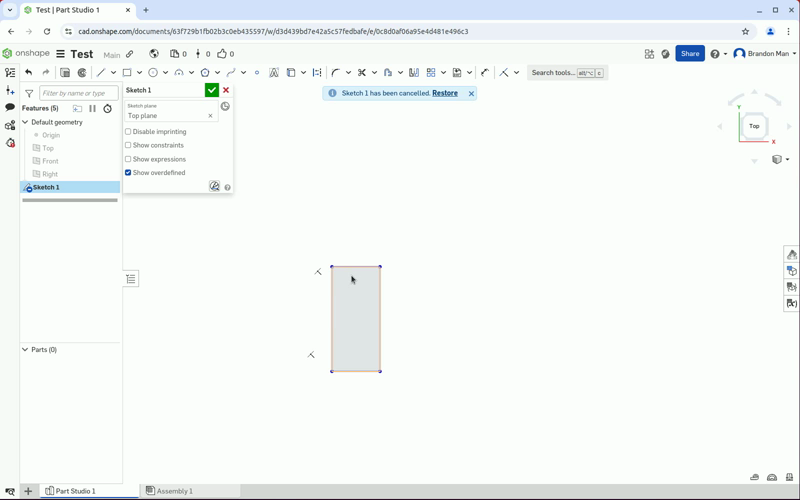
scroll(6)
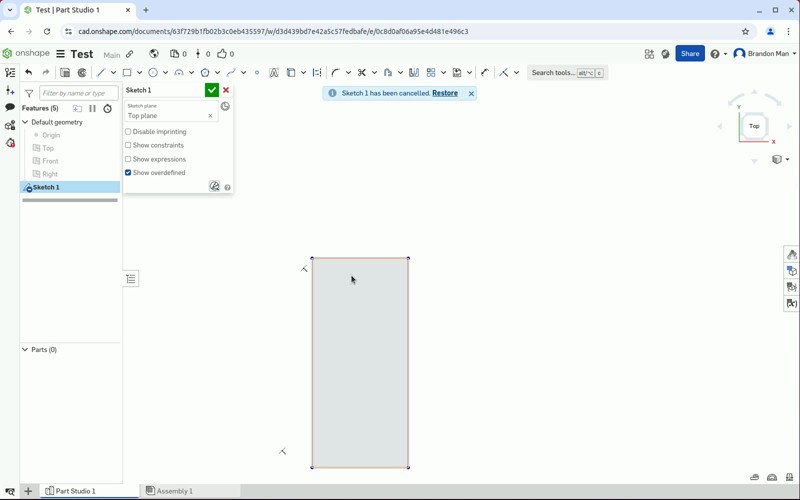
click(351, 275)
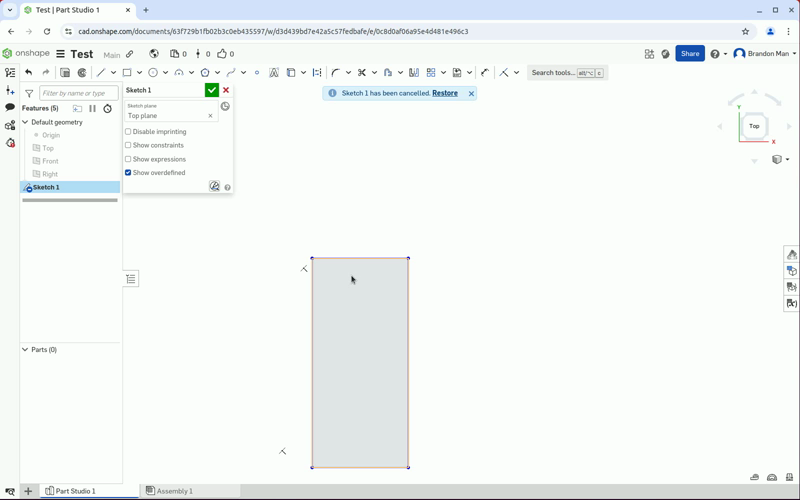
scroll(-6)
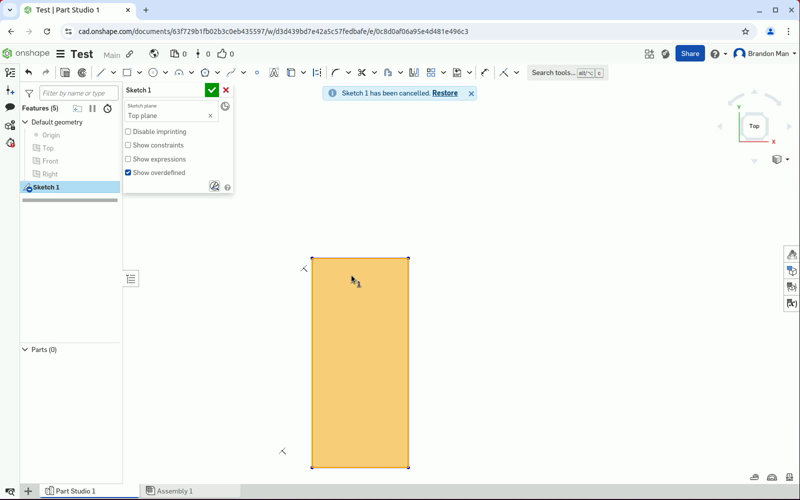
scroll(-6)
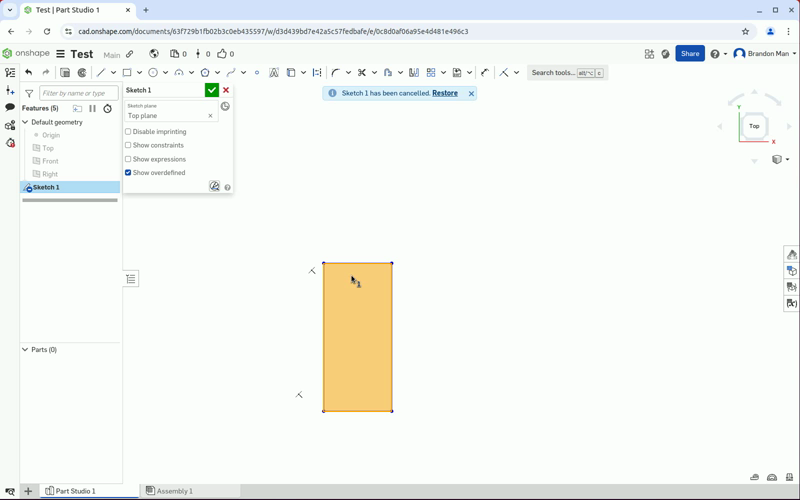
scroll(-6)
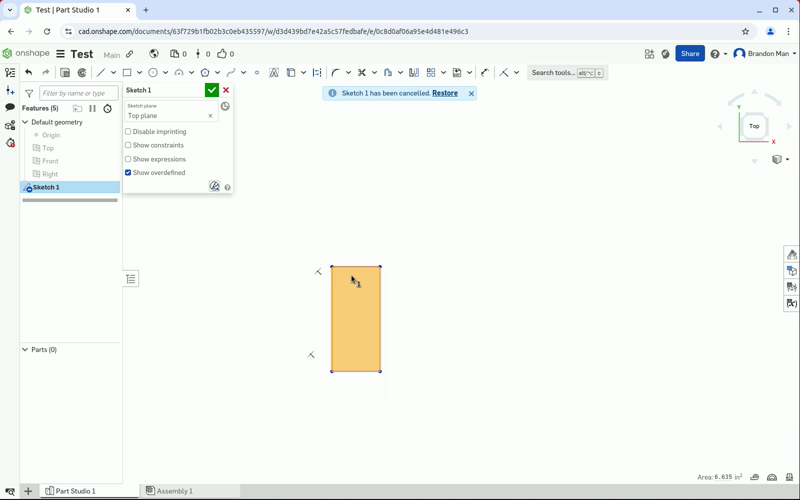
scroll(-6)
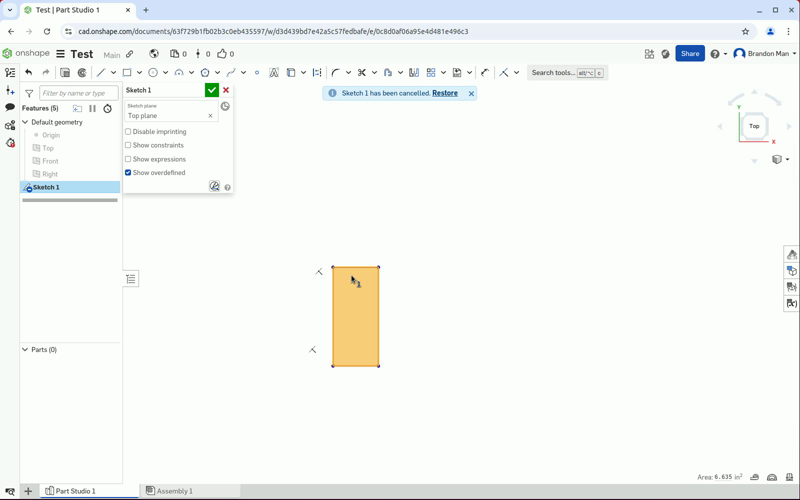
scroll(-6)
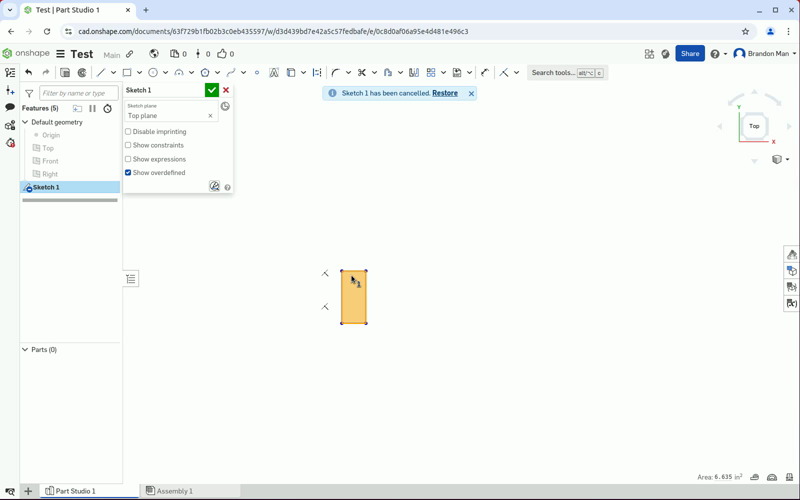
scroll(-6)
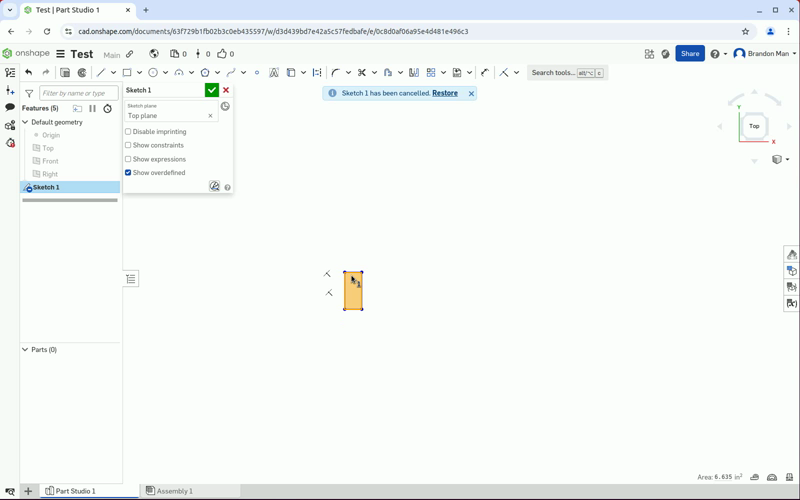
scroll(-6)
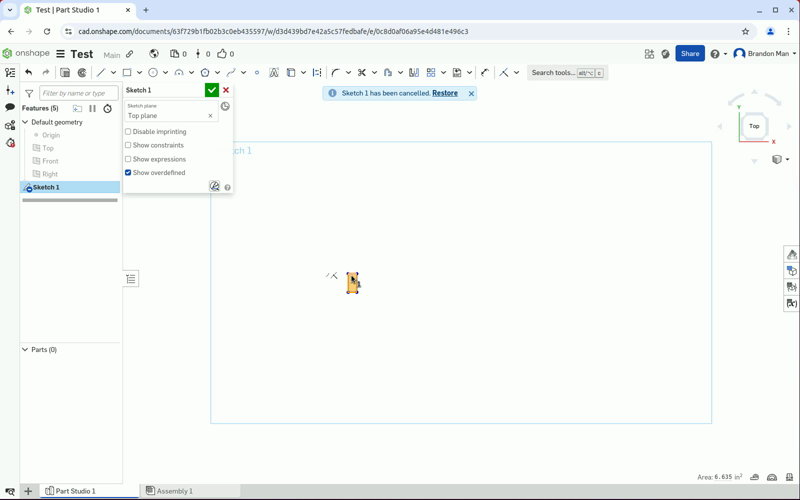
mouse_move(73, 352)
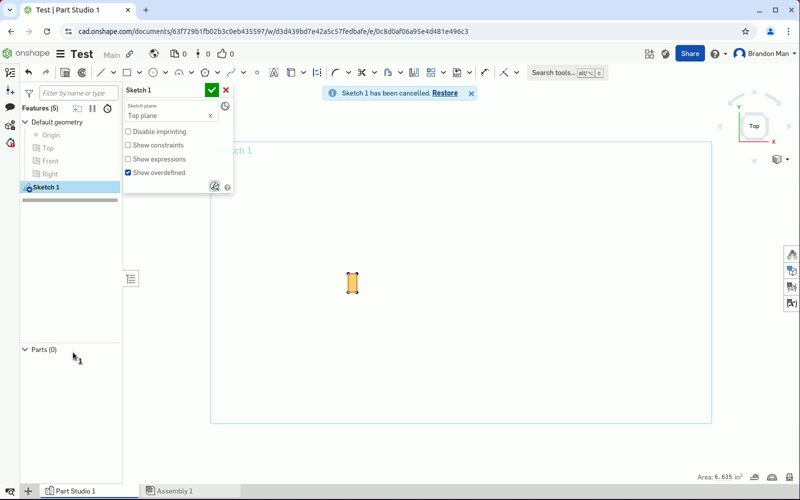
key(shift+y)
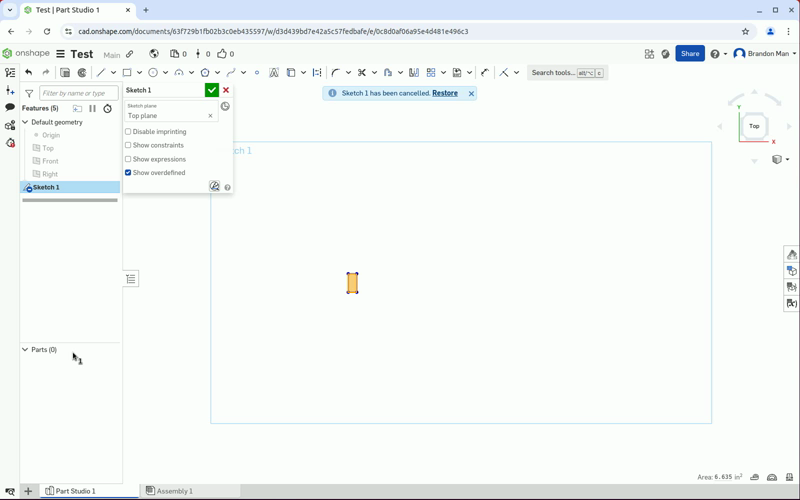
key(shift+e)
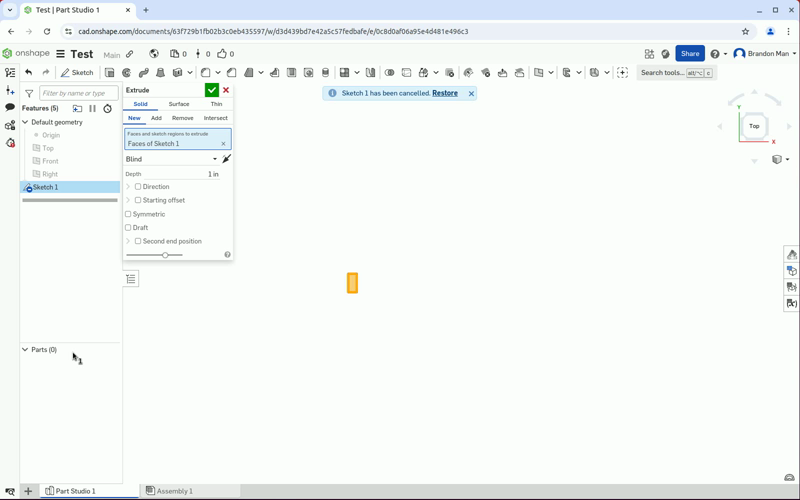
mouse_move(143, 106)
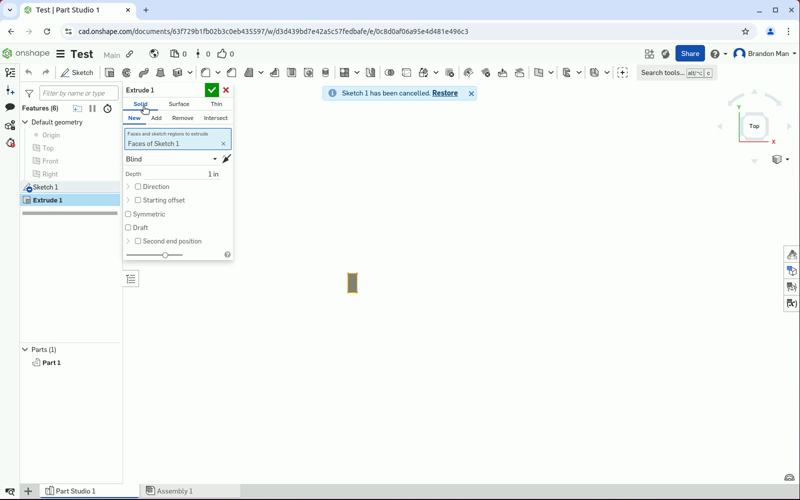
click(143, 106)
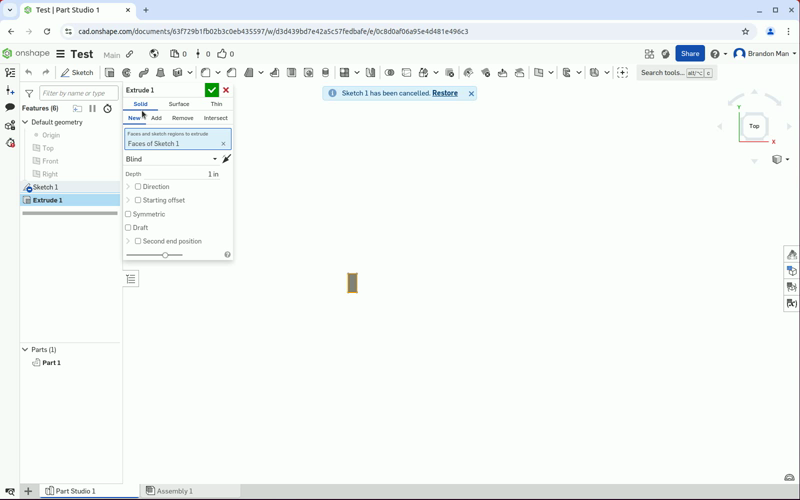
mouse_move(137, 120)
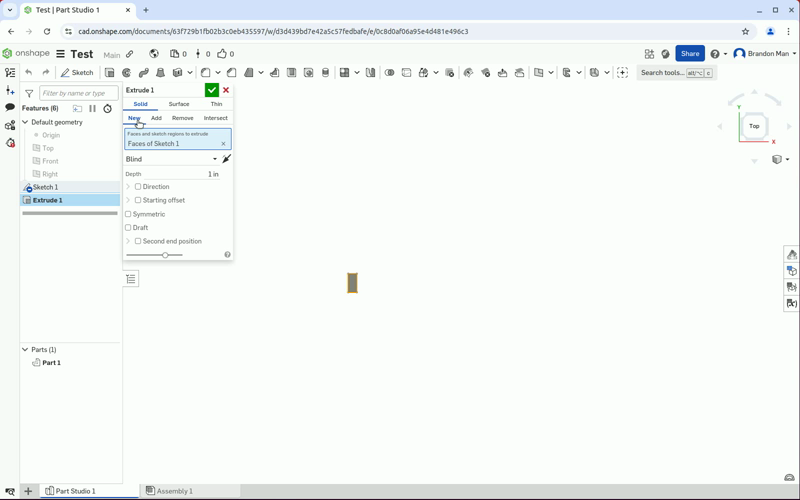
click(137, 120)
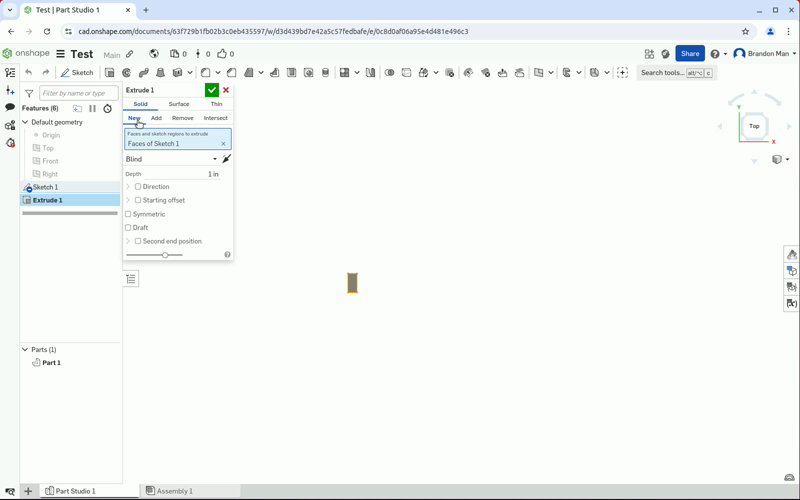
key(tab, 4)
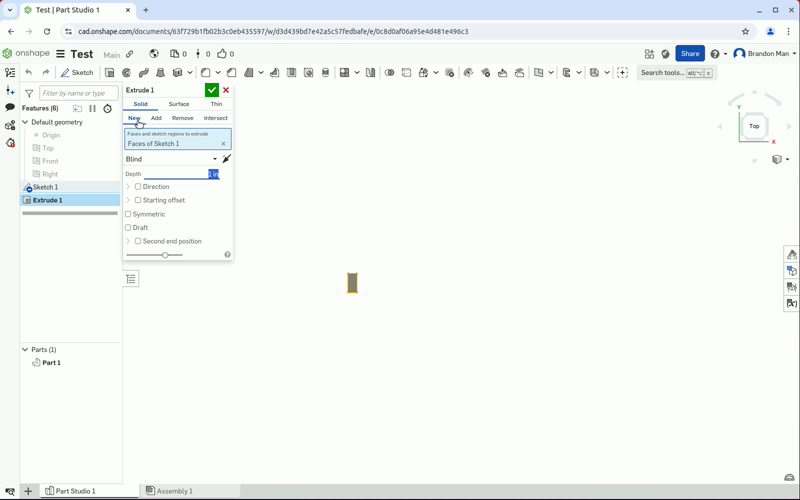
text(1.685)
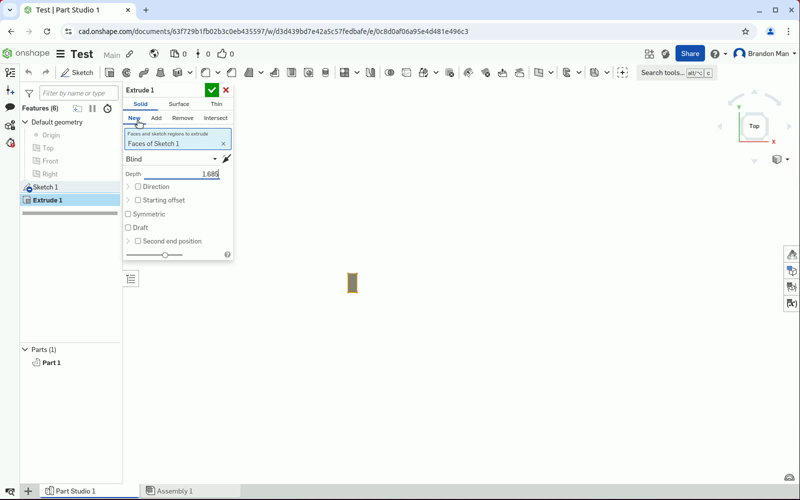
key(enter)
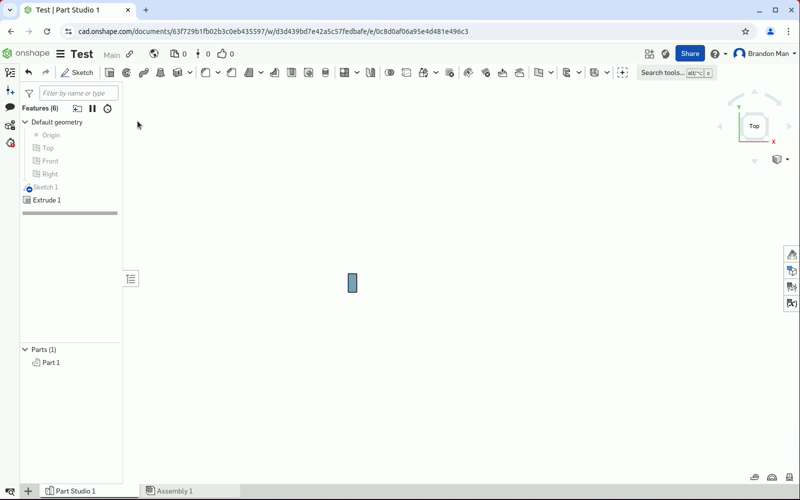
key(shift+h)
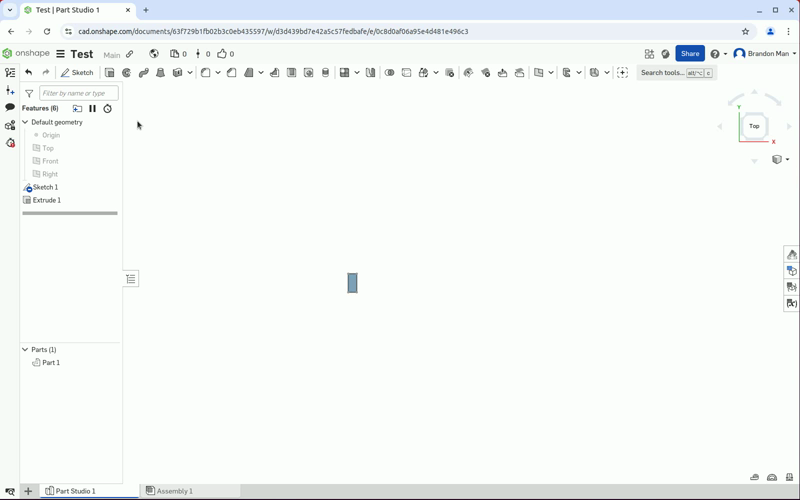
key(shift+h)
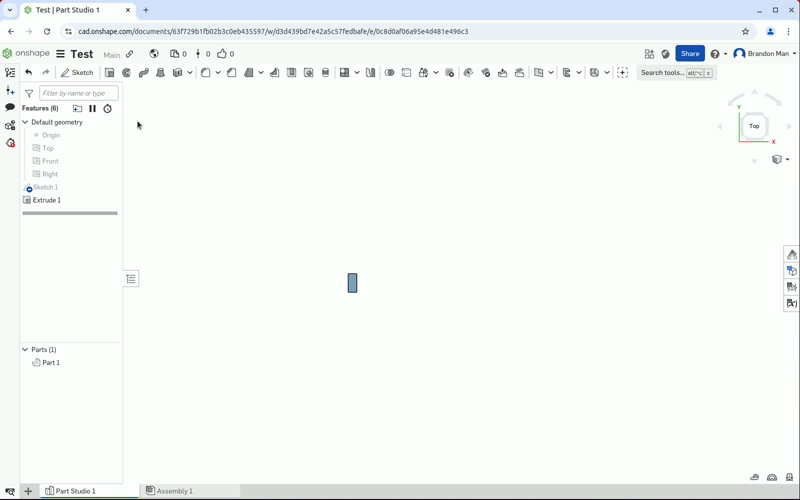
mouse_move(73, 189)
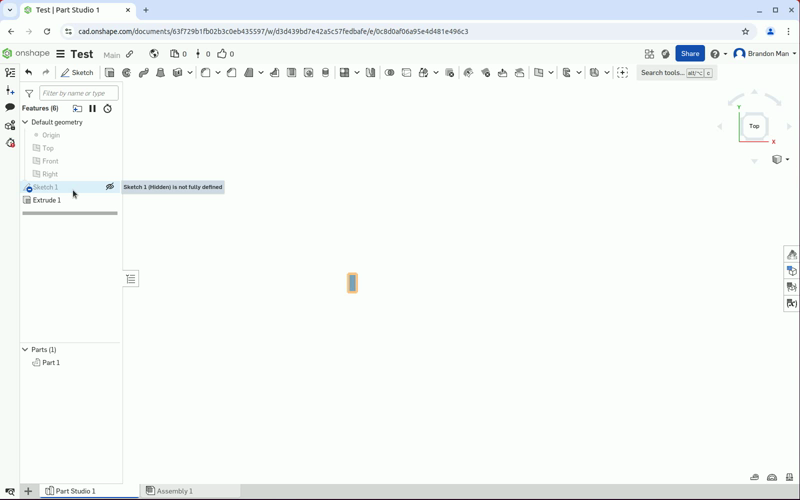
click(73, 189)
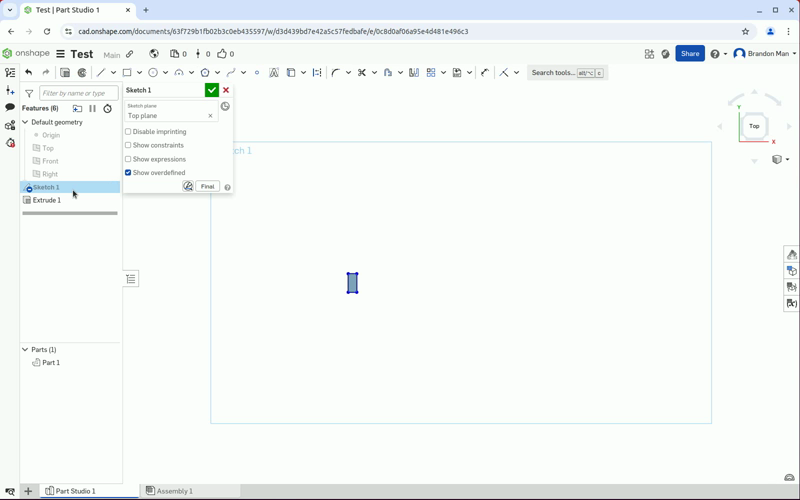
mouse_move(229, 92)
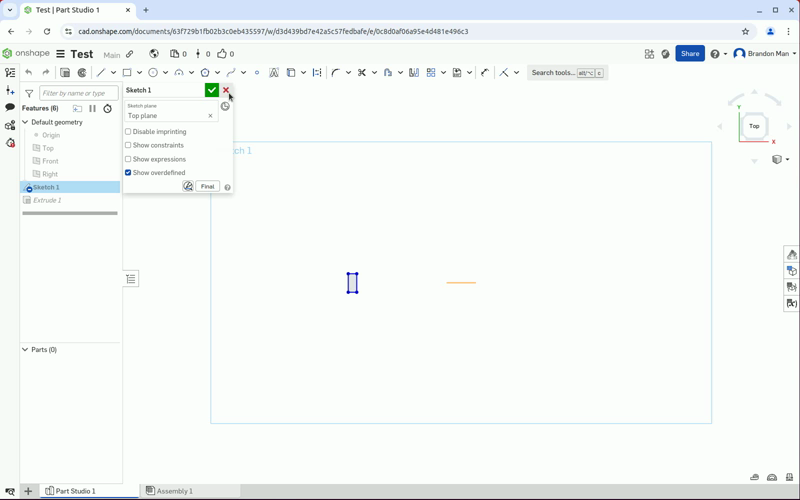
click(229, 92)
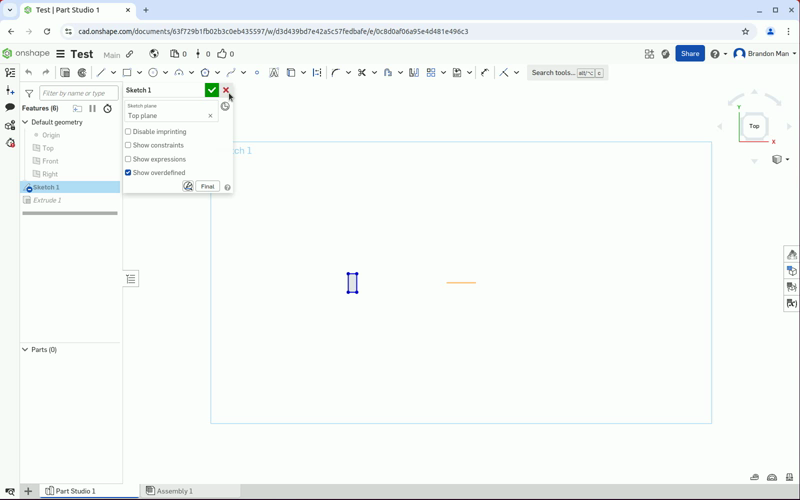
key(shift+s)
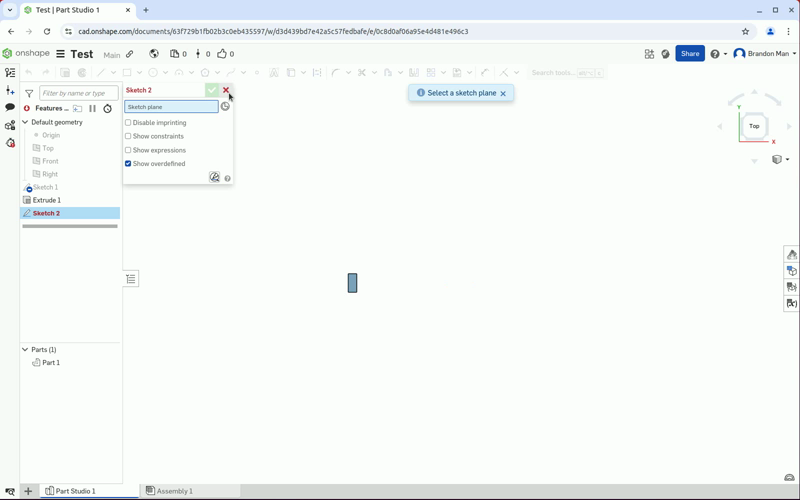
mouse_move(73, 150)
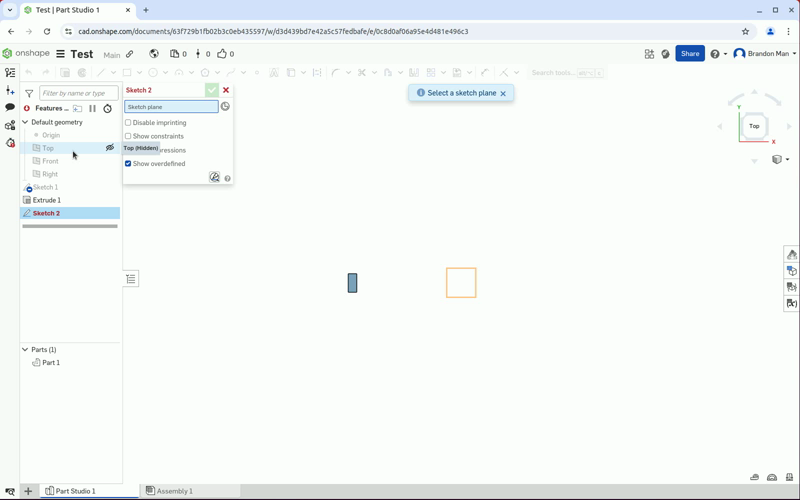
click(73, 150)
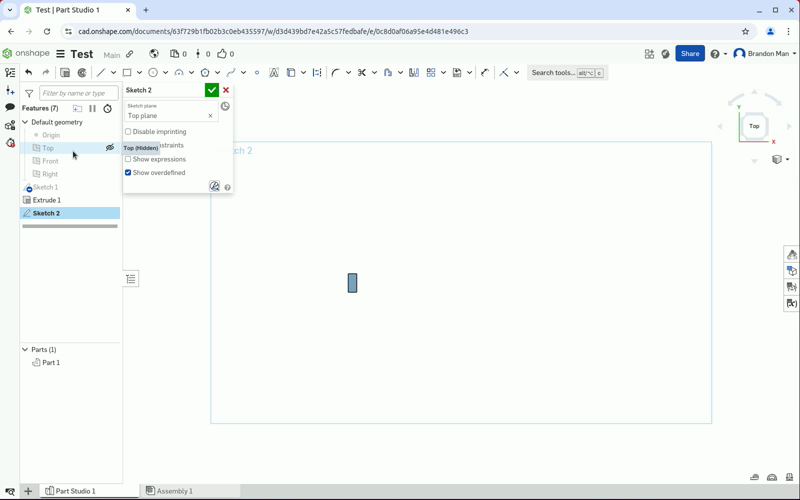
mouse_move(73, 352)
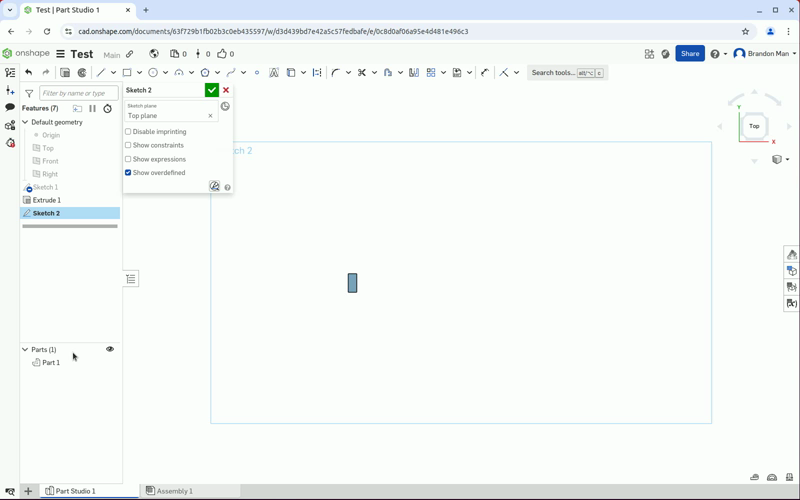
key(y)
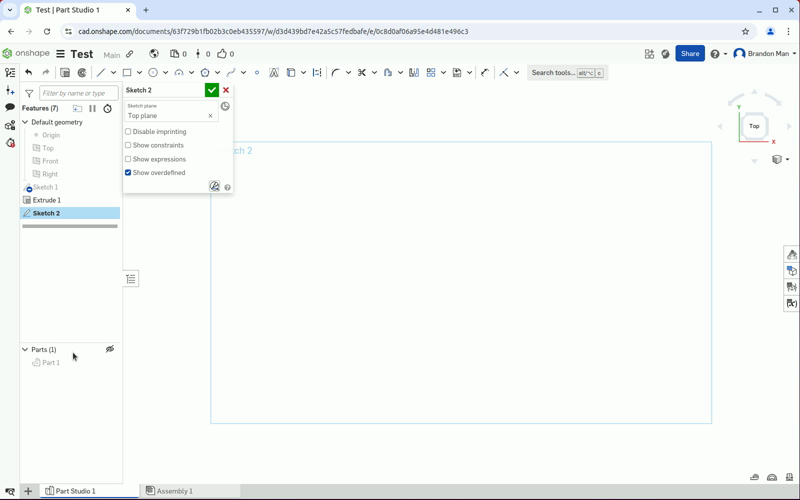
key(l)
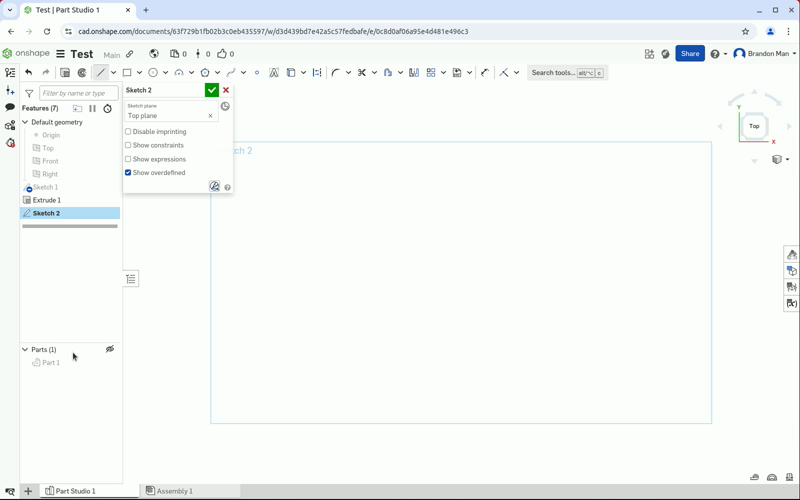
key_down(shift)
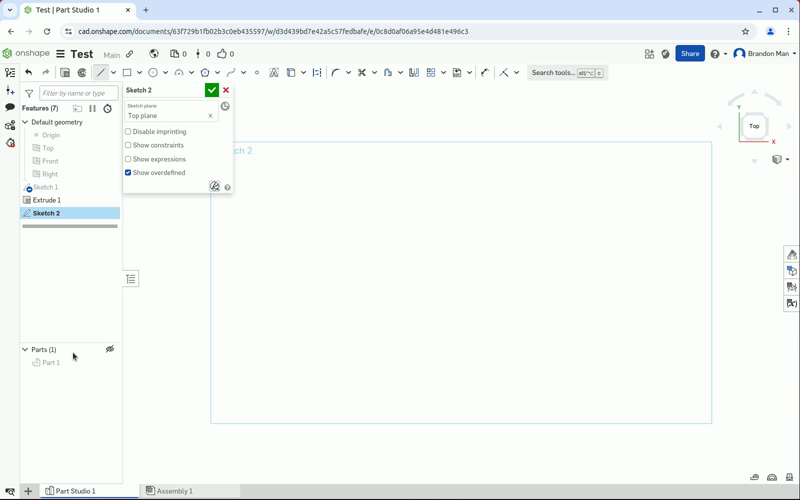
mouse_move(356, 292)
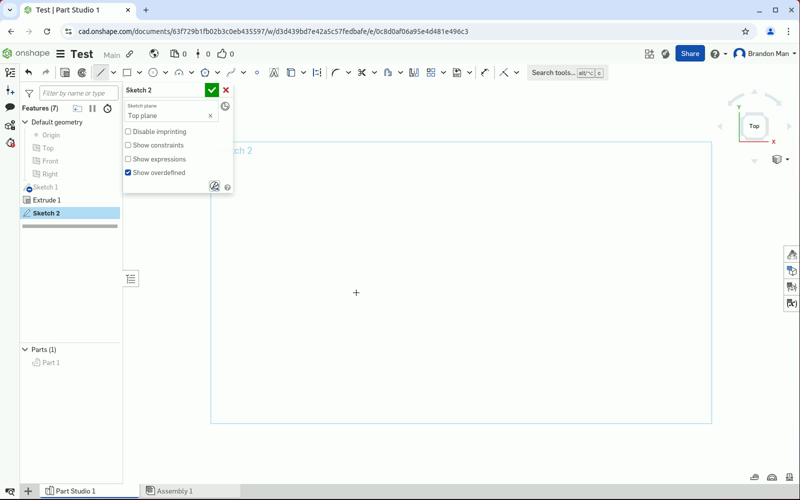
click(356, 292)
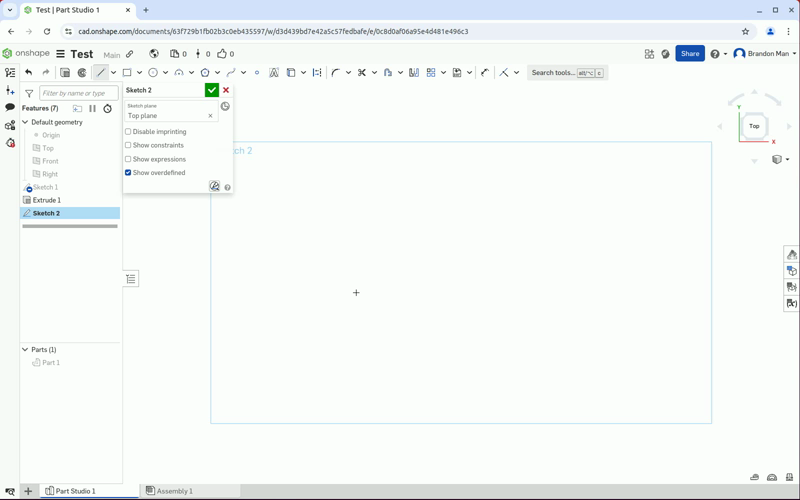
key_up(shift)
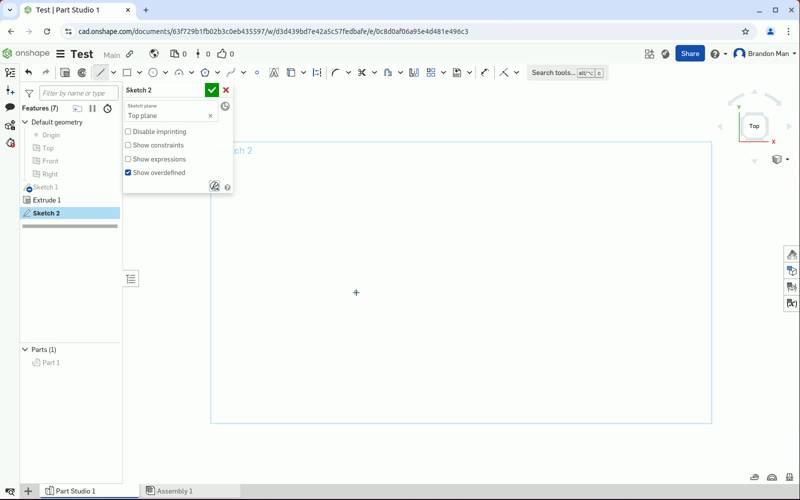
key_down(shift)
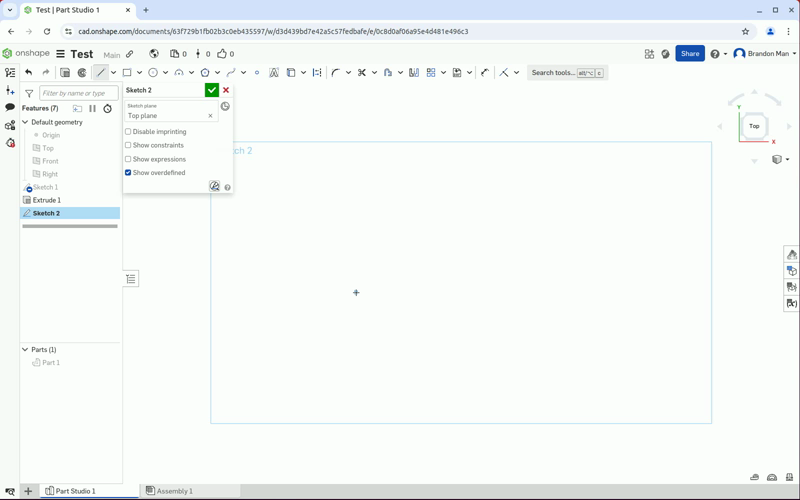
mouse_move(386, 292)
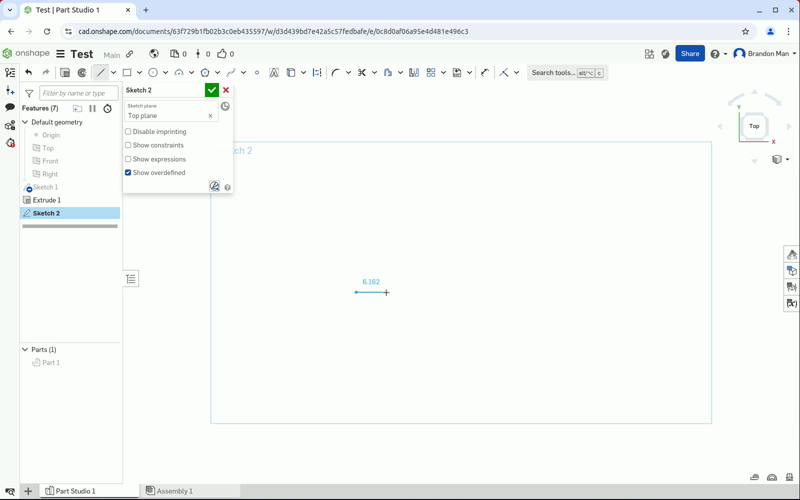
mouse_move(371, 292)
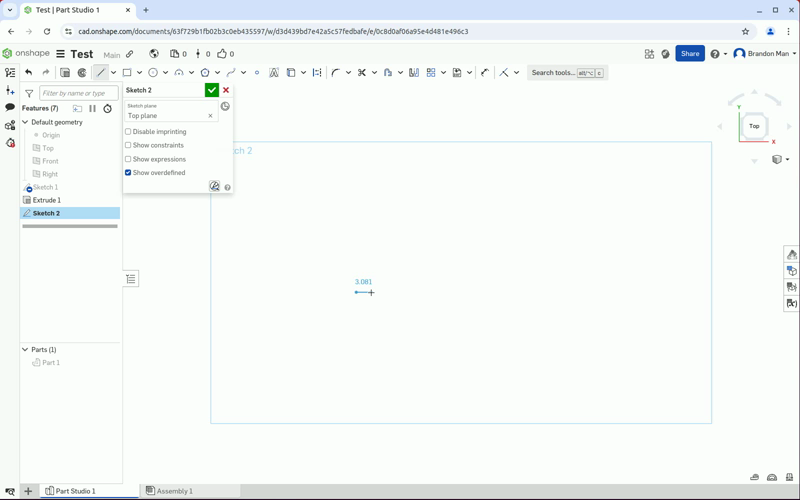
click(371, 292)
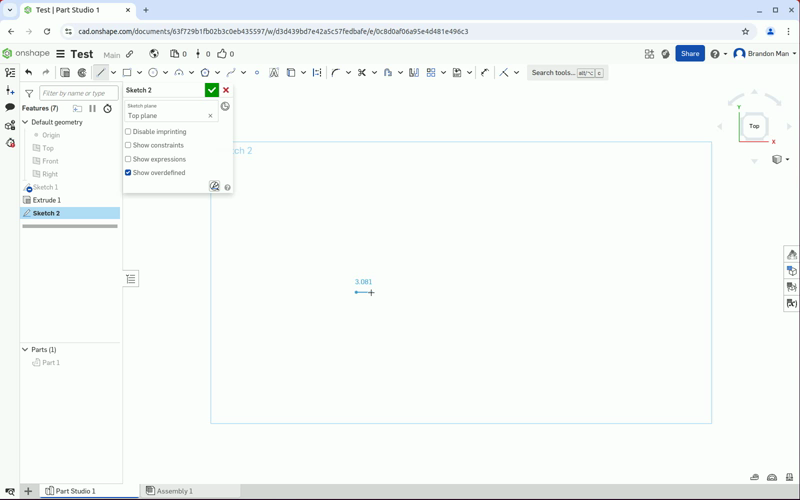
key_up(shift)
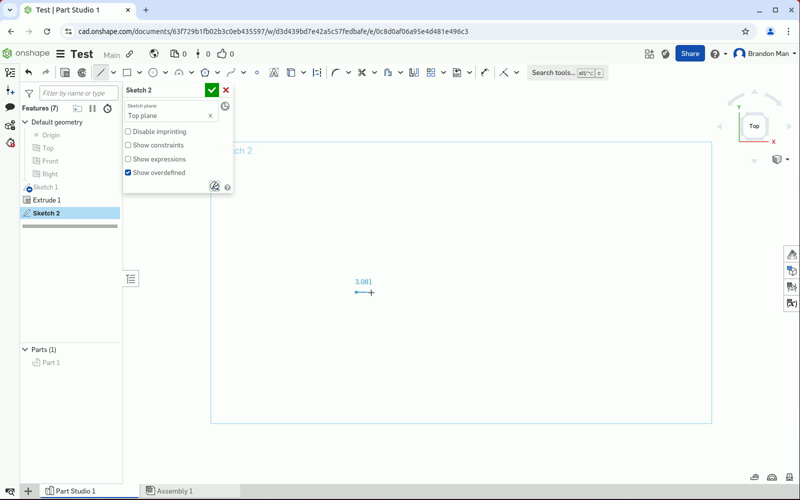
key_down(shift)
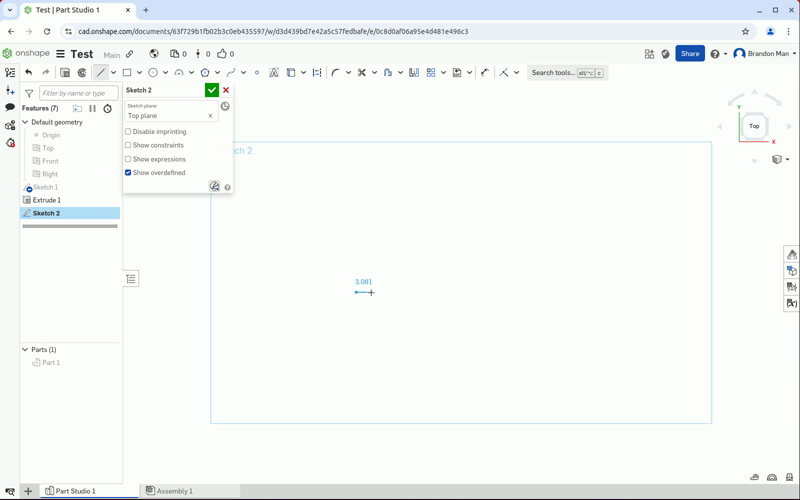
mouse_move(401, 292)
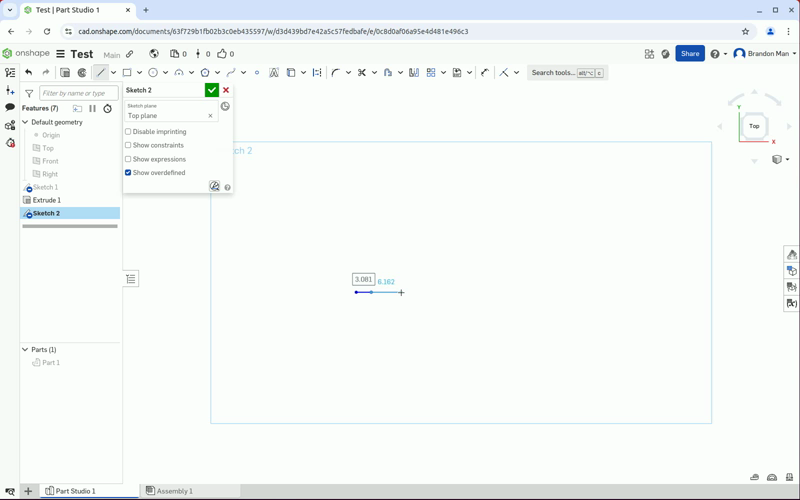
mouse_move(371, 273)
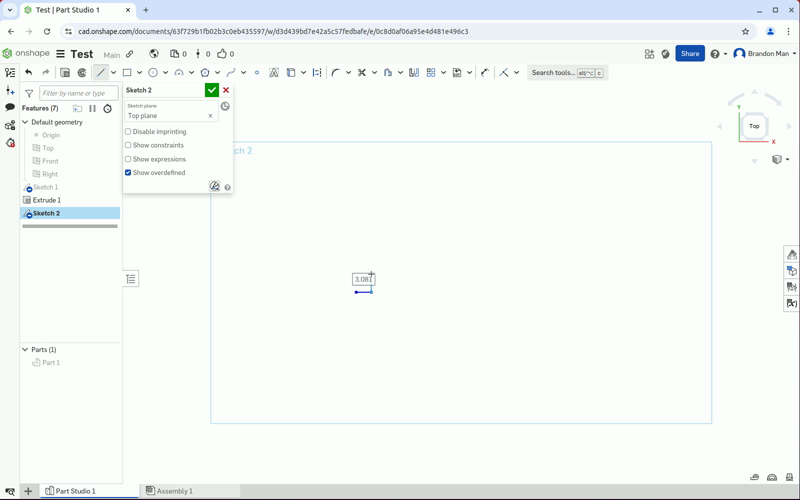
click(371, 273)
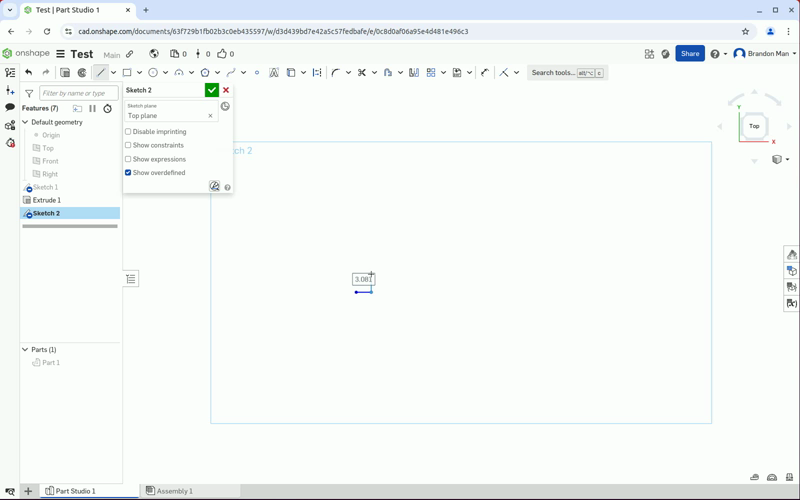
key_up(shift)
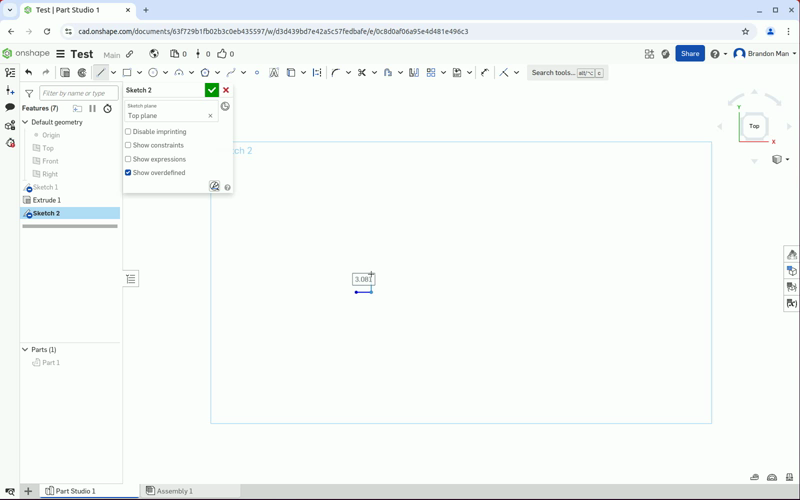
key_down(shift)
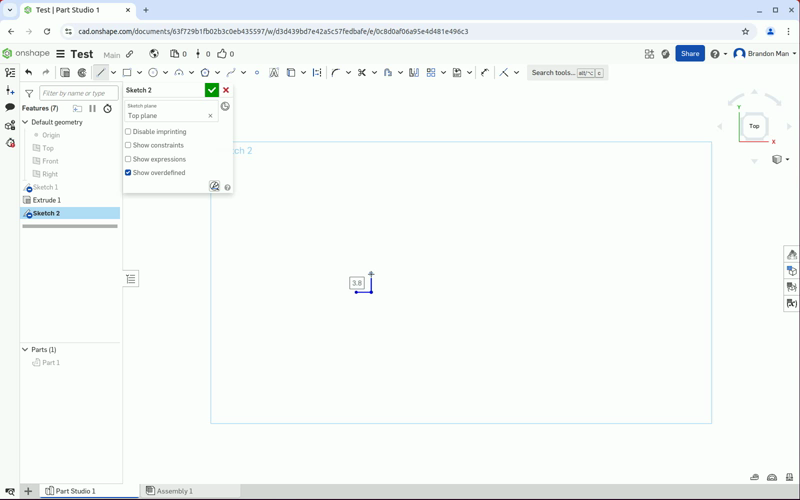
mouse_move(401, 273)
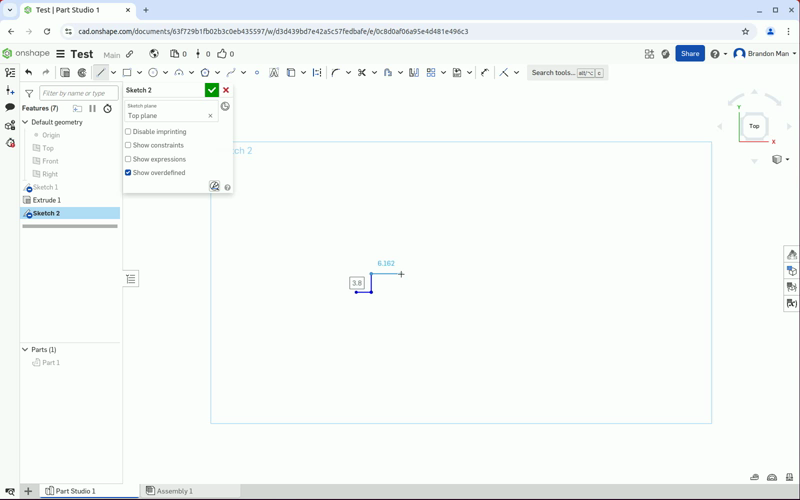
mouse_move(356, 273)
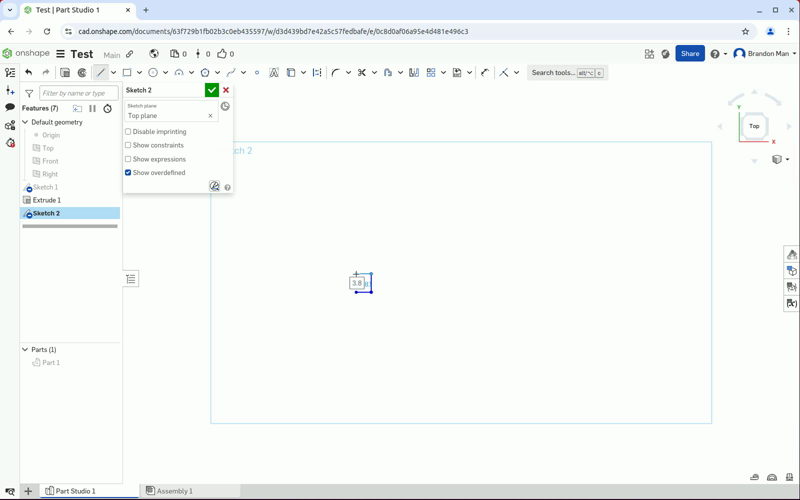
click(356, 273)
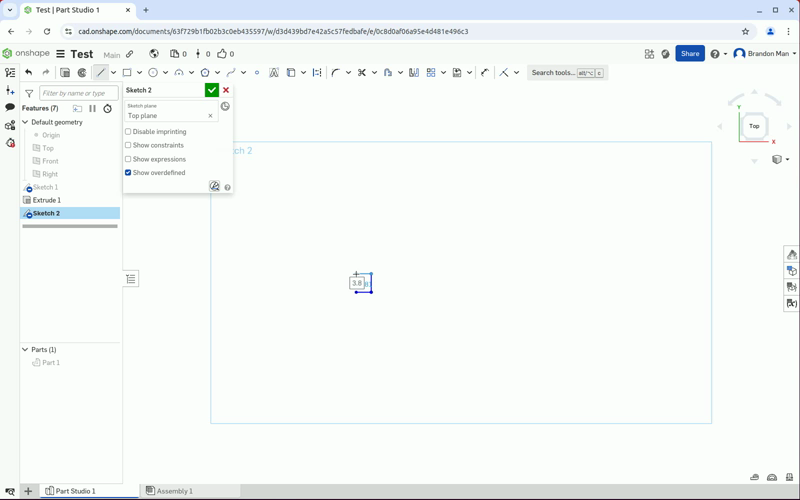
key_up(shift)
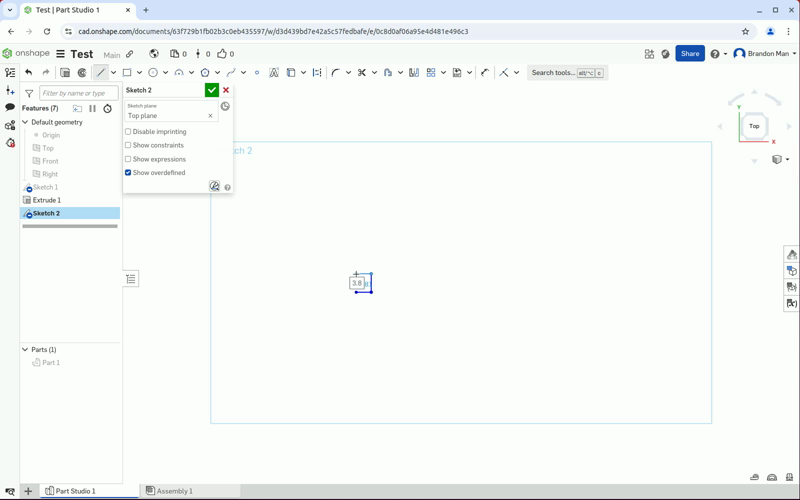
mouse_move(386, 273)
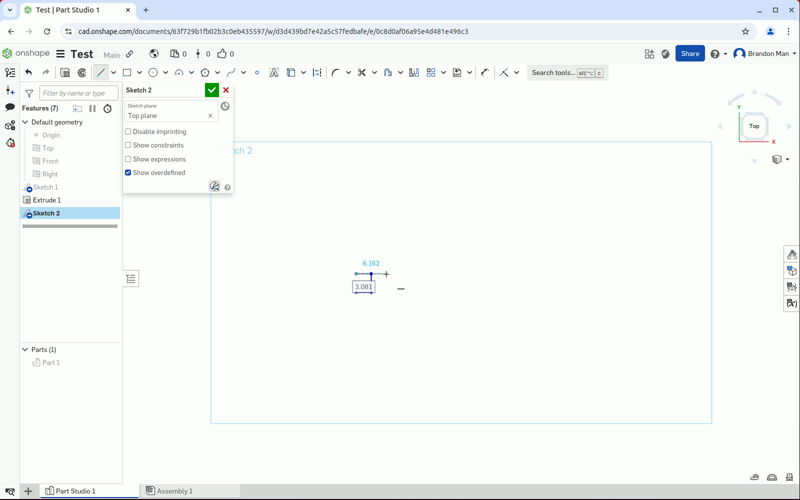
key_down(shift)
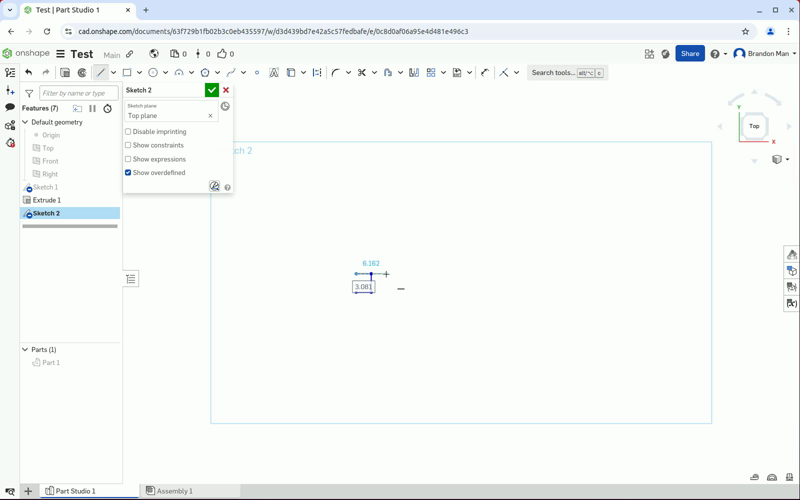
mouse_move(356, 292)
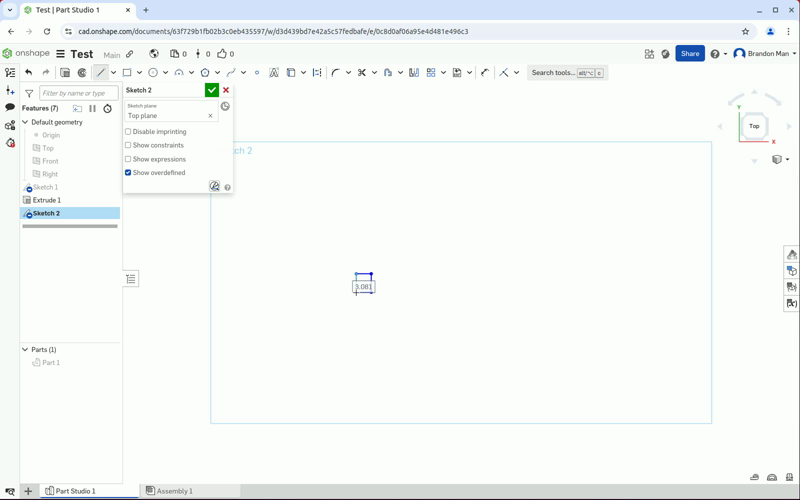
key_up(shift)
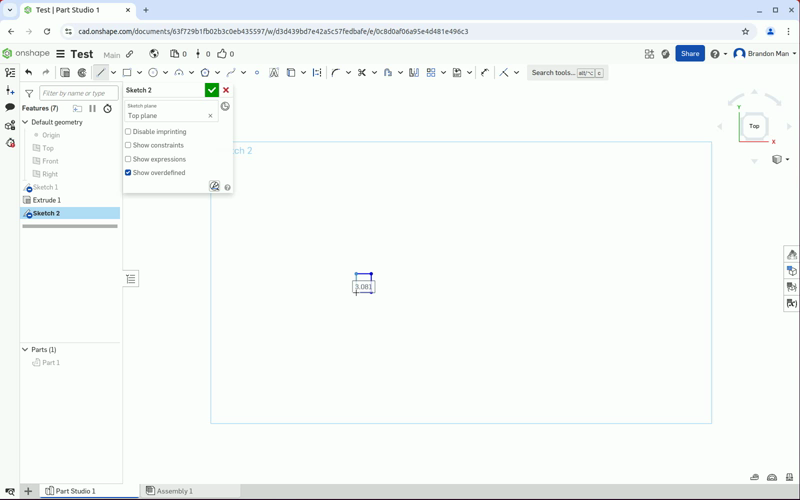
click(356, 292)
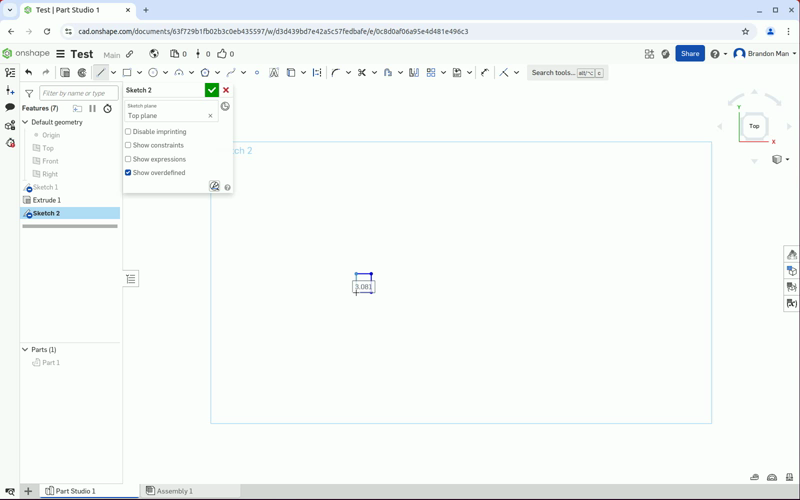
key(esc)
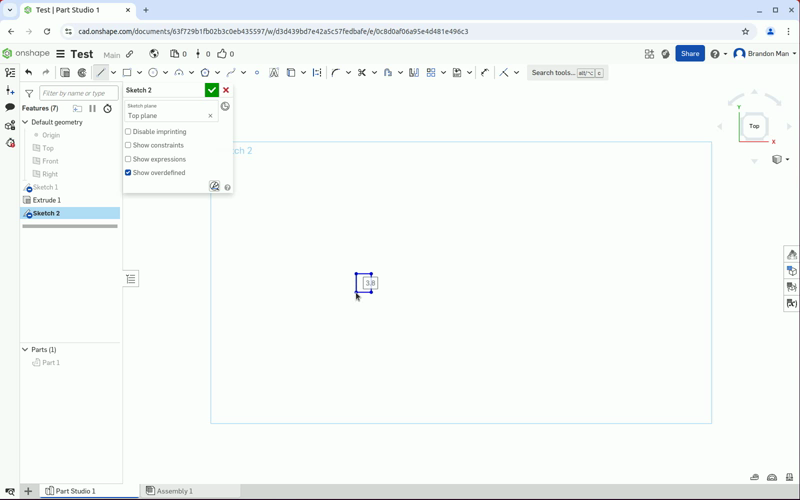
mouse_move(365, 291)
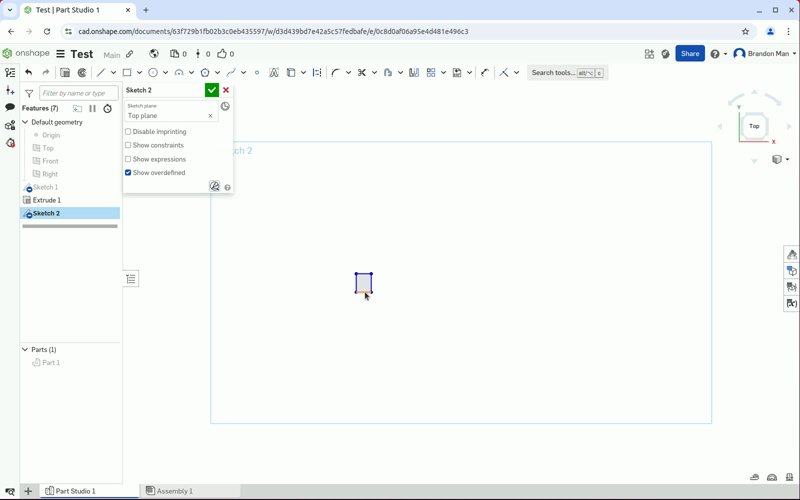
scroll(6)
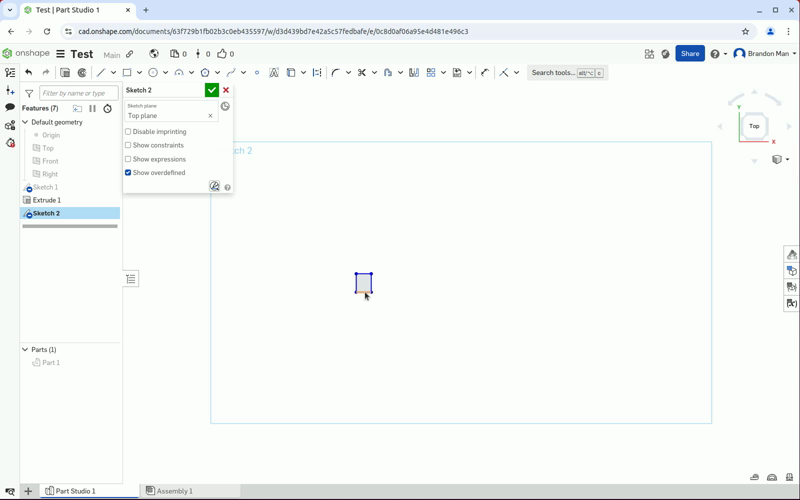
scroll(6)
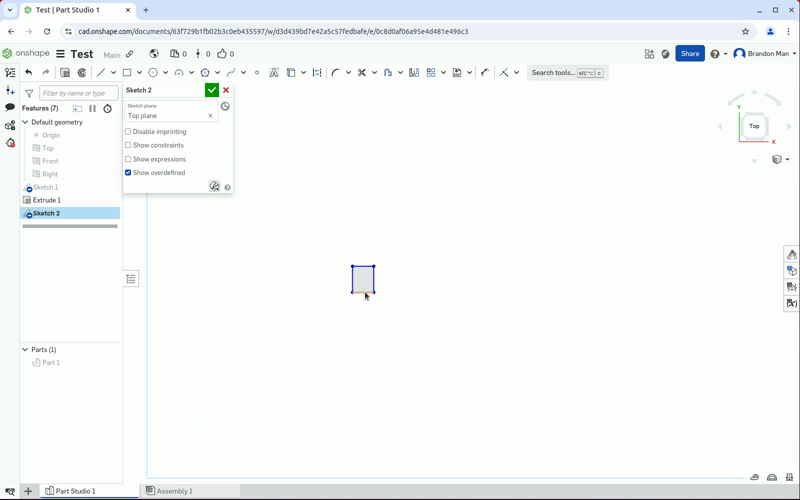
scroll(6)
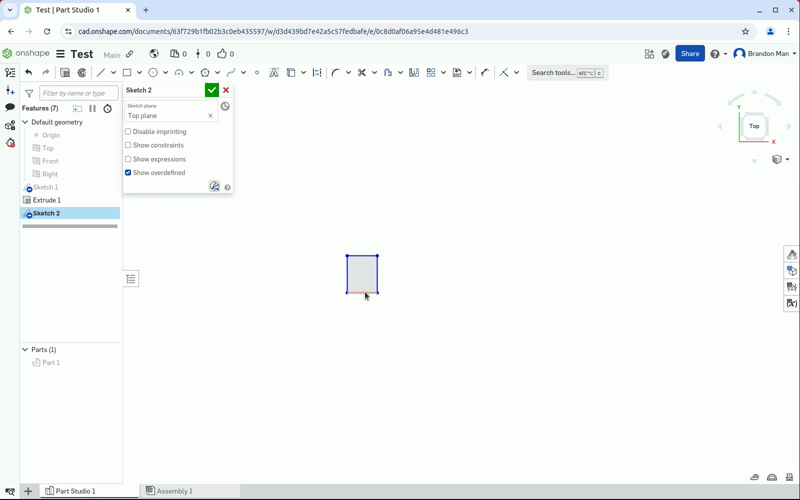
scroll(6)
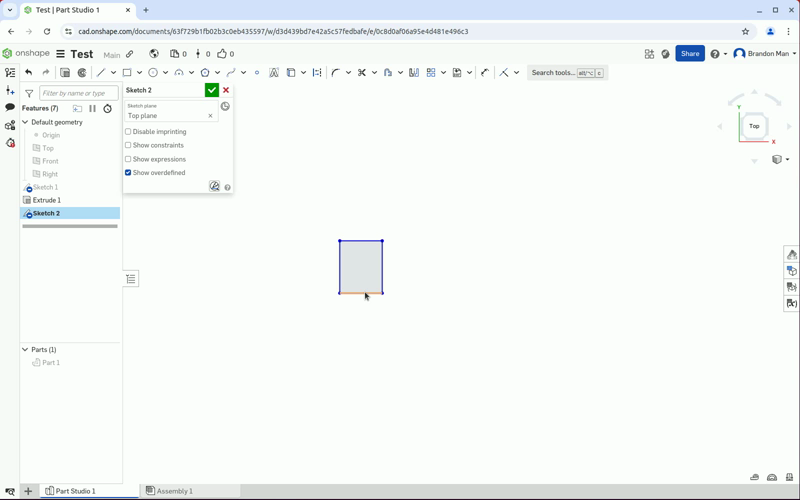
scroll(6)
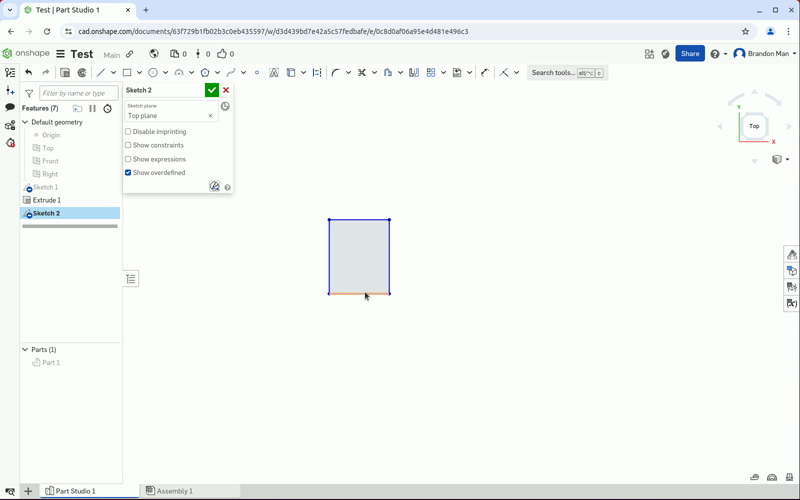
scroll(6)
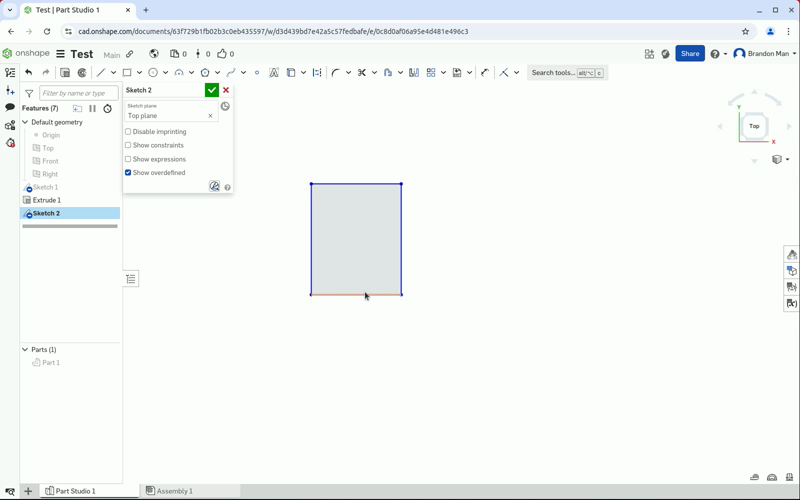
scroll(6)
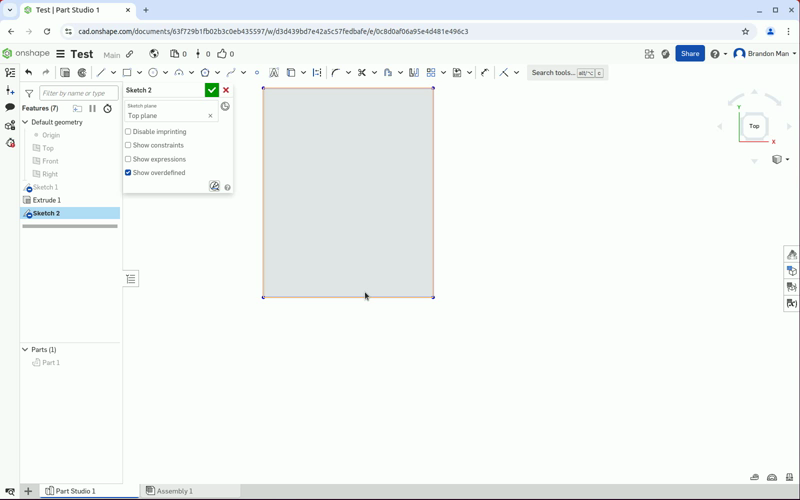
click(365, 291)
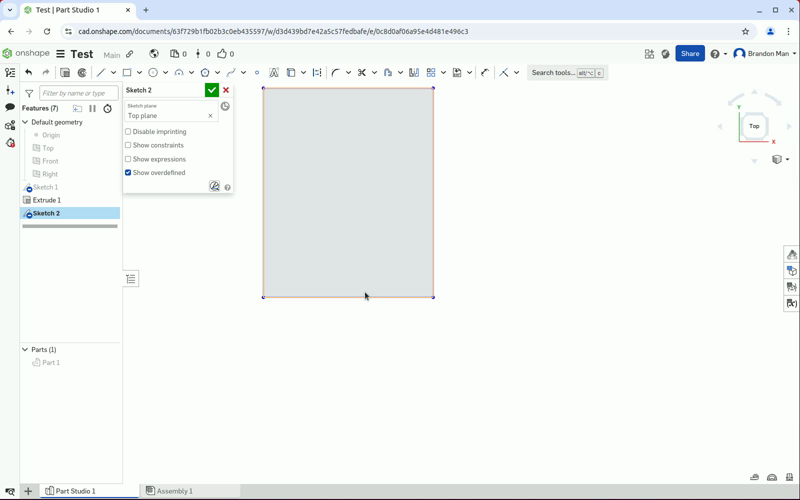
scroll(-6)
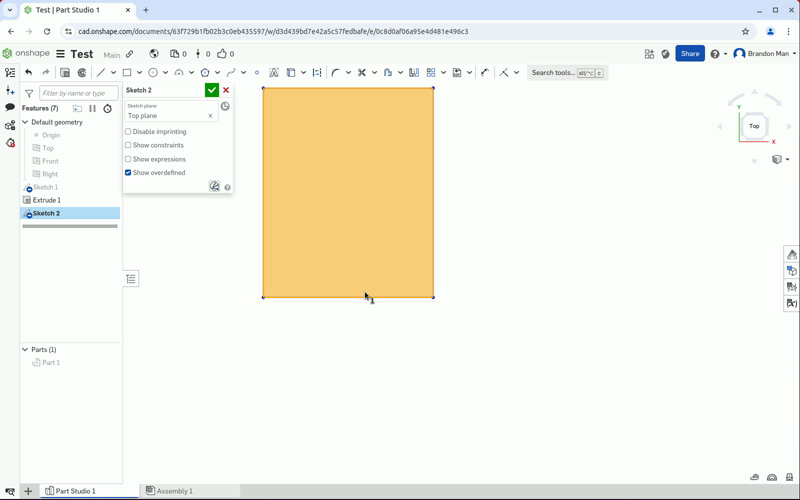
scroll(-6)
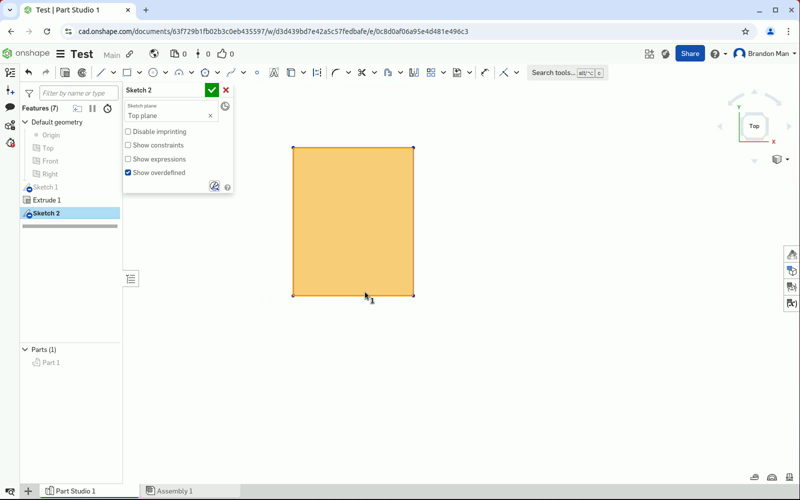
scroll(-6)
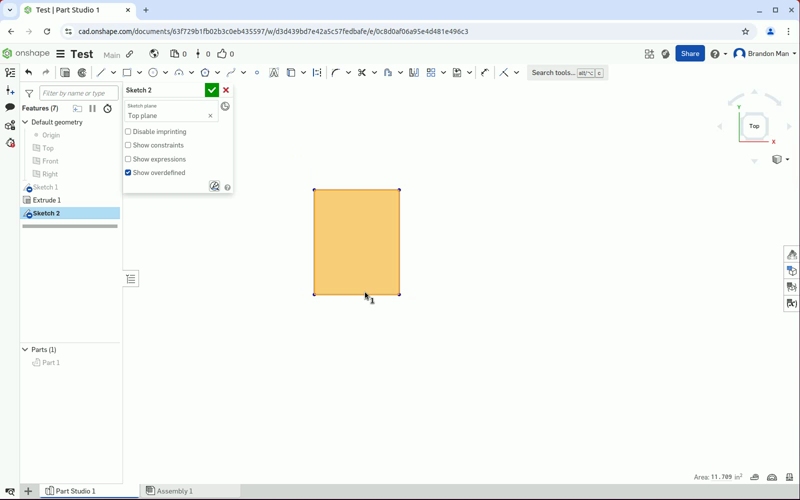
scroll(-6)
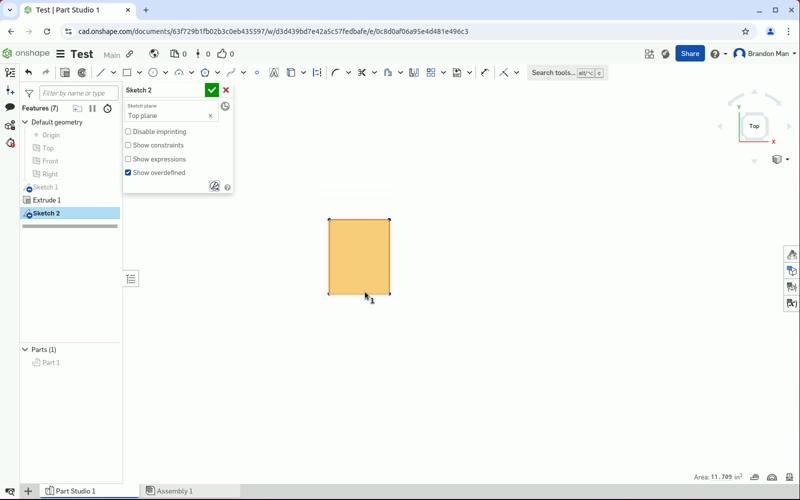
scroll(-6)
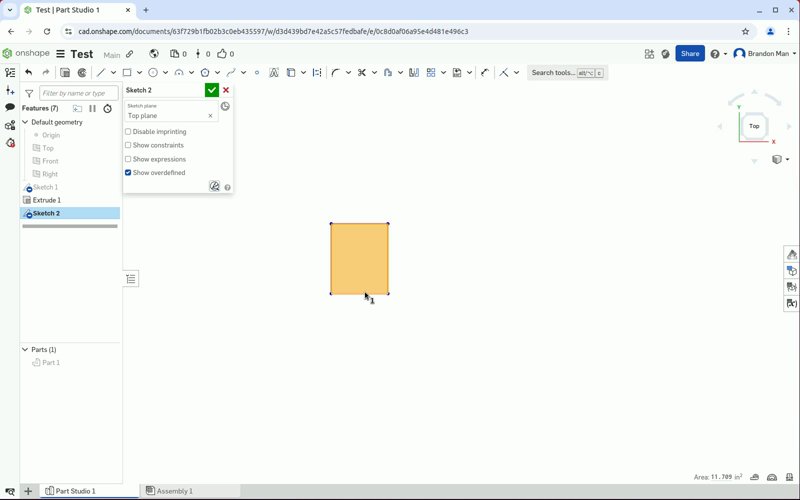
scroll(-6)
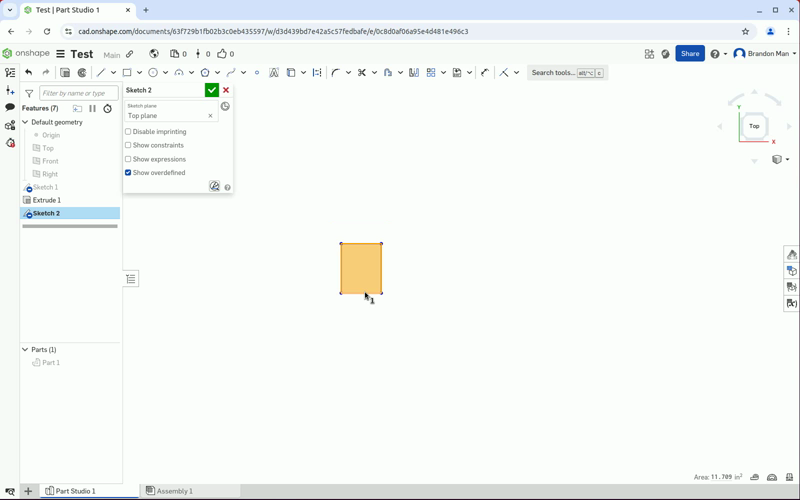
scroll(-6)
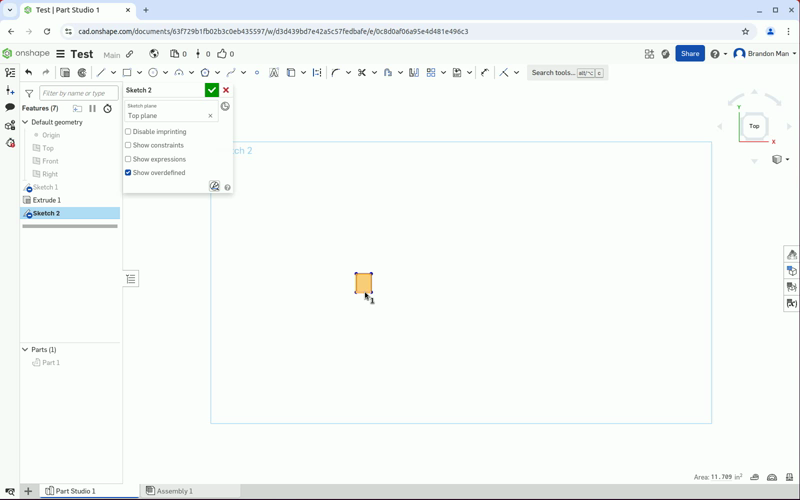
mouse_move(73, 352)
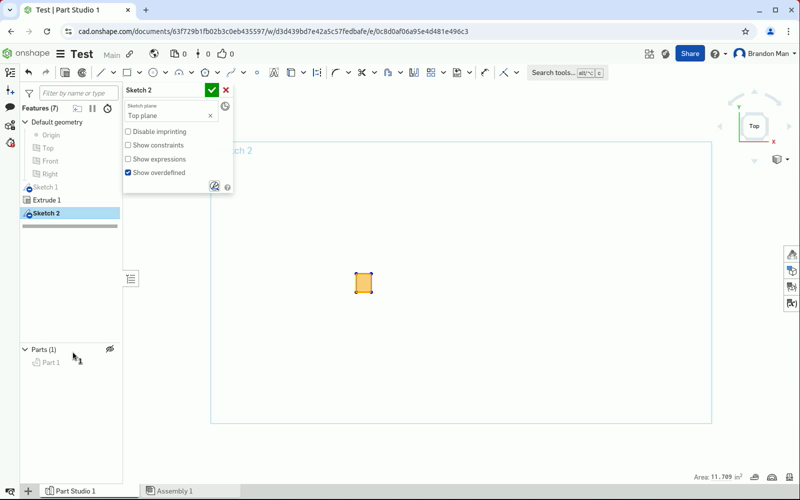
key(shift+y)
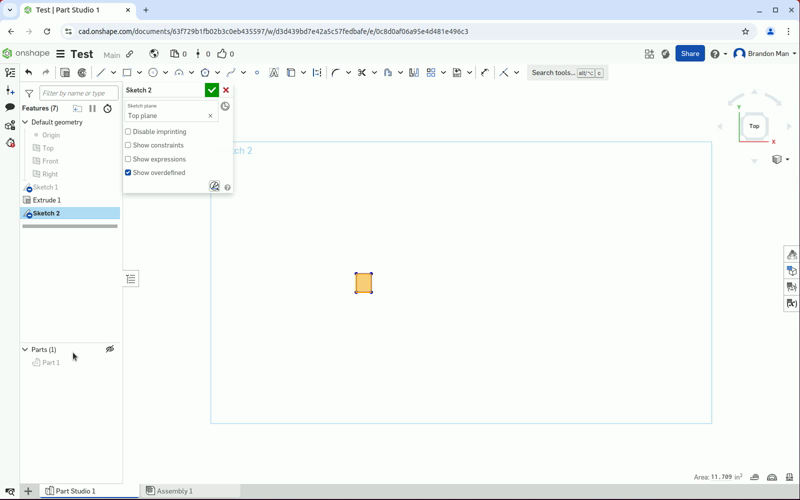
key(shift+e)
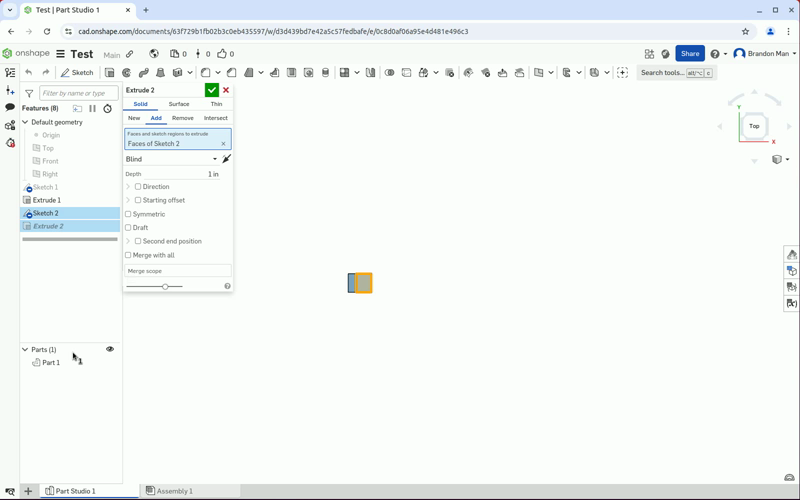
mouse_move(143, 106)
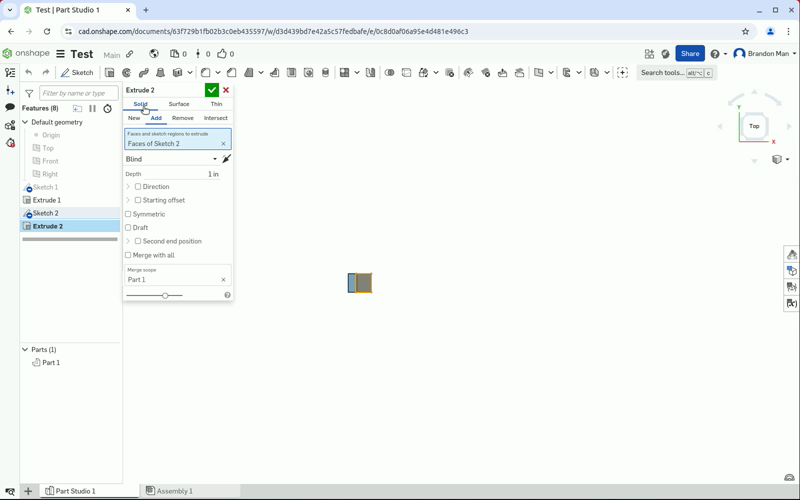
click(143, 106)
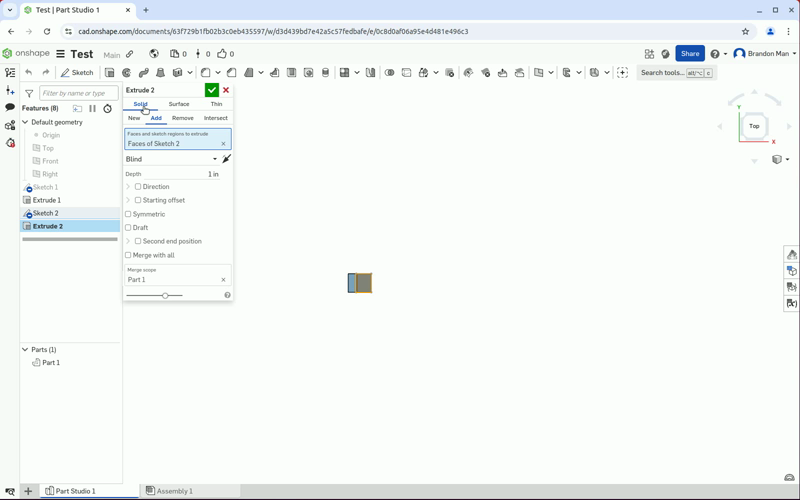
mouse_move(137, 120)
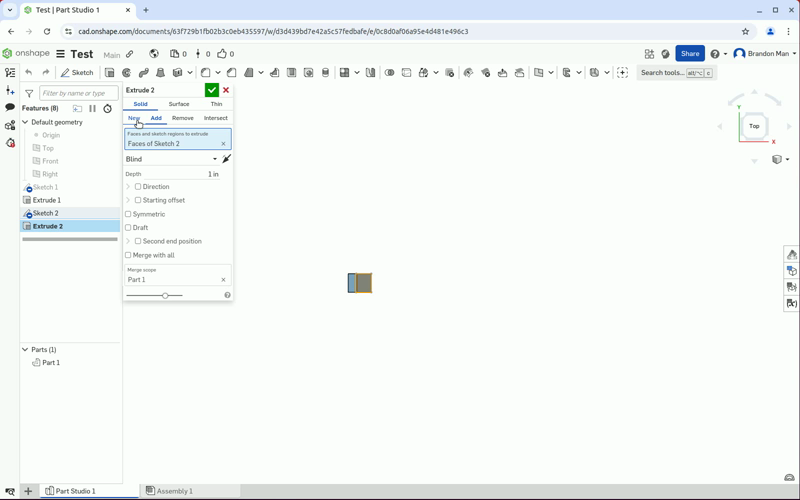
click(137, 120)
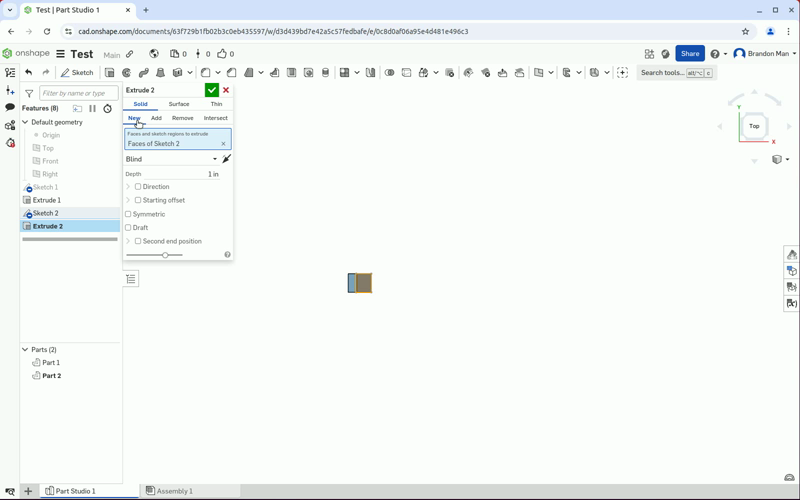
key(tab, 4)
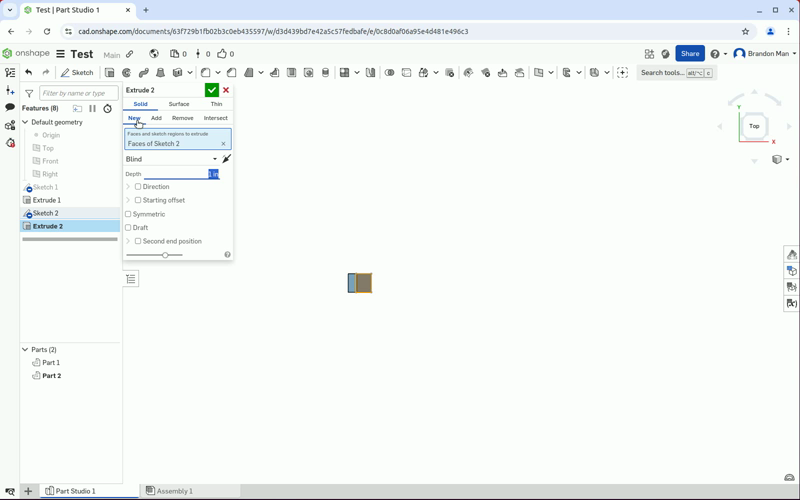
text(1.685)
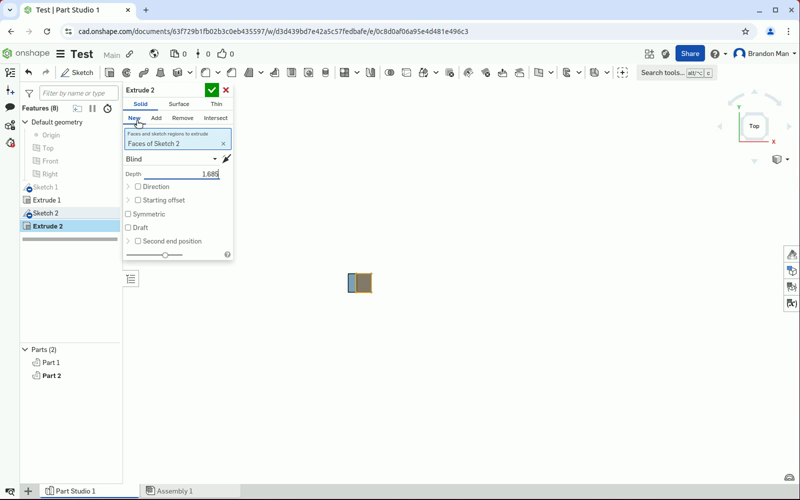
key(enter)
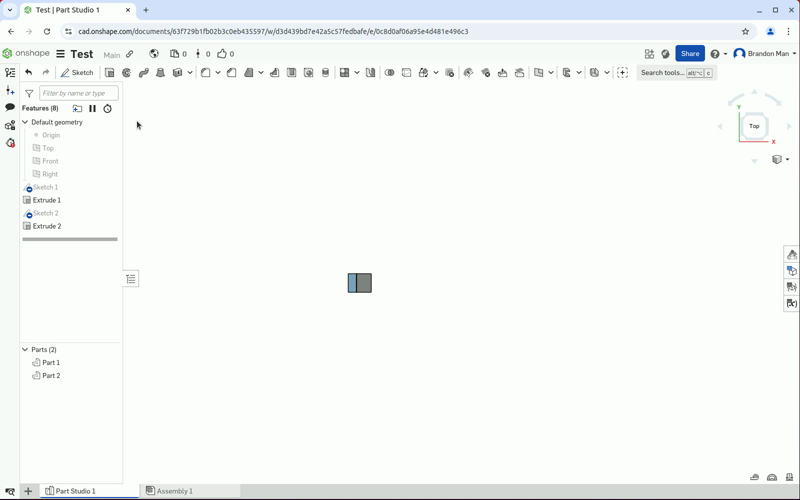
key(shift+h)
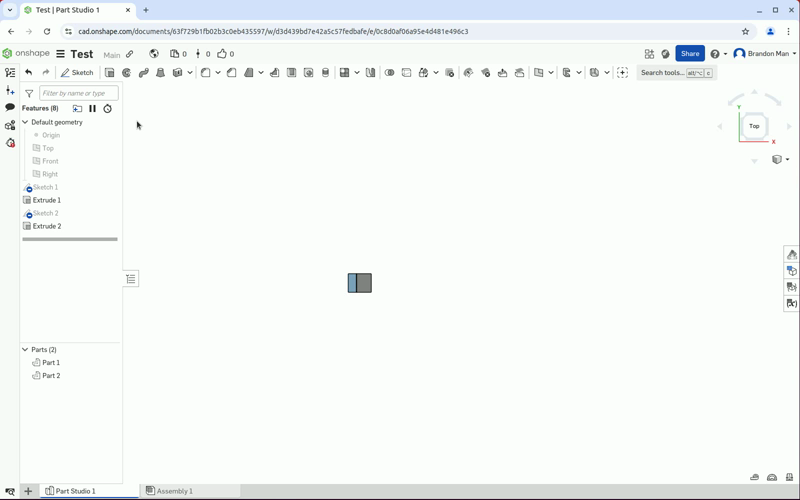
key(shift+h)
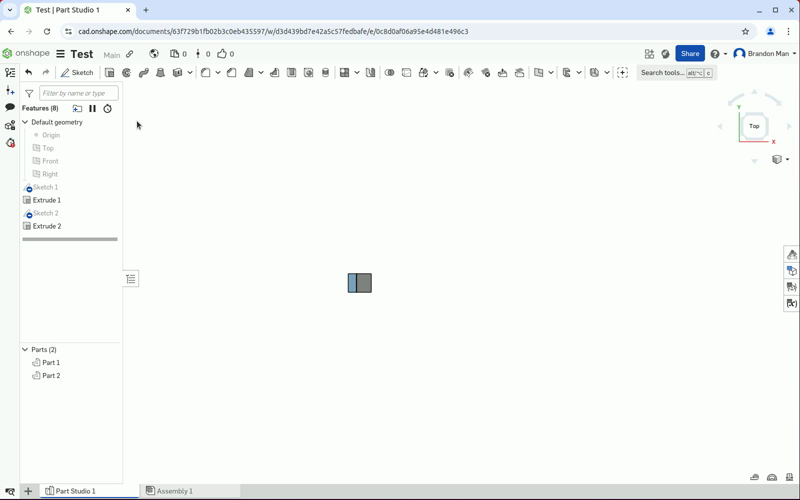
mouse_move(73, 189)
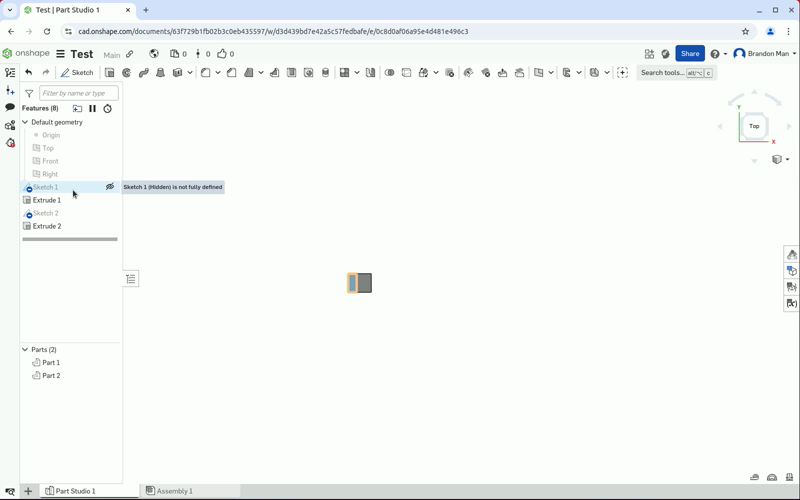
click(73, 189)
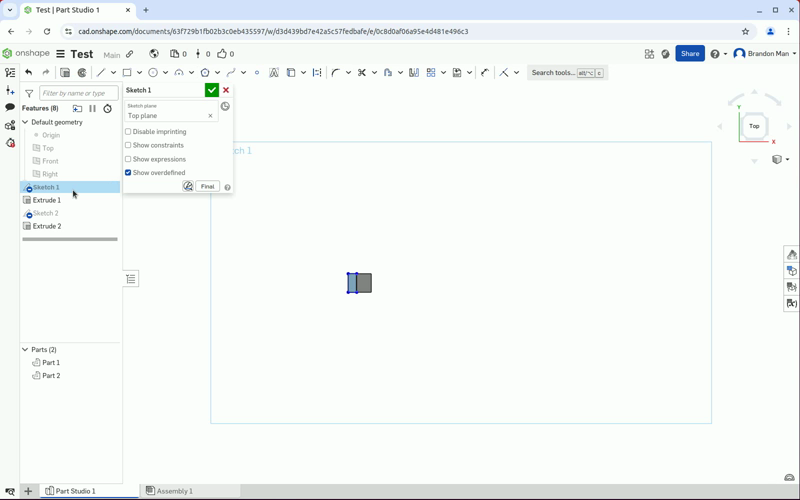
mouse_move(229, 92)
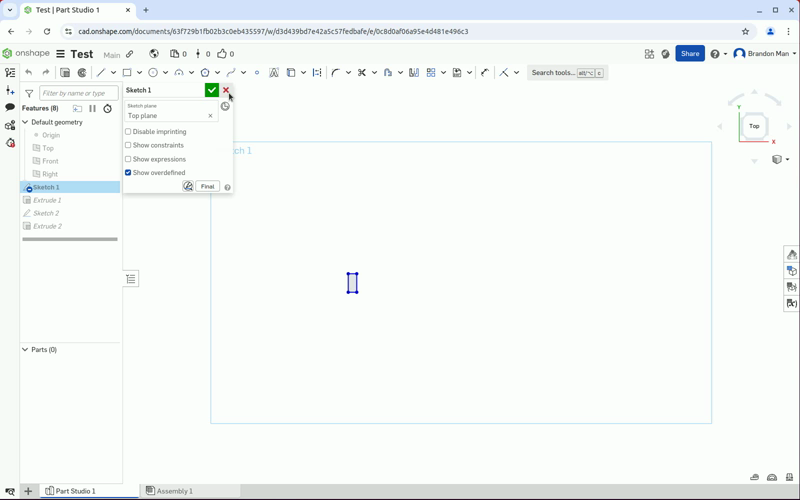
click(229, 92)
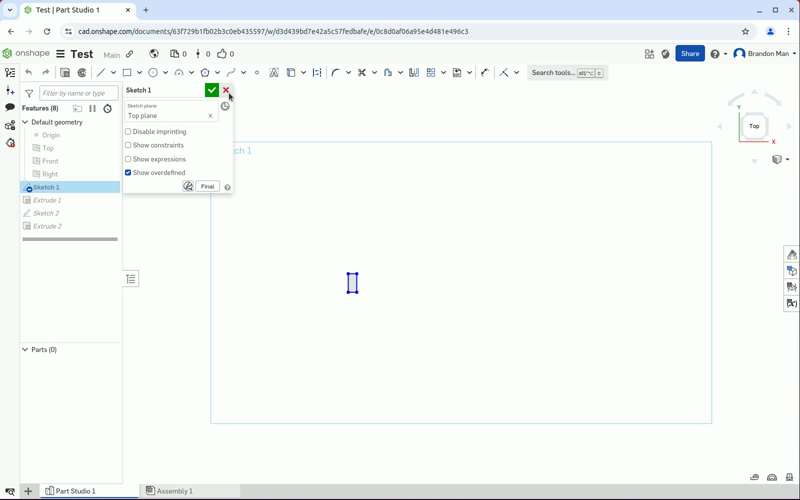
key(shift+s)
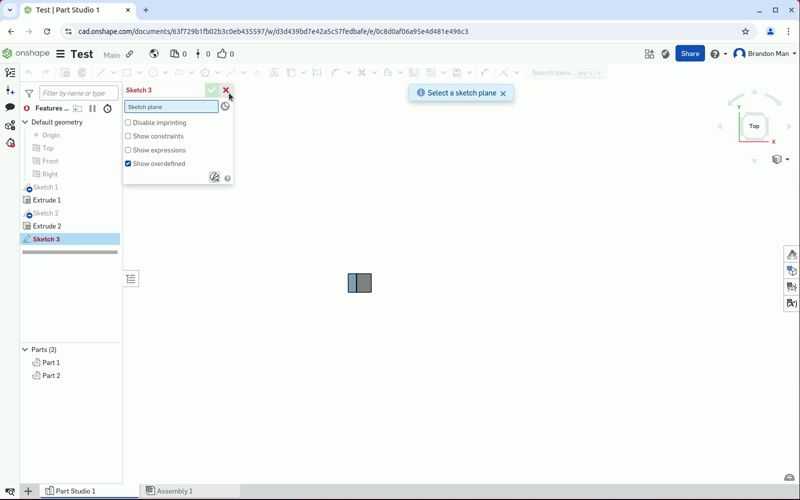
mouse_move(73, 150)
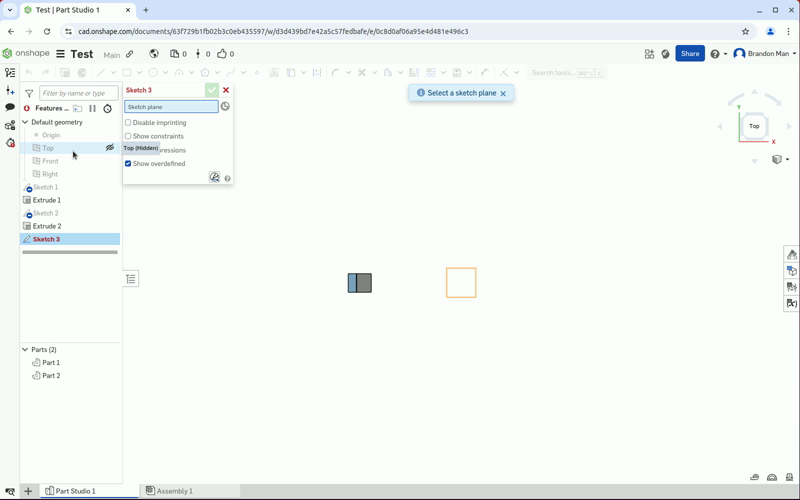
click(73, 150)
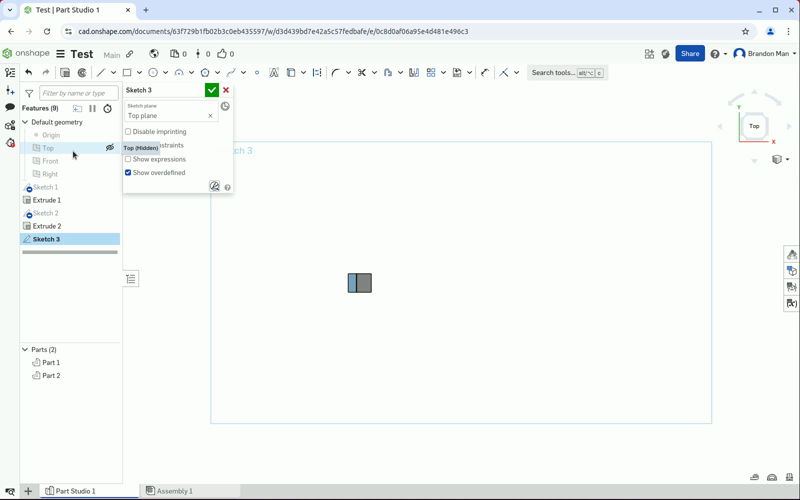
mouse_move(73, 352)
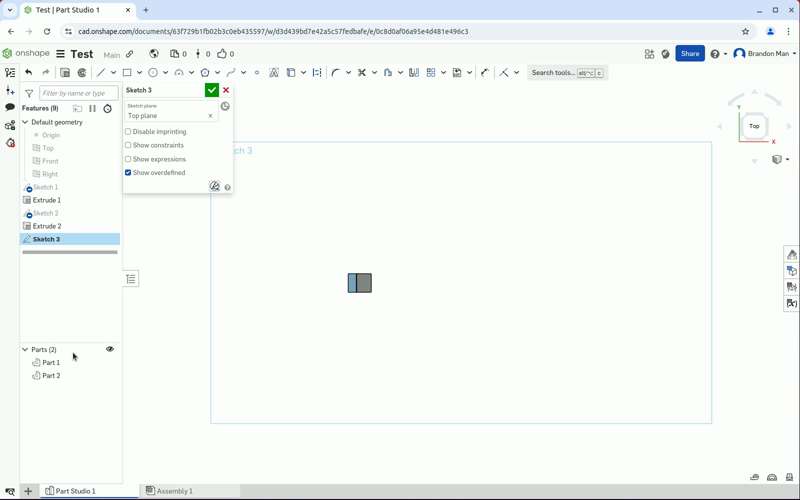
key(y)
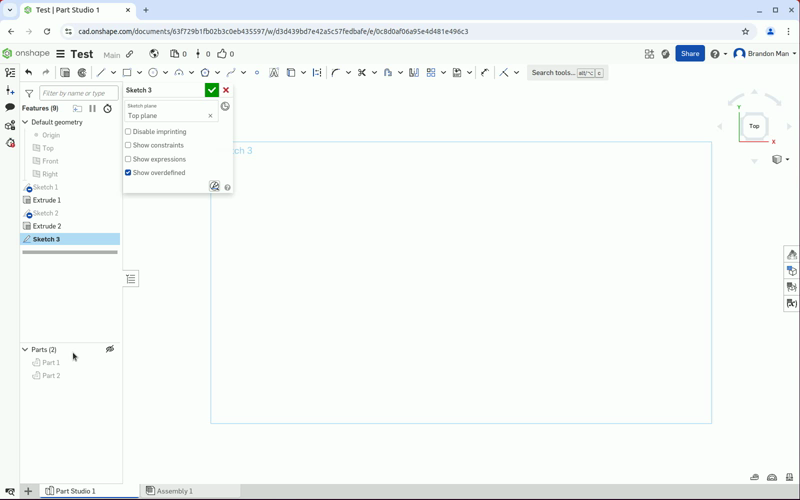
key(l)
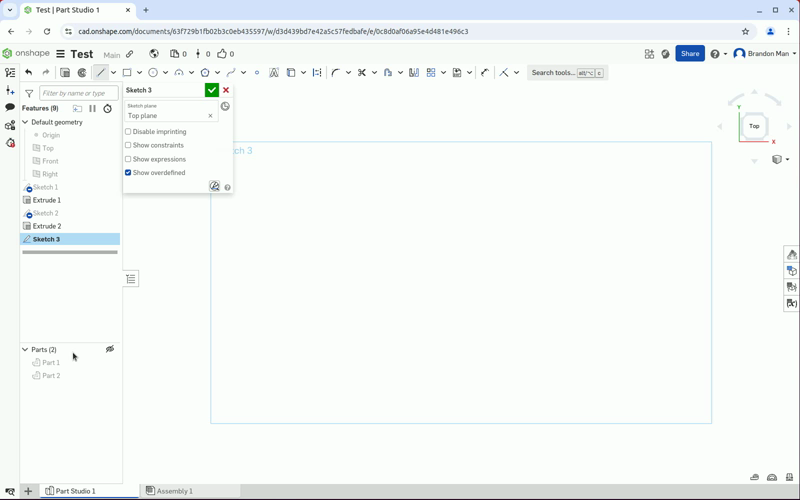
key_down(shift)
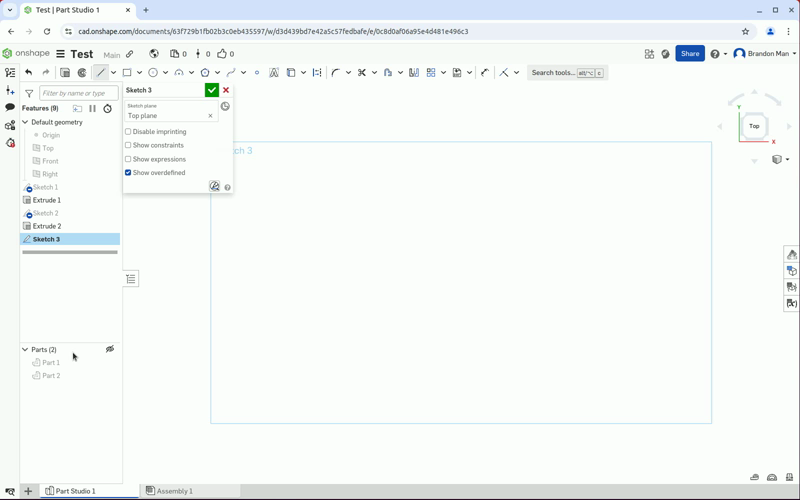
mouse_move(370, 292)
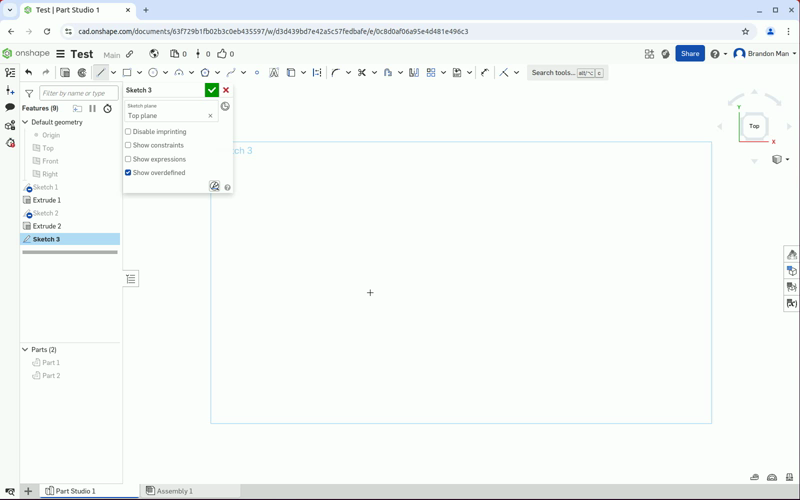
click(370, 292)
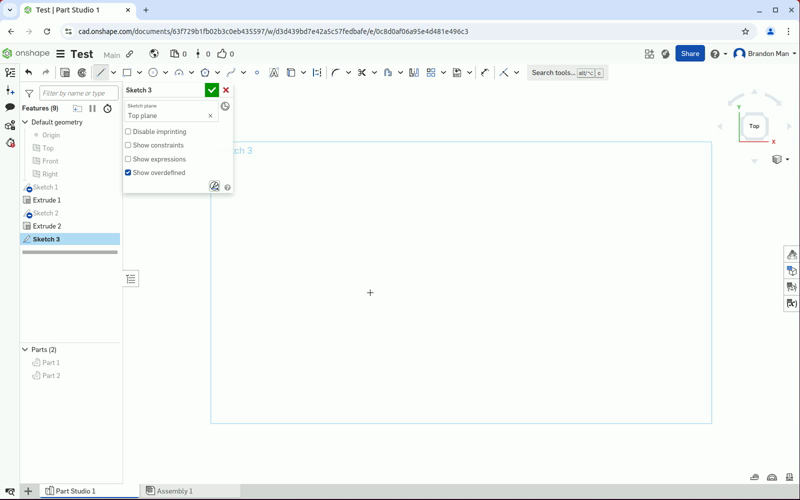
key_up(shift)
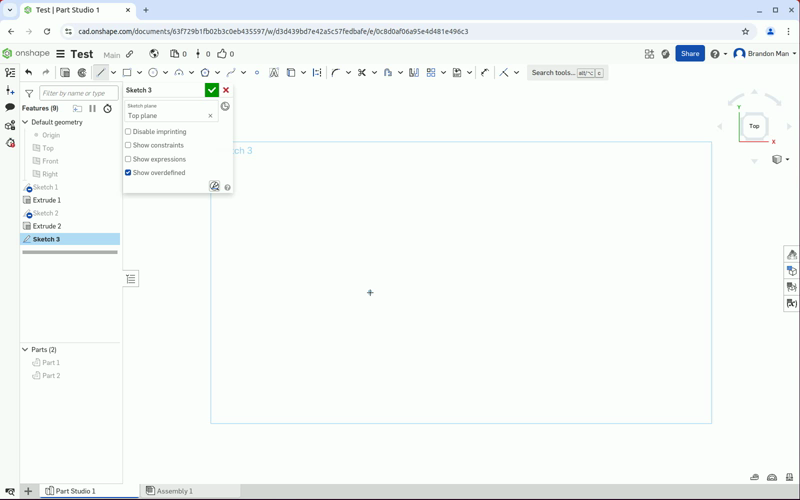
key_down(shift)
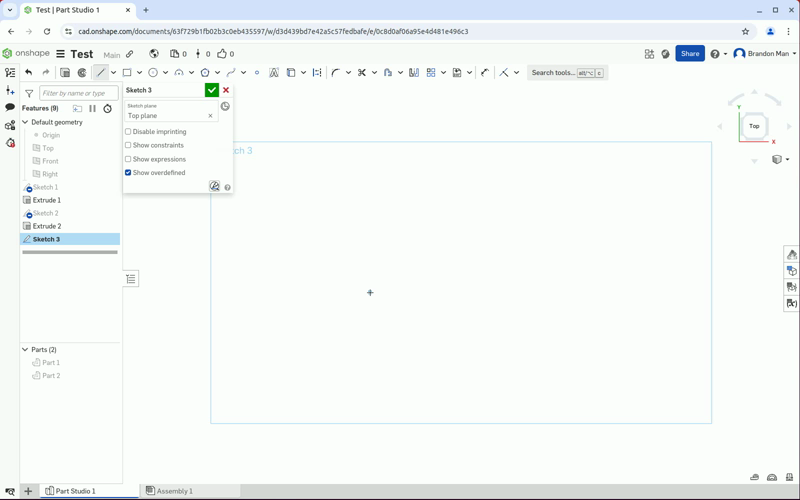
mouse_move(400, 292)
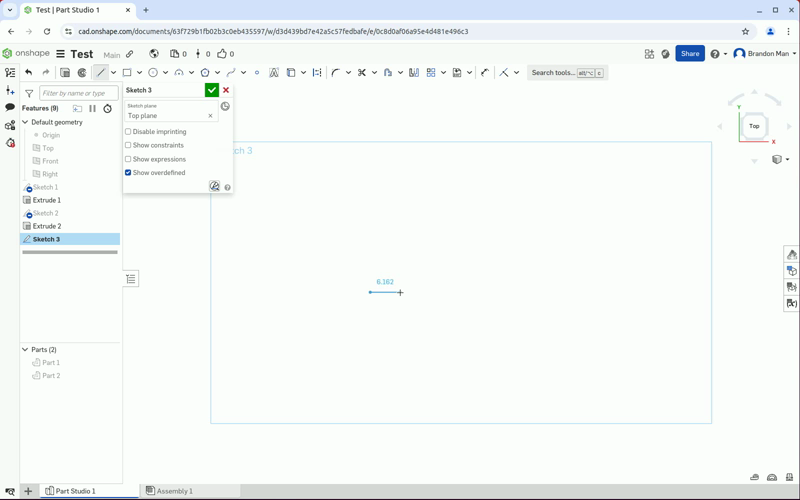
mouse_move(378, 292)
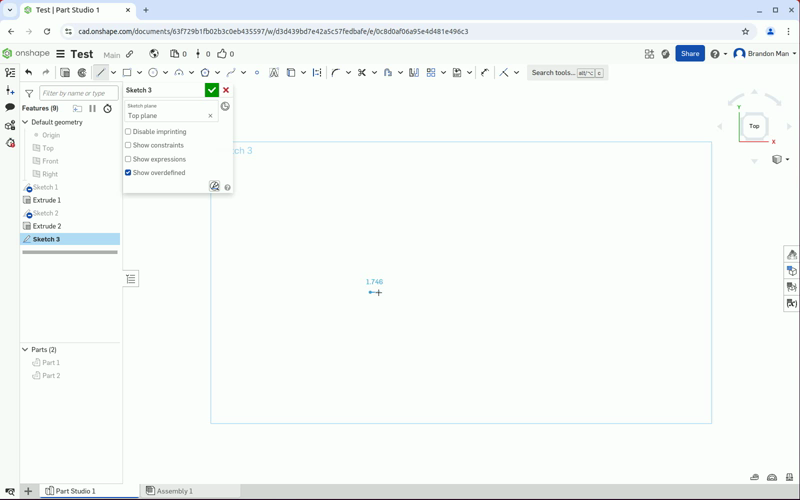
click(378, 292)
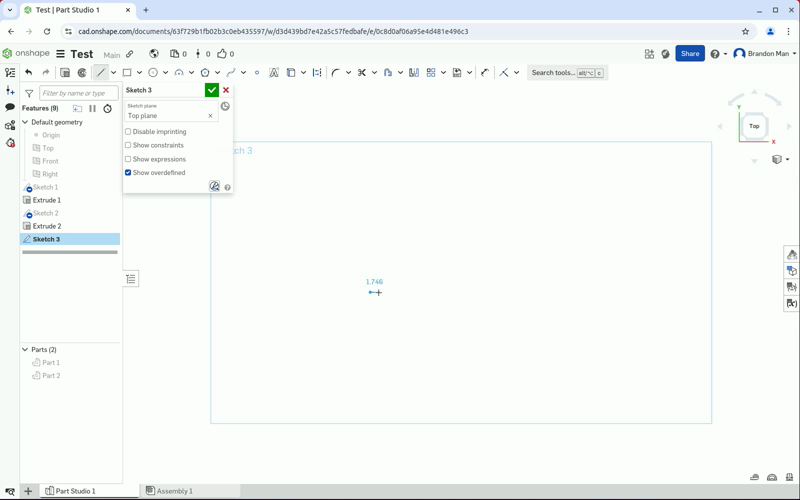
key_up(shift)
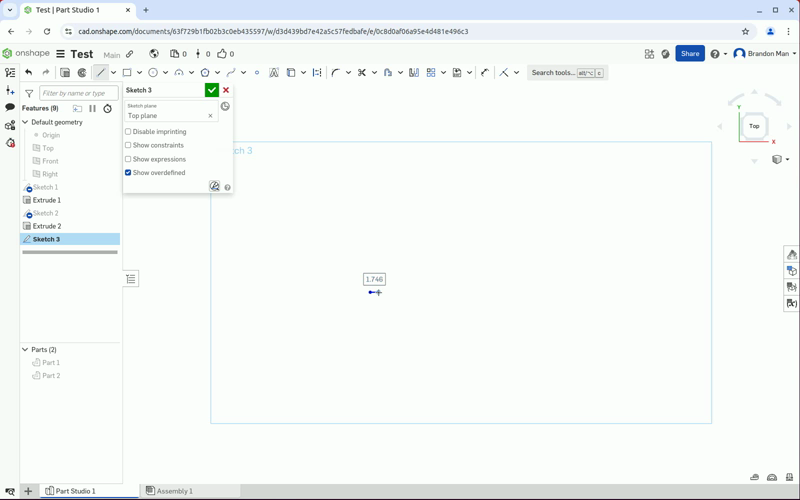
key_down(shift)
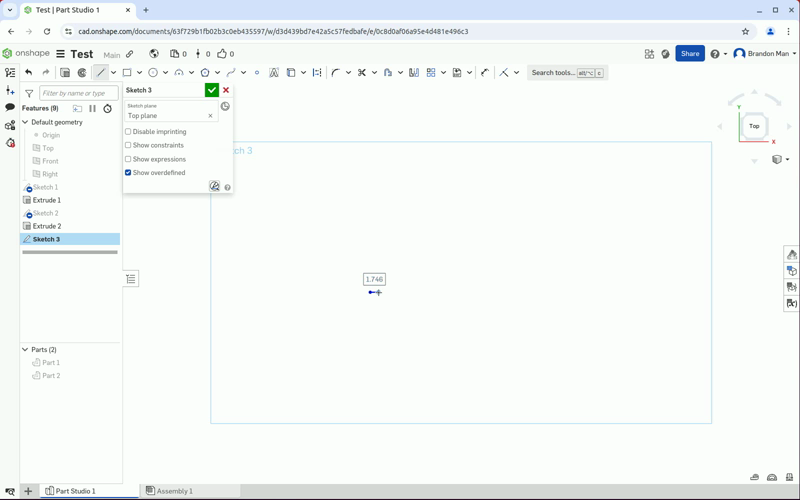
mouse_move(408, 292)
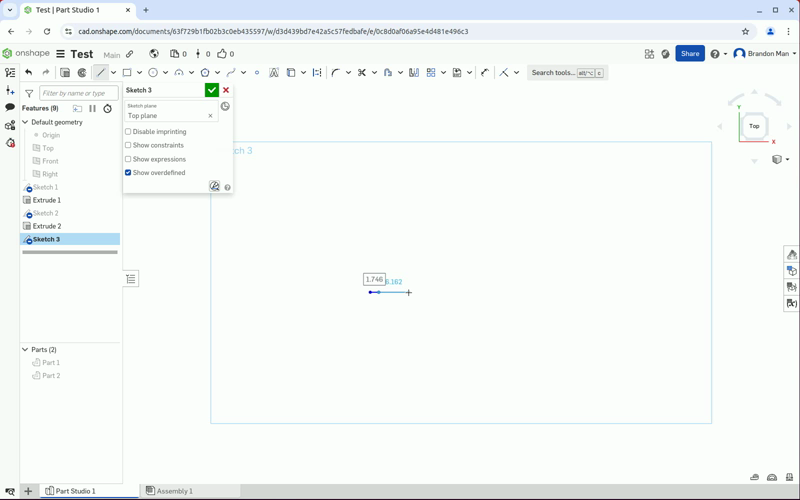
mouse_move(378, 273)
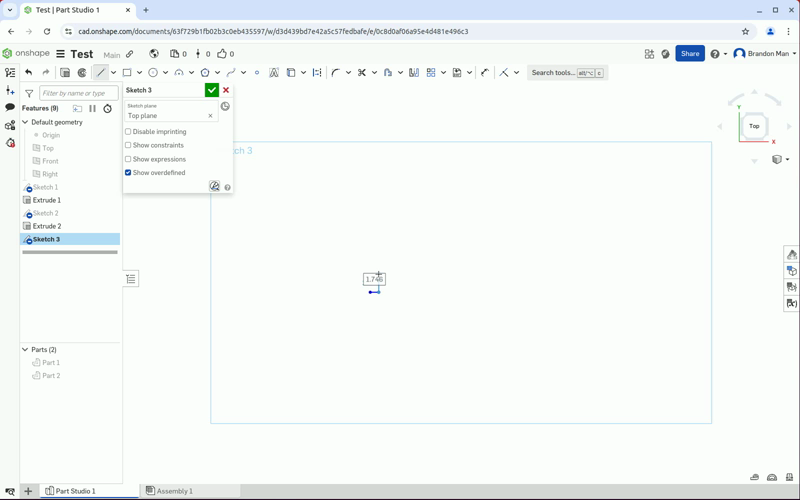
click(378, 273)
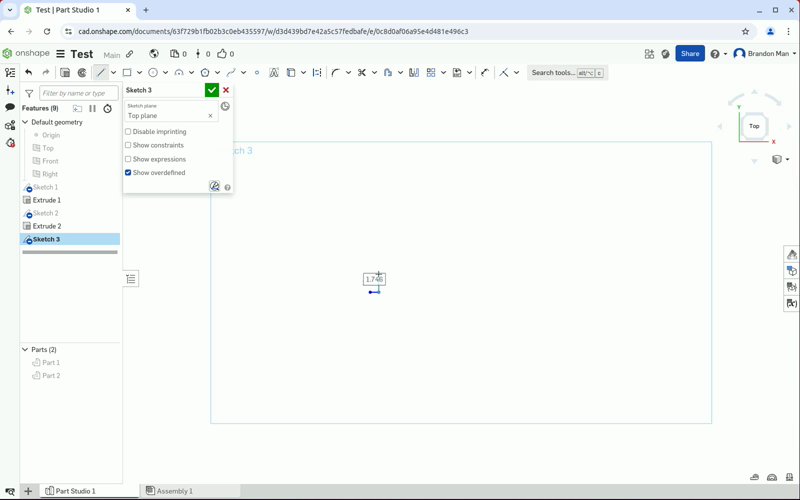
key_up(shift)
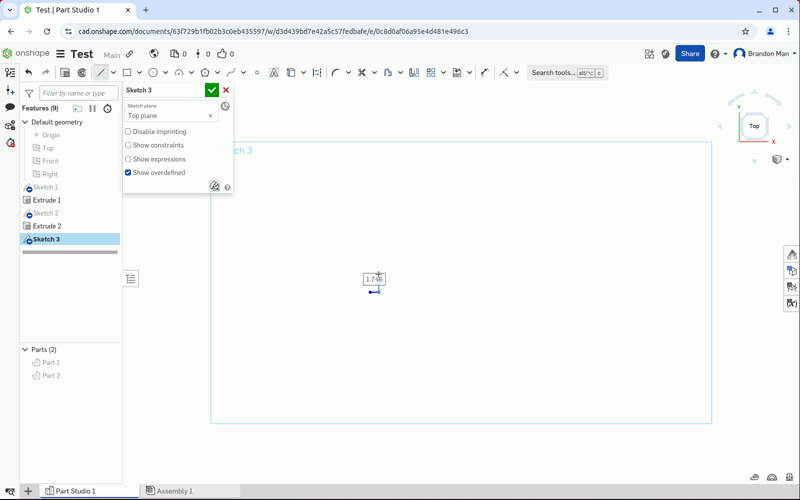
key_down(shift)
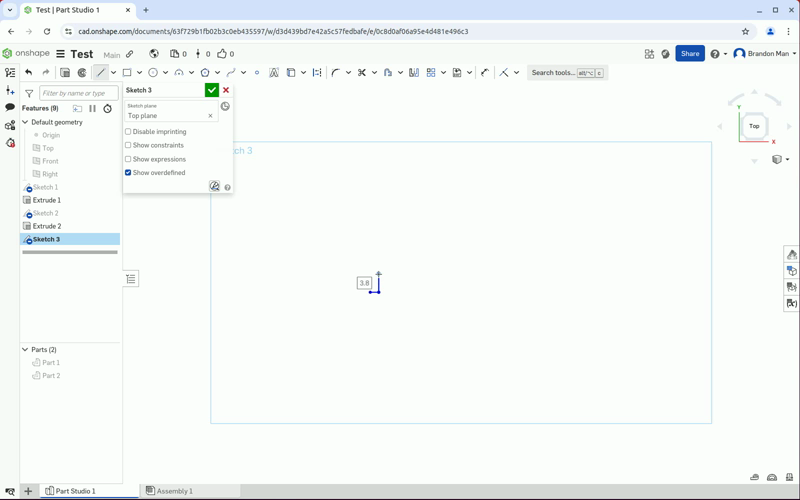
mouse_move(408, 273)
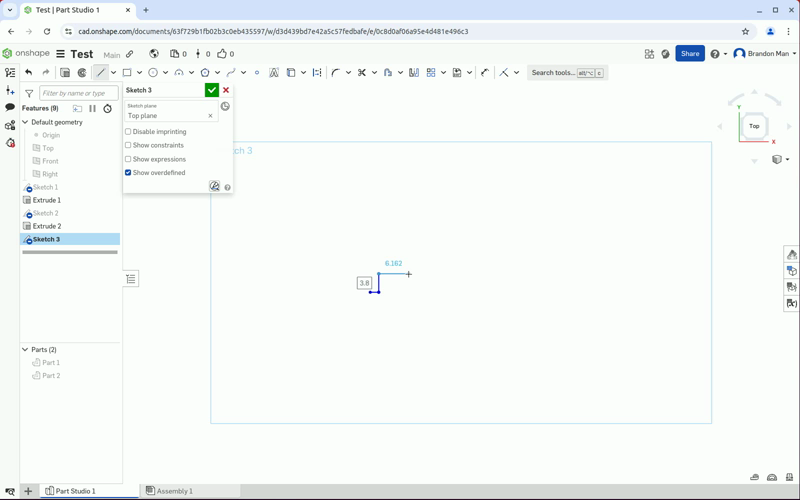
mouse_move(370, 273)
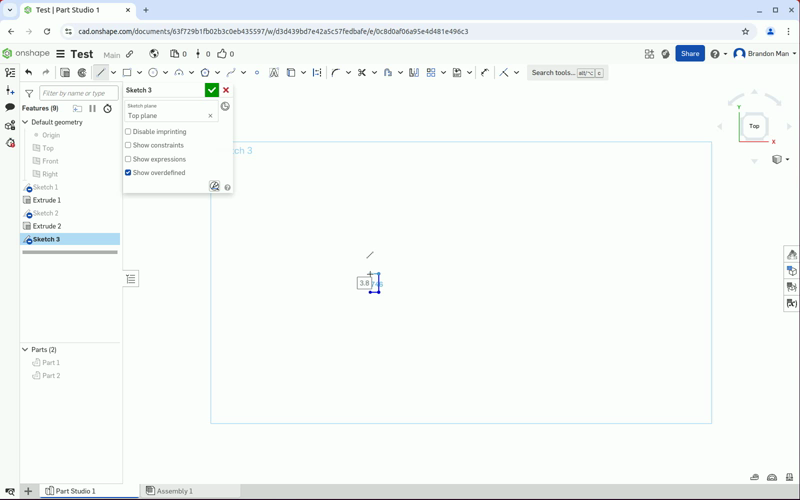
click(370, 273)
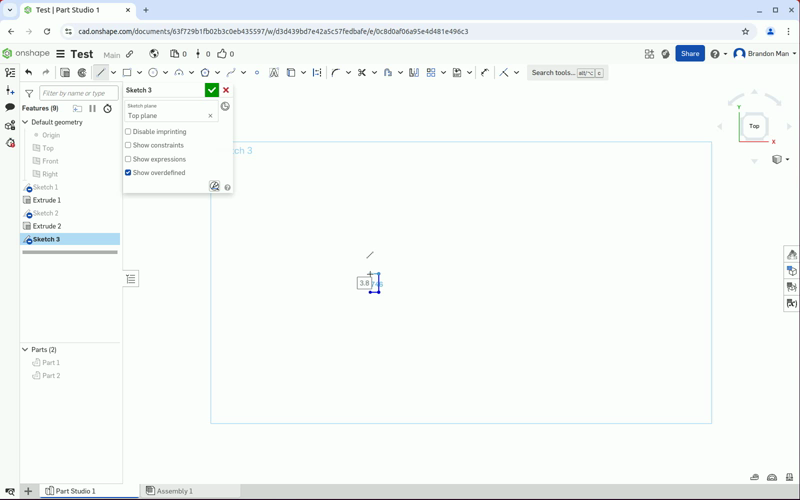
key_up(shift)
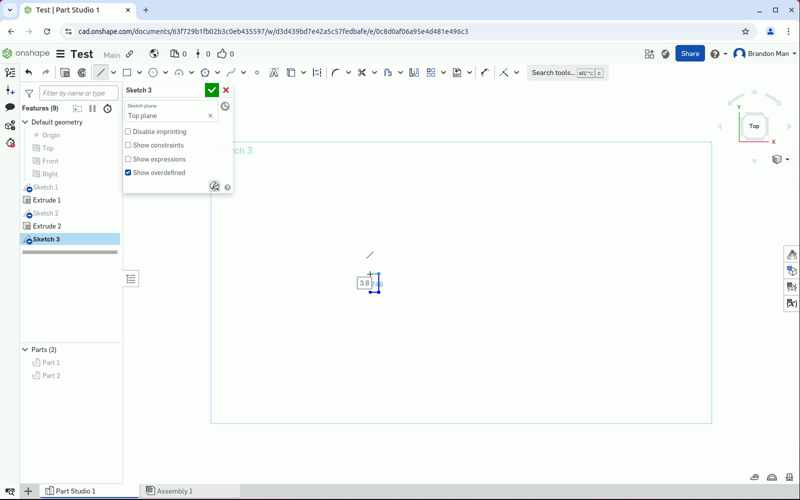
mouse_move(400, 273)
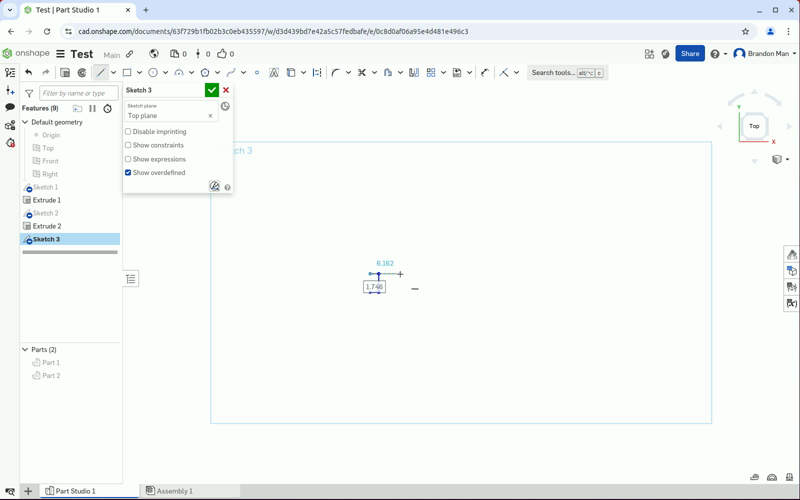
key_down(shift)
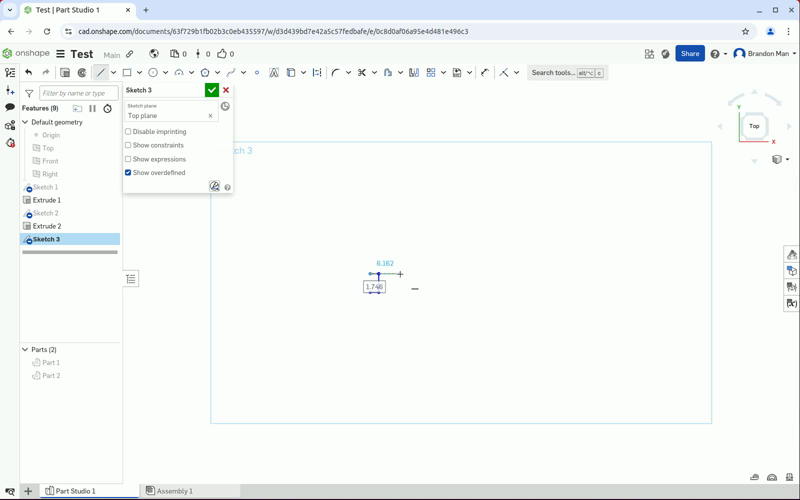
mouse_move(370, 292)
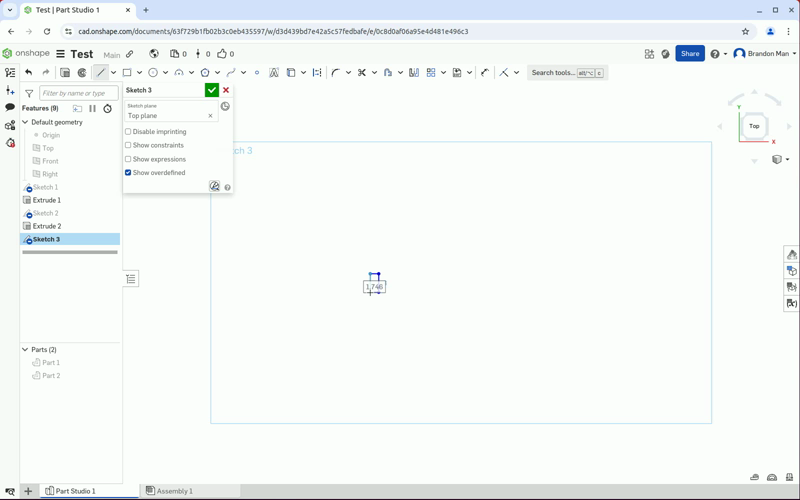
key_up(shift)
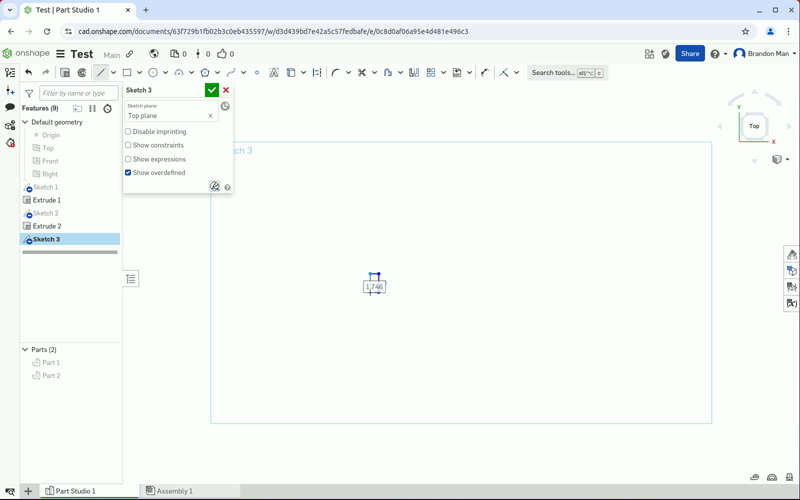
click(370, 292)
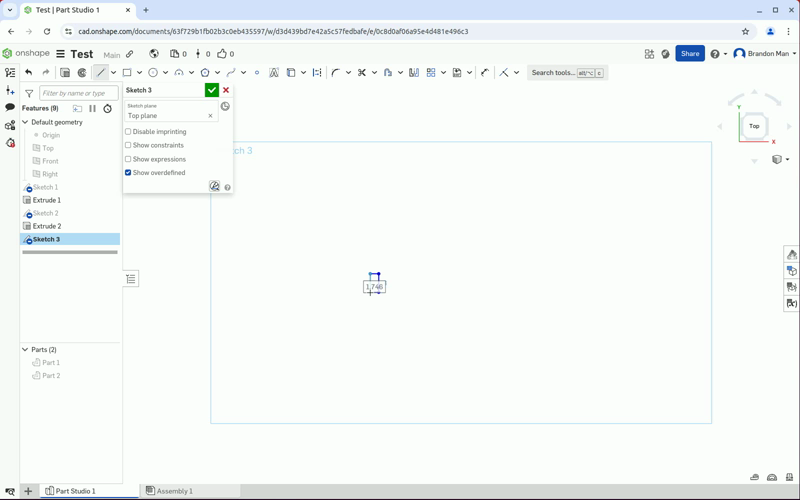
key(esc)
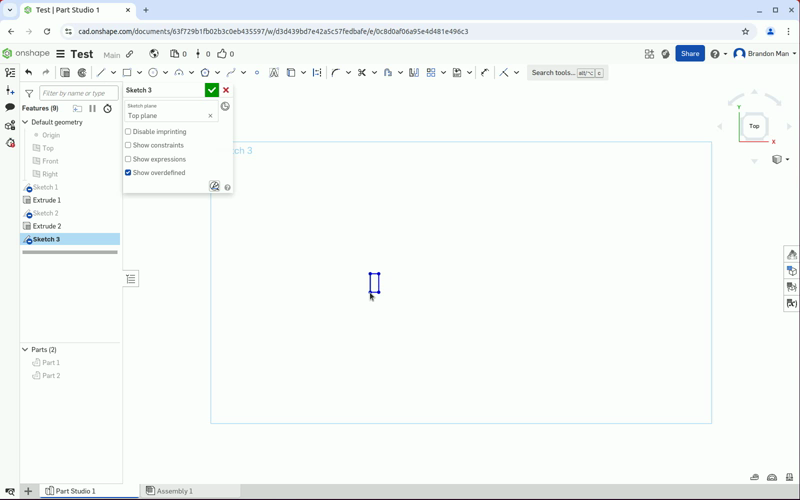
mouse_move(371, 282)
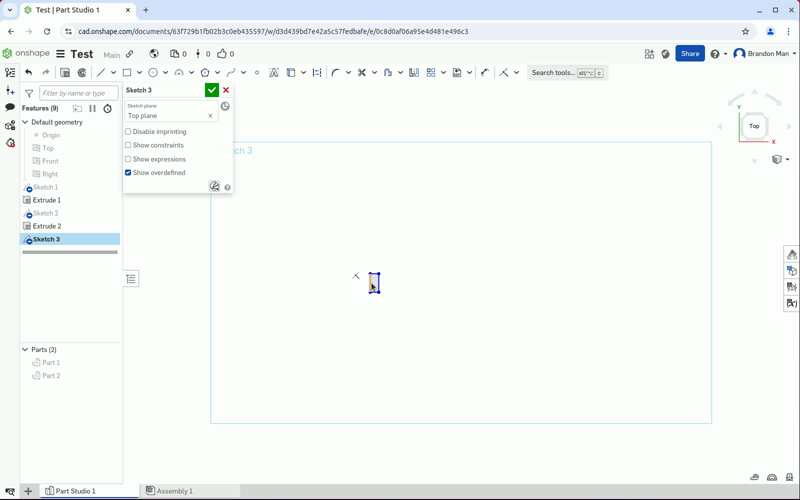
scroll(6)
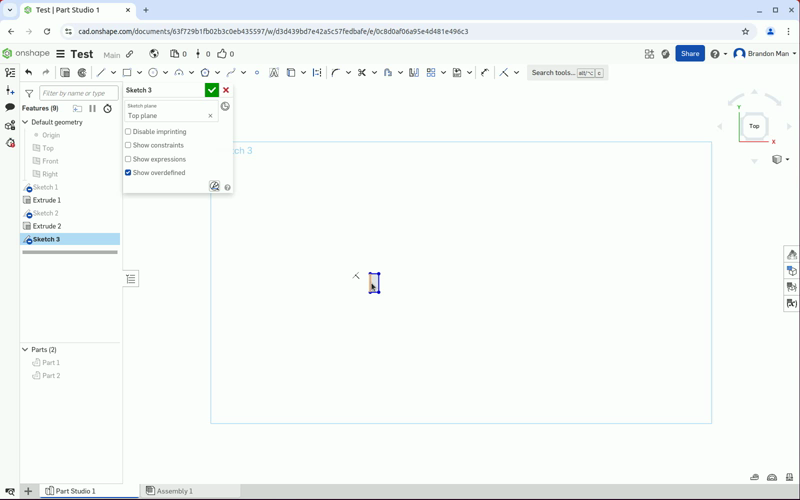
scroll(6)
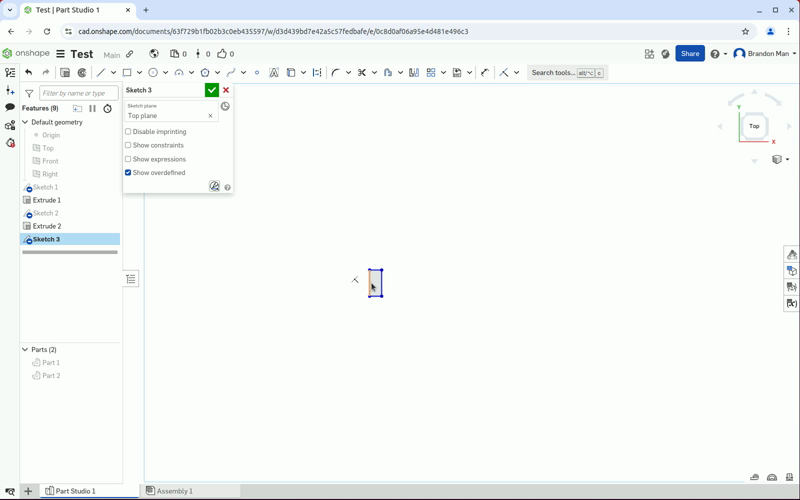
scroll(6)
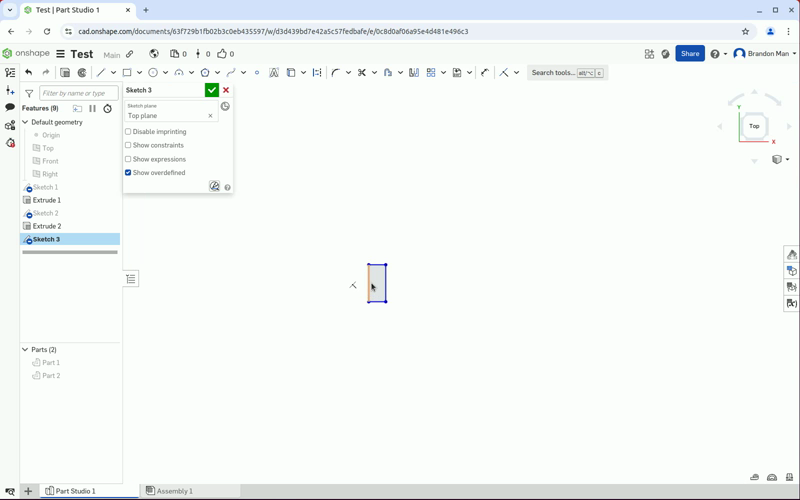
scroll(6)
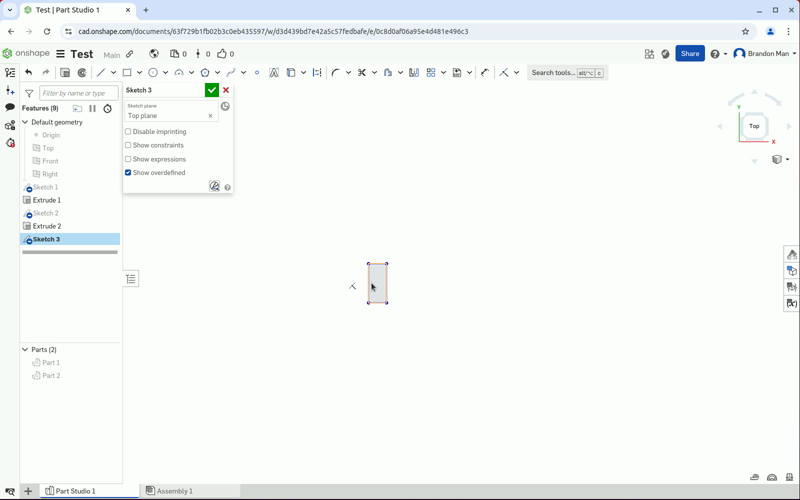
scroll(6)
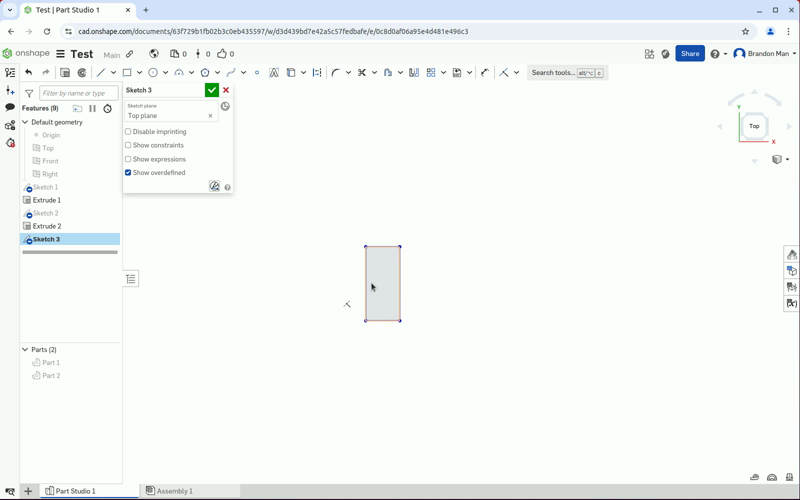
scroll(6)
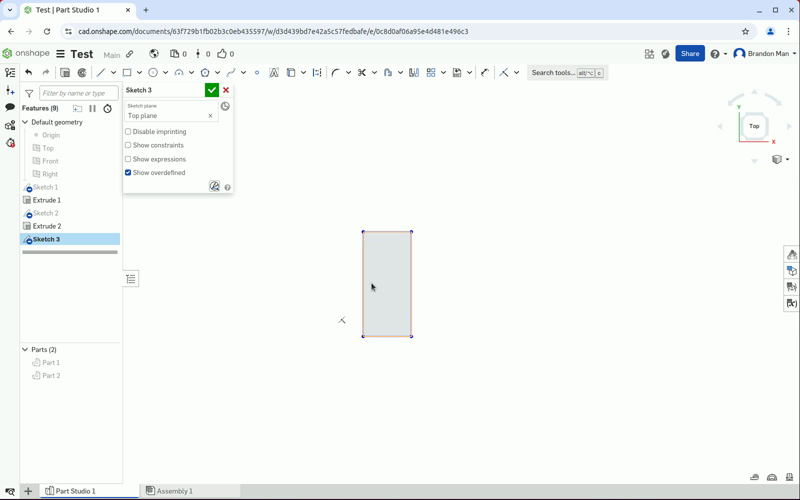
scroll(6)
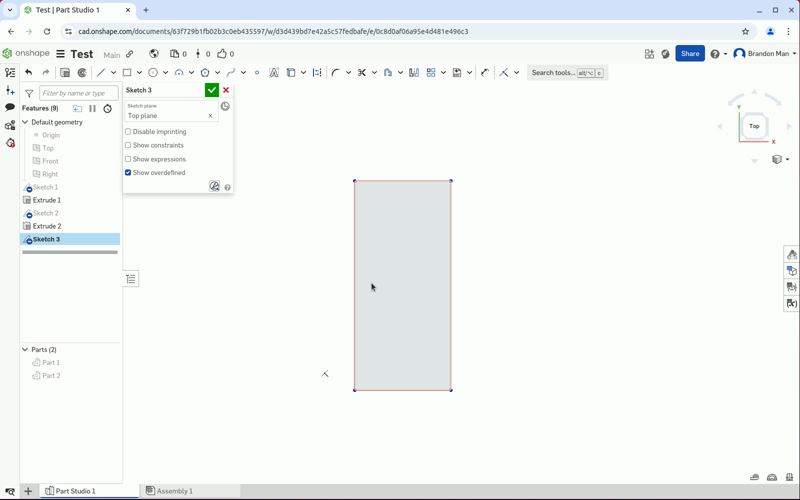
click(371, 282)
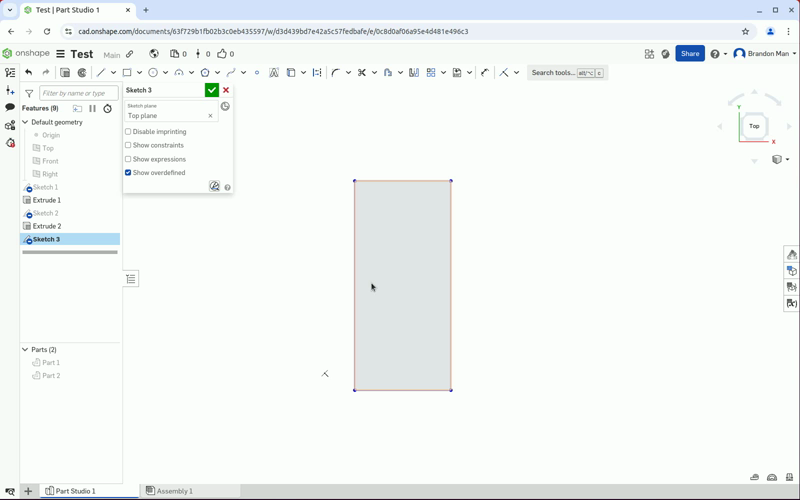
scroll(-6)
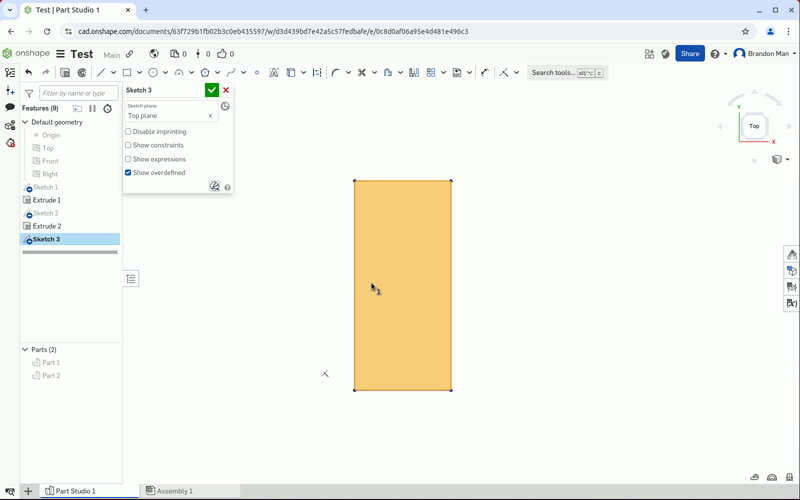
scroll(-6)
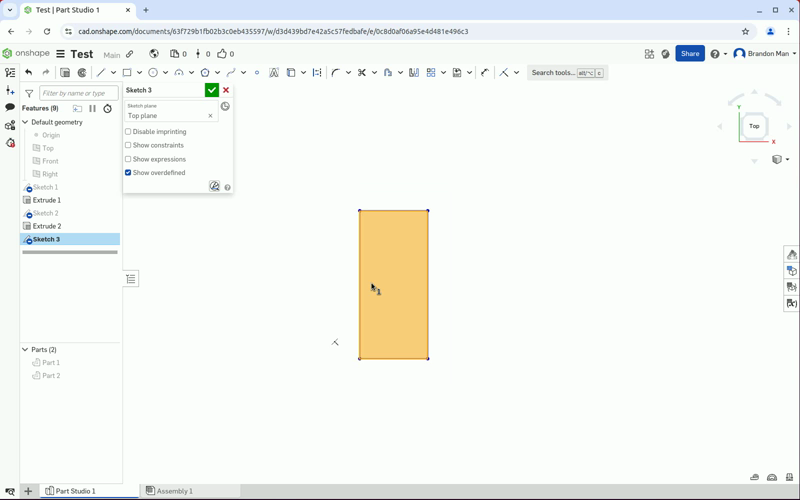
scroll(-6)
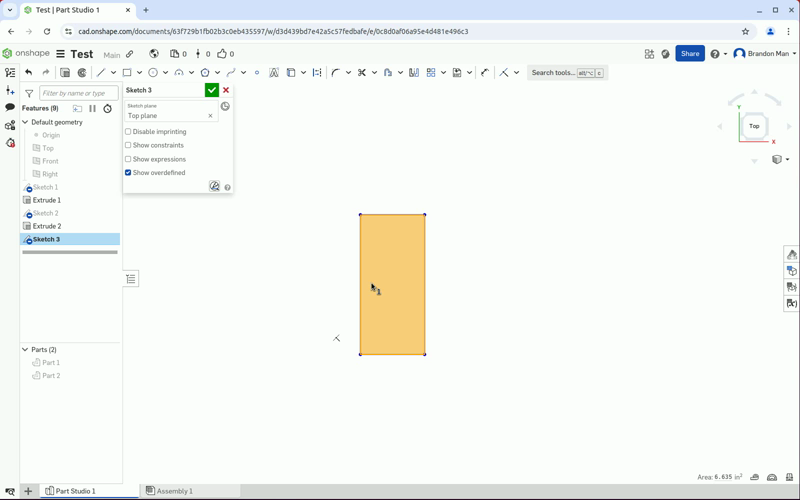
scroll(-6)
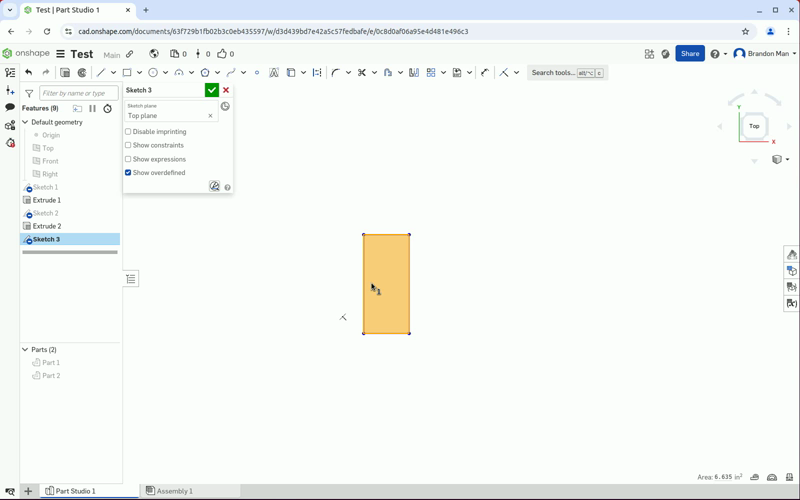
scroll(-6)
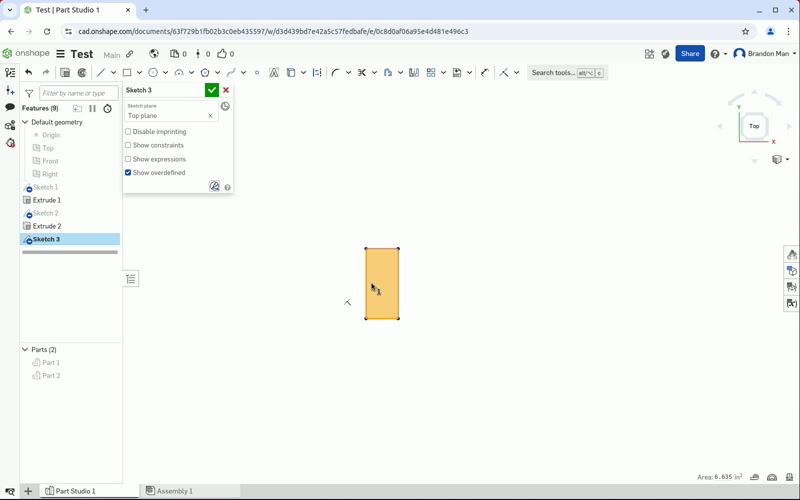
scroll(-6)
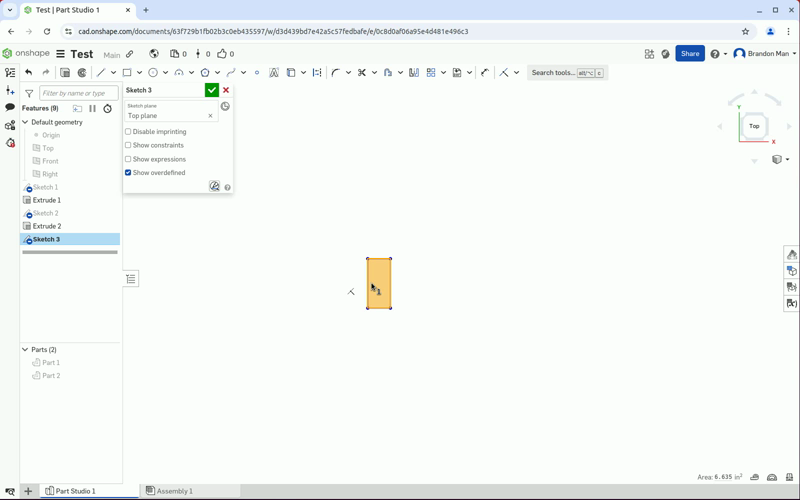
scroll(-6)
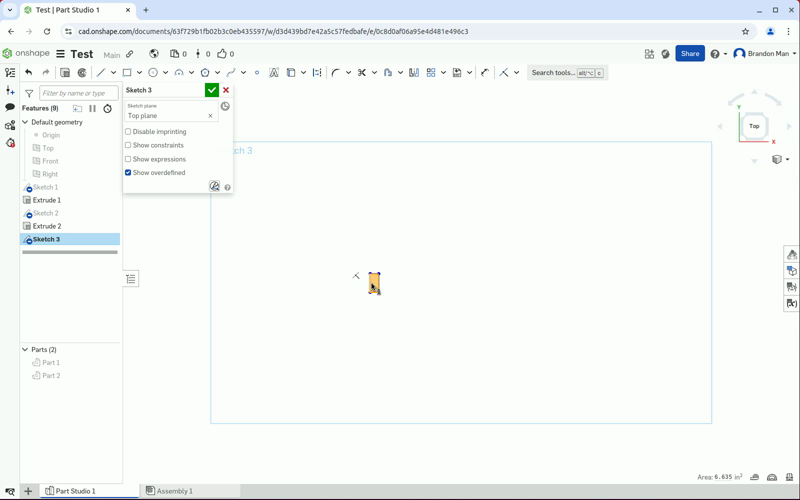
mouse_move(73, 352)
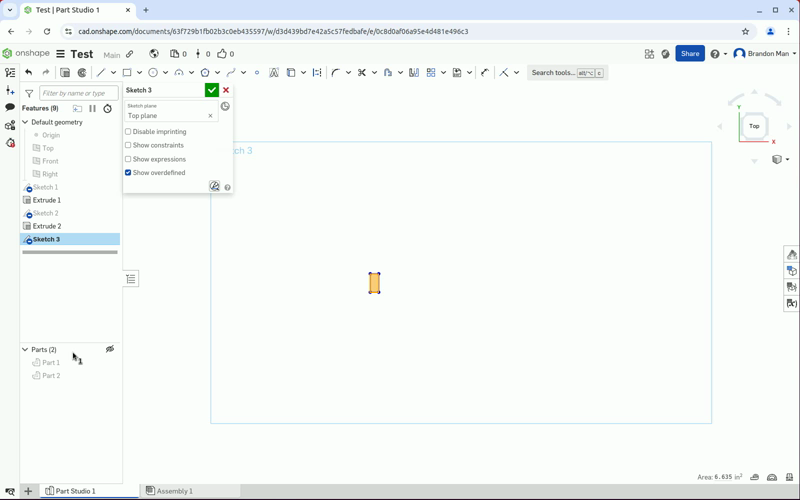
key(shift+y)
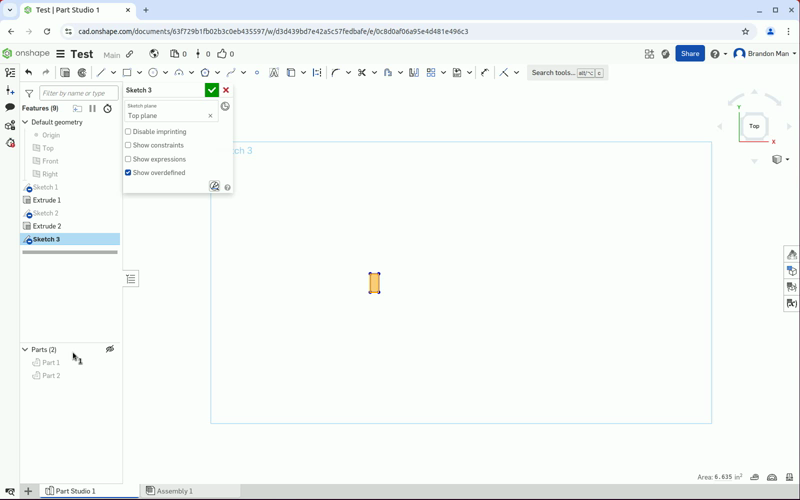
key(shift+e)
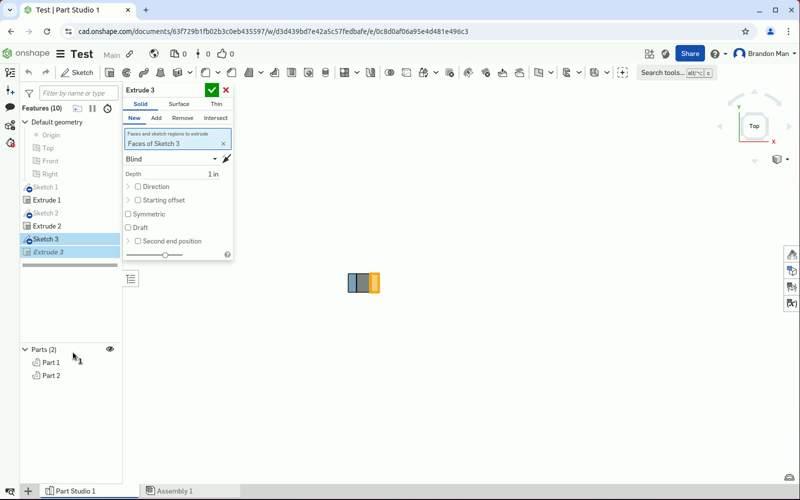
mouse_move(143, 106)
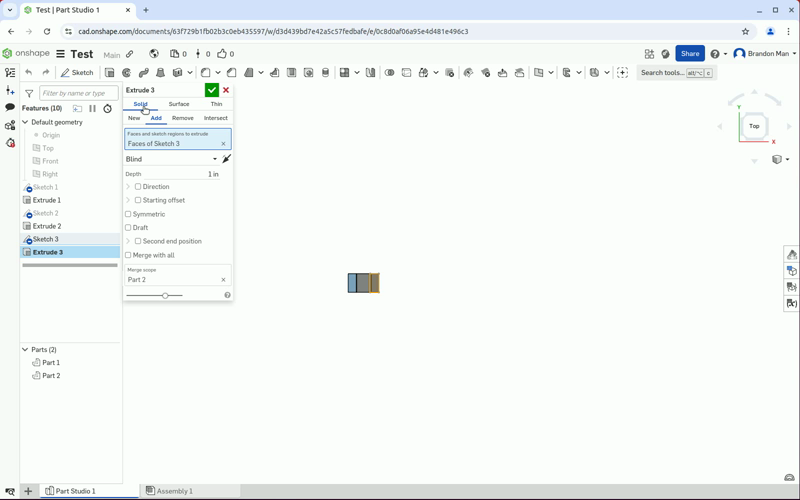
click(143, 106)
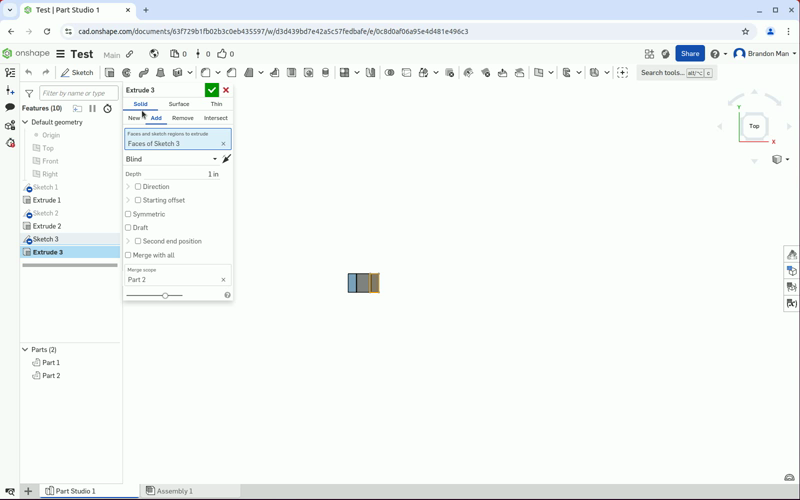
mouse_move(137, 120)
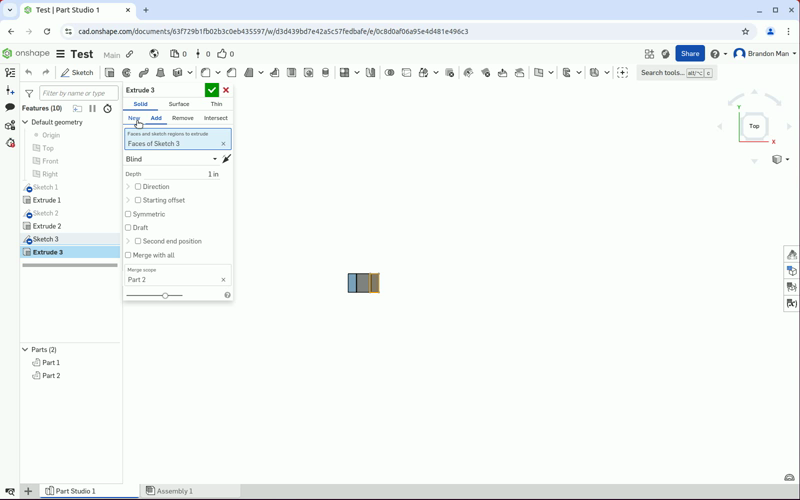
click(137, 120)
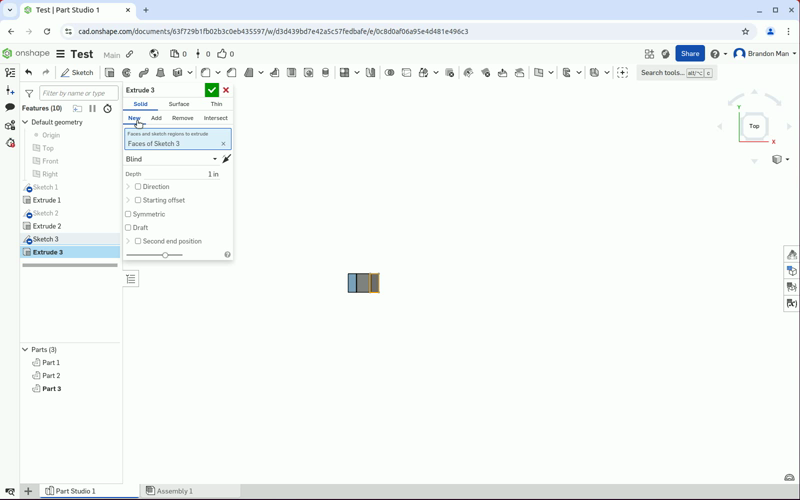
key(tab, 4)
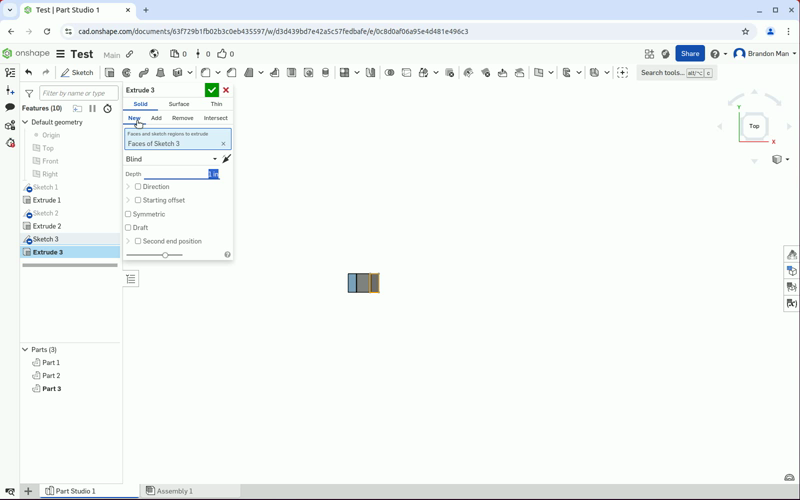
text(1.685)
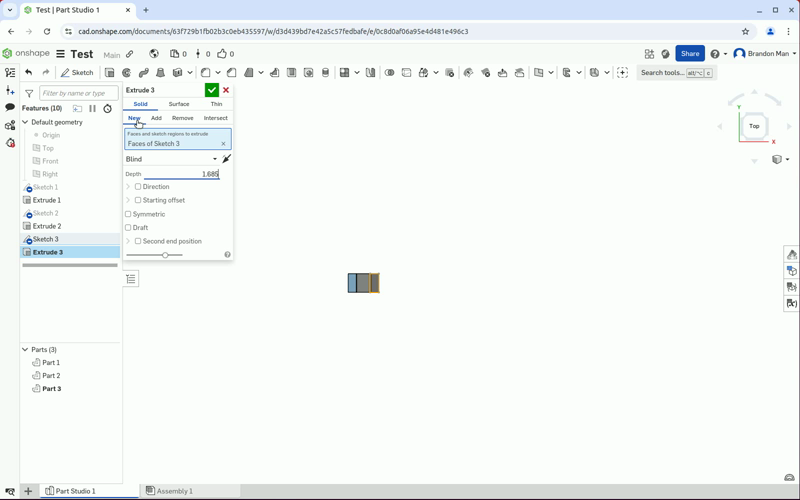
key(enter)
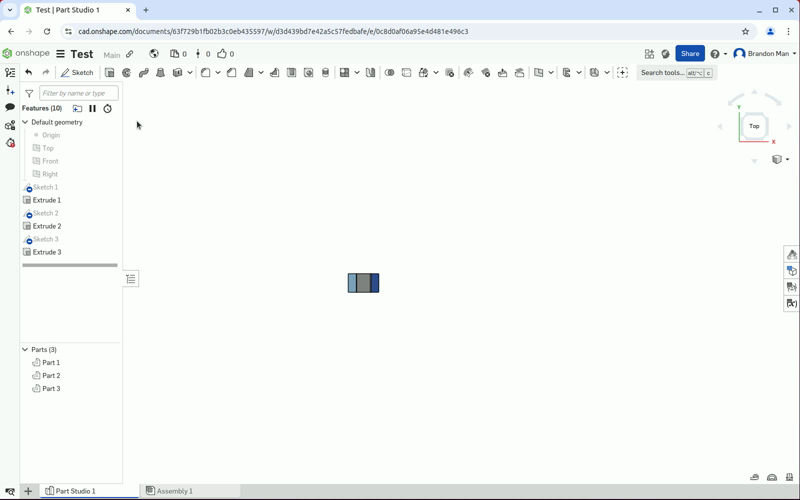
key(shift+h)
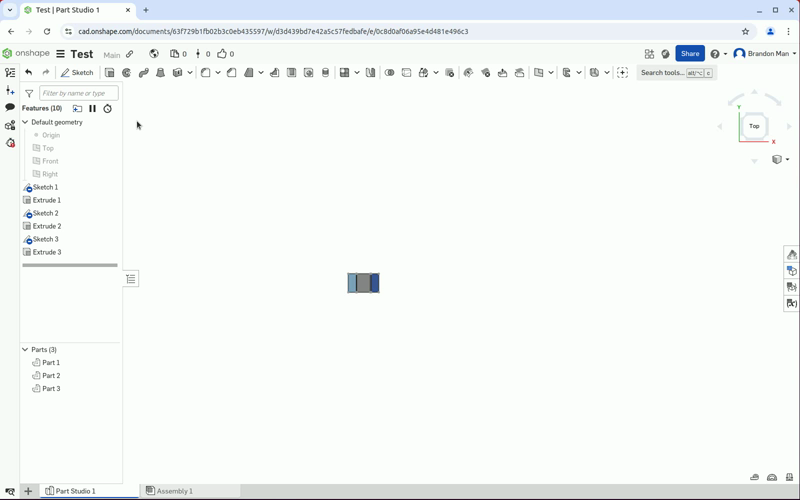
key(shift+h)
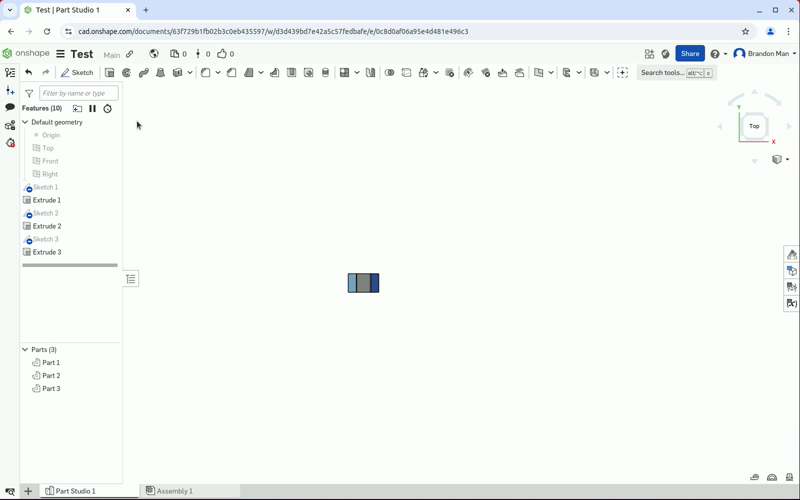
mouse_move(73, 189)
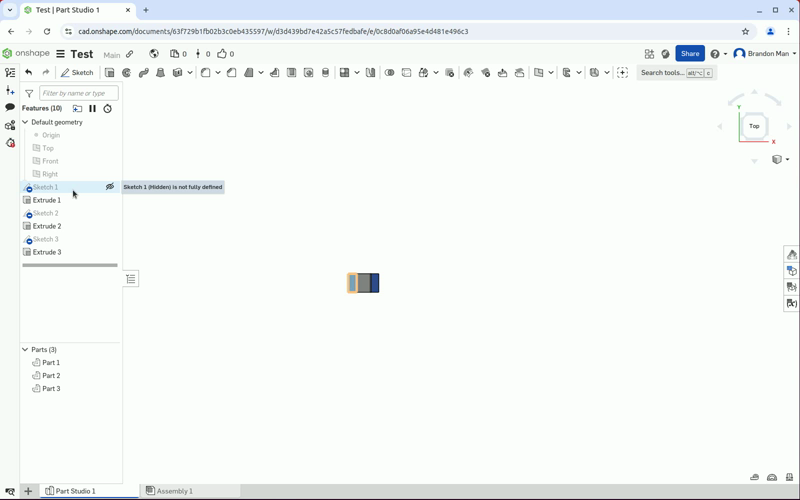
click(73, 189)
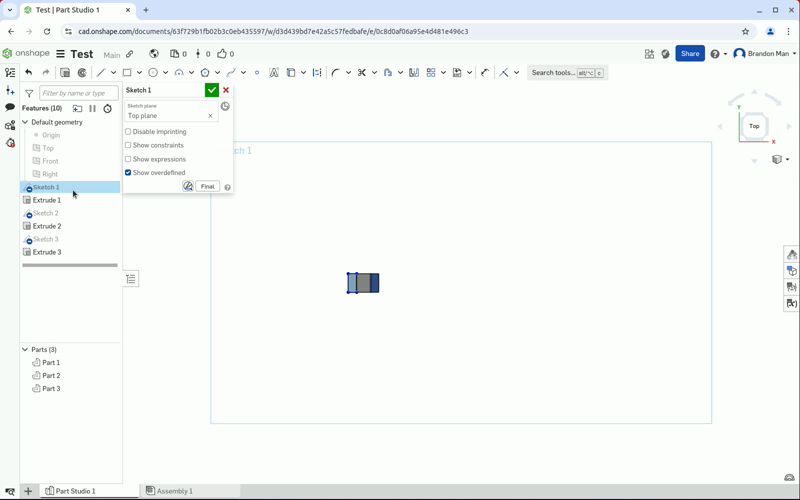
mouse_move(229, 92)
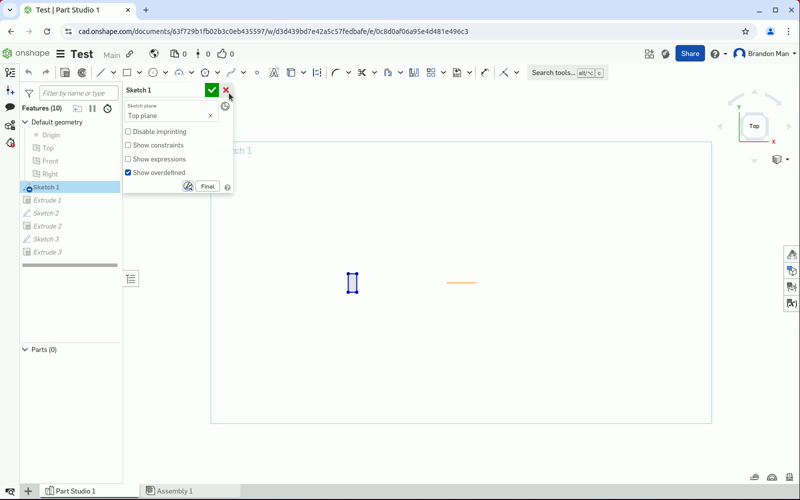
click(229, 92)
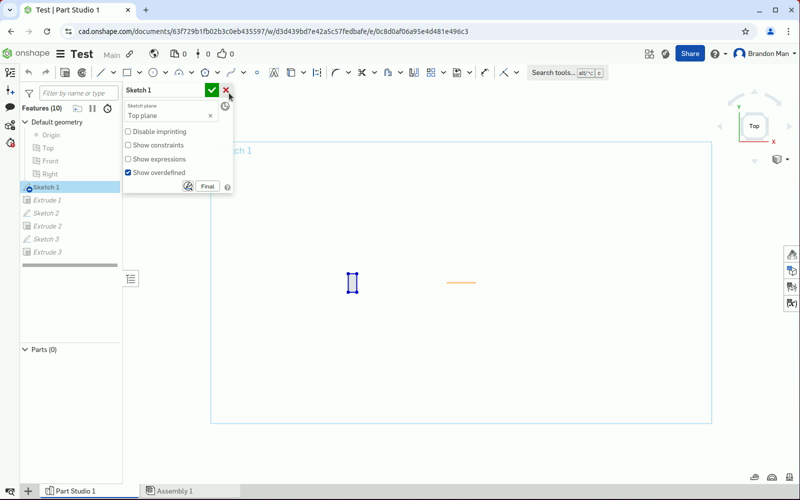
key(shift+s)
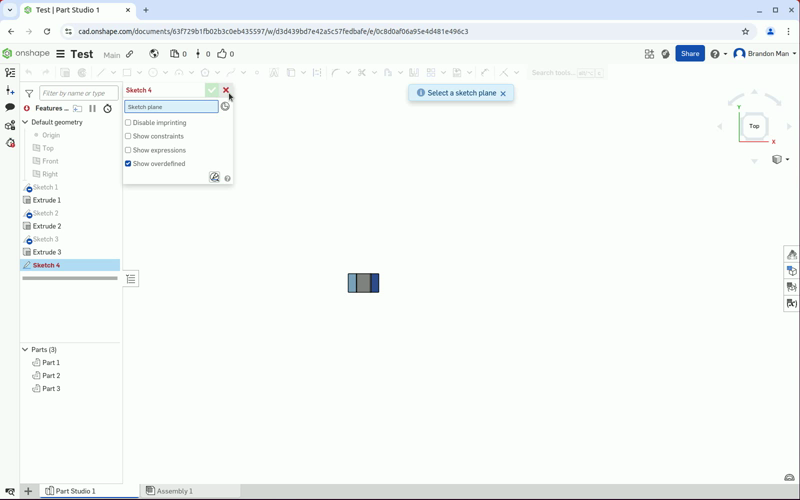
mouse_move(73, 150)
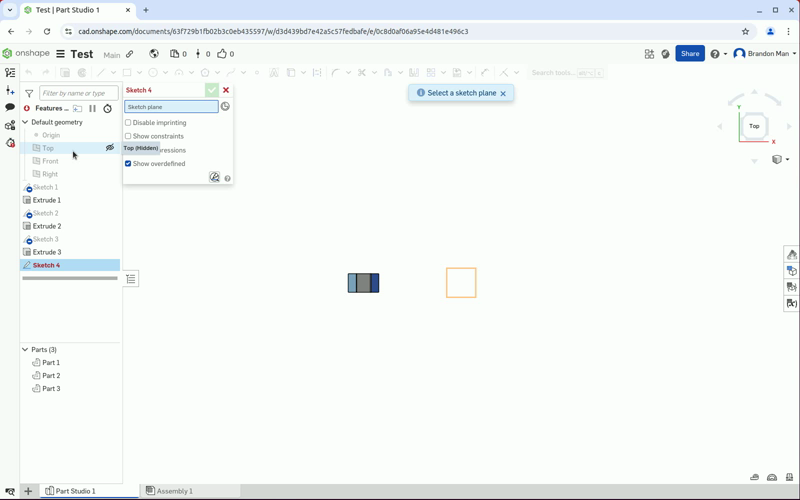
click(73, 150)
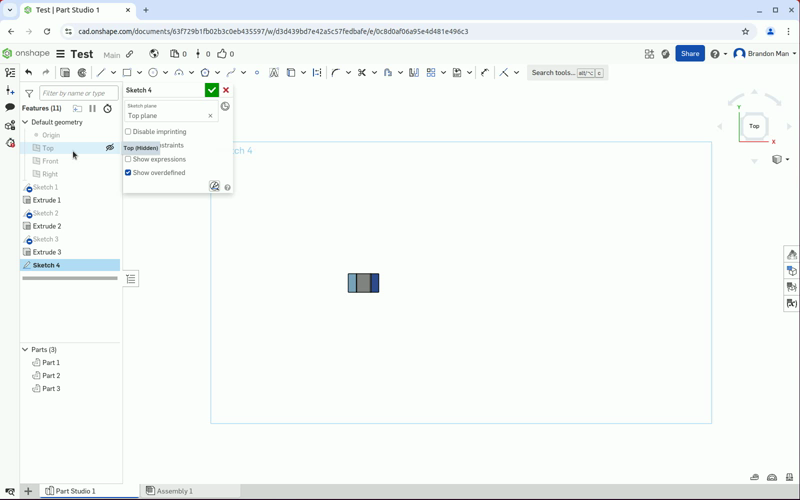
mouse_move(73, 352)
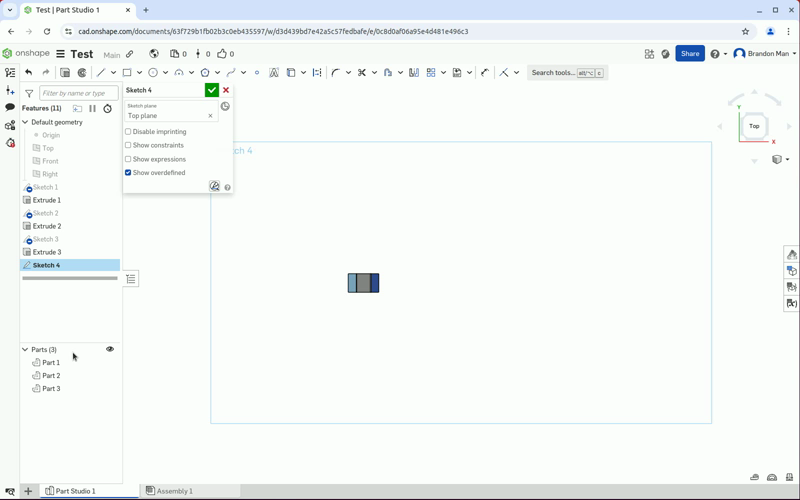
key(y)
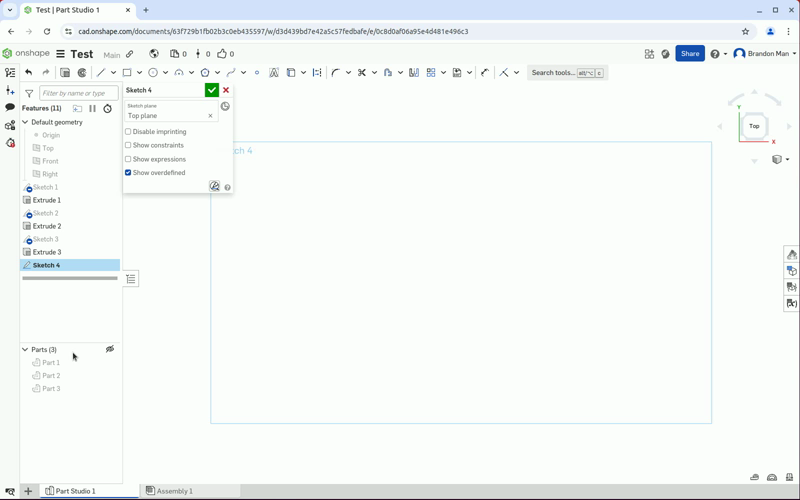
key(l)
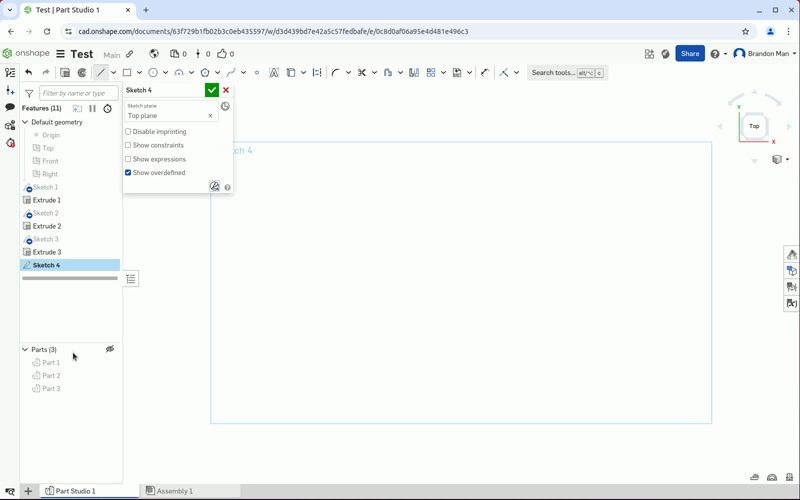
key_down(shift)
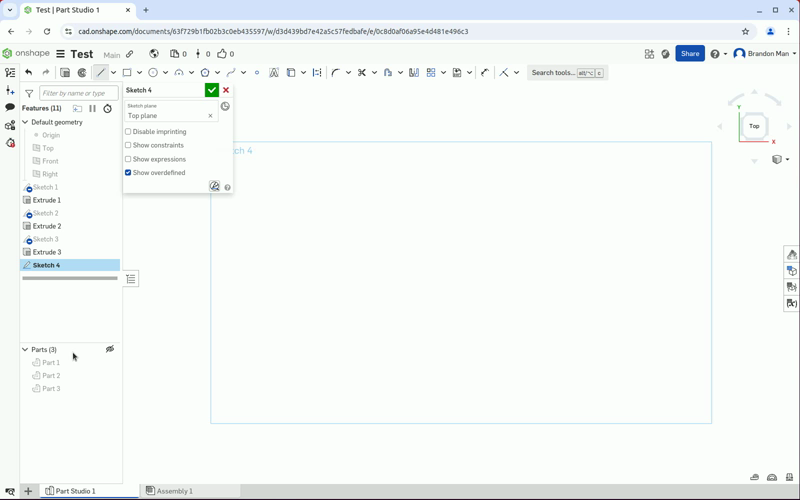
mouse_move(378, 292)
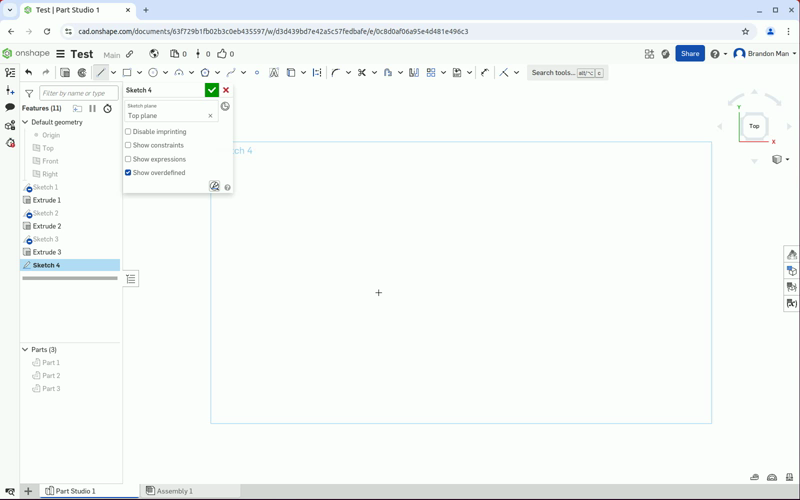
click(378, 292)
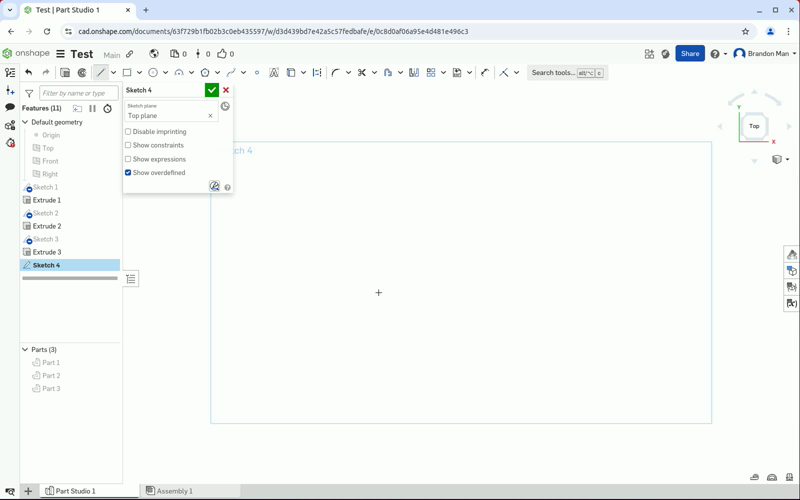
key_up(shift)
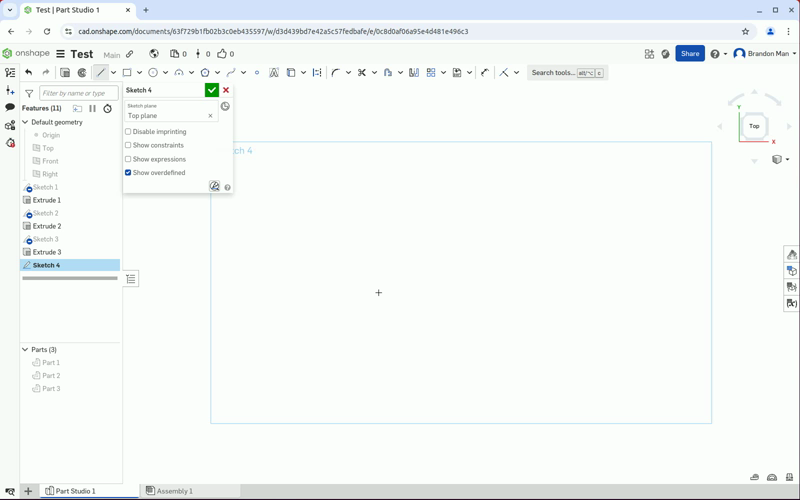
key_down(shift)
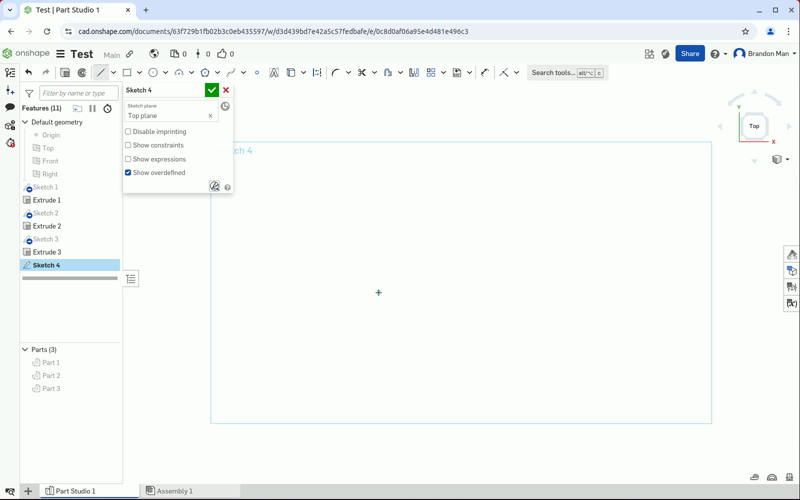
mouse_move(408, 292)
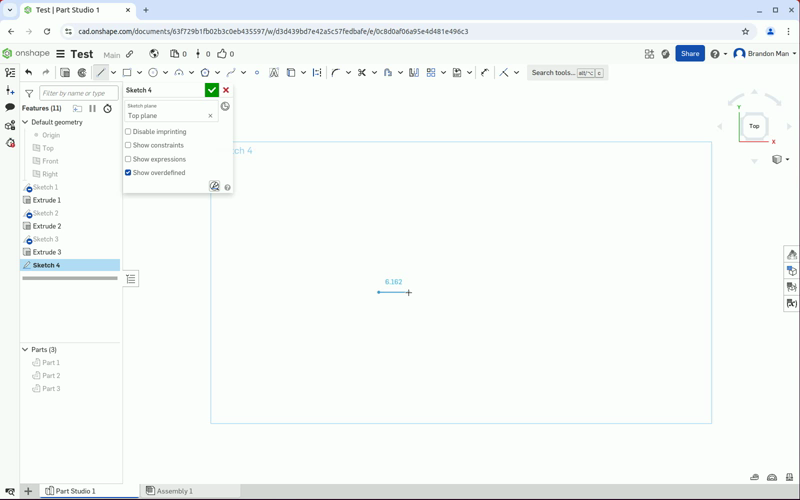
mouse_move(429, 292)
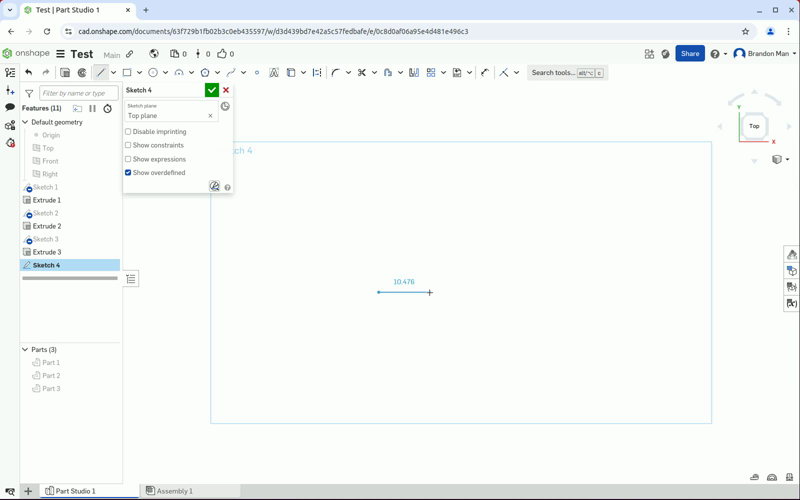
click(429, 292)
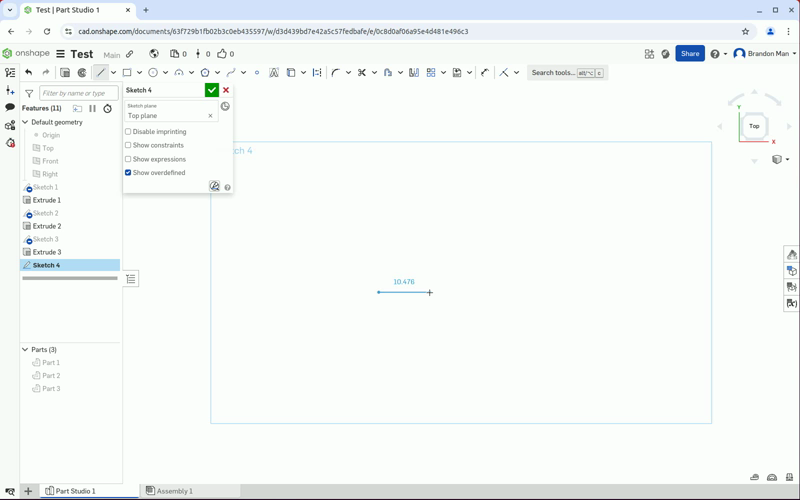
key_up(shift)
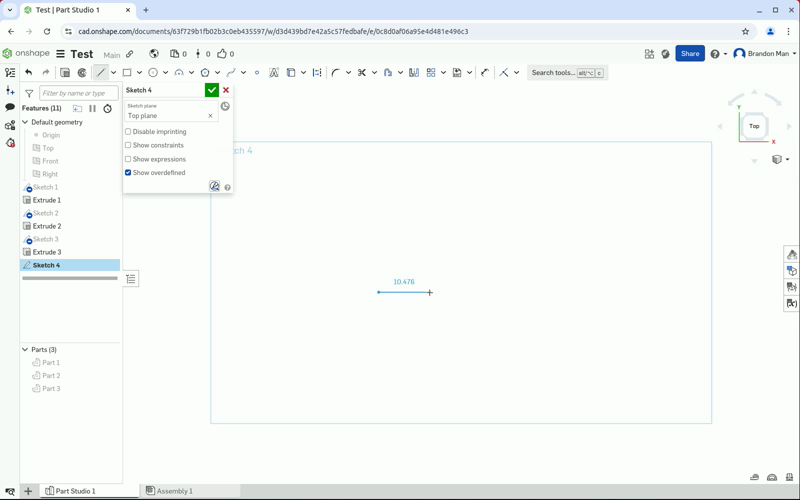
key_down(shift)
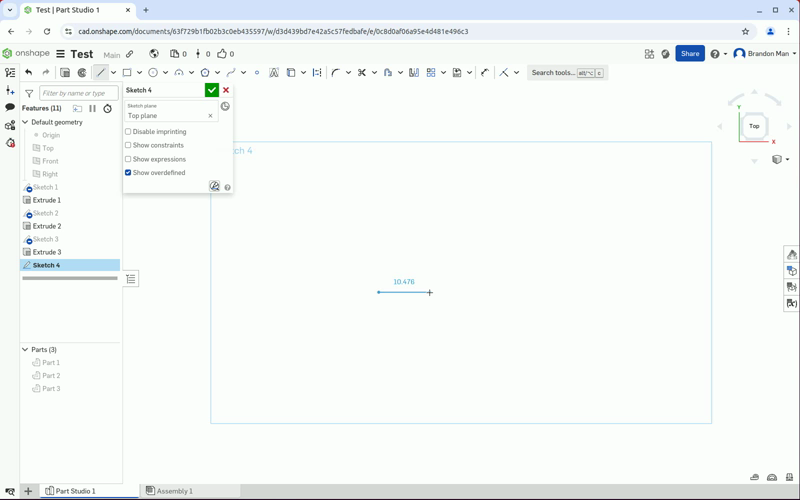
mouse_move(459, 292)
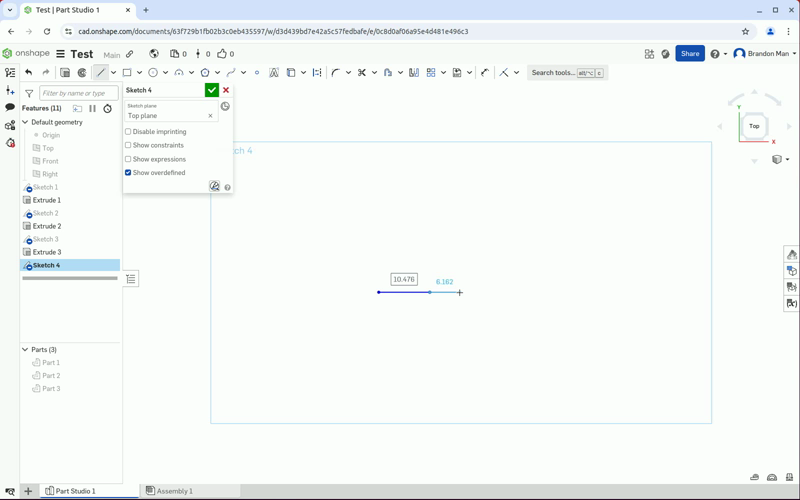
mouse_move(429, 274)
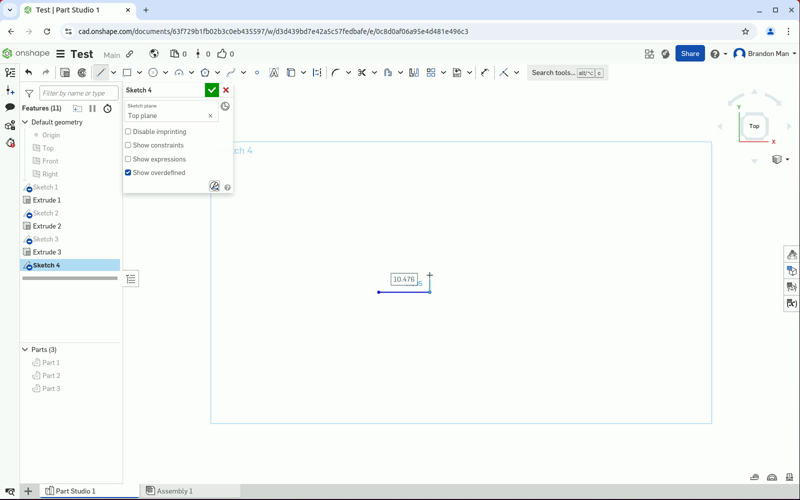
click(429, 274)
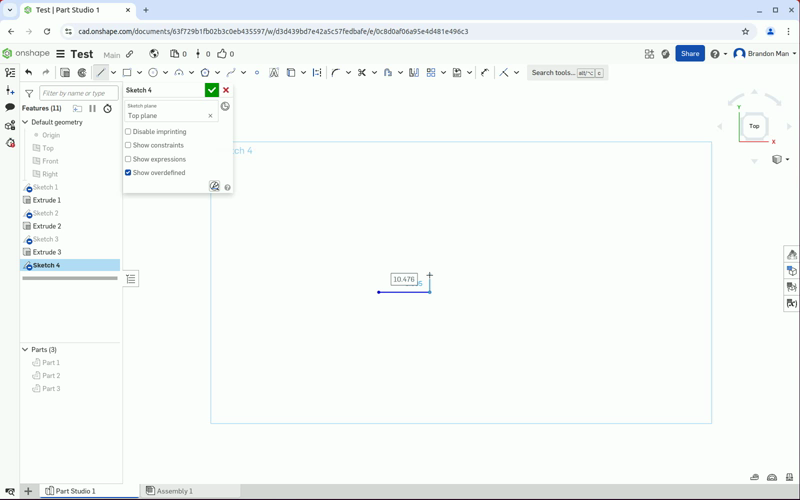
key_up(shift)
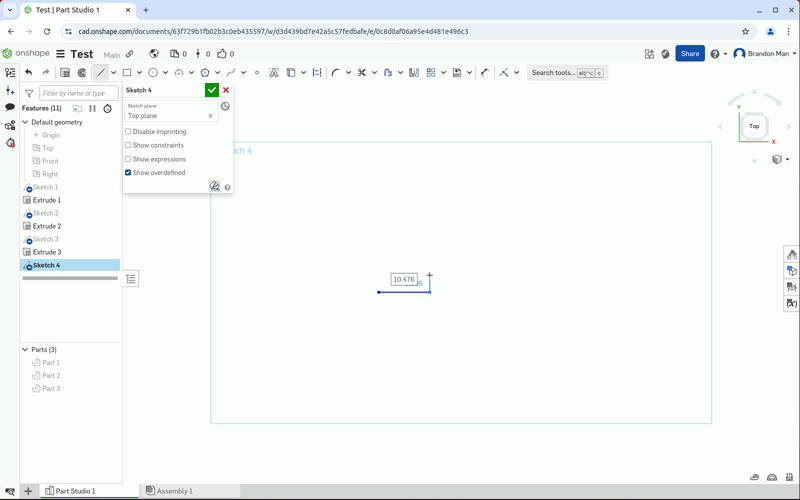
key_down(shift)
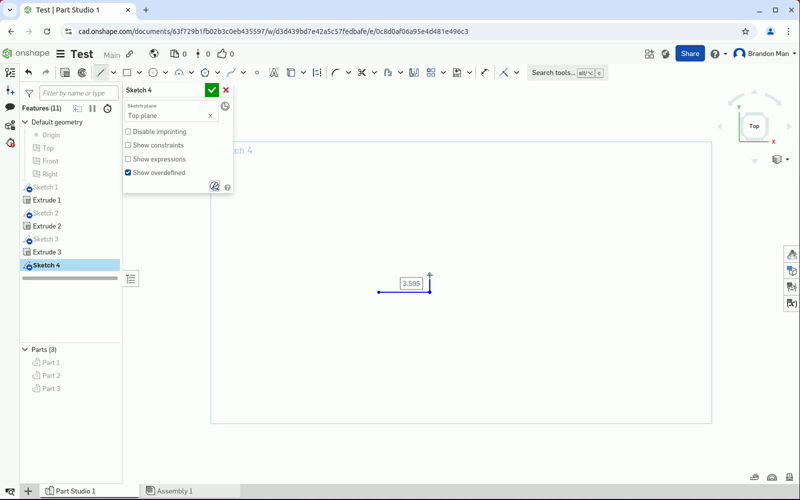
mouse_move(459, 274)
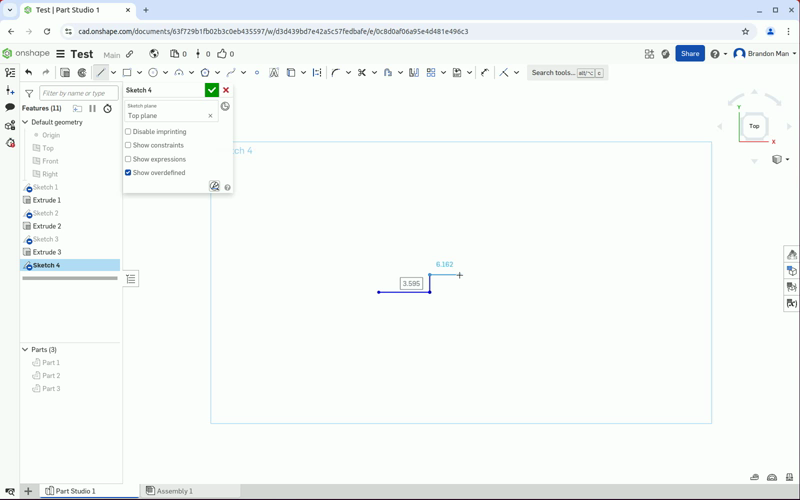
mouse_move(378, 274)
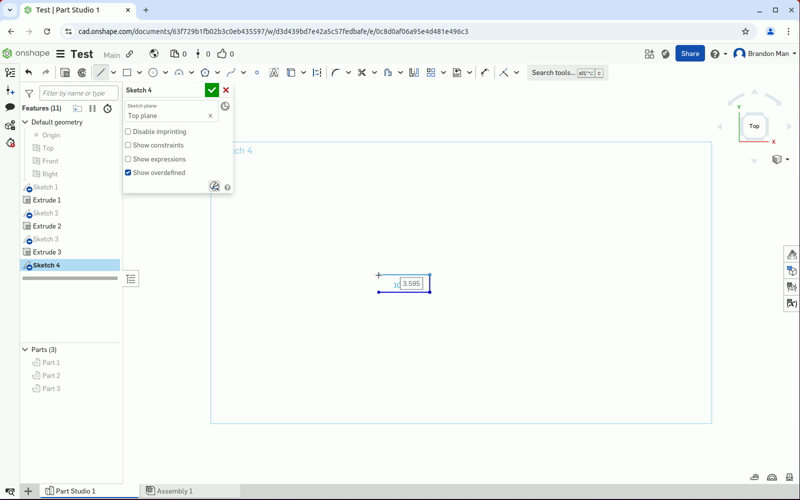
click(378, 274)
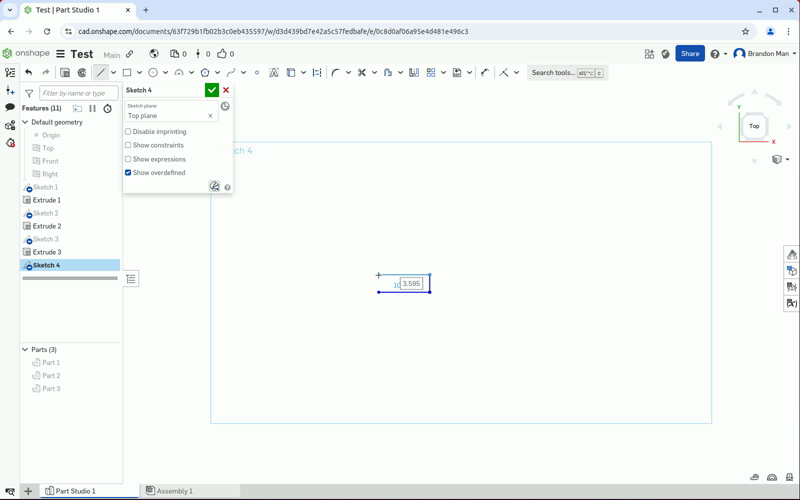
key_up(shift)
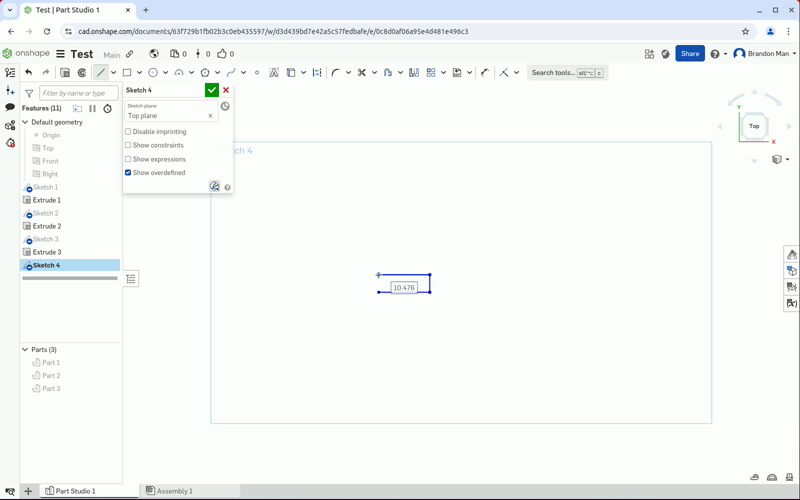
mouse_move(408, 274)
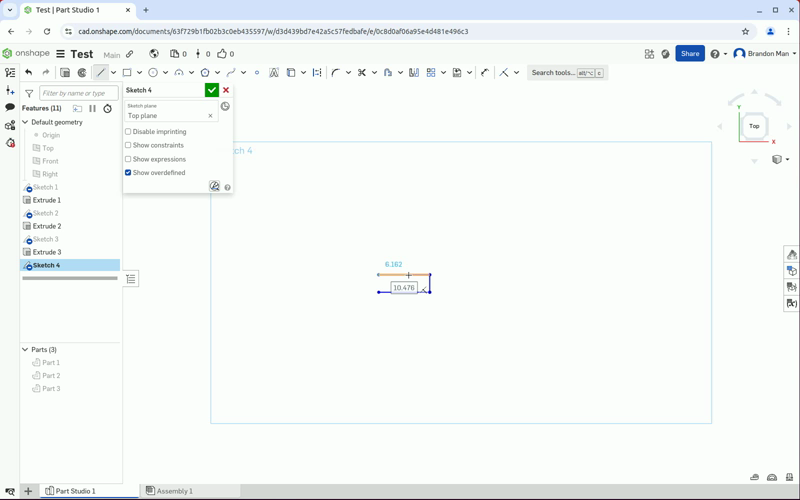
key_down(shift)
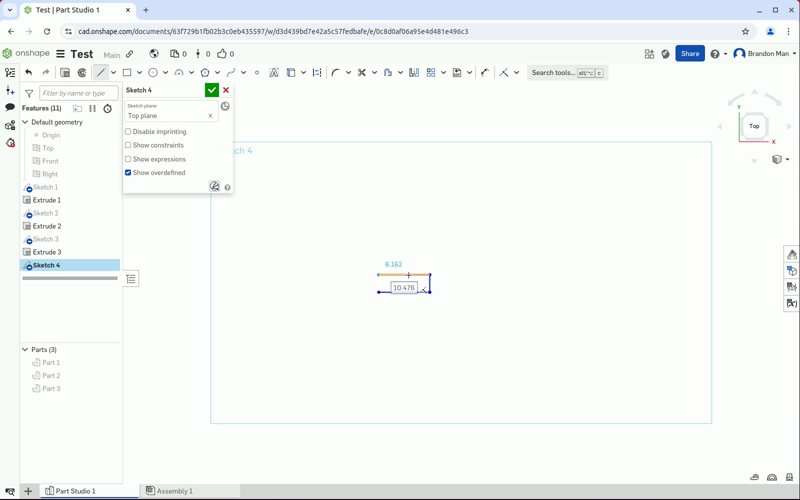
mouse_move(378, 292)
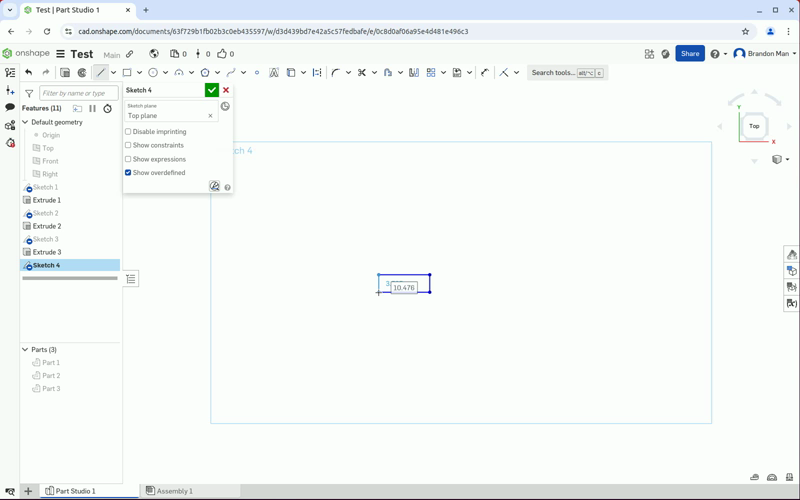
key_up(shift)
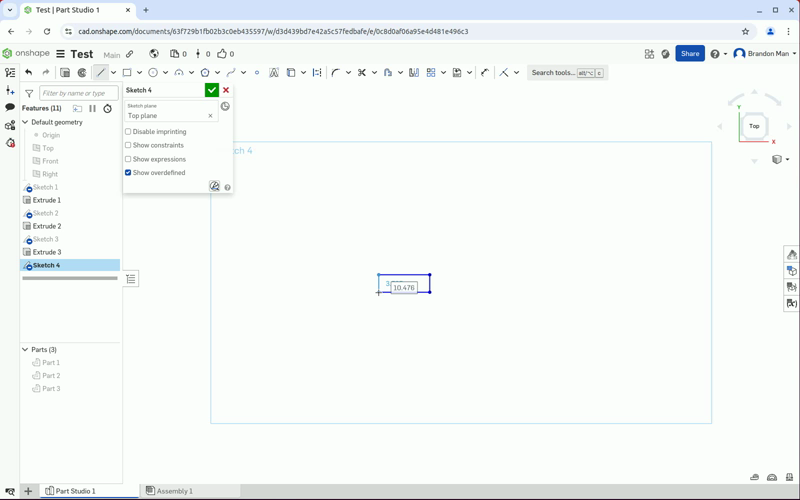
click(378, 292)
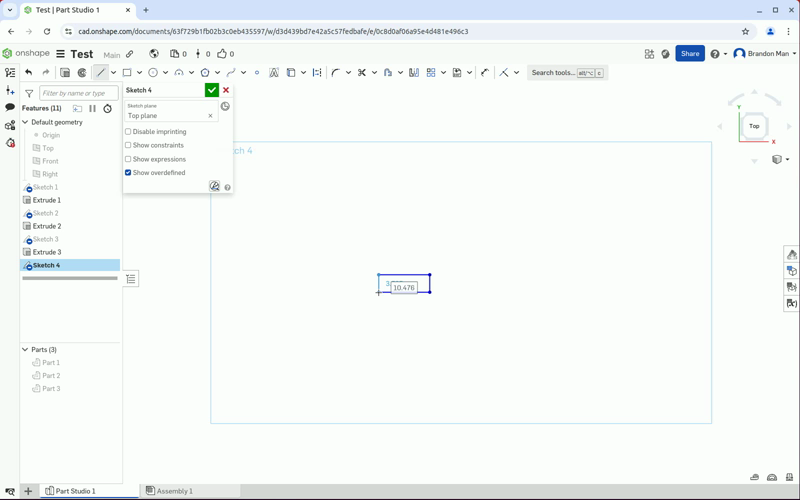
key(esc)
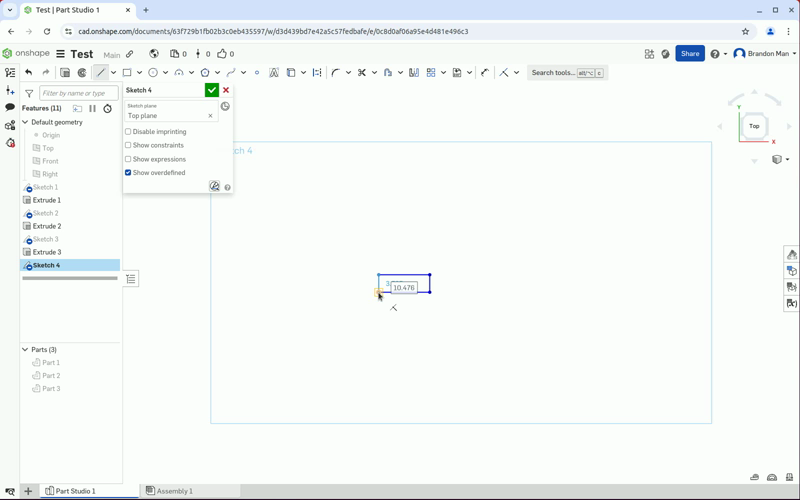
mouse_move(380, 287)
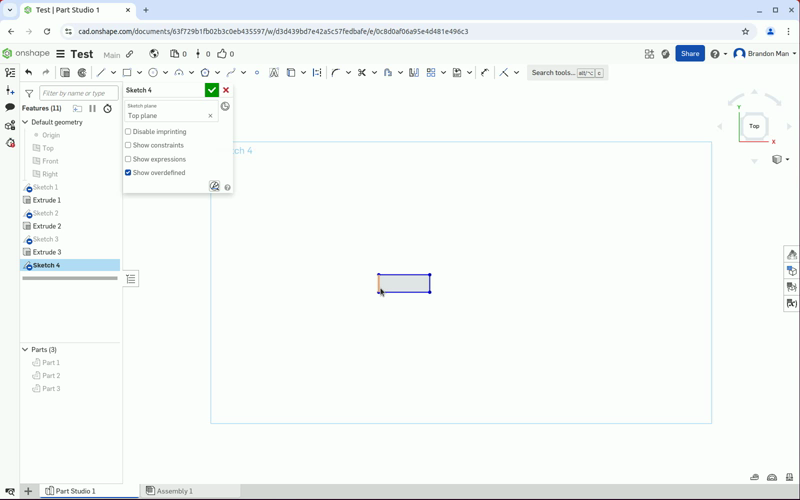
scroll(6)
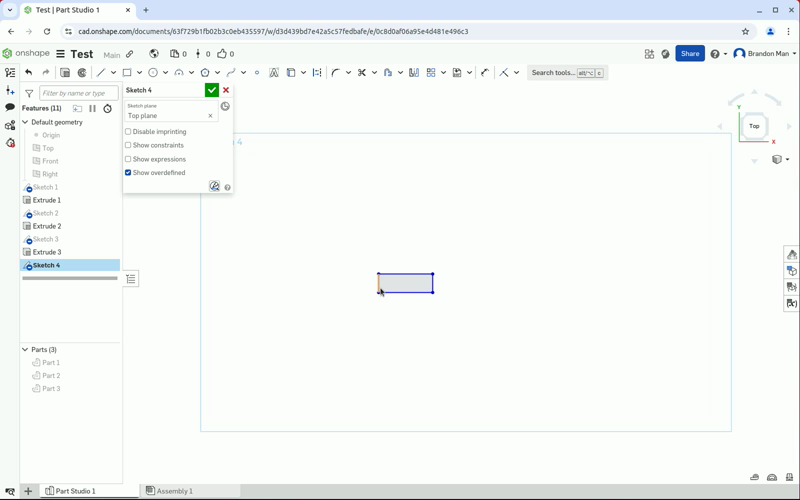
scroll(6)
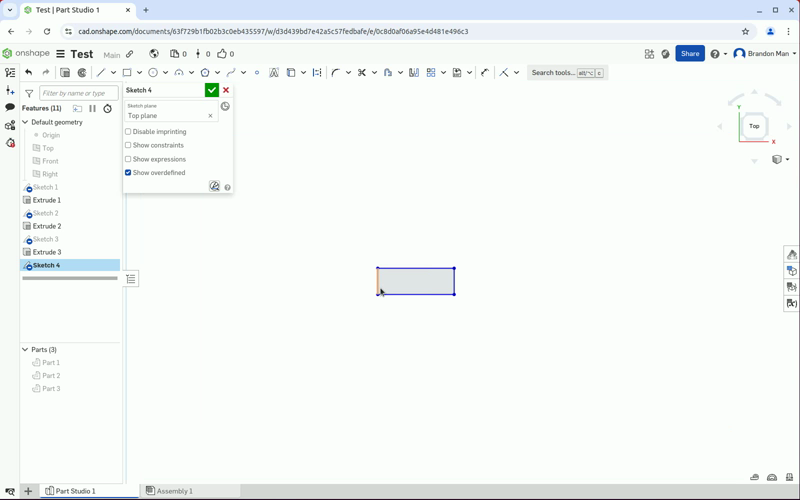
scroll(6)
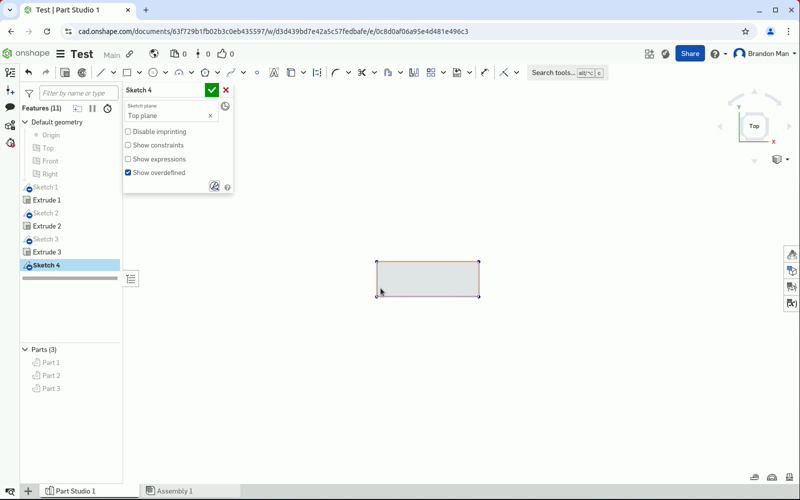
scroll(6)
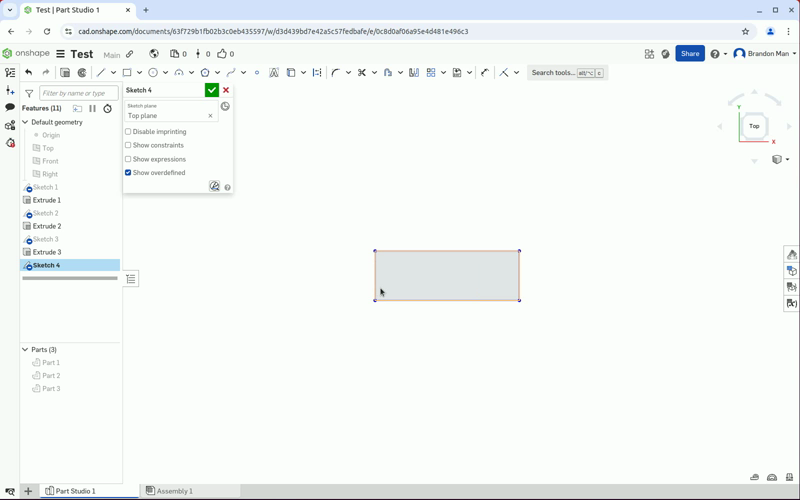
scroll(6)
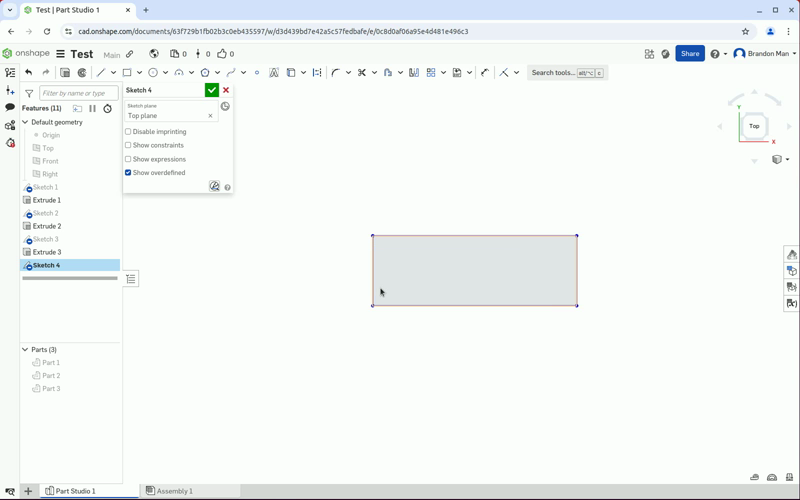
scroll(6)
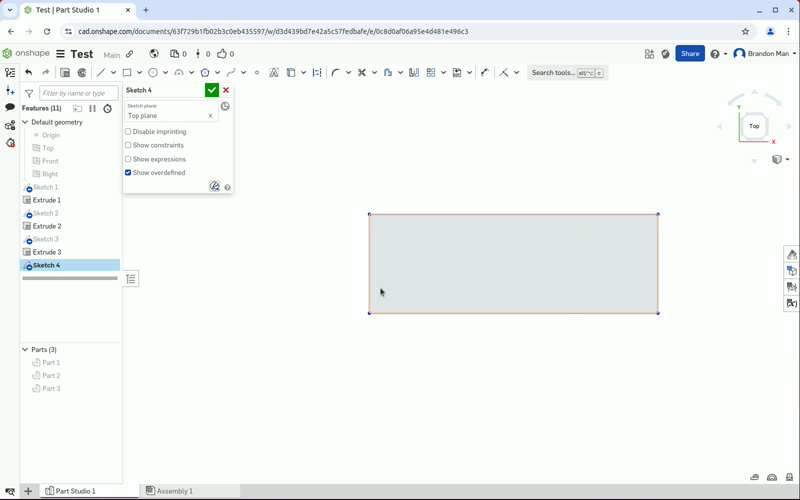
scroll(6)
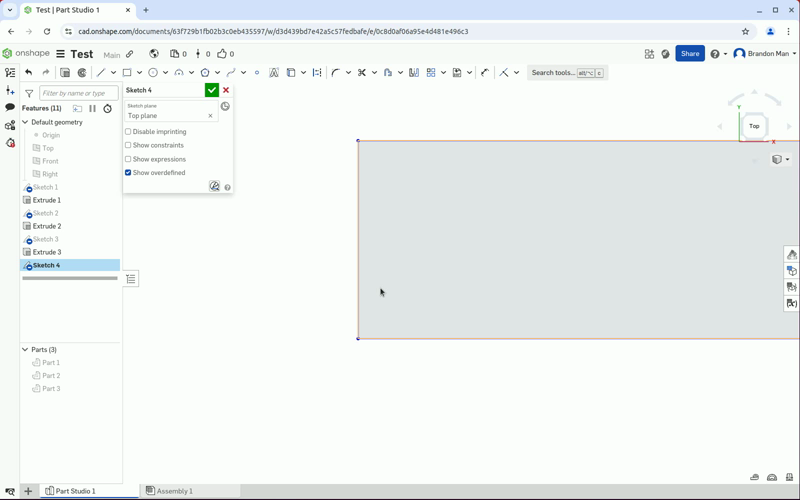
click(380, 287)
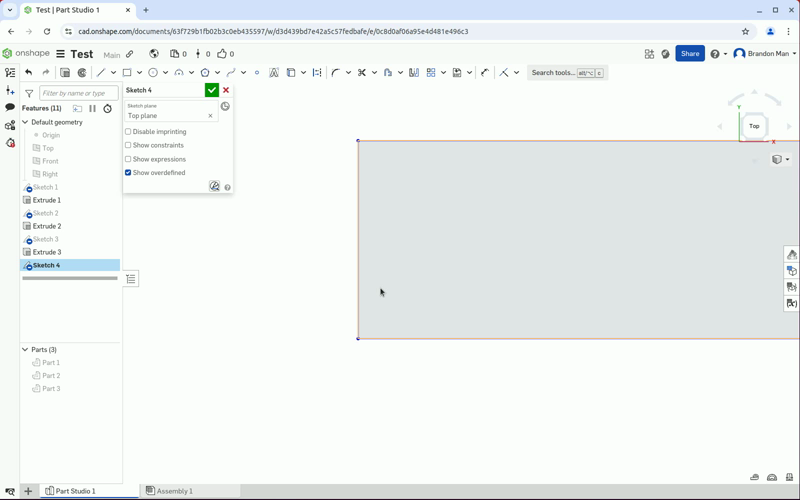
scroll(-6)
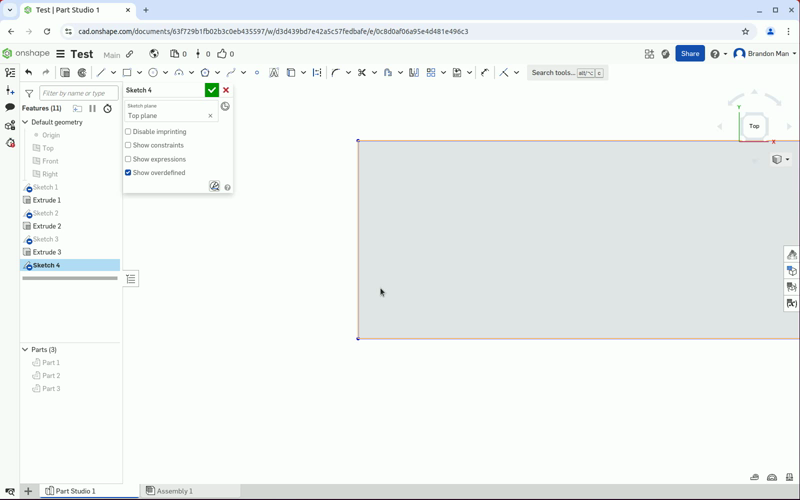
scroll(-6)
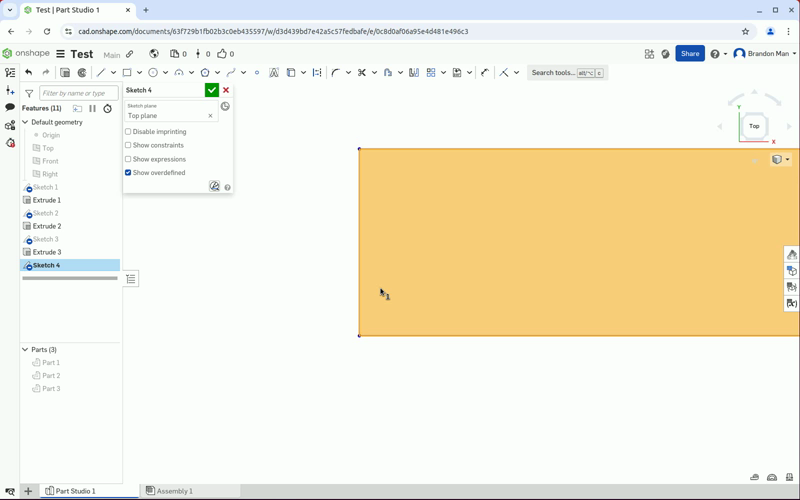
scroll(-6)
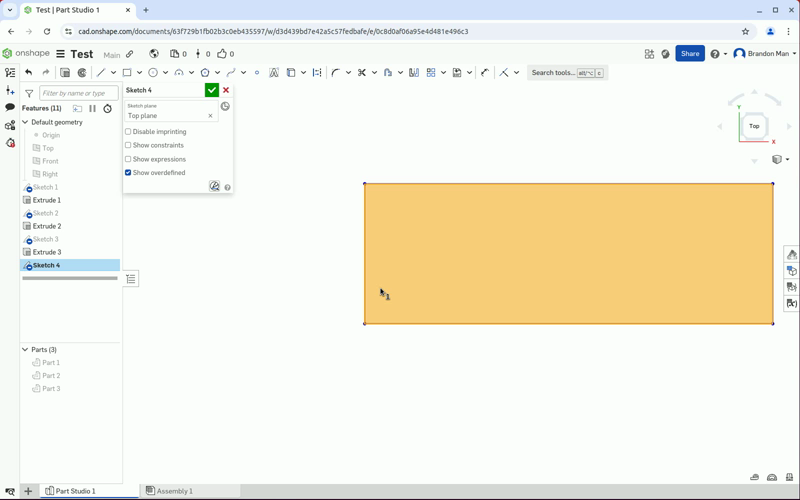
scroll(-6)
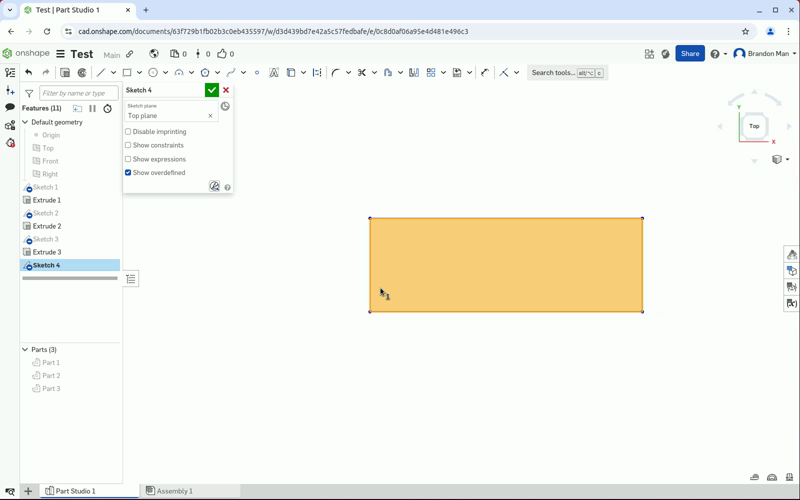
scroll(-6)
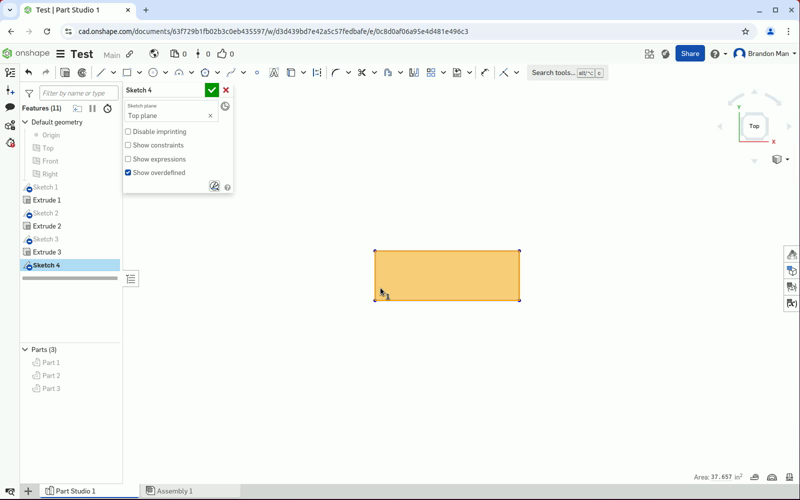
scroll(-6)
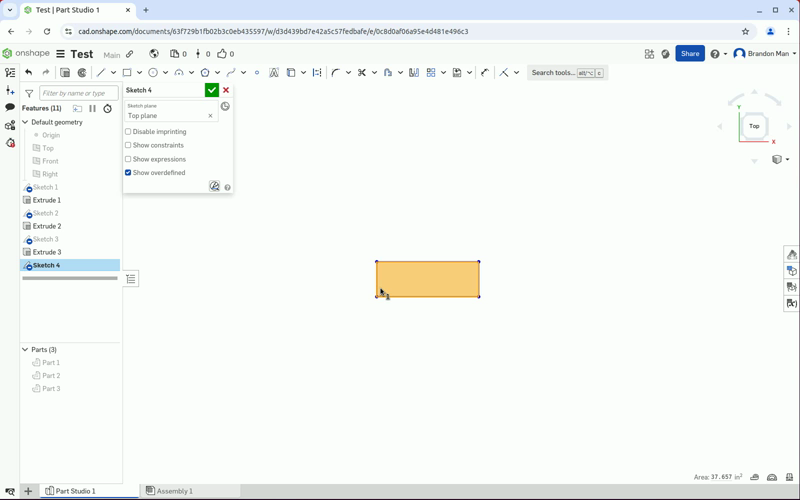
scroll(-6)
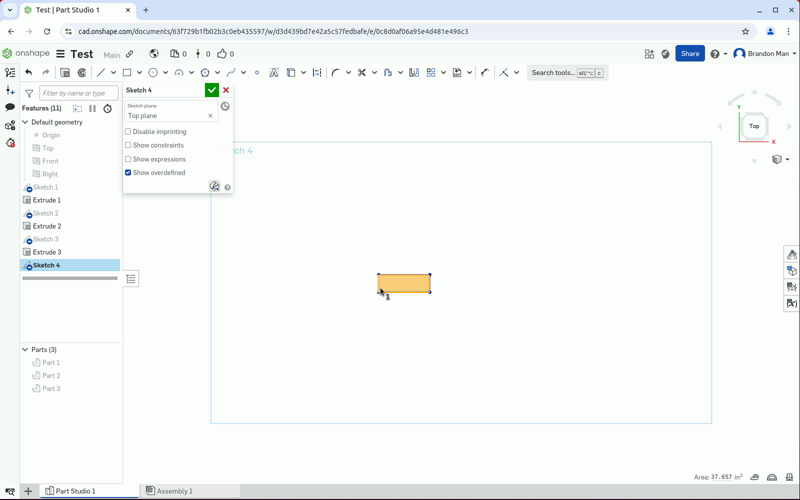
mouse_move(73, 352)
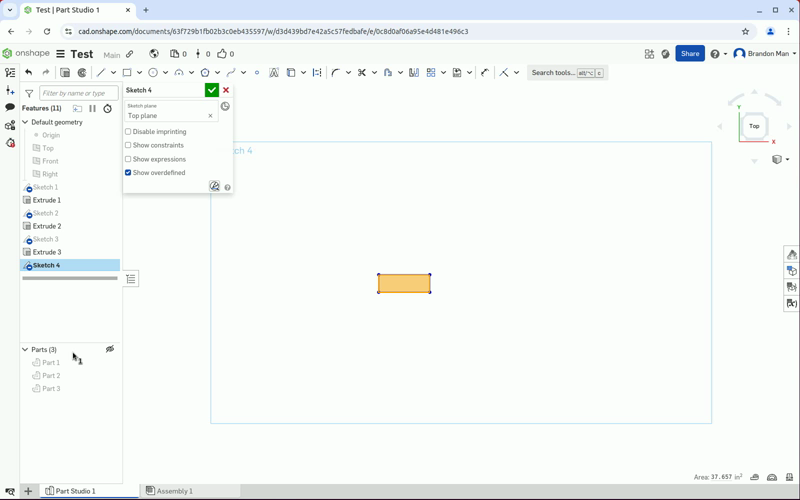
key(shift+y)
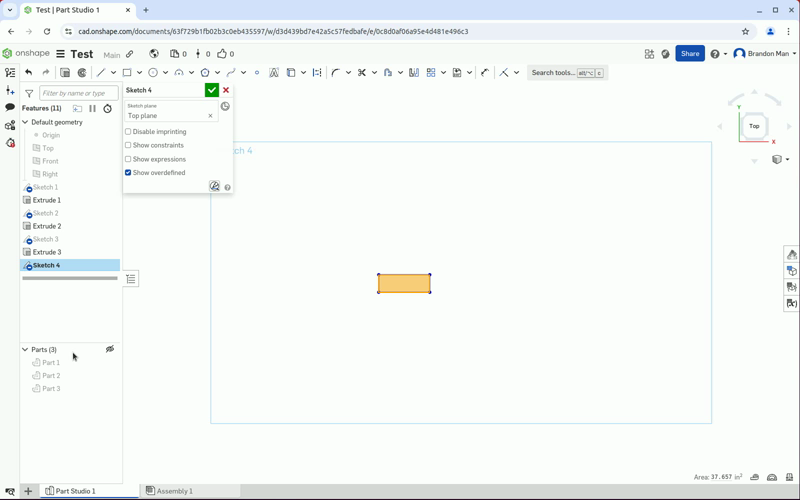
key(shift+e)
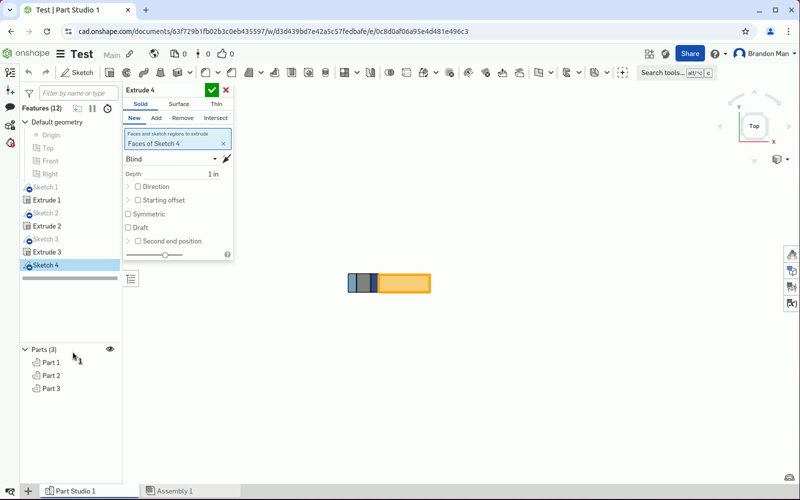
mouse_move(143, 106)
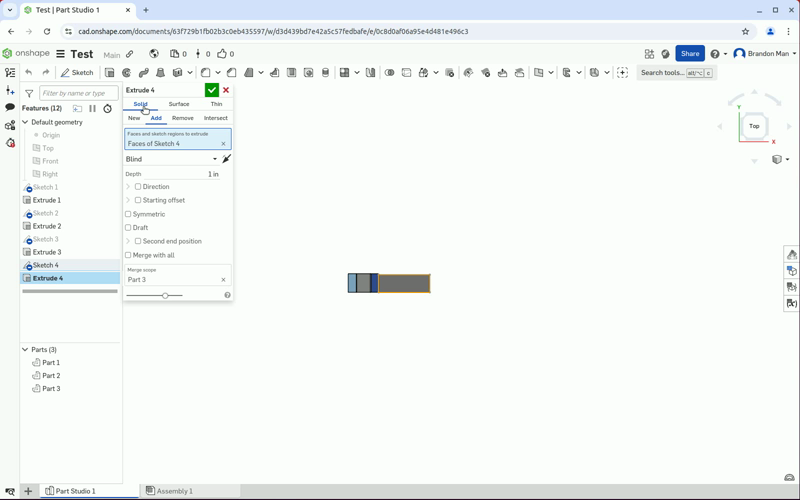
click(143, 106)
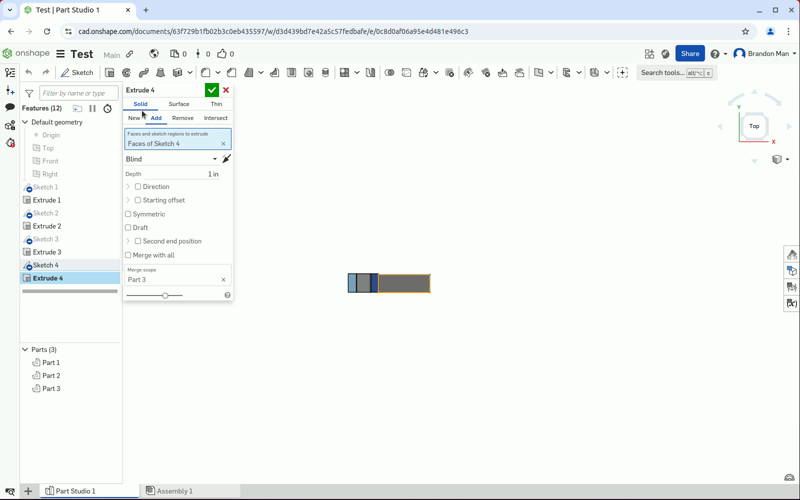
mouse_move(137, 120)
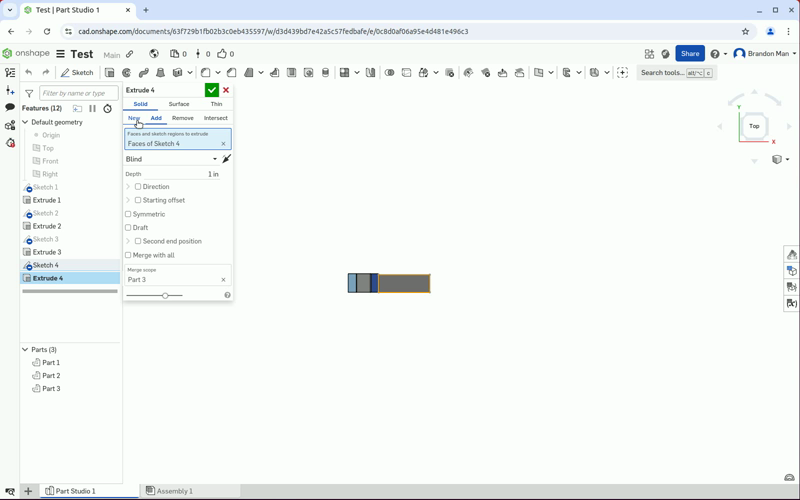
click(137, 120)
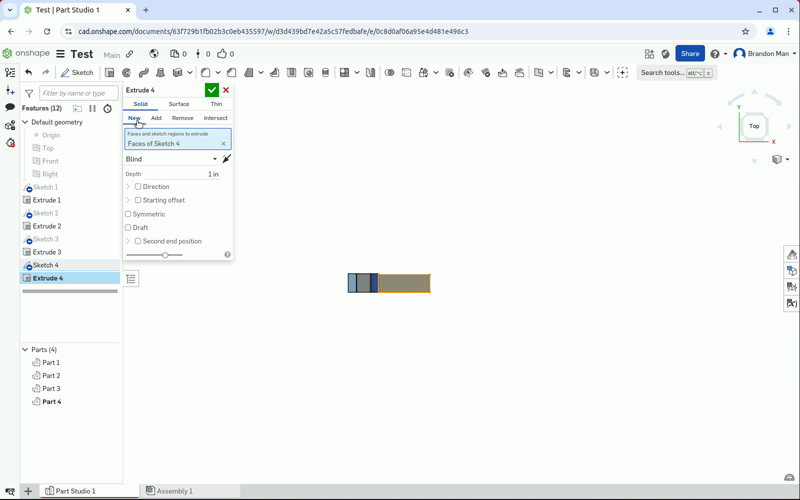
key(tab, 4)
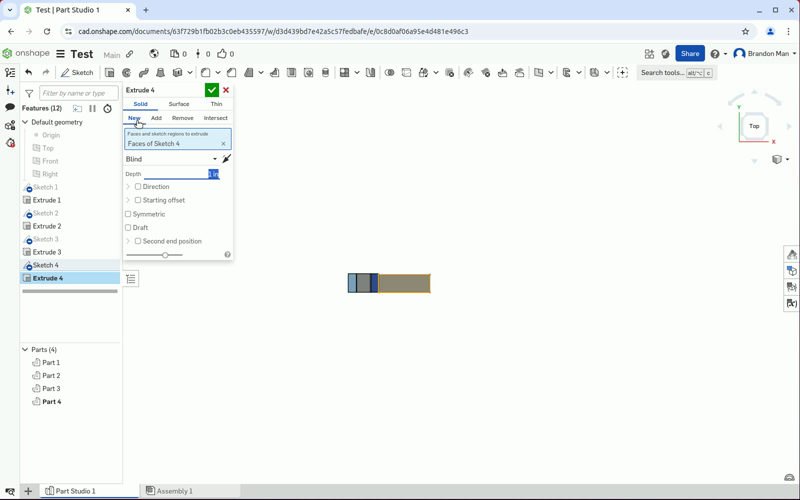
text(1.685)
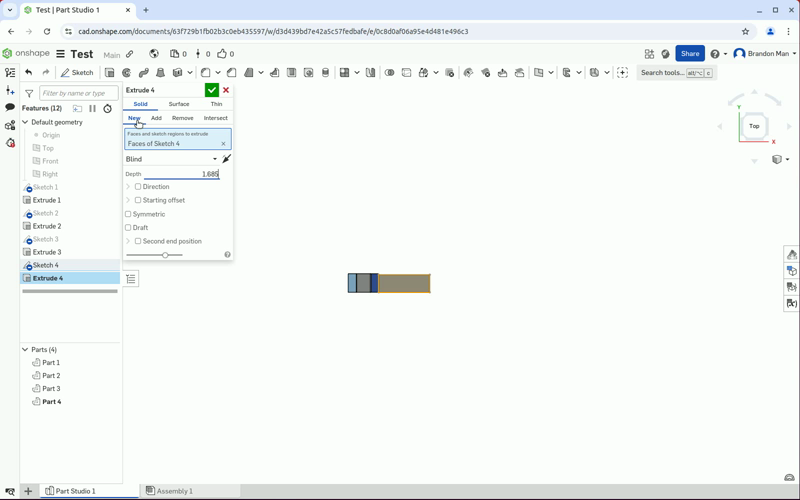
key(enter)
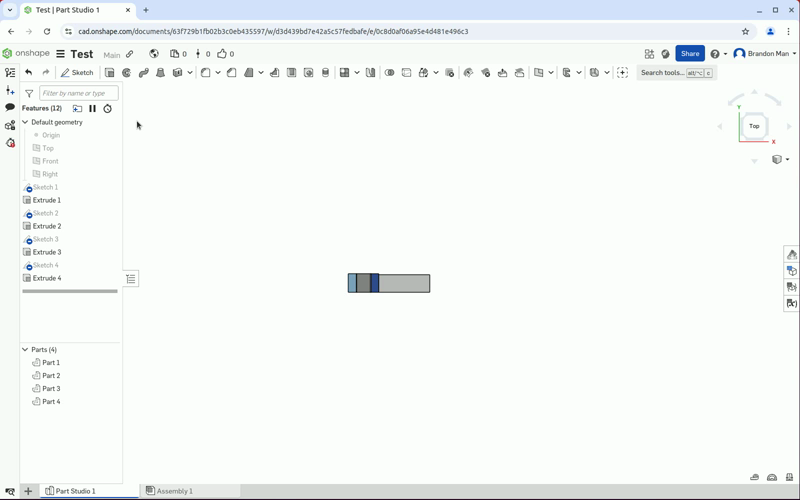
key(shift+h)
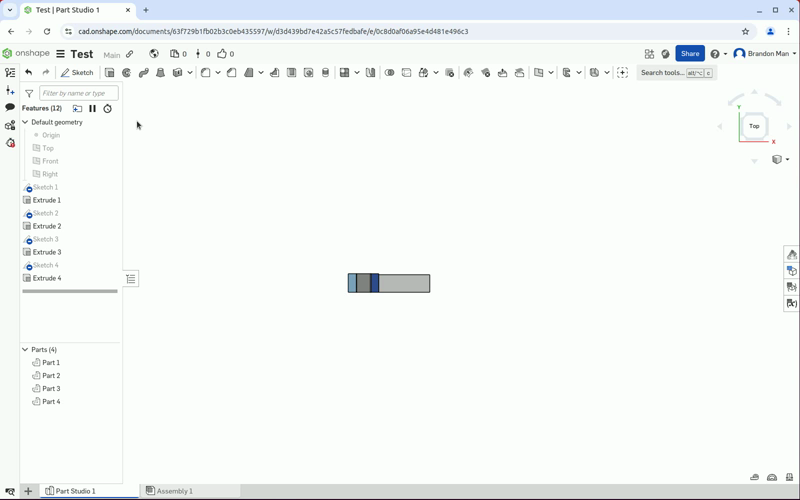
key(shift+h)
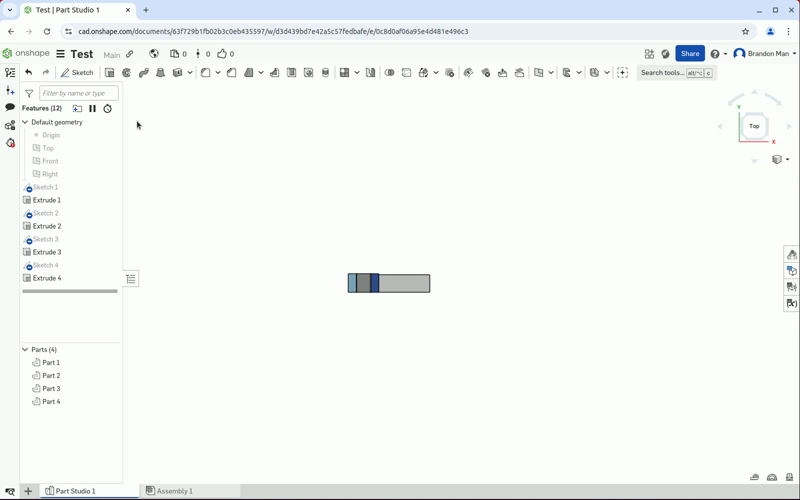
mouse_move(73, 189)
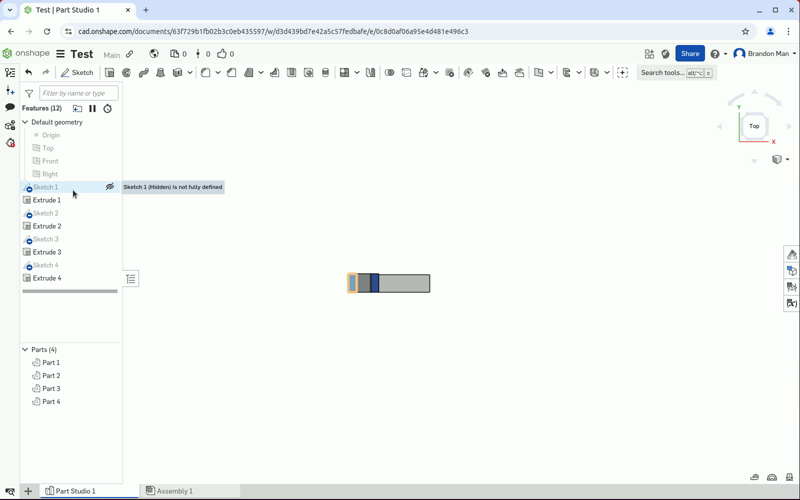
click(73, 189)
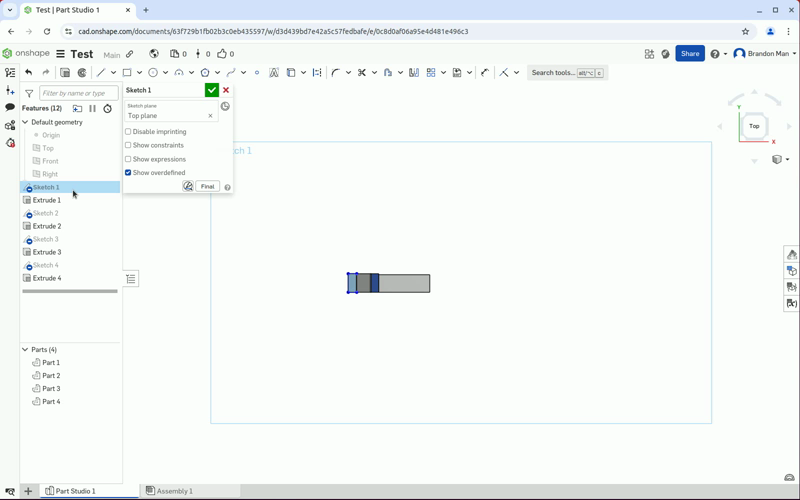
mouse_move(229, 92)
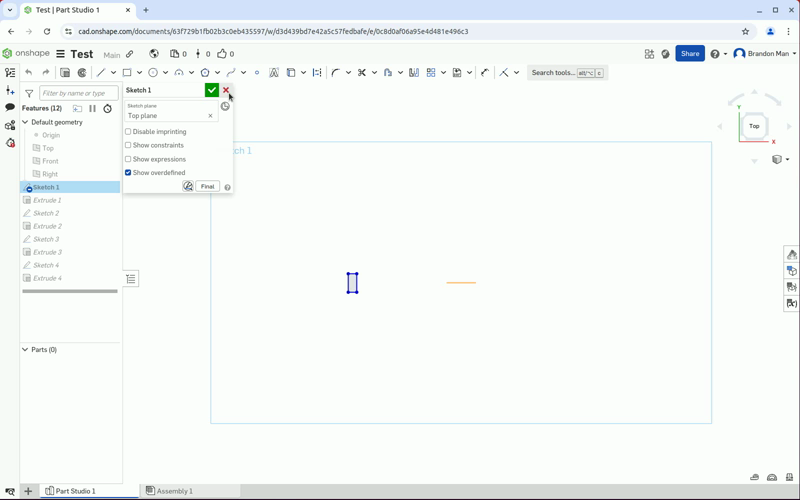
click(229, 92)
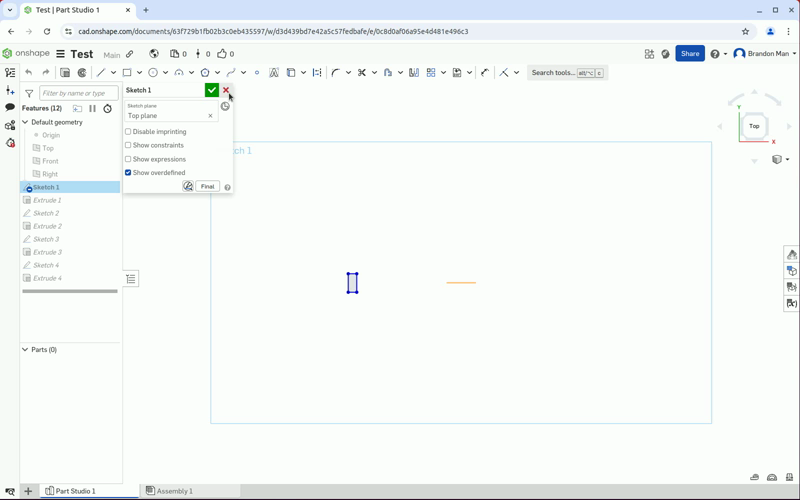
key(shift+s)
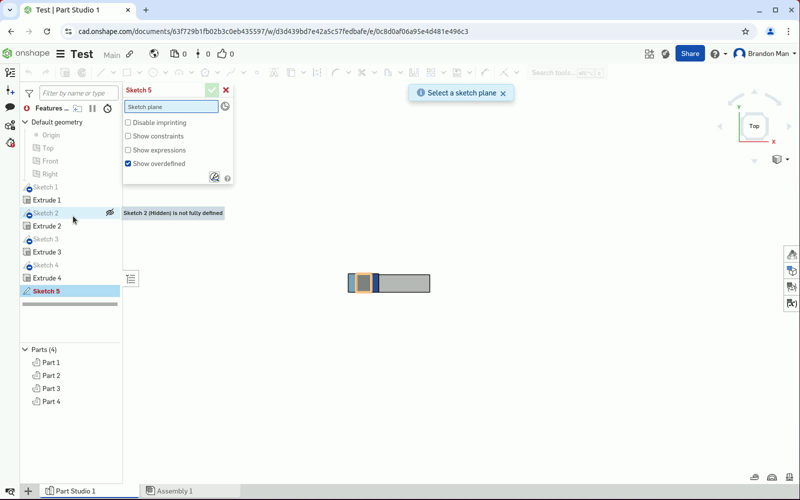
scroll(3)
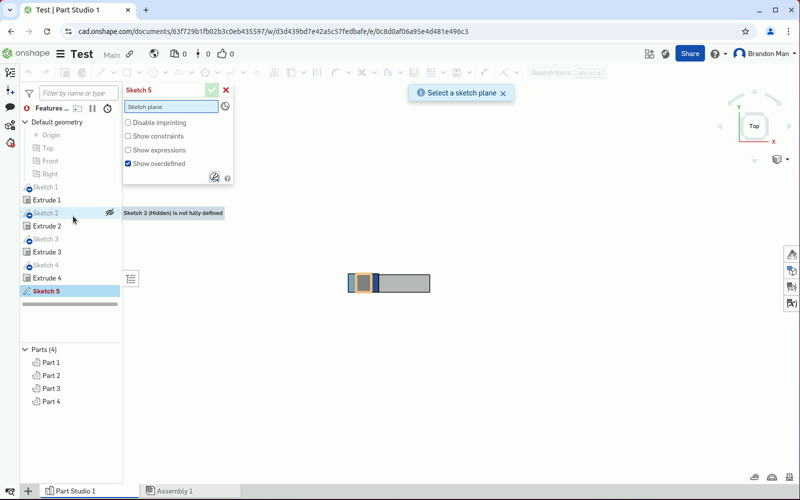
mouse_move(73, 150)
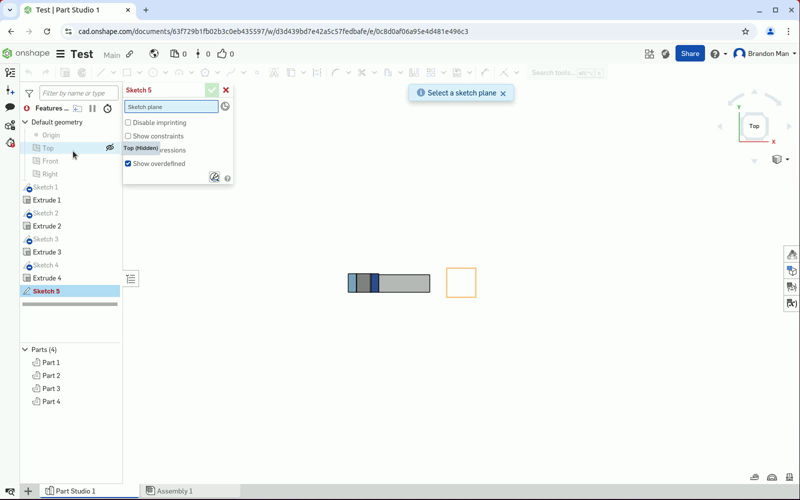
click(73, 150)
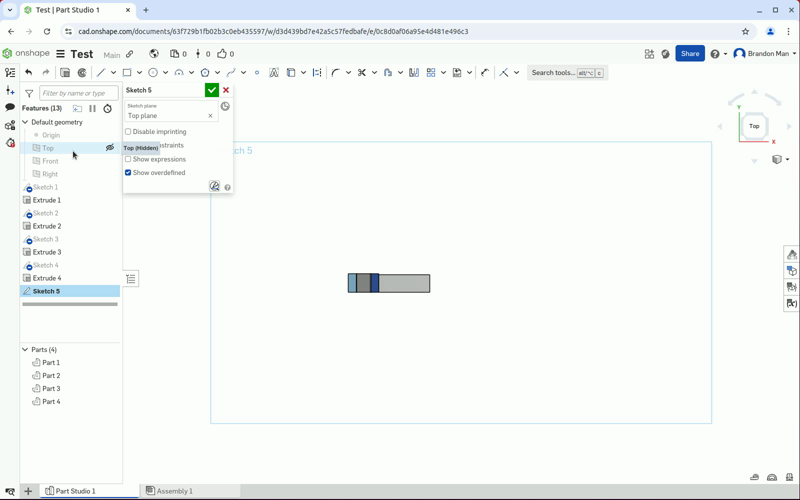
mouse_move(73, 352)
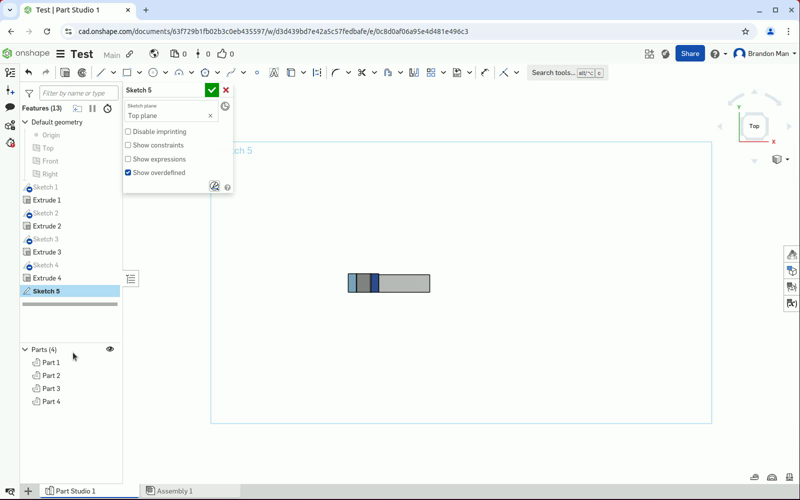
key(y)
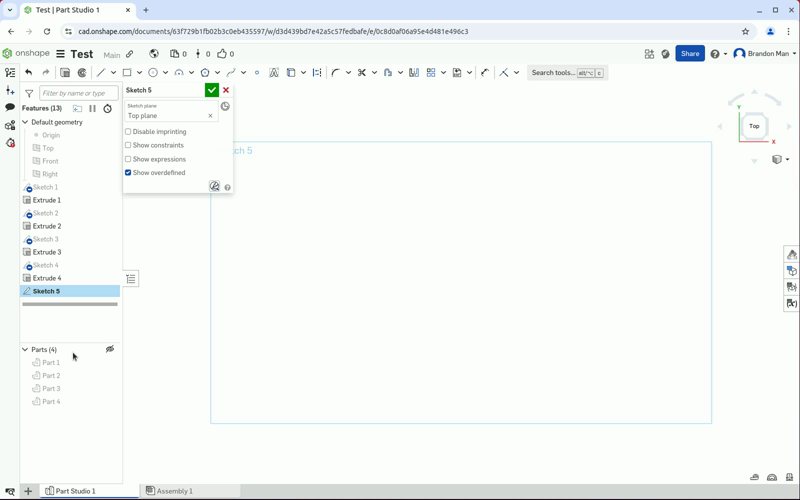
key(l)
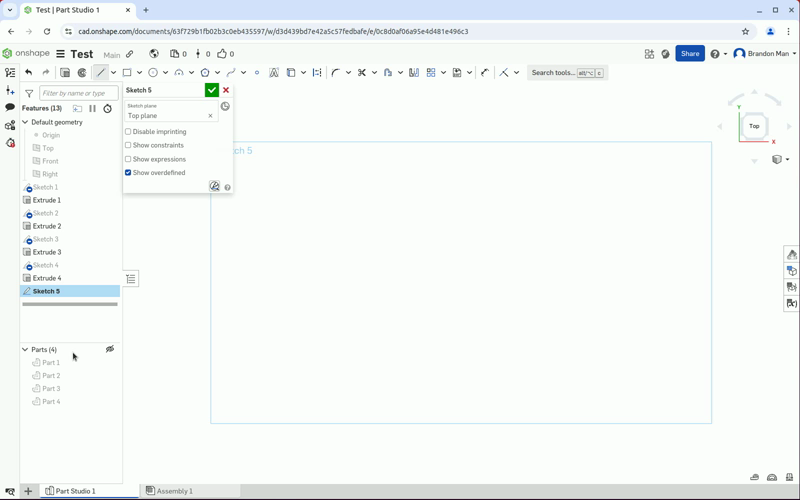
key_down(shift)
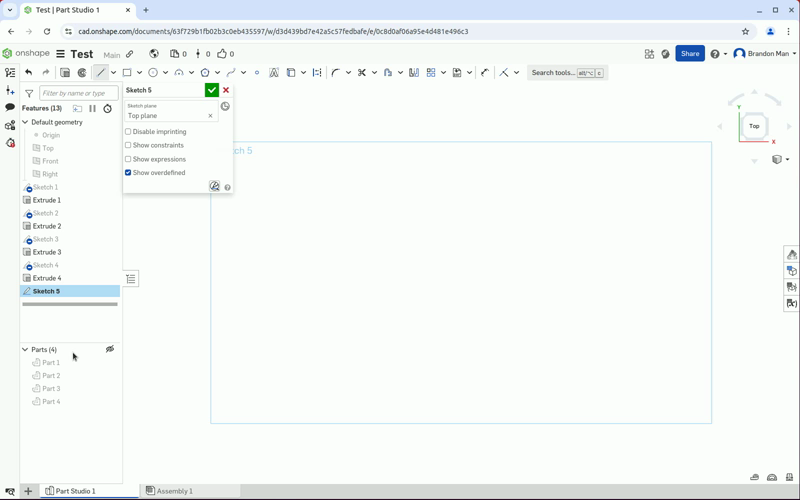
mouse_move(429, 292)
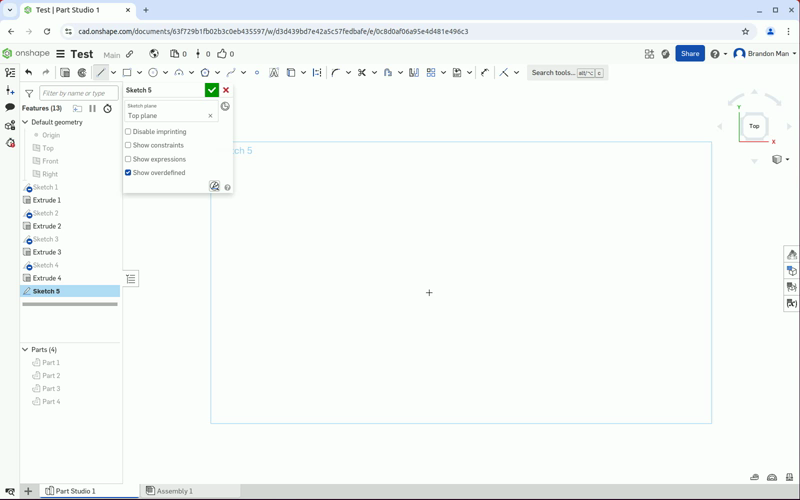
click(429, 292)
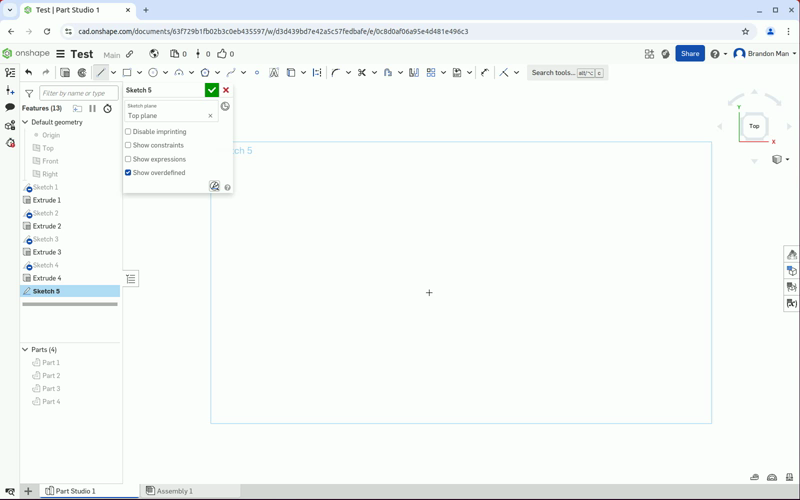
key_up(shift)
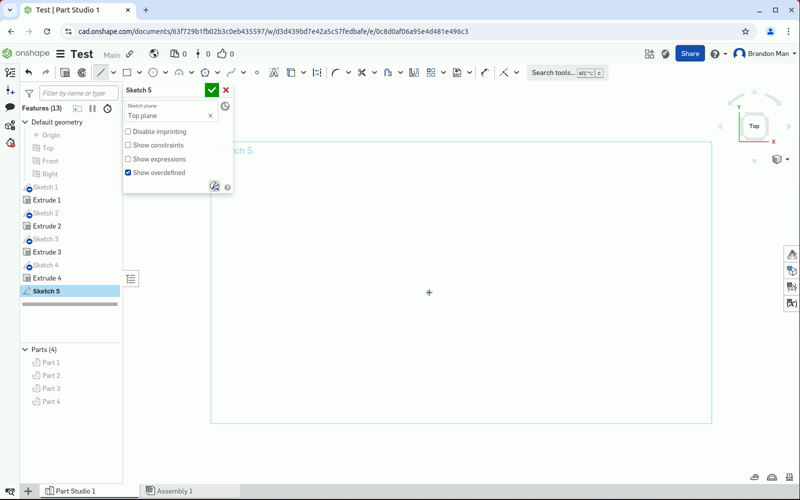
key_down(shift)
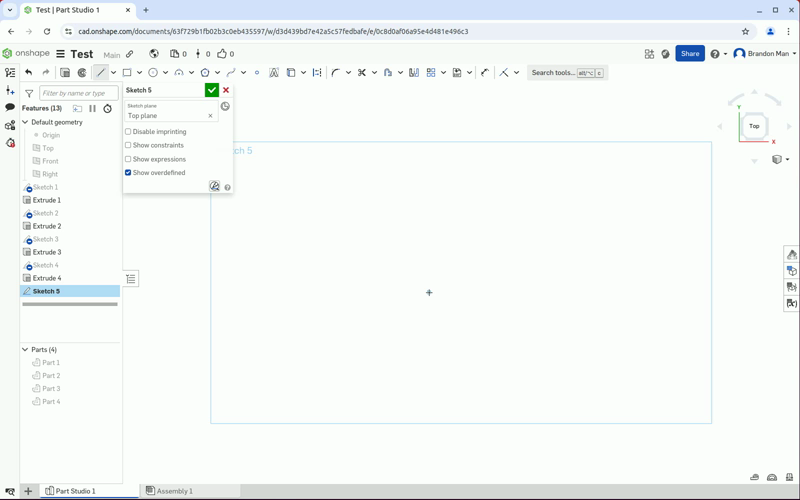
mouse_move(459, 292)
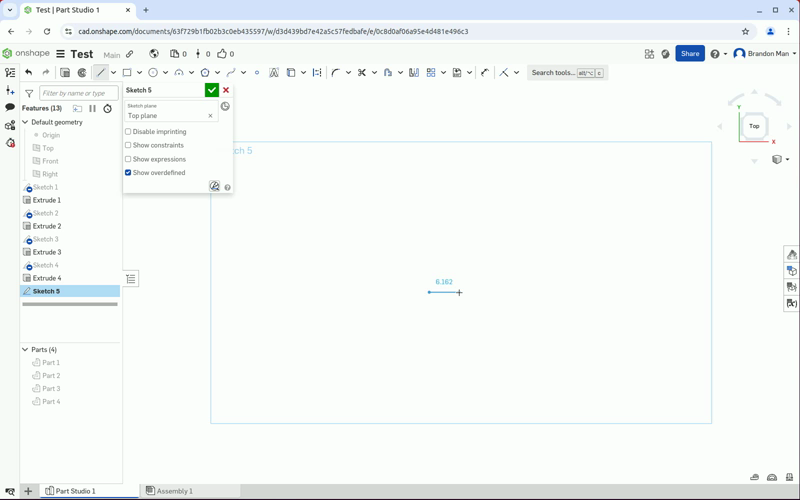
mouse_move(435, 292)
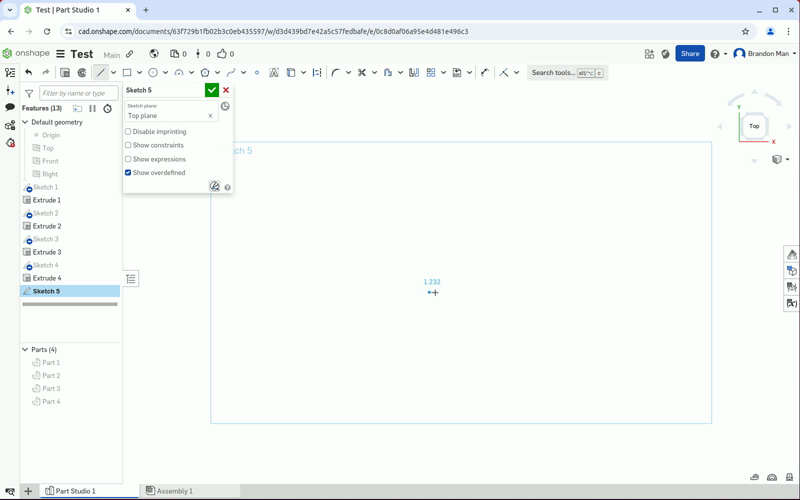
scroll(6)
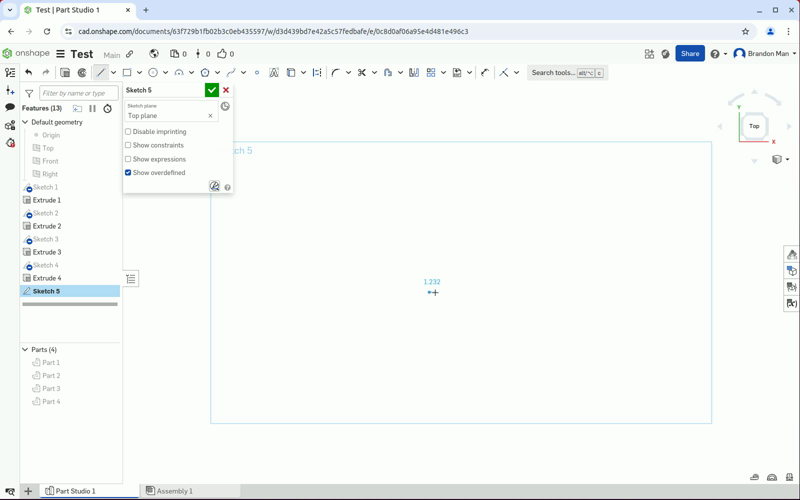
scroll(6)
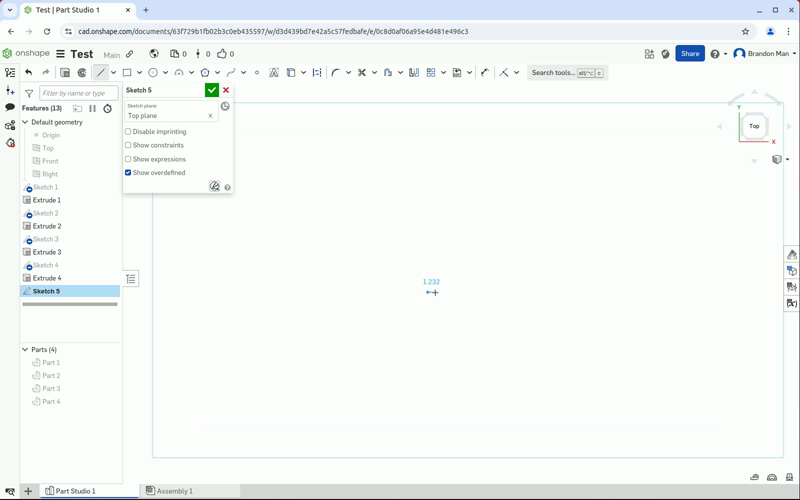
scroll(6)
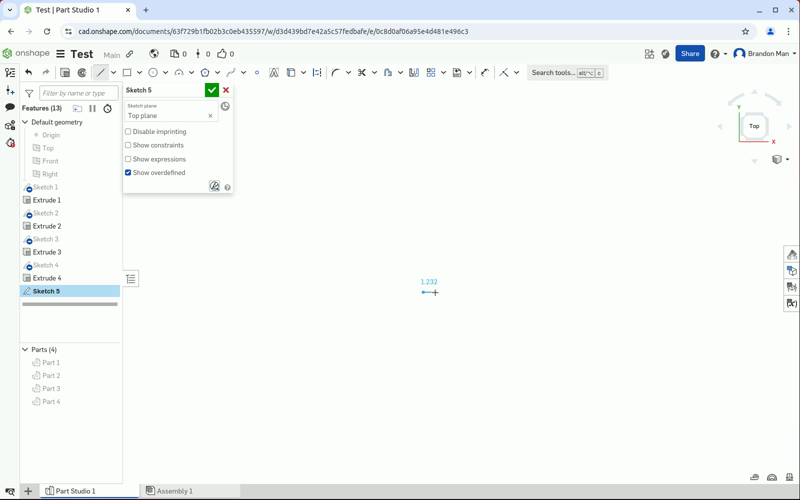
scroll(6)
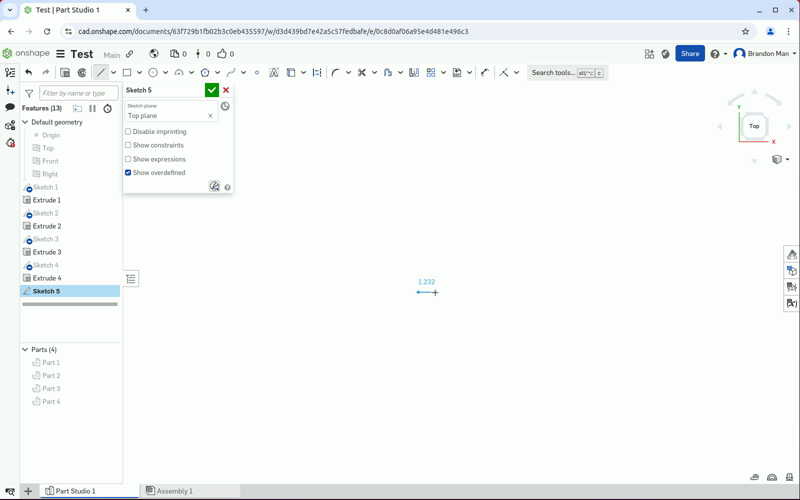
scroll(6)
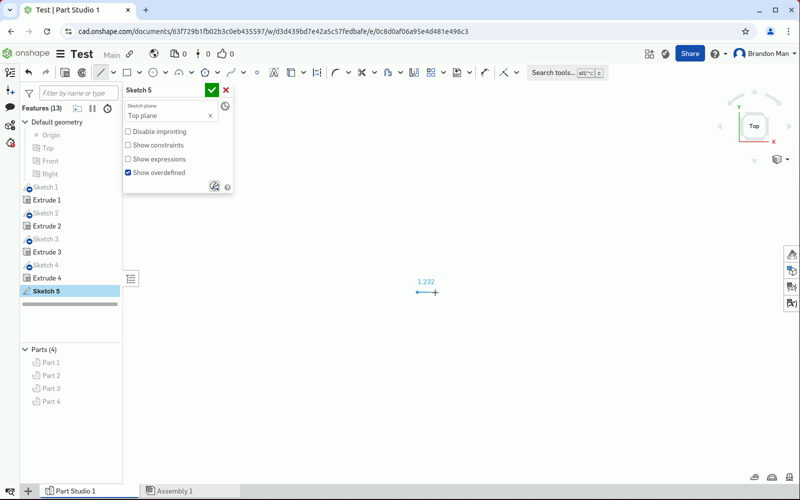
scroll(6)
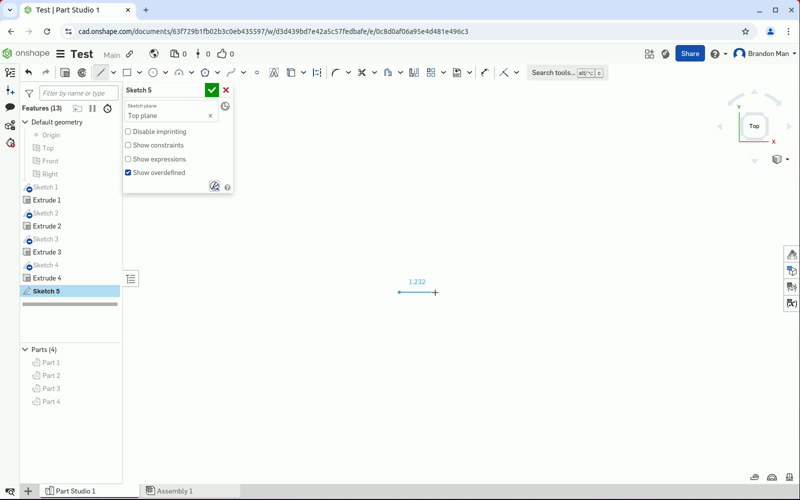
scroll(6)
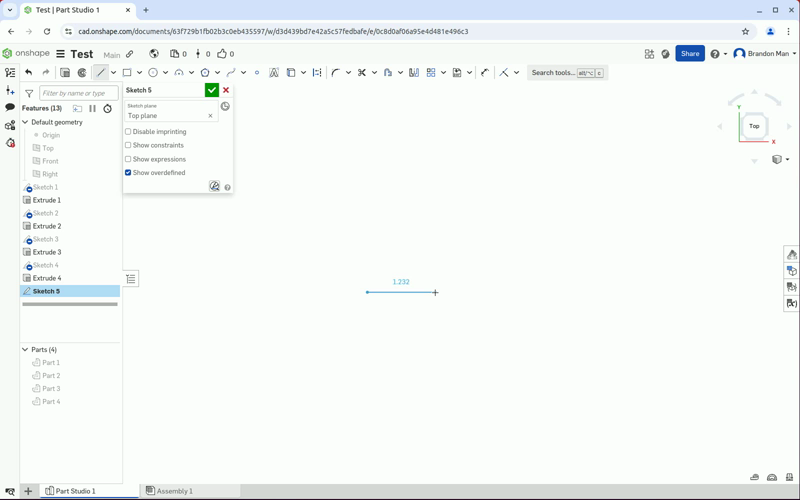
click(435, 292)
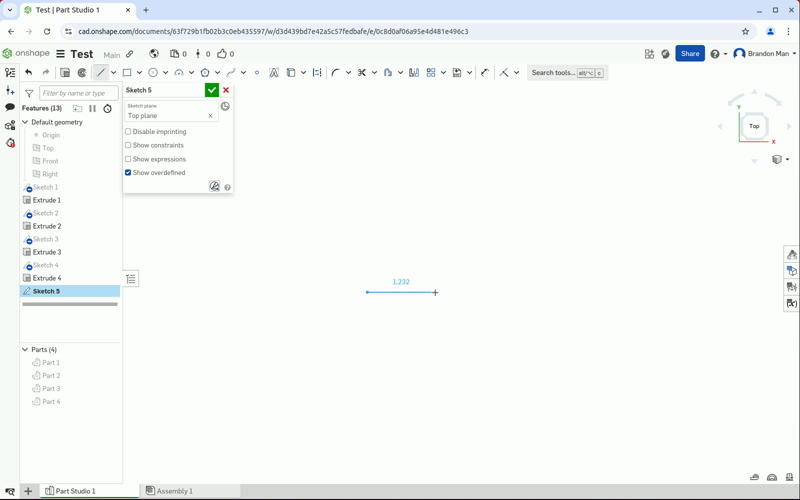
scroll(-6)
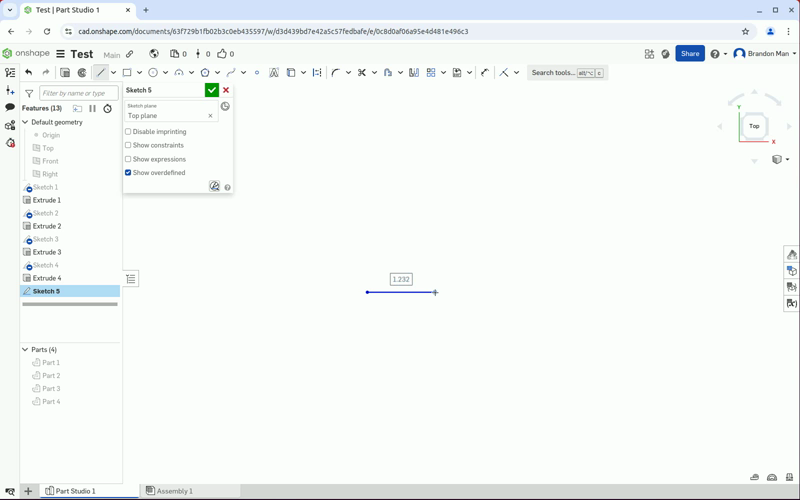
scroll(-6)
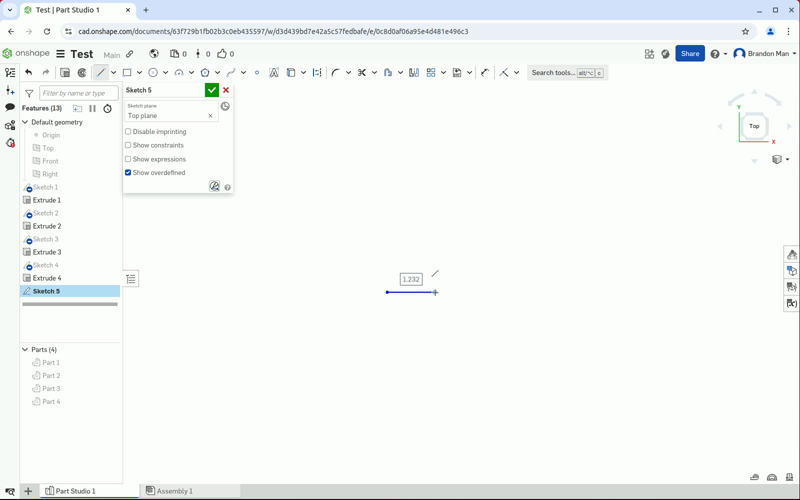
scroll(-6)
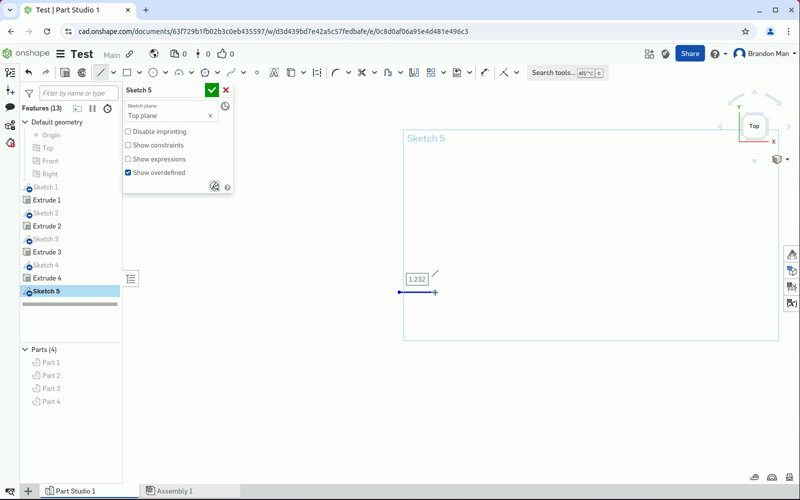
scroll(-6)
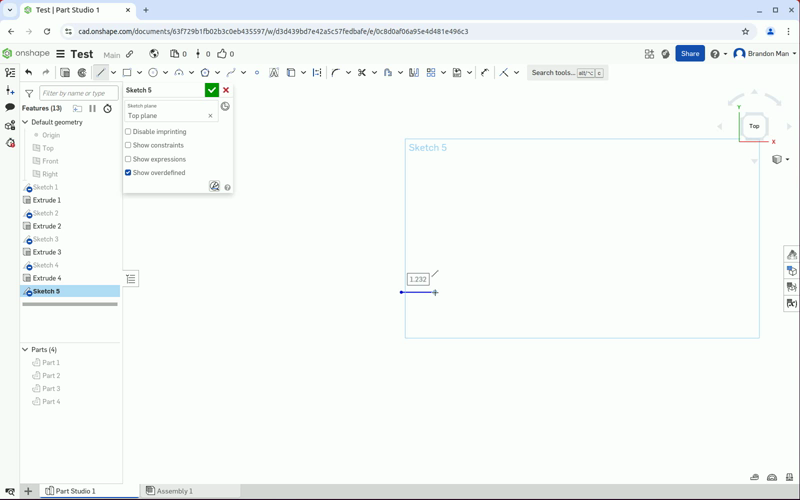
scroll(-6)
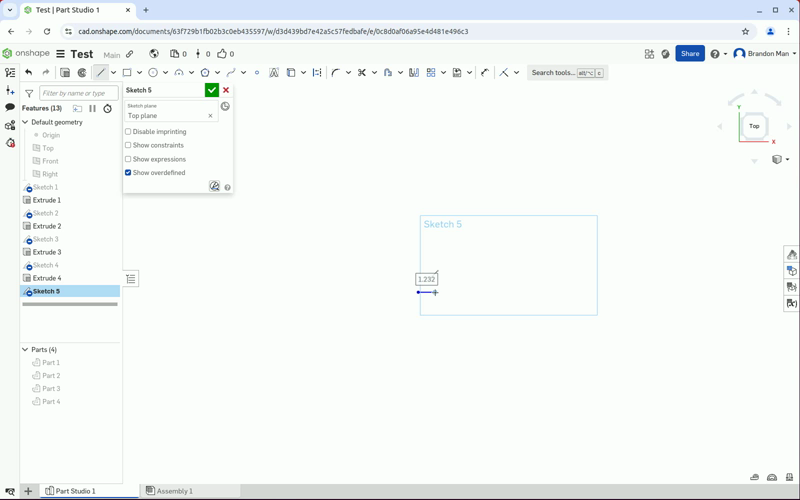
scroll(-6)
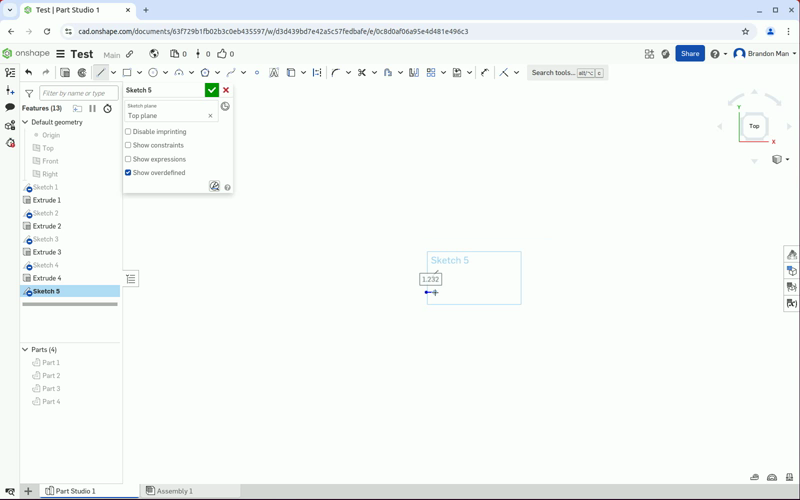
scroll(-6)
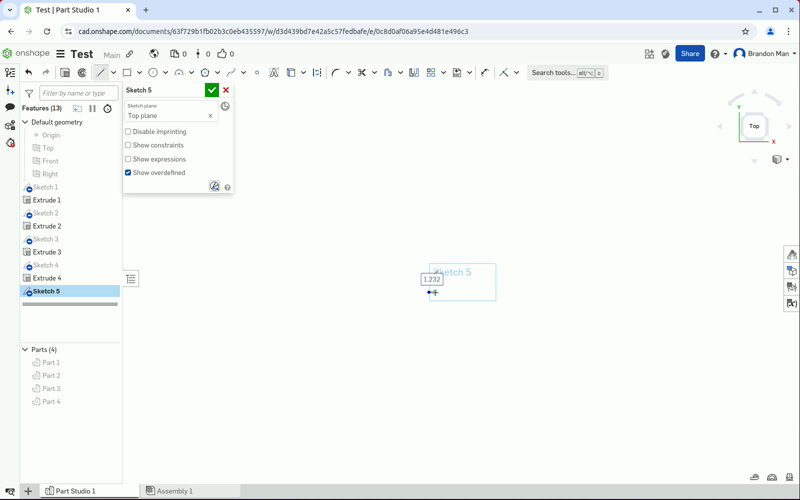
key_up(shift)
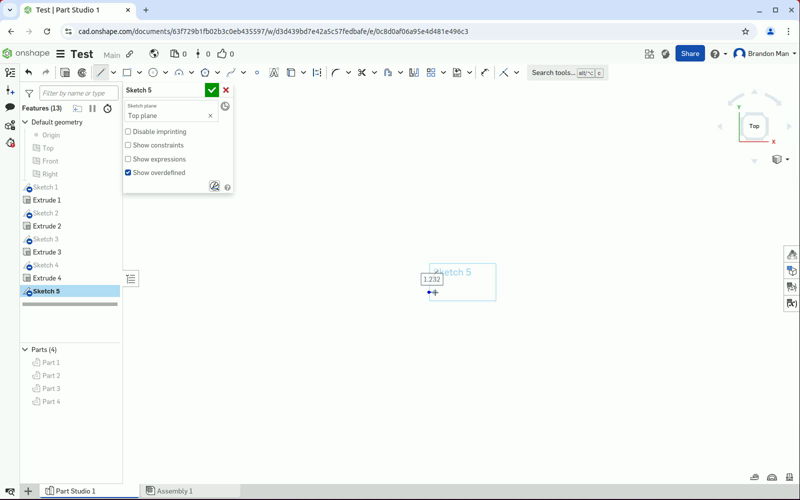
key_down(shift)
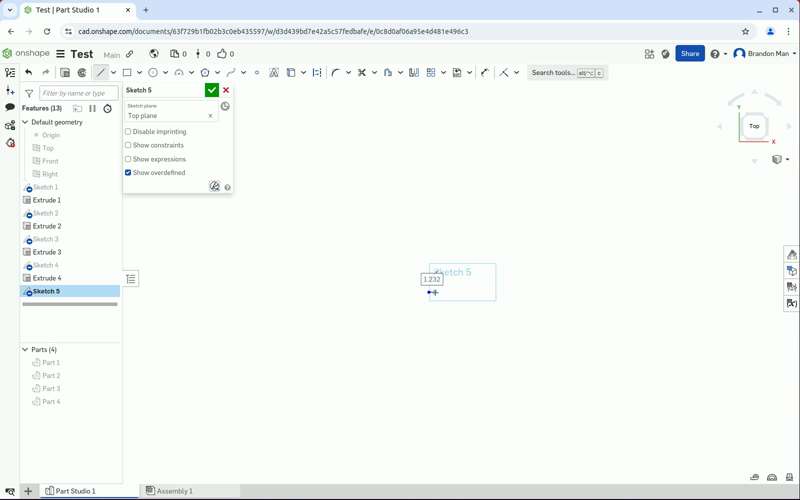
mouse_move(465, 292)
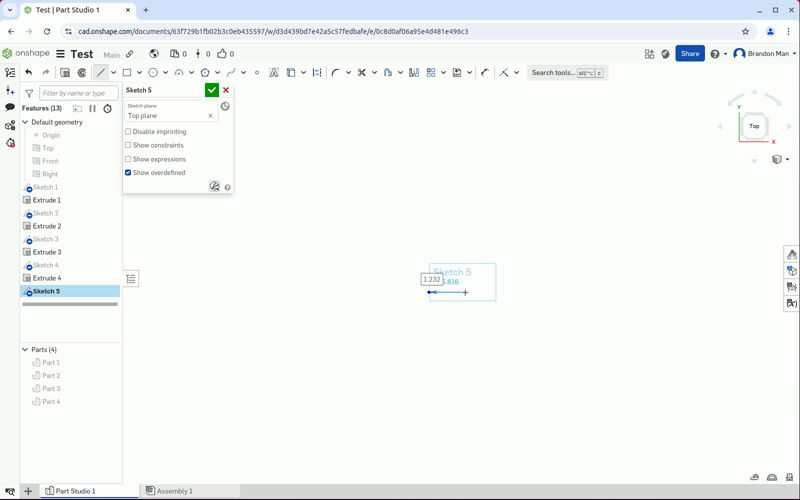
mouse_move(435, 273)
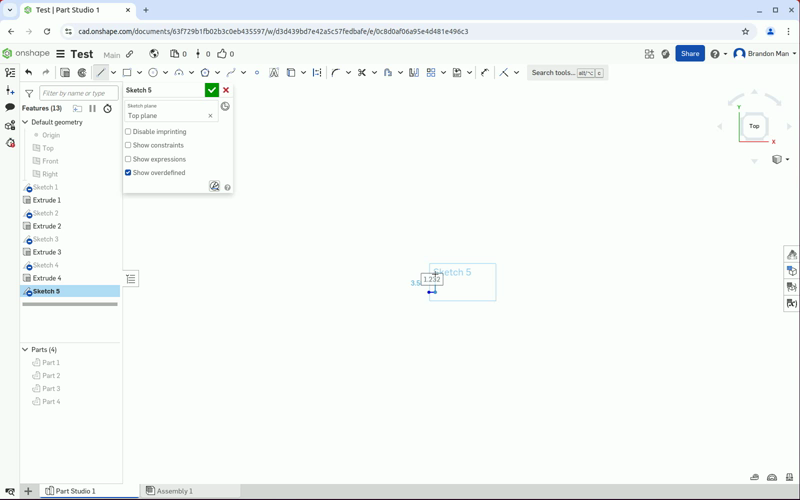
click(435, 273)
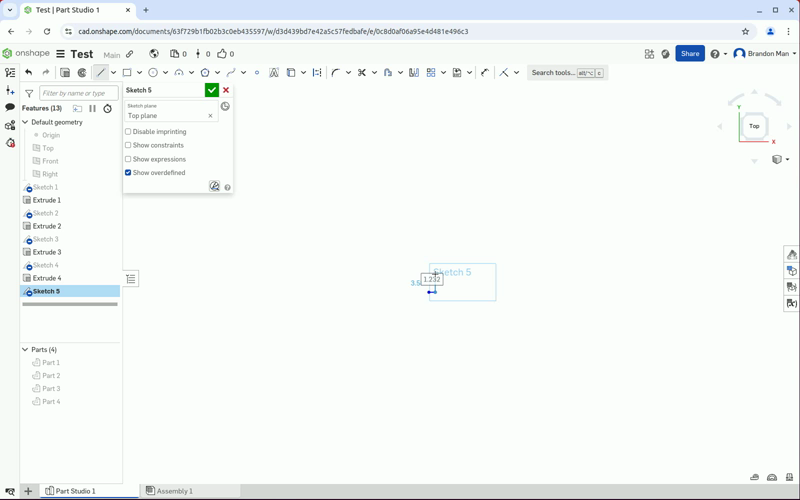
key_up(shift)
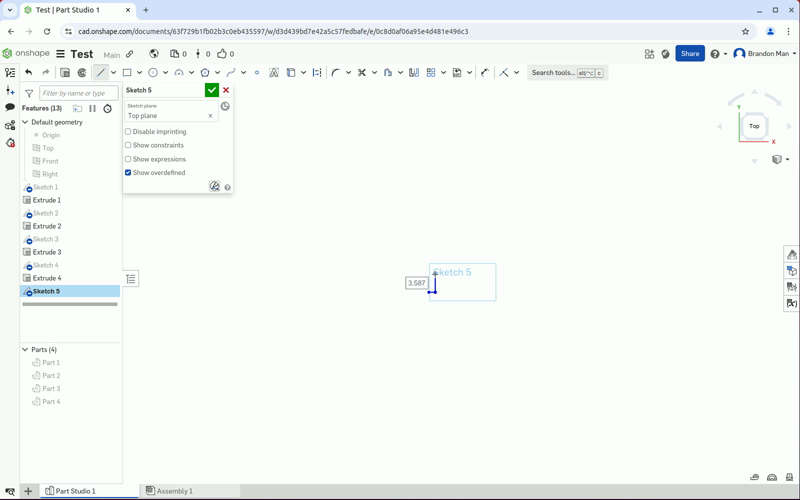
key_down(shift)
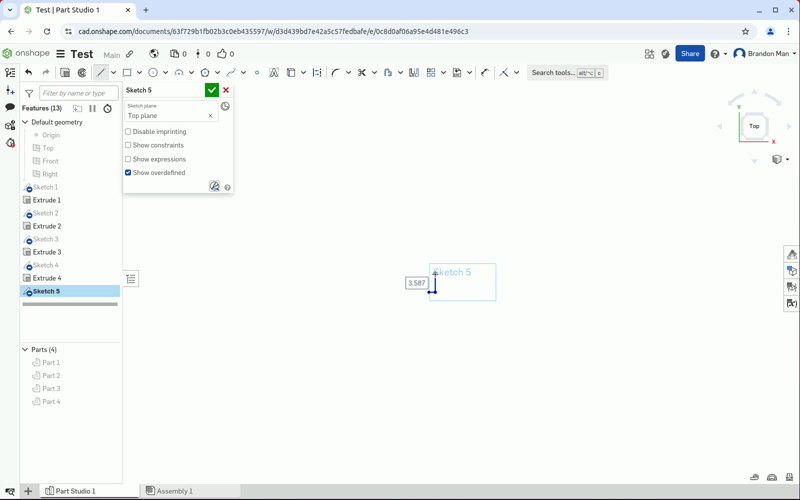
mouse_move(465, 273)
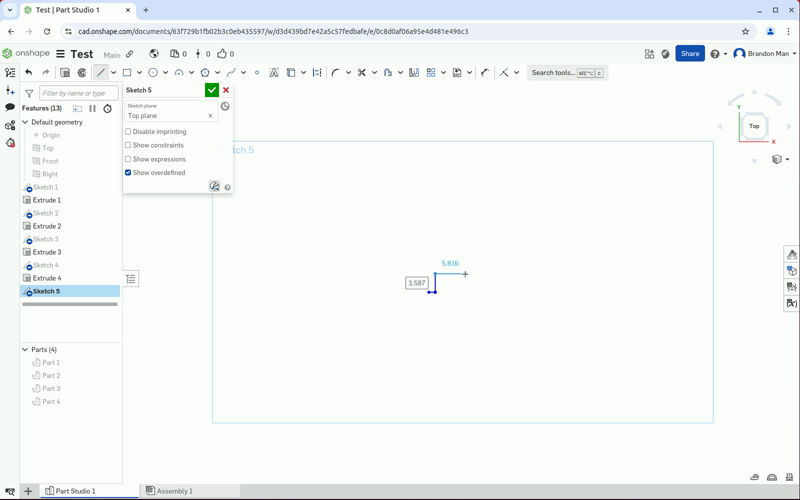
mouse_move(429, 273)
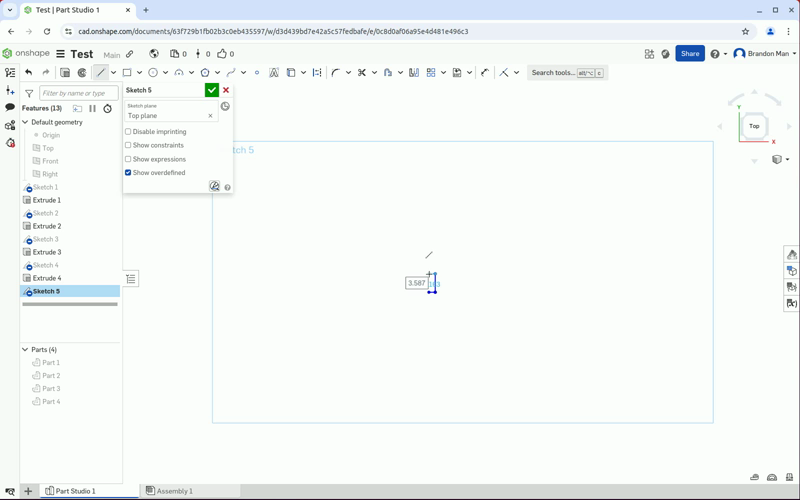
scroll(6)
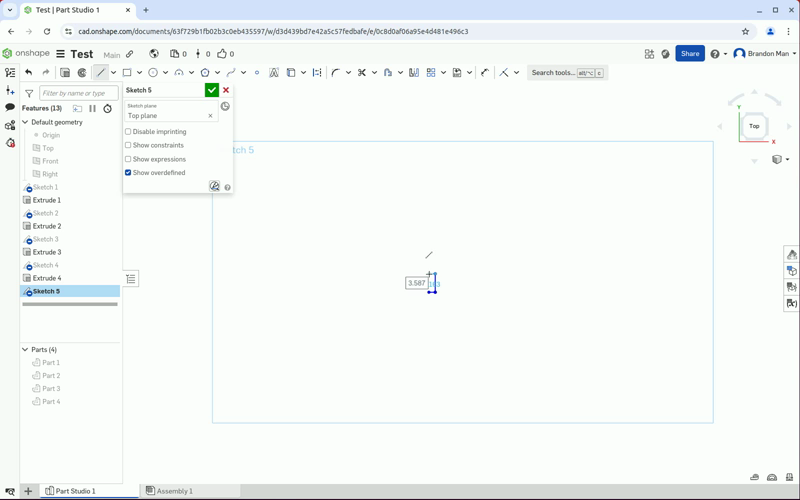
scroll(6)
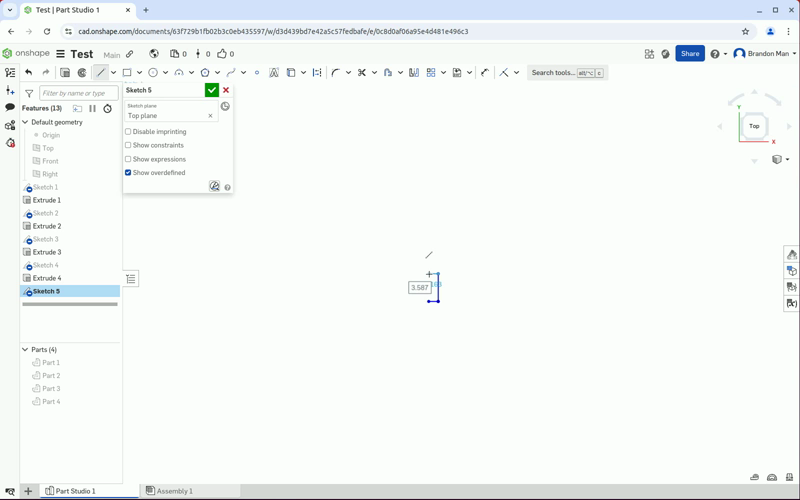
scroll(6)
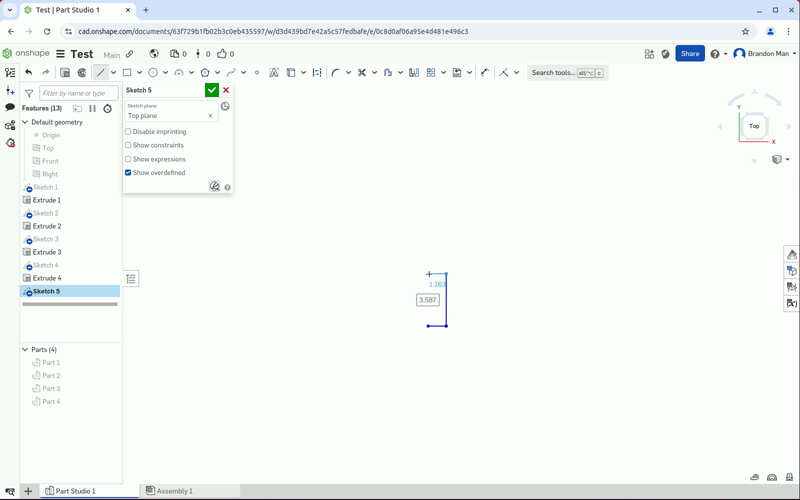
scroll(6)
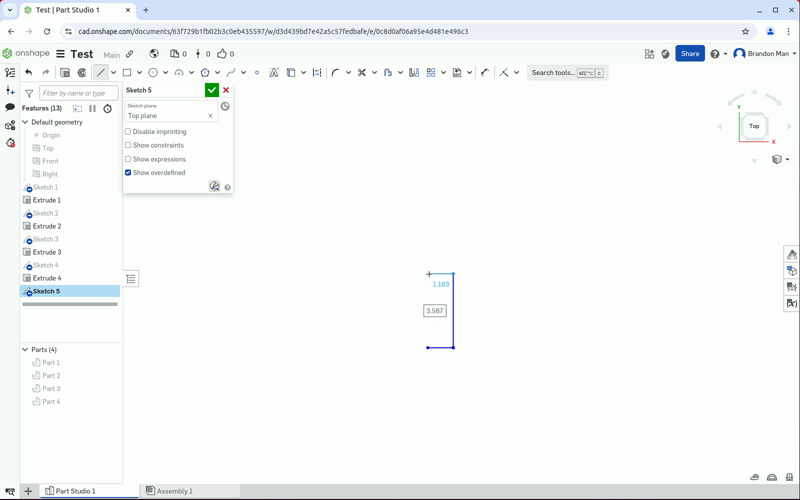
scroll(6)
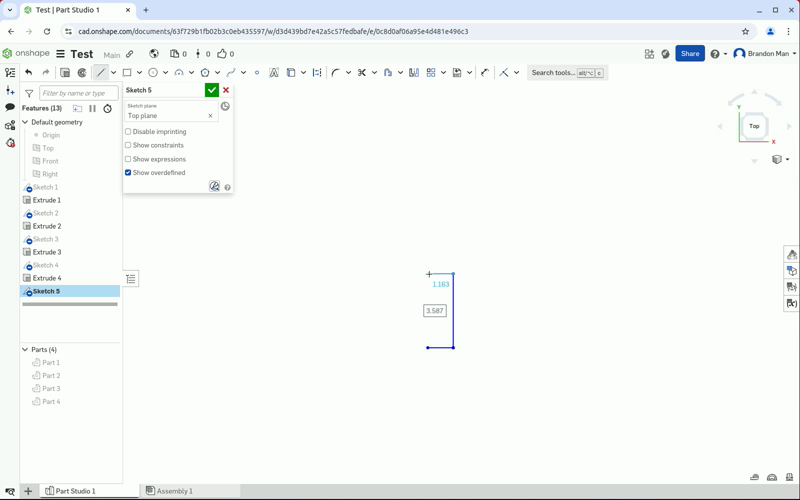
scroll(6)
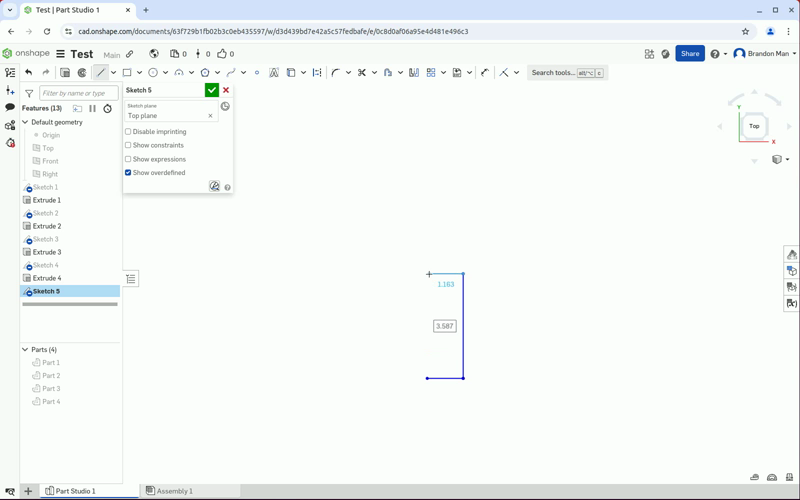
scroll(6)
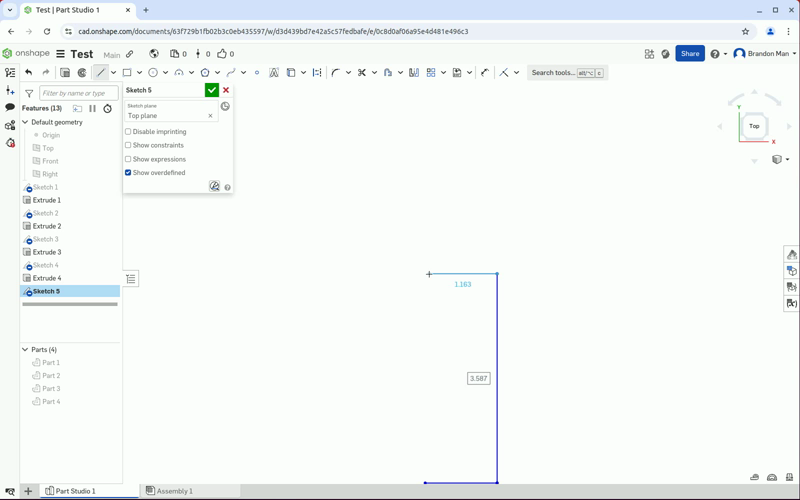
click(429, 273)
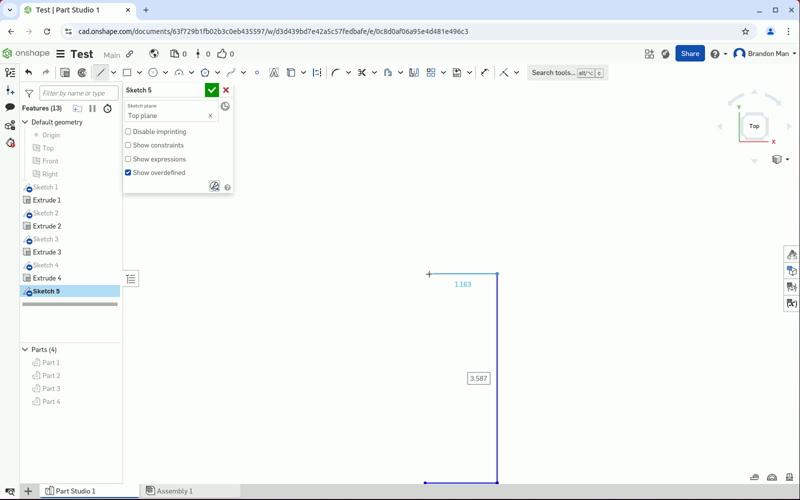
scroll(-6)
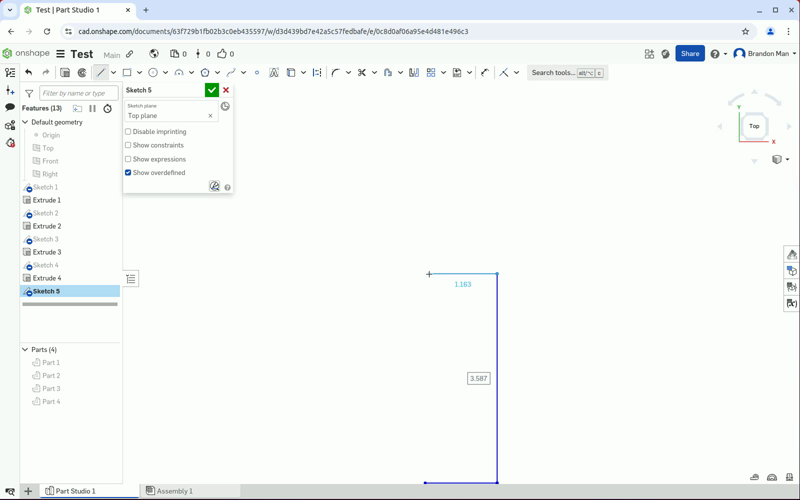
scroll(-6)
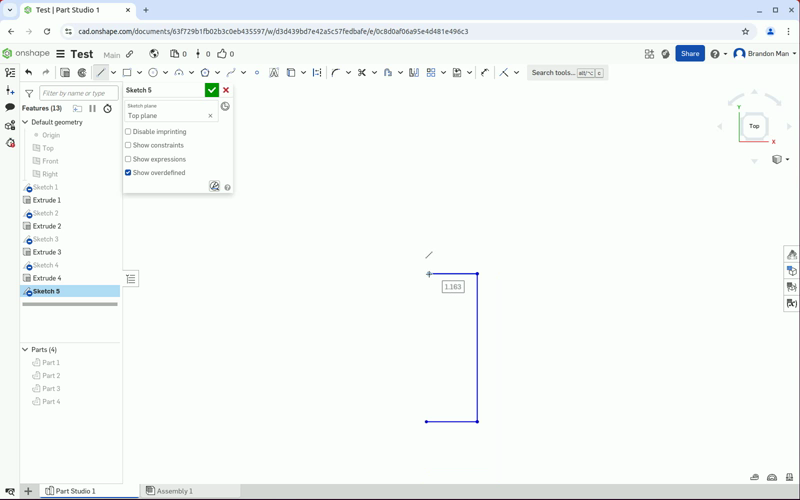
scroll(-6)
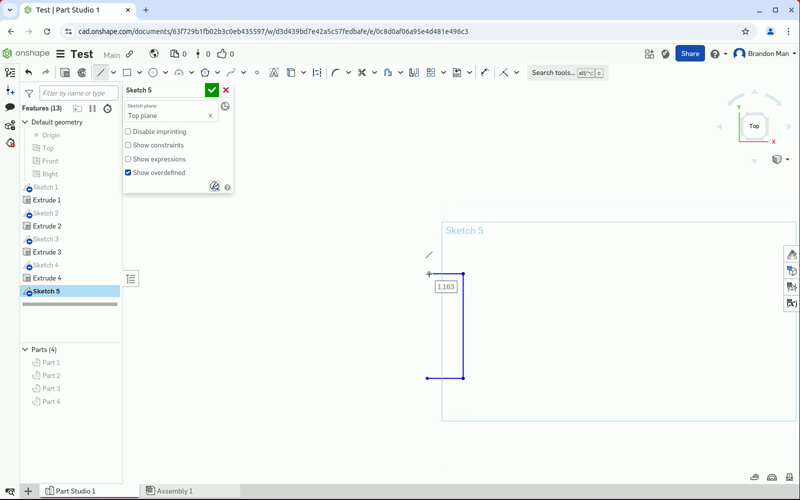
scroll(-6)
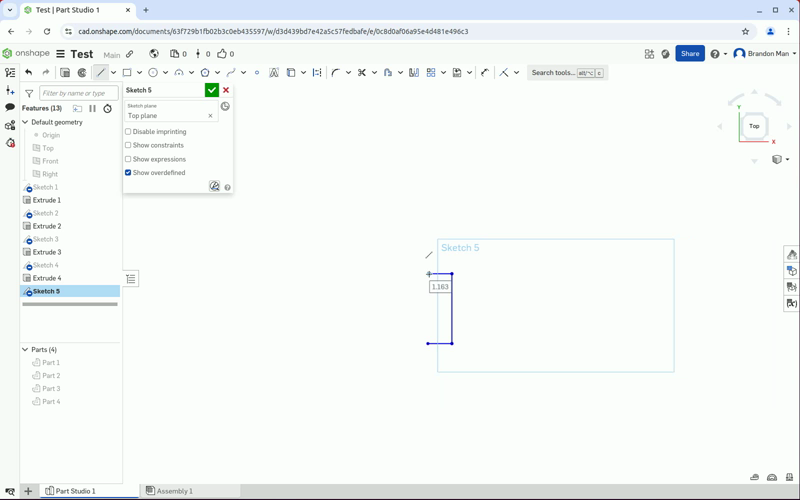
scroll(-6)
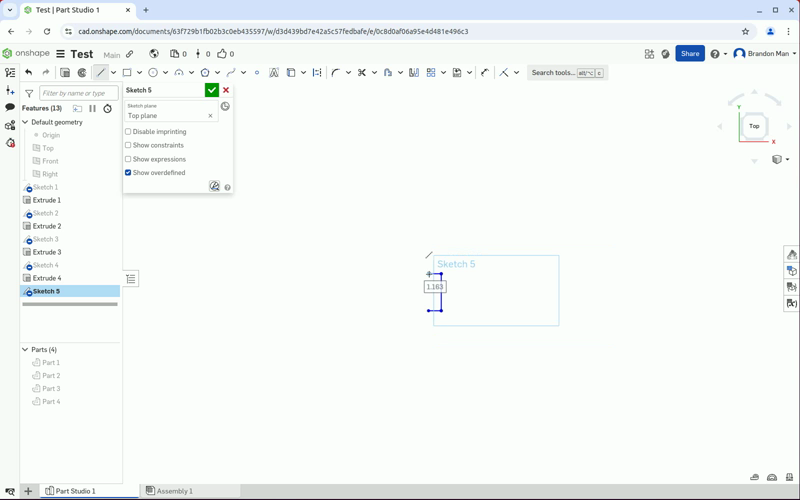
scroll(-6)
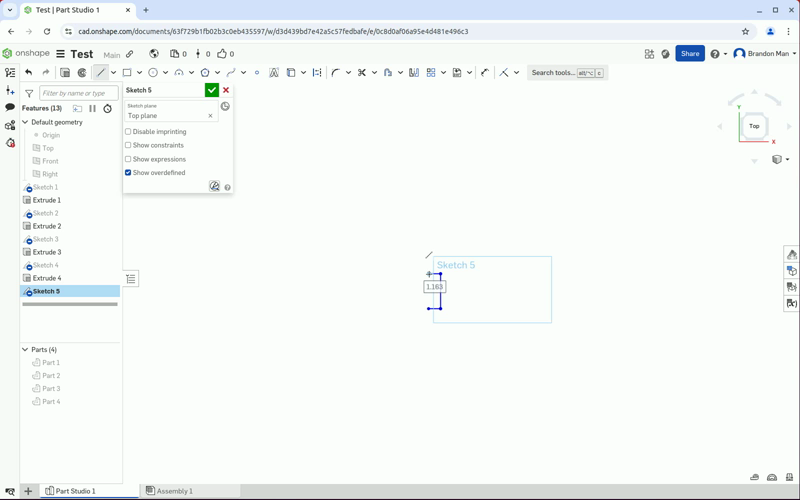
scroll(-6)
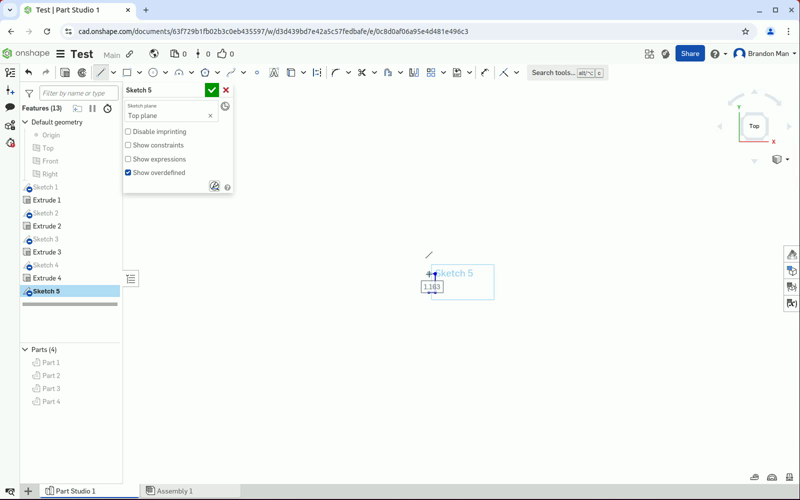
key_up(shift)
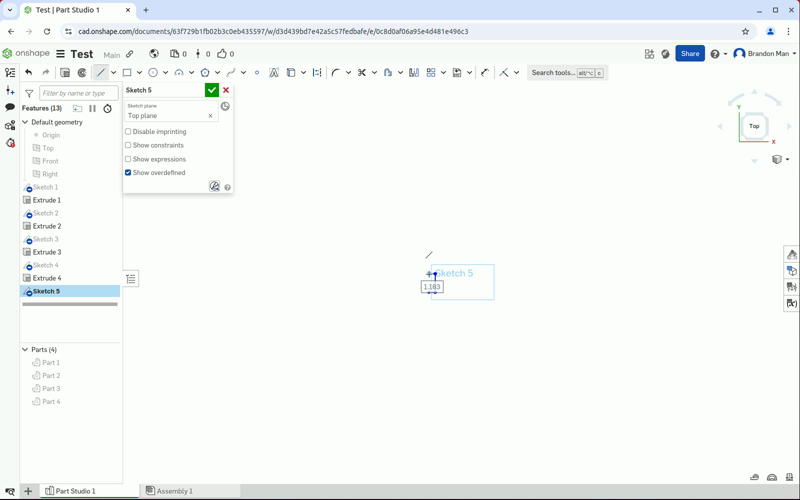
mouse_move(459, 273)
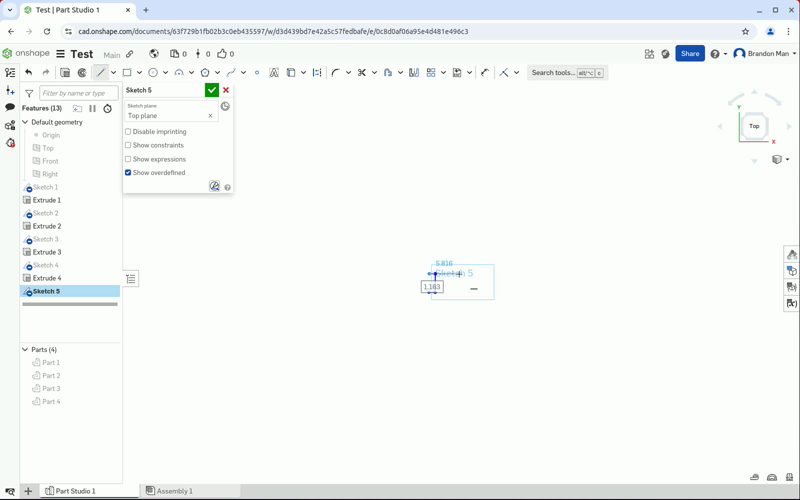
key_down(shift)
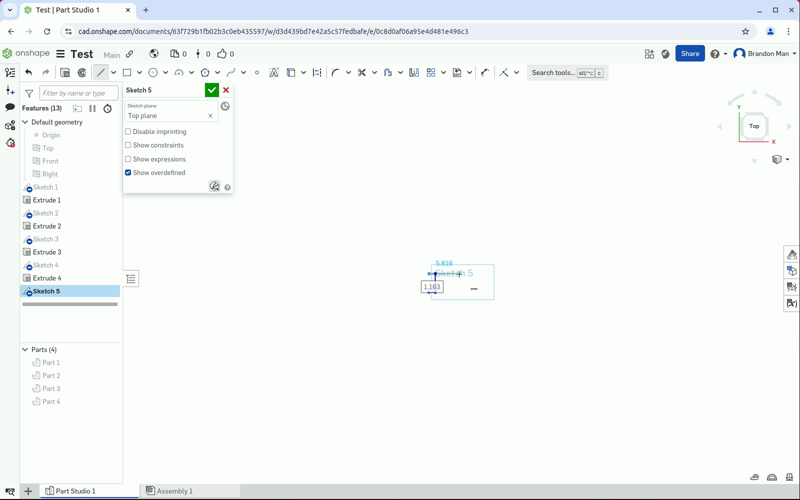
mouse_move(429, 292)
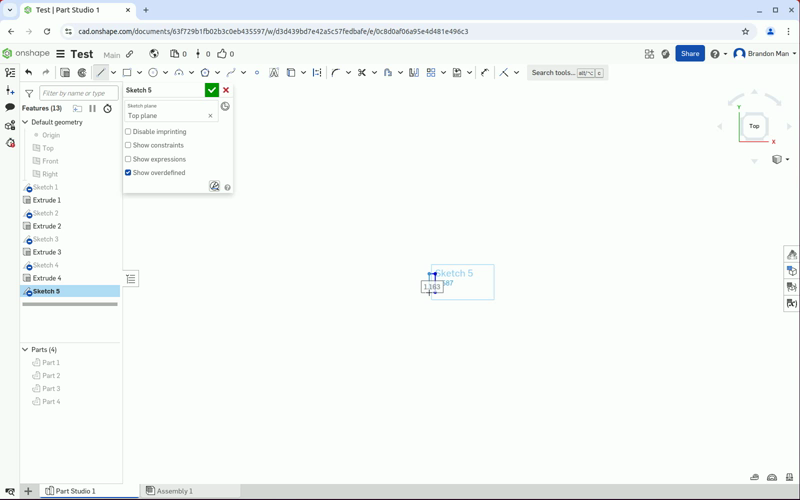
key_up(shift)
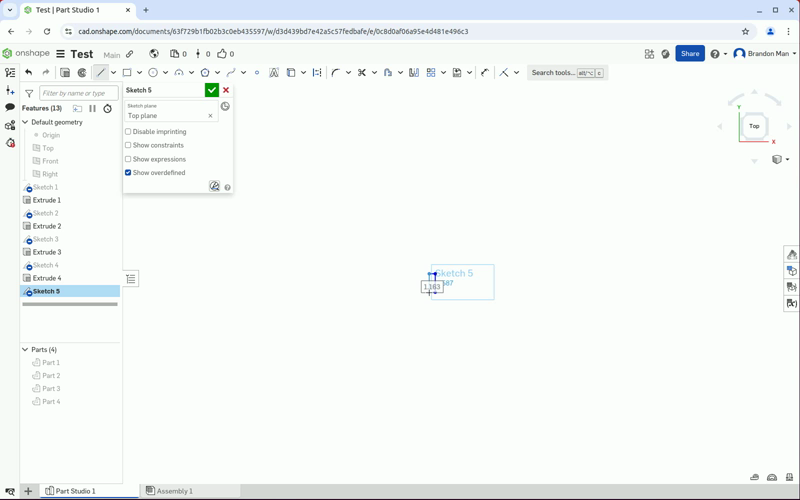
click(429, 292)
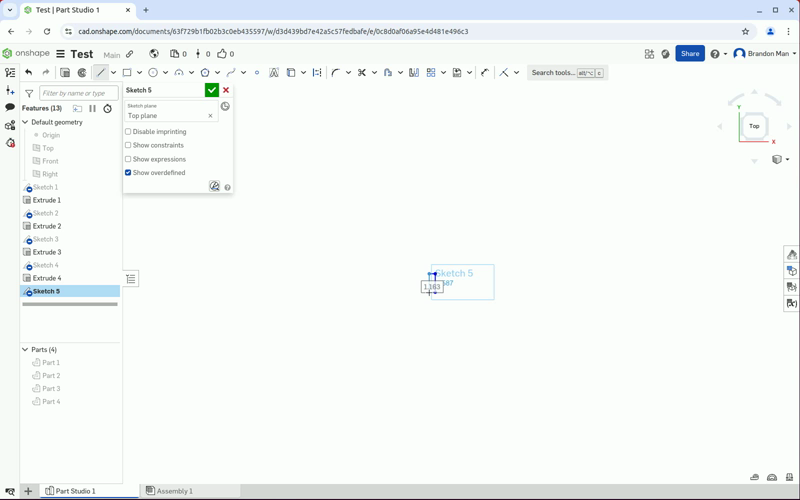
key(esc)
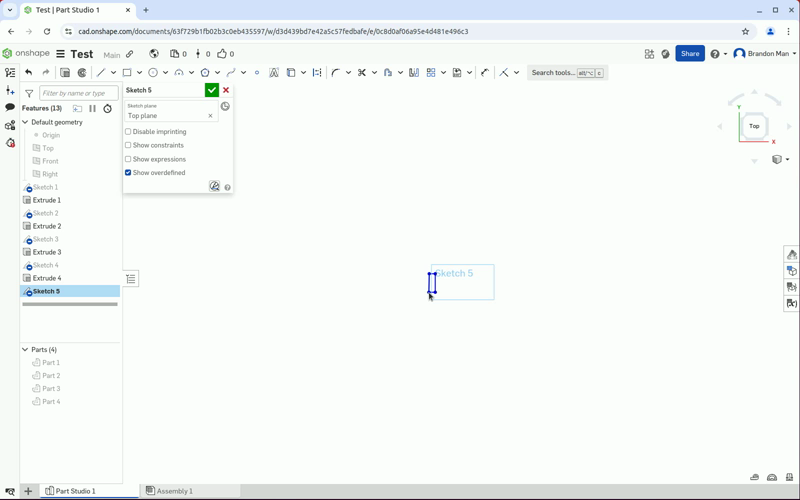
mouse_move(431, 281)
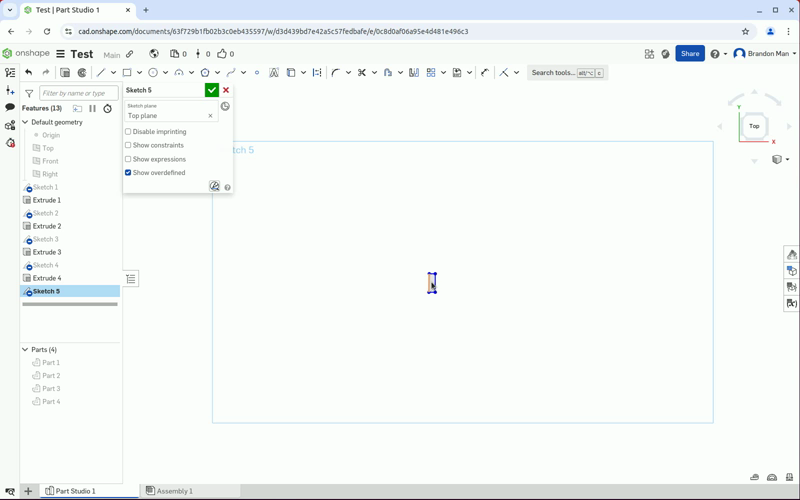
scroll(6)
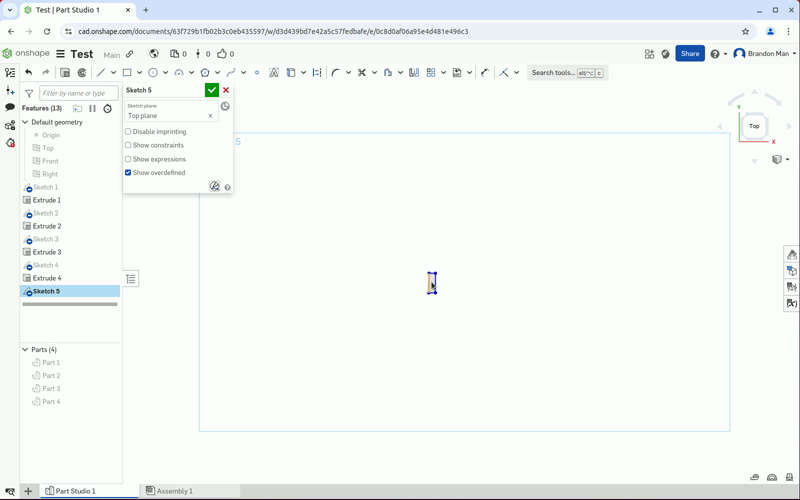
scroll(6)
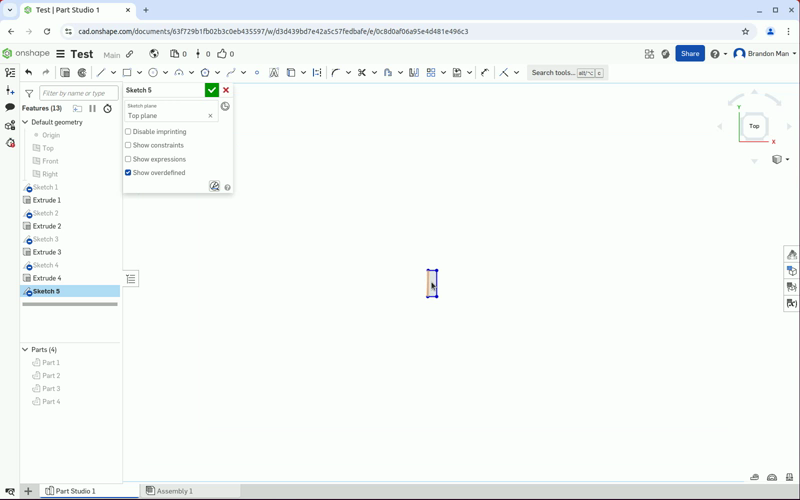
scroll(6)
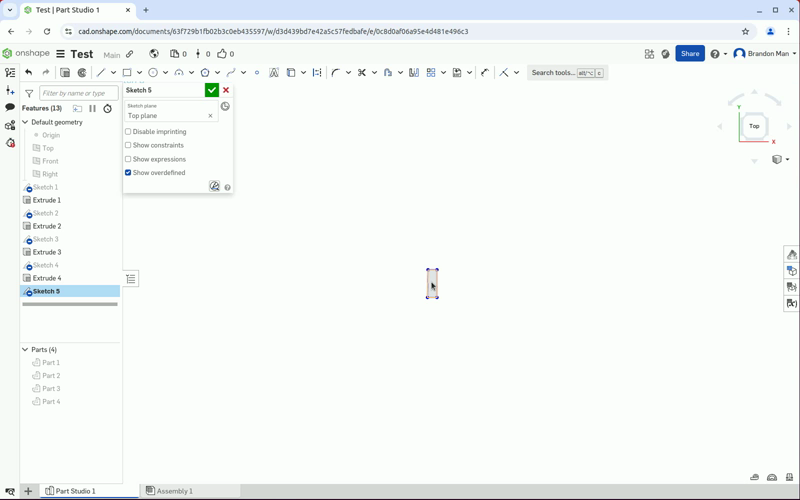
scroll(6)
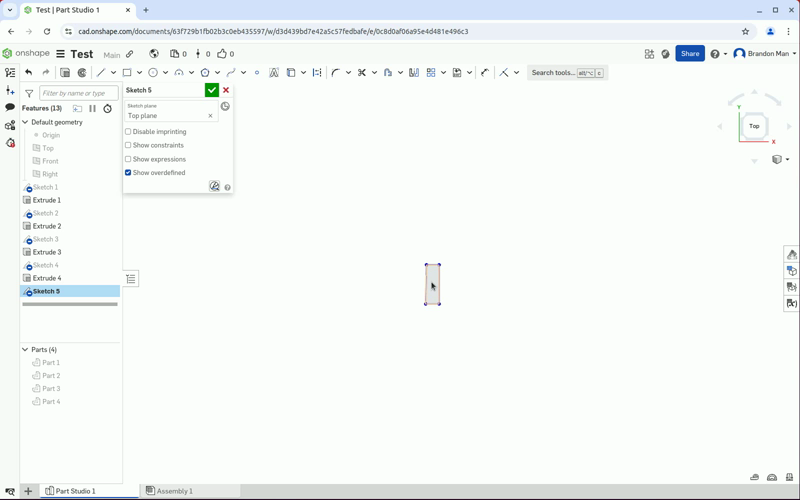
scroll(6)
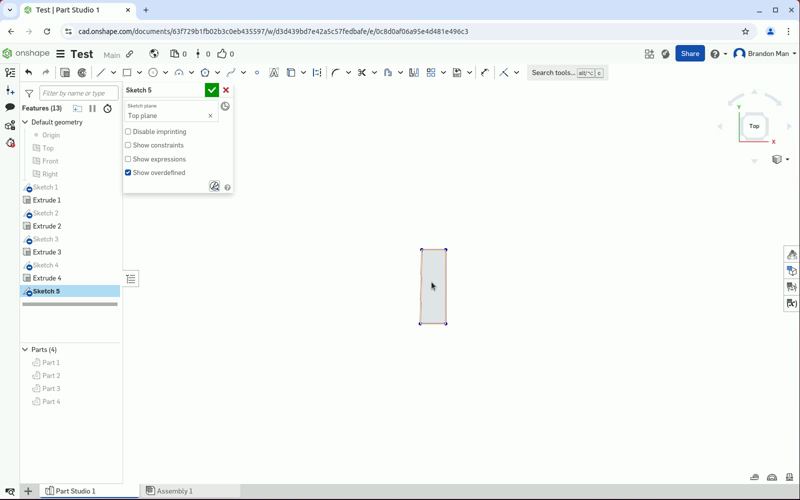
scroll(6)
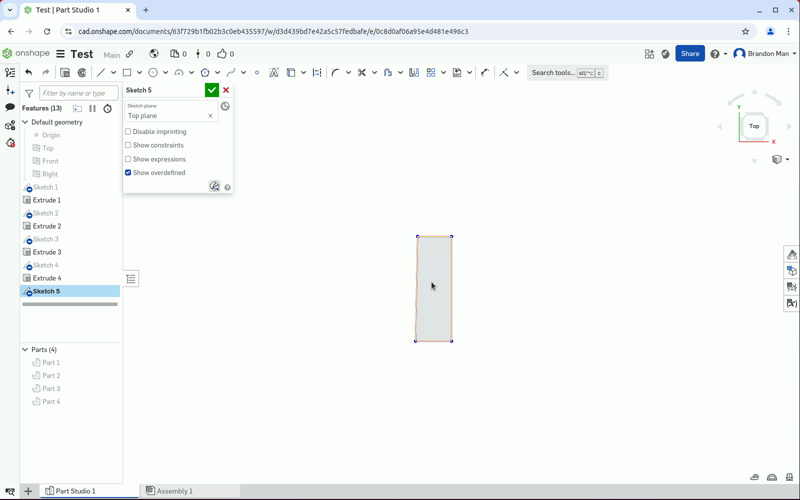
scroll(6)
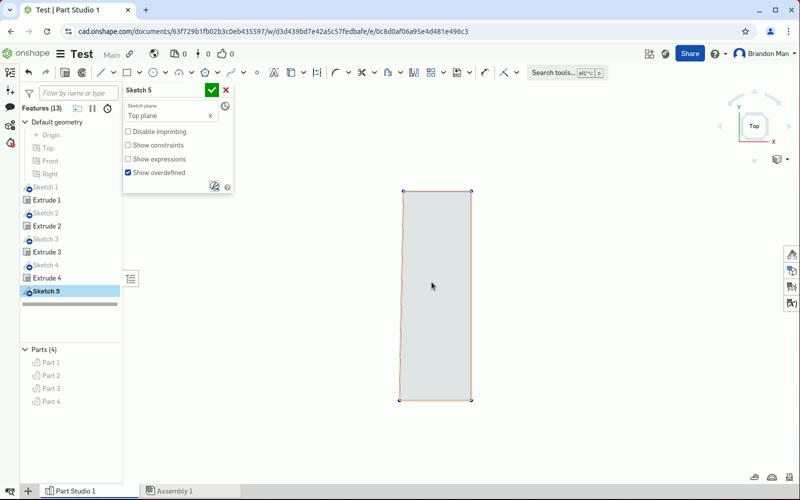
click(431, 281)
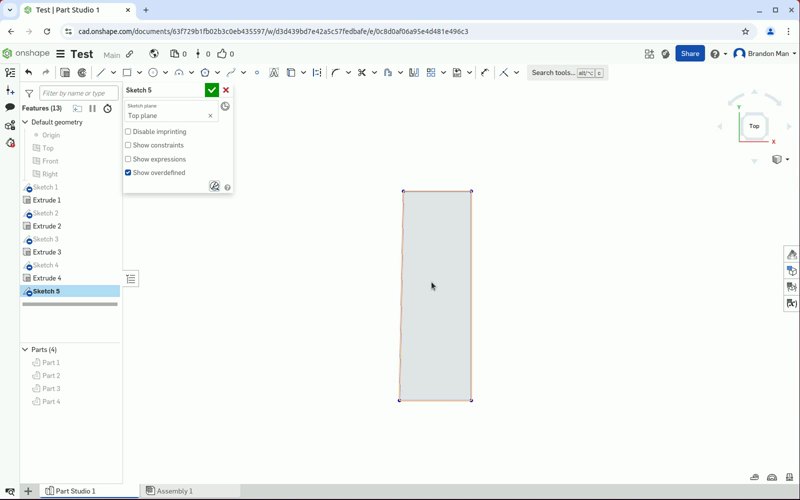
scroll(-6)
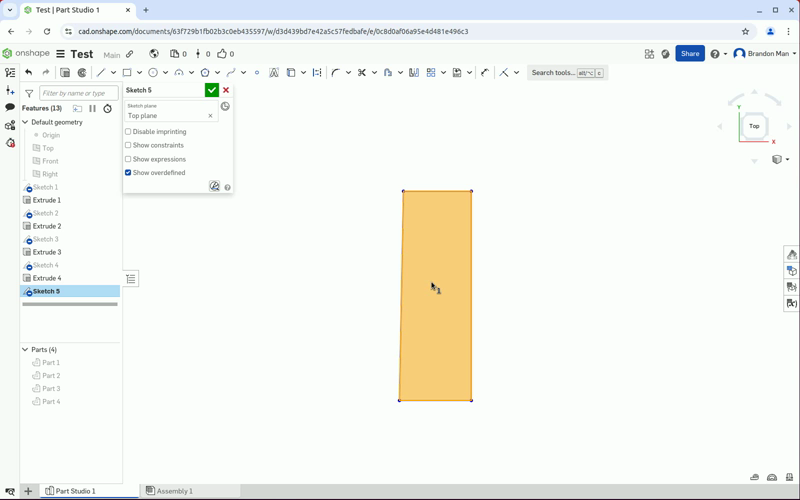
scroll(-6)
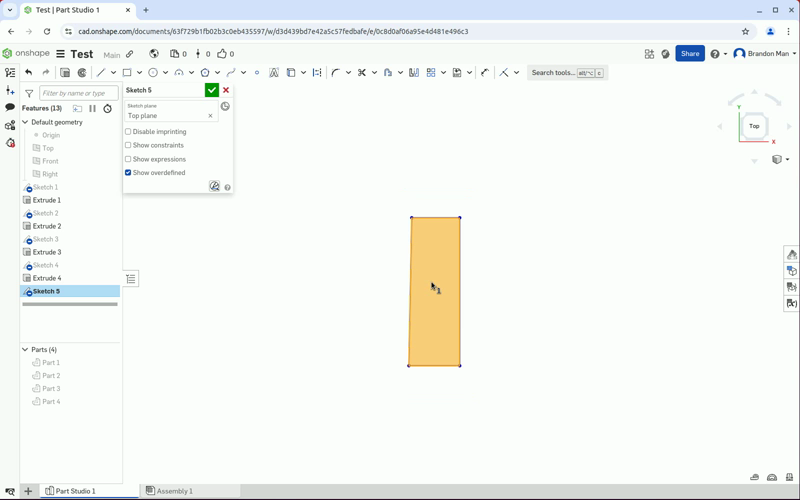
scroll(-6)
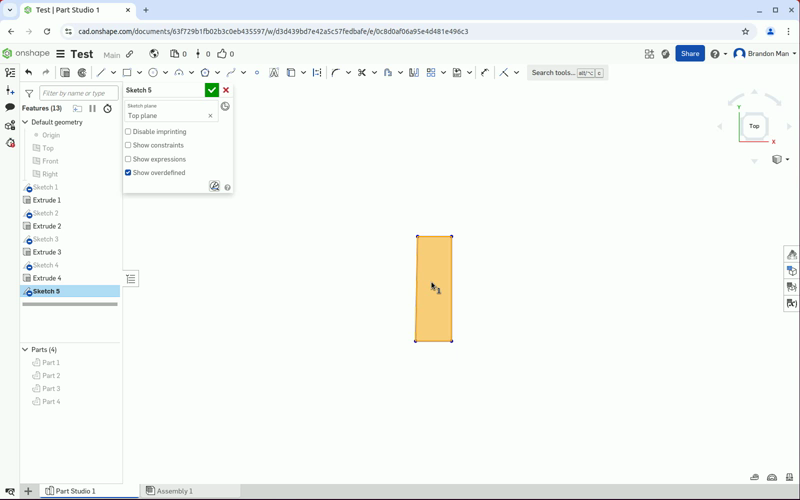
scroll(-6)
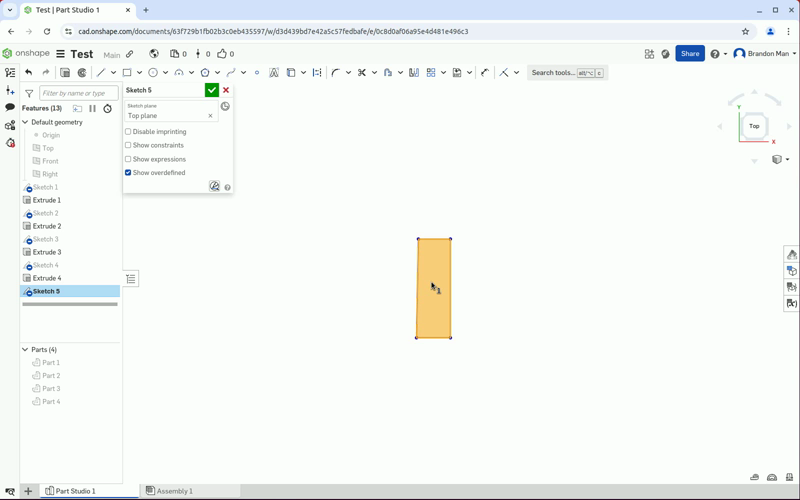
scroll(-6)
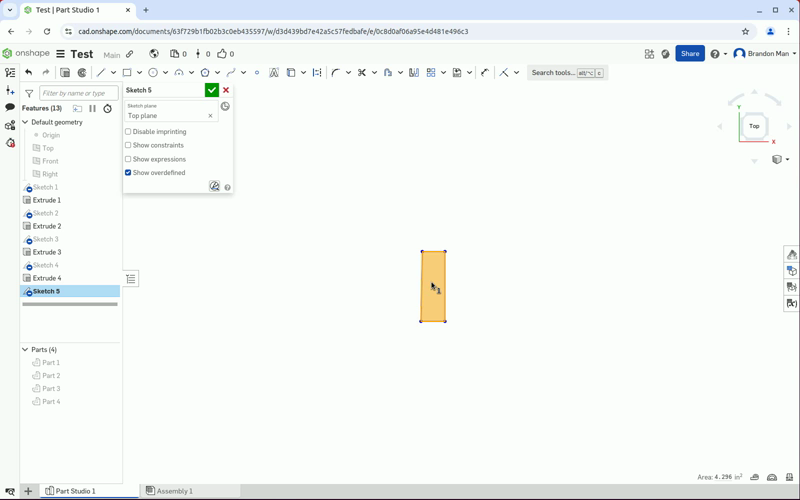
scroll(-6)
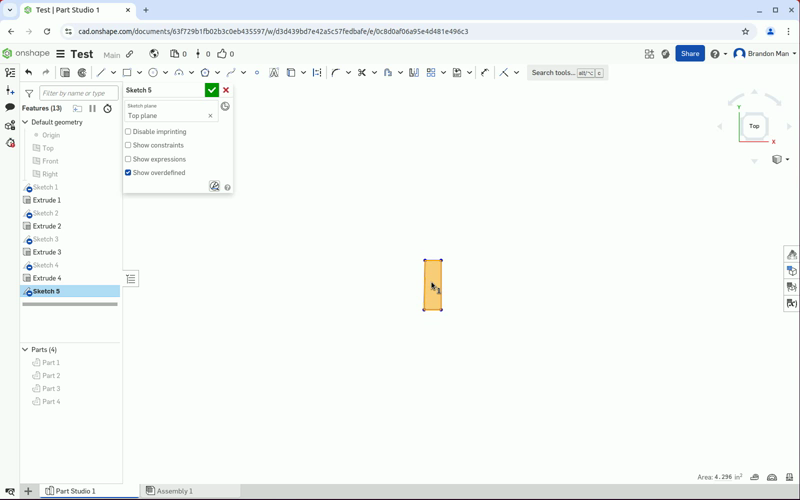
scroll(-6)
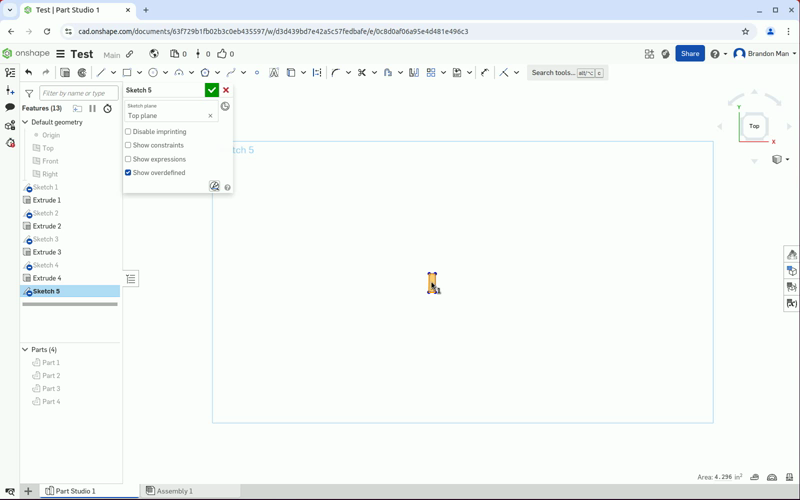
mouse_move(73, 352)
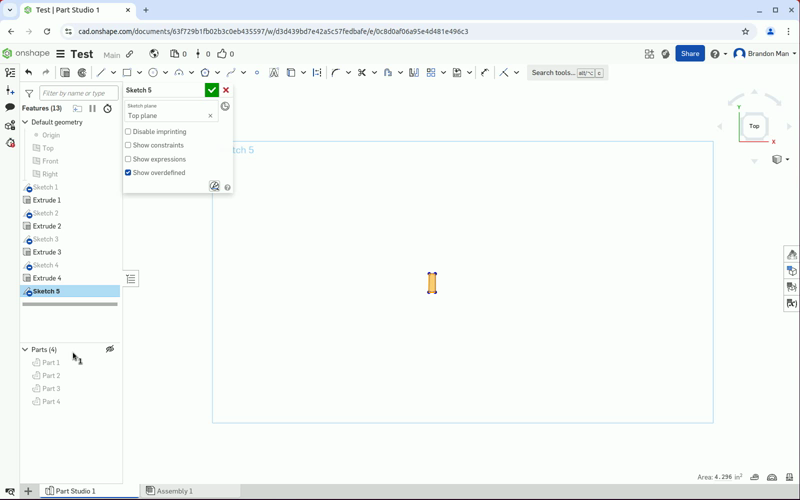
key(shift+y)
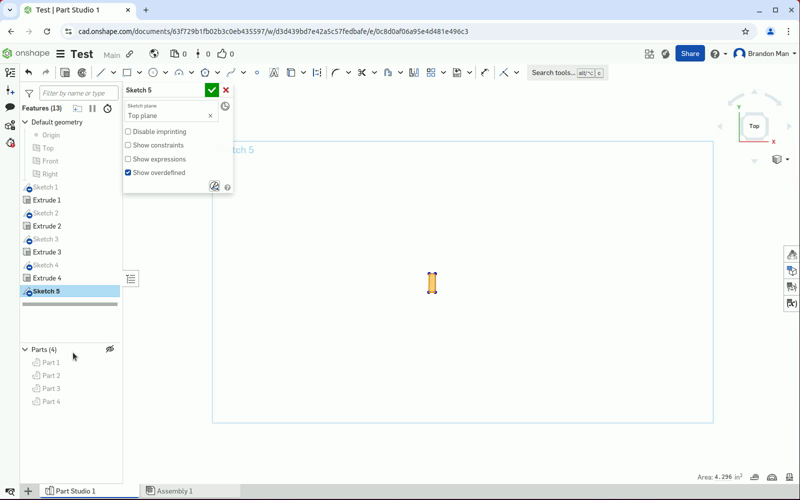
key(shift+e)
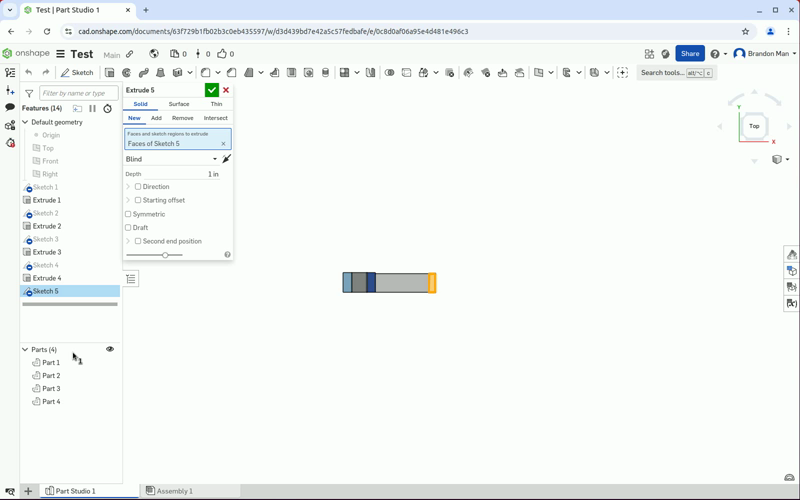
mouse_move(143, 106)
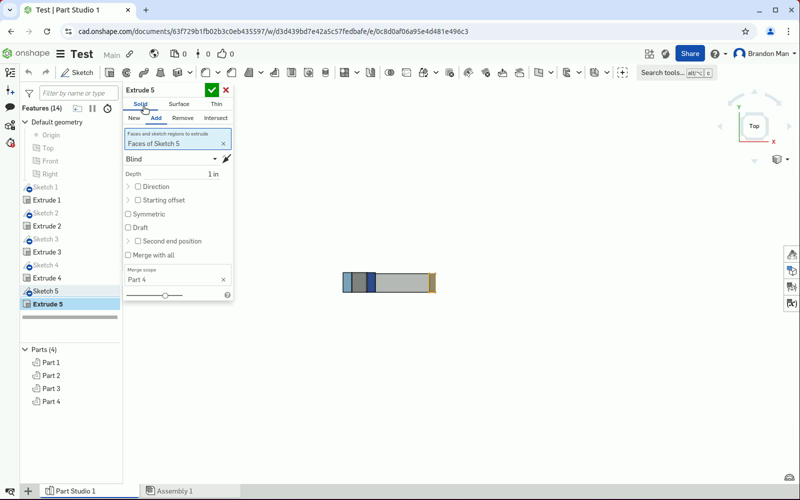
click(143, 106)
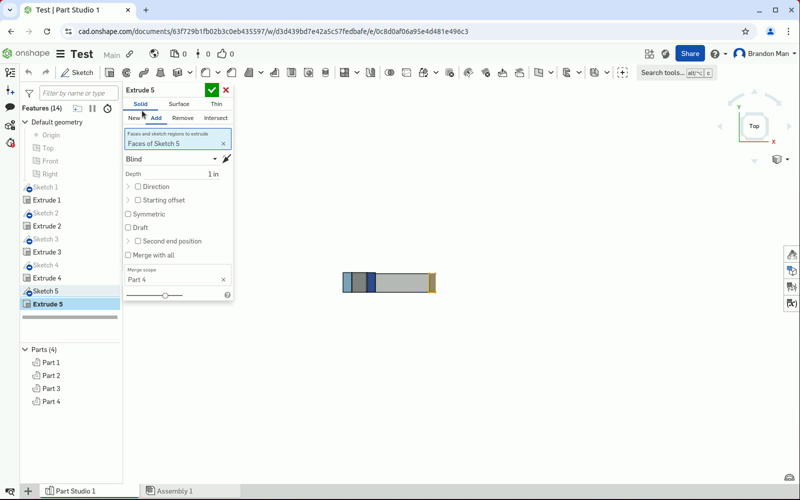
mouse_move(137, 120)
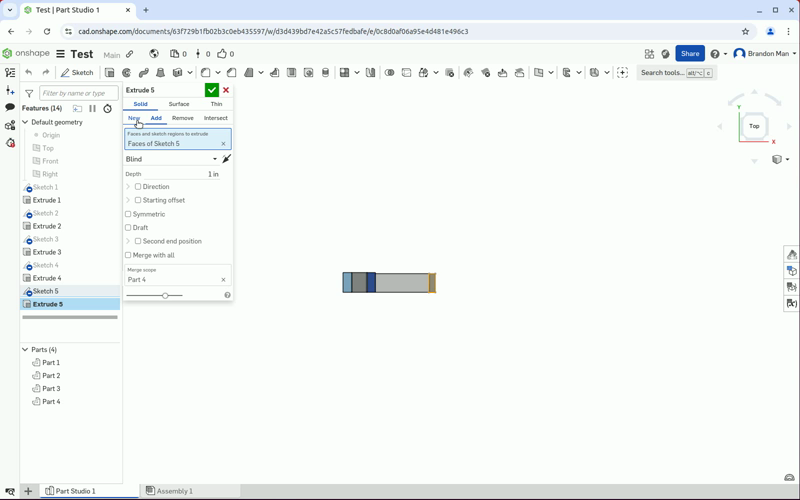
click(137, 120)
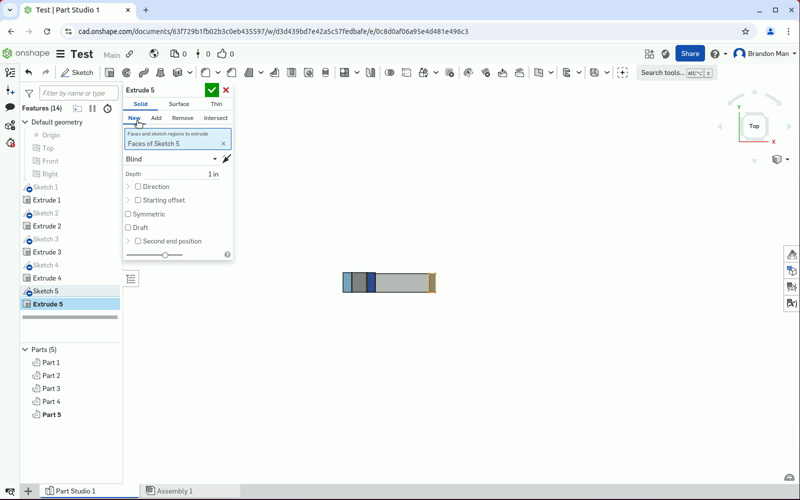
key(tab, 4)
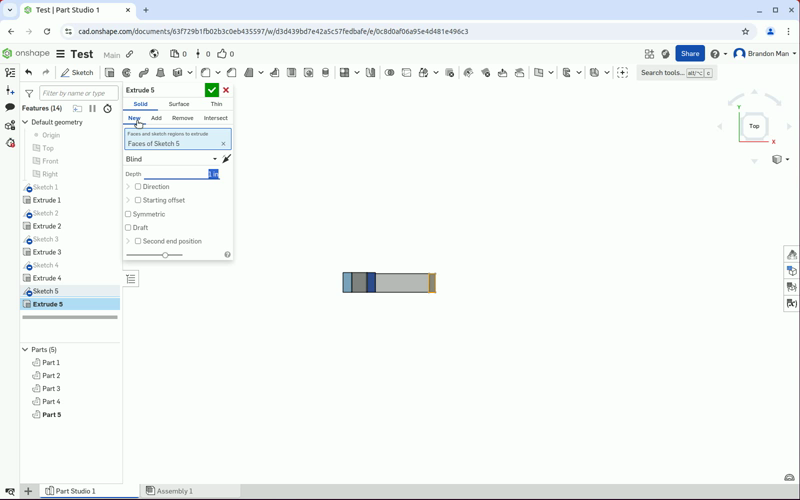
text(1.685)
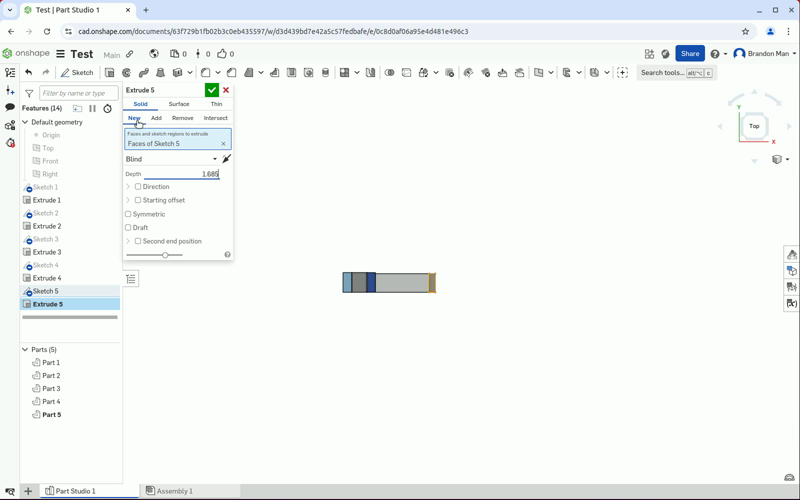
key(enter)
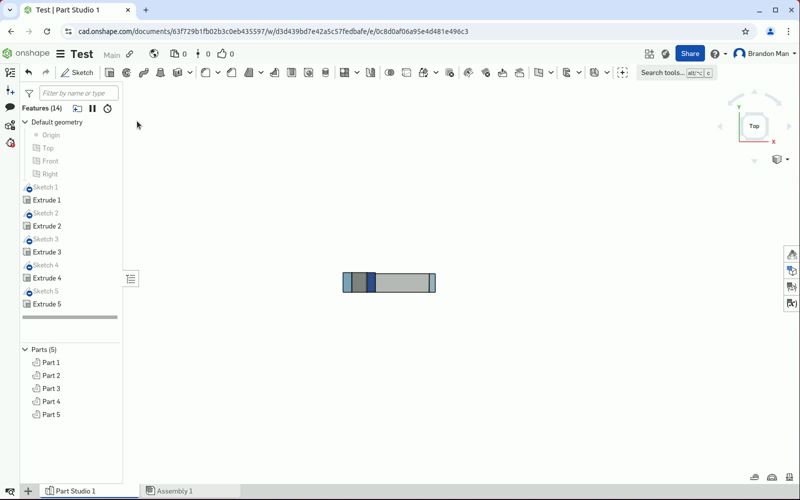
key(shift+h)
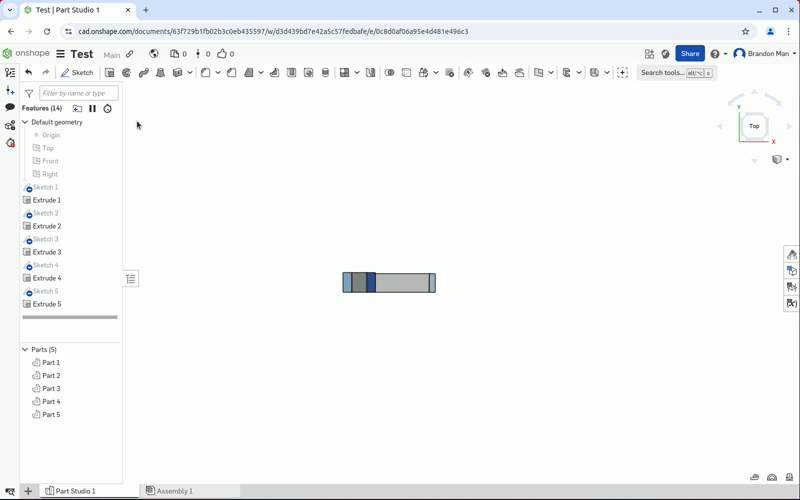
key(shift+h)
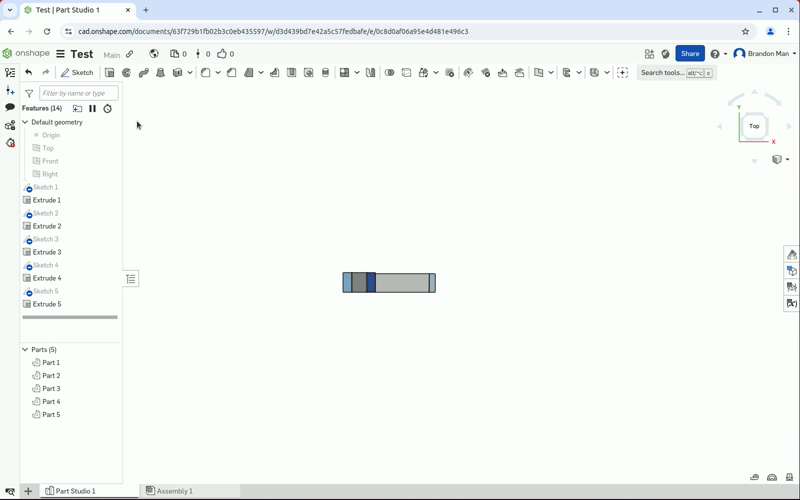
mouse_move(73, 189)
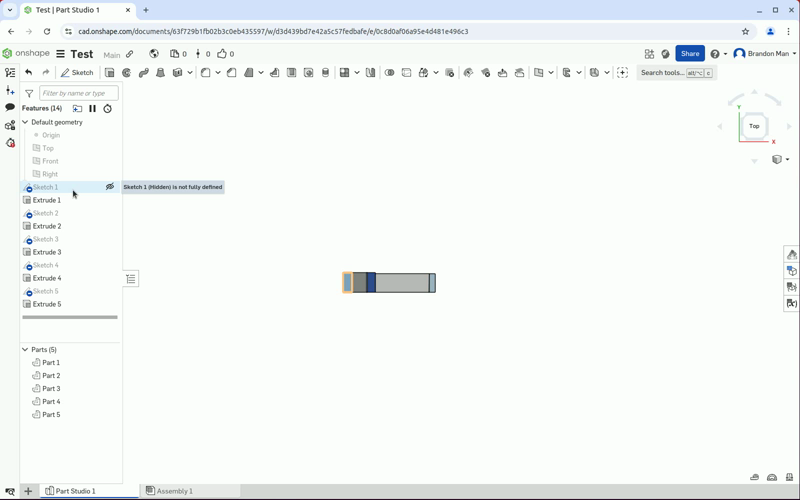
click(73, 189)
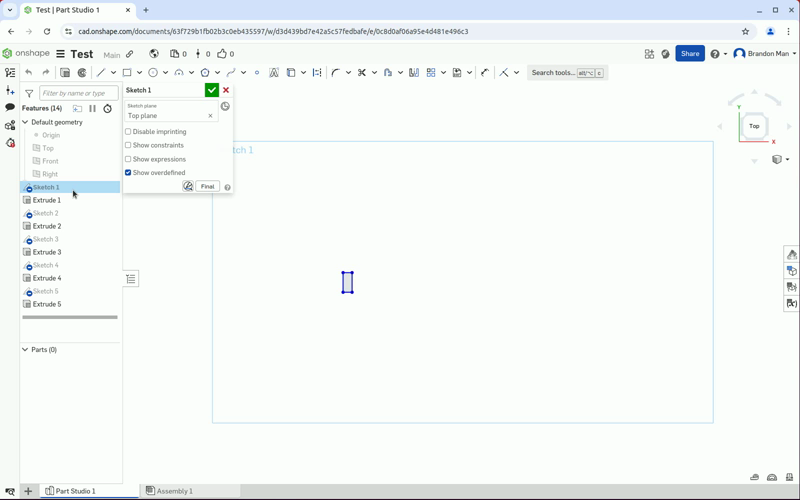
mouse_move(229, 92)
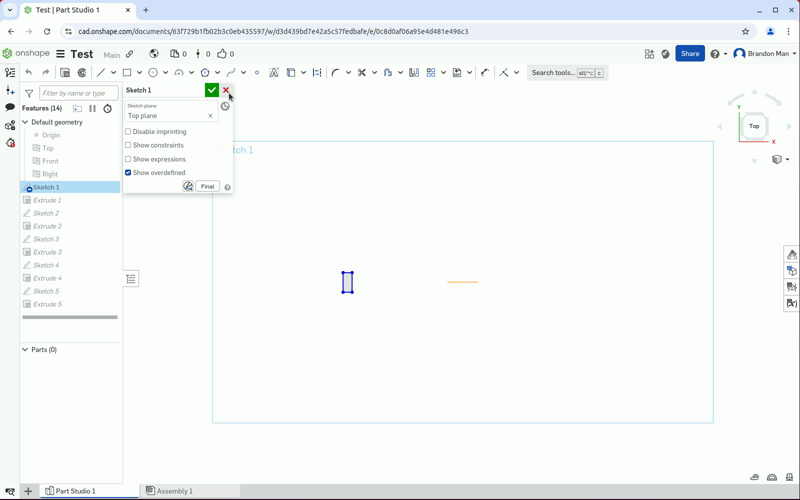
click(229, 92)
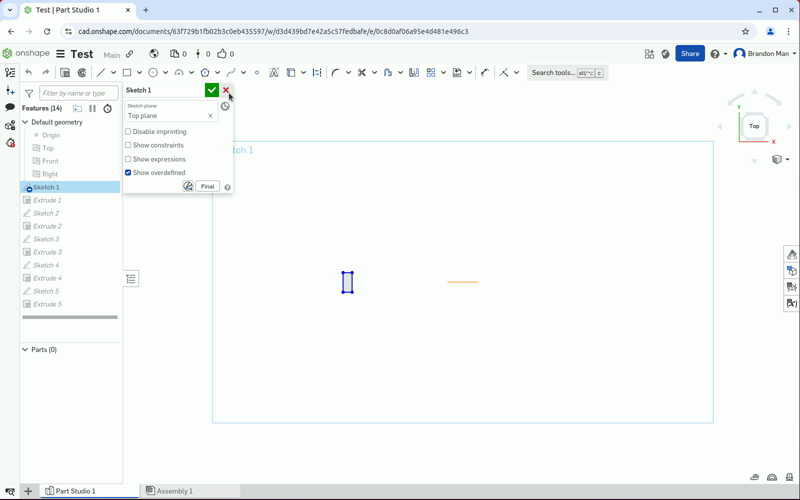
key(shift+s)
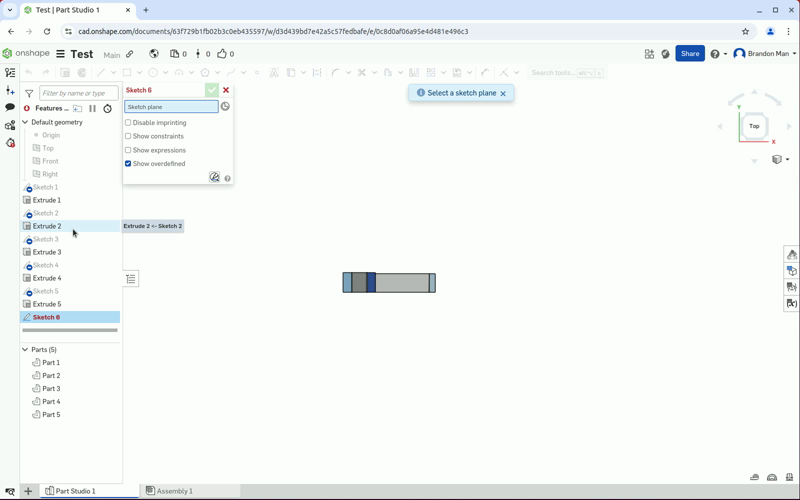
scroll(3)
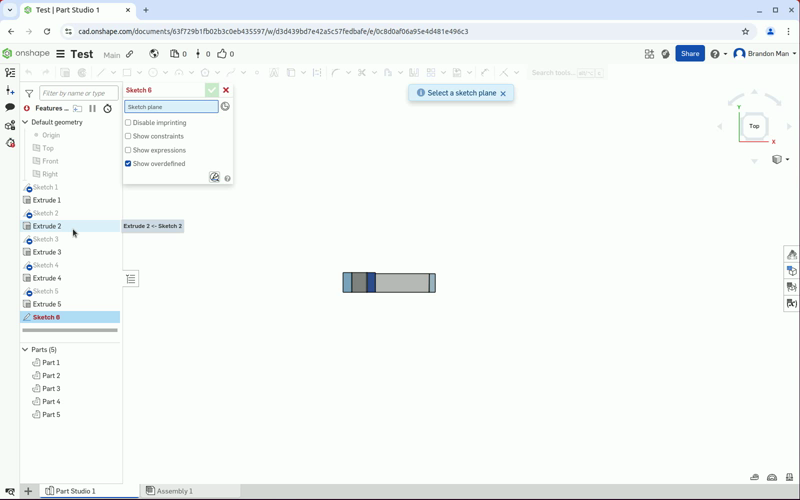
mouse_move(73, 150)
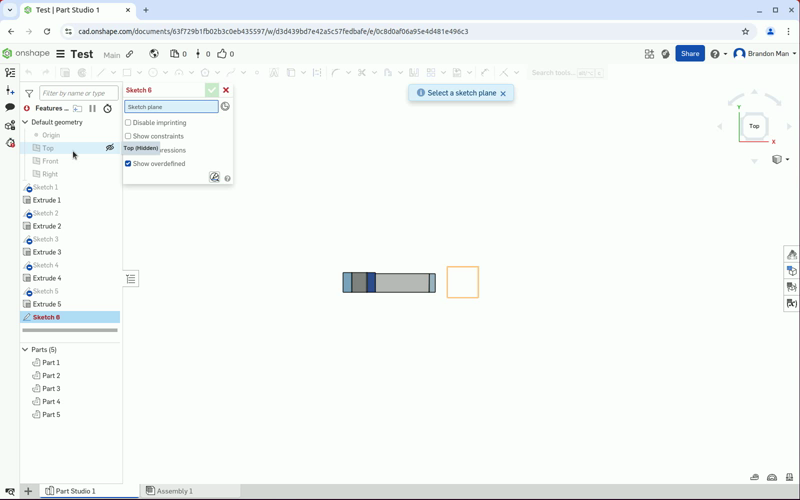
click(73, 150)
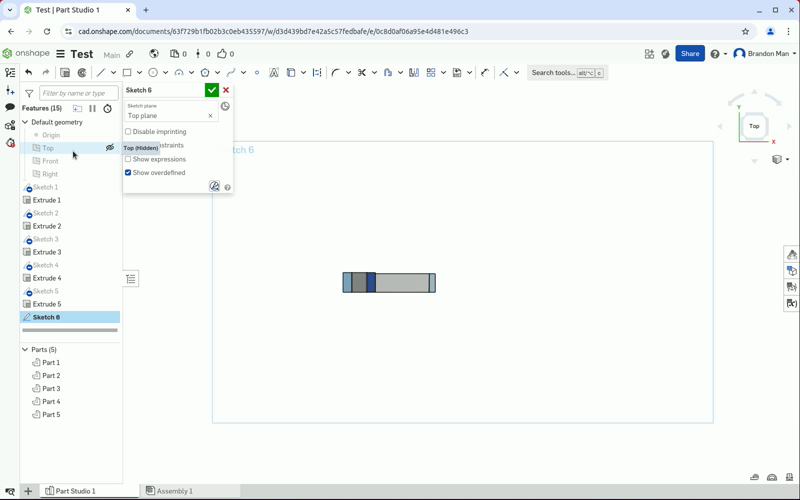
mouse_move(73, 352)
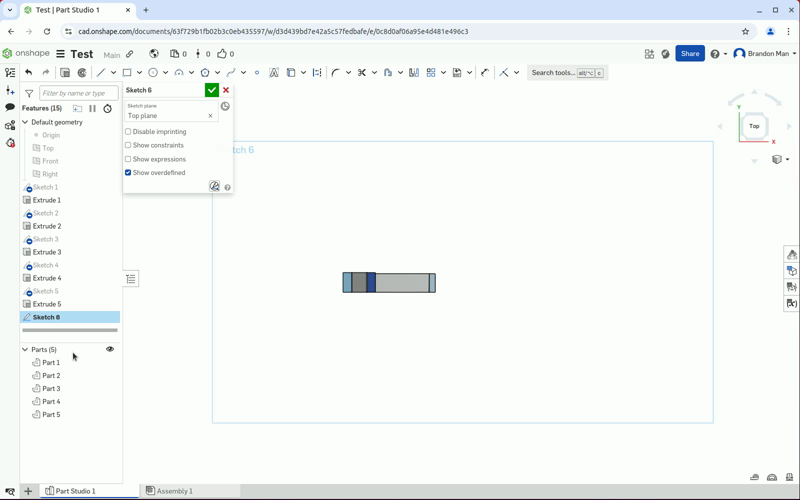
key(y)
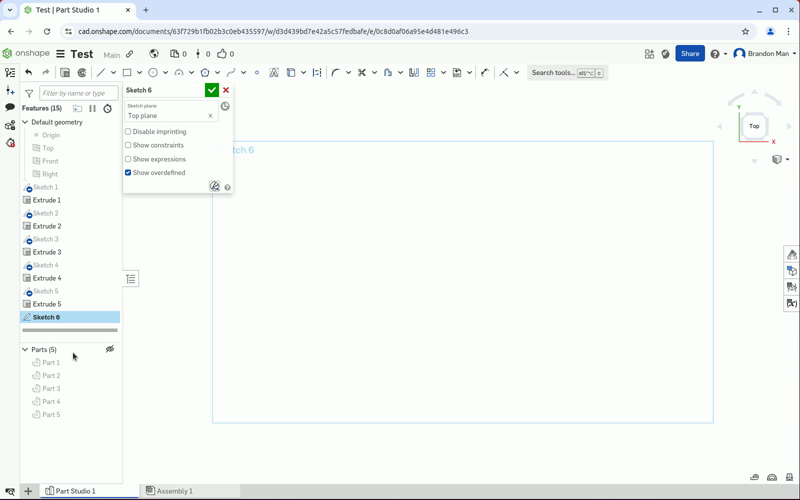
key(l)
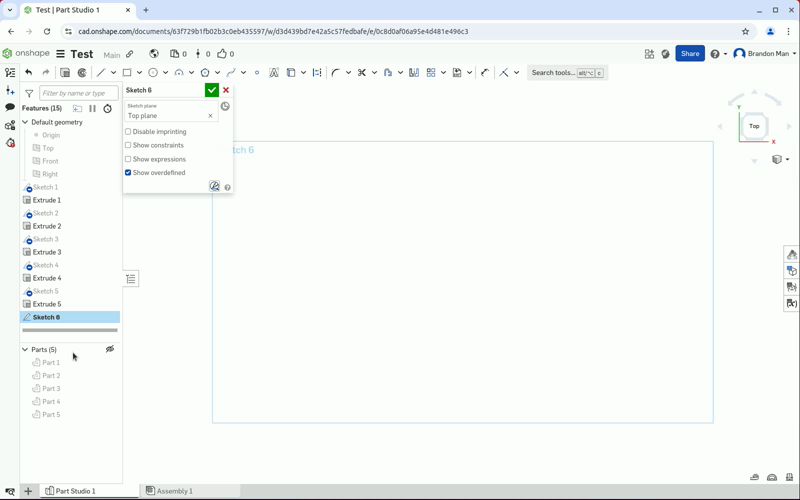
key_down(shift)
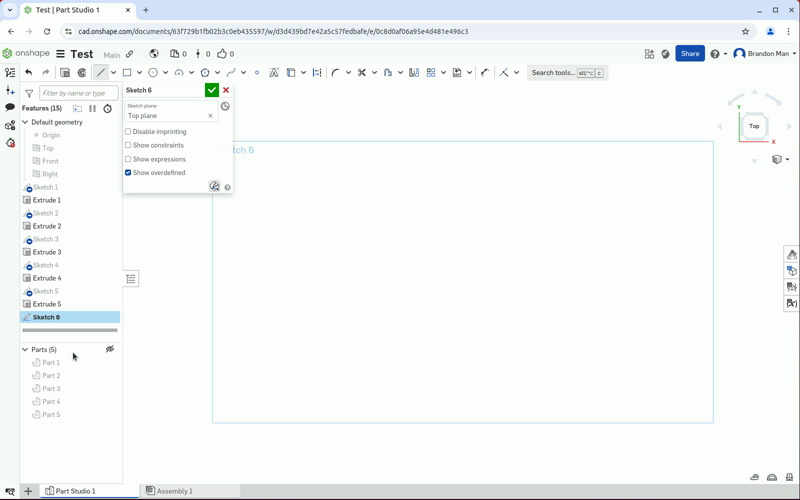
mouse_move(348, 292)
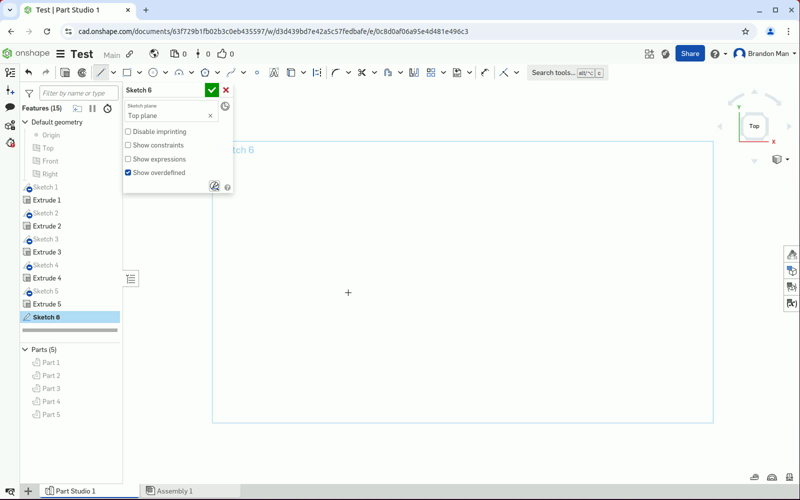
click(348, 292)
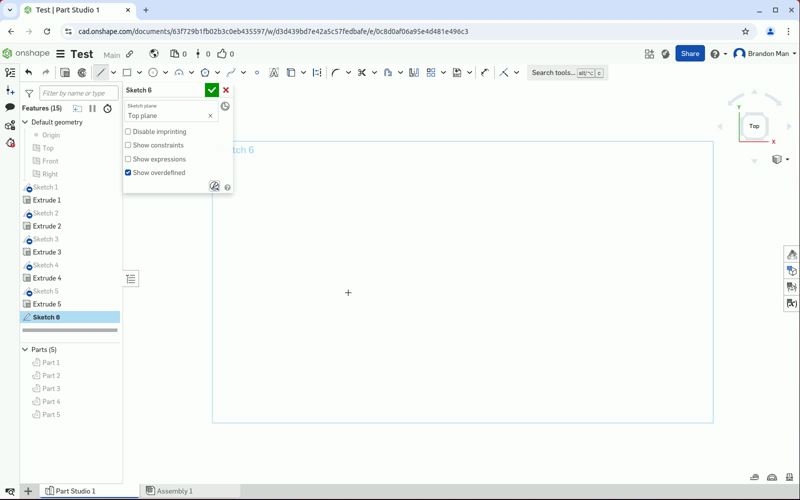
key_up(shift)
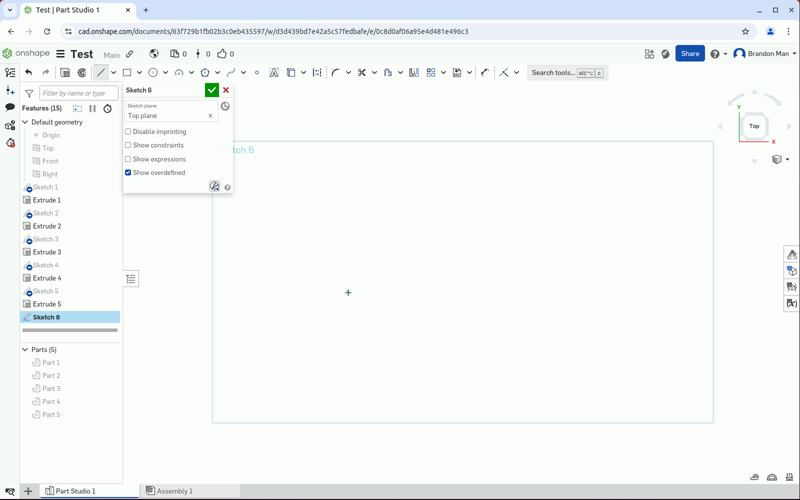
key_down(shift)
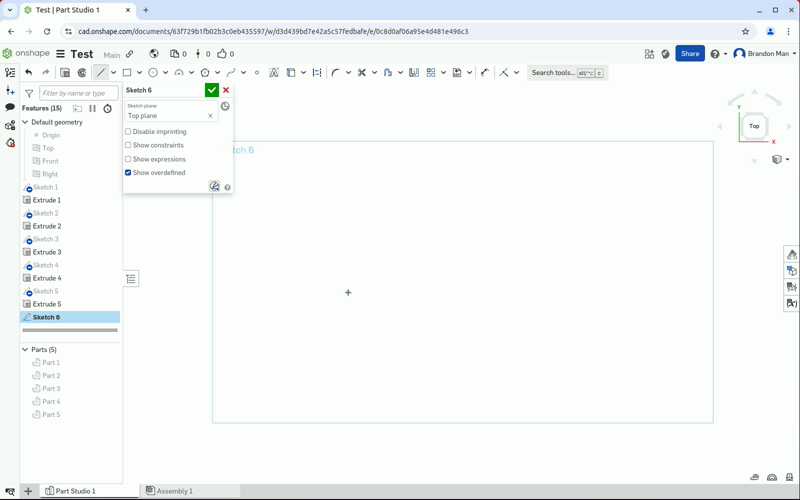
mouse_move(378, 292)
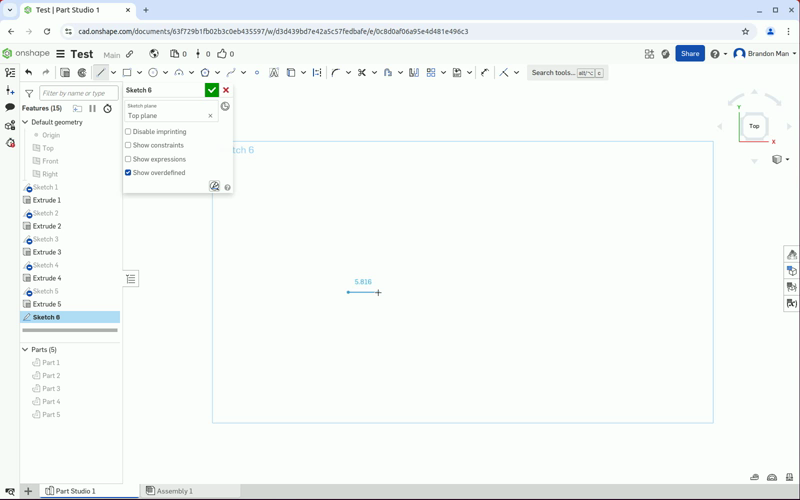
mouse_move(356, 292)
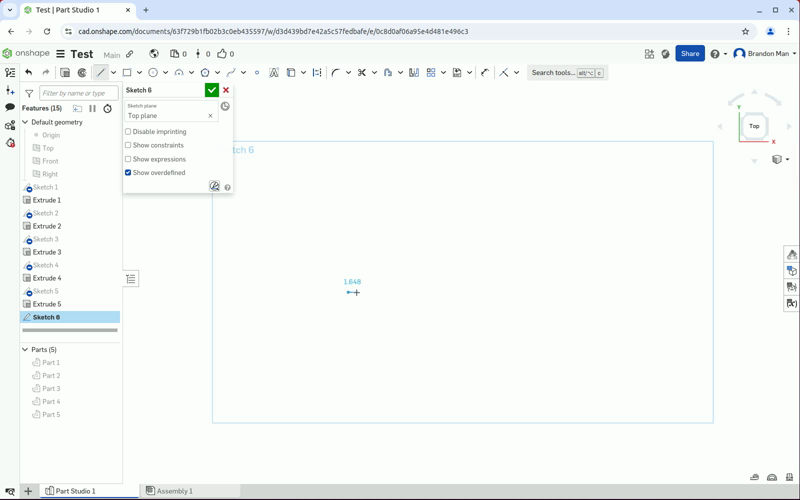
click(356, 292)
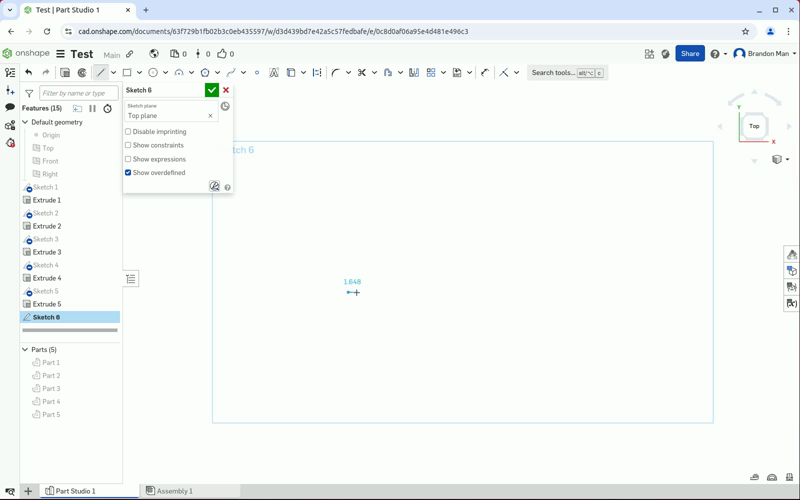
key_up(shift)
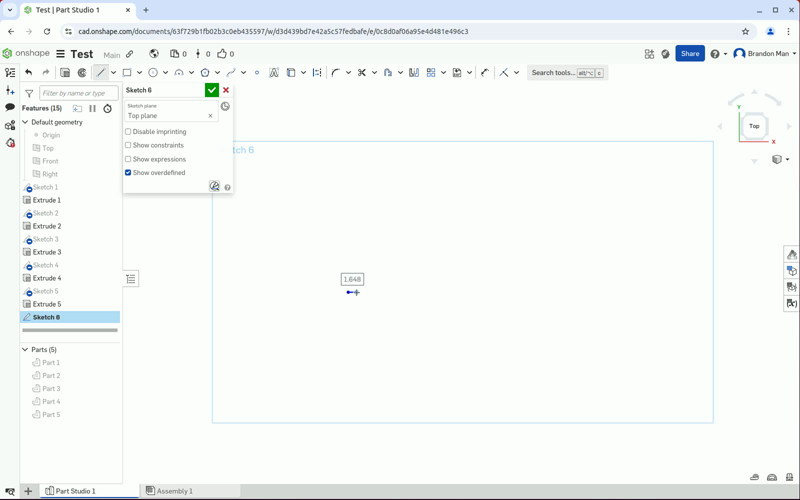
key_down(shift)
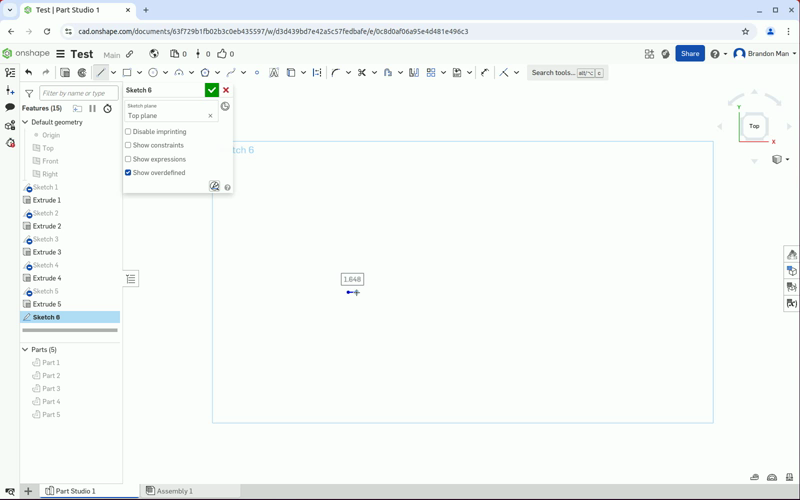
mouse_move(386, 292)
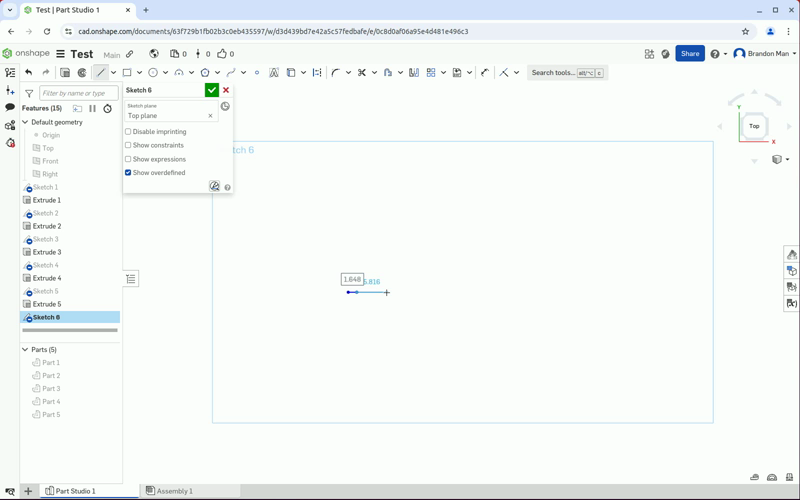
mouse_move(356, 273)
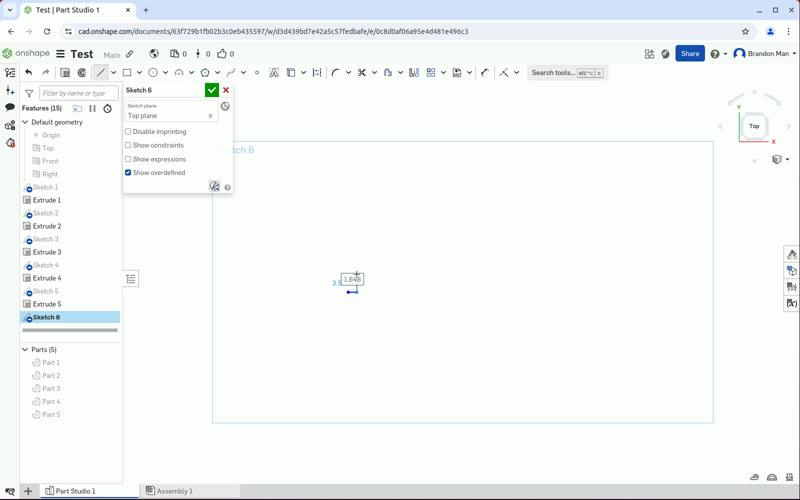
click(356, 273)
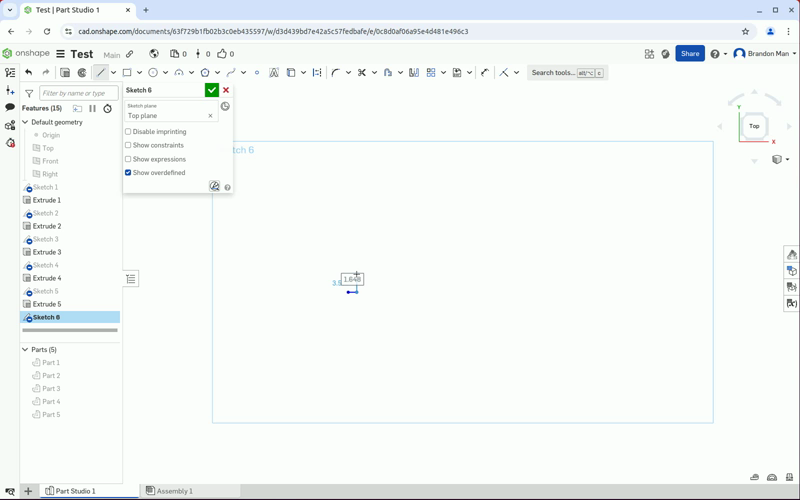
key_up(shift)
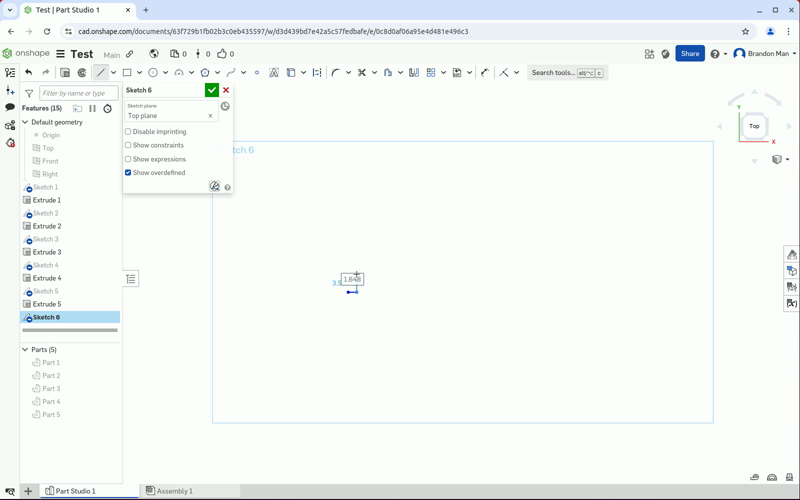
key_down(shift)
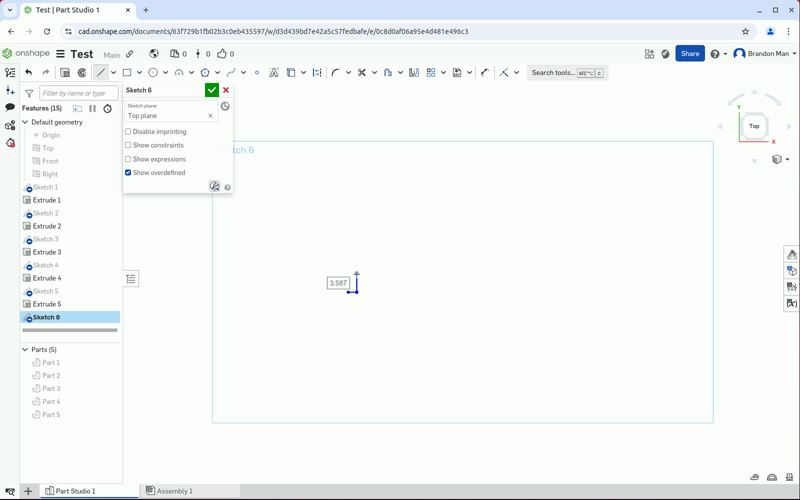
mouse_move(386, 273)
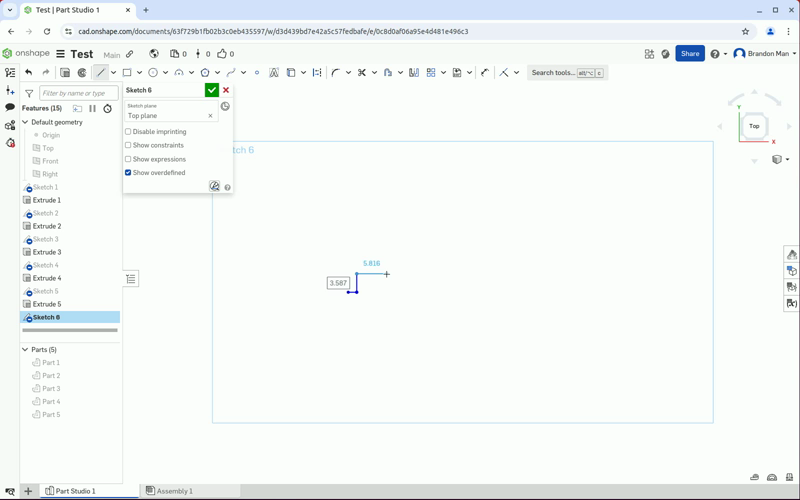
mouse_move(348, 273)
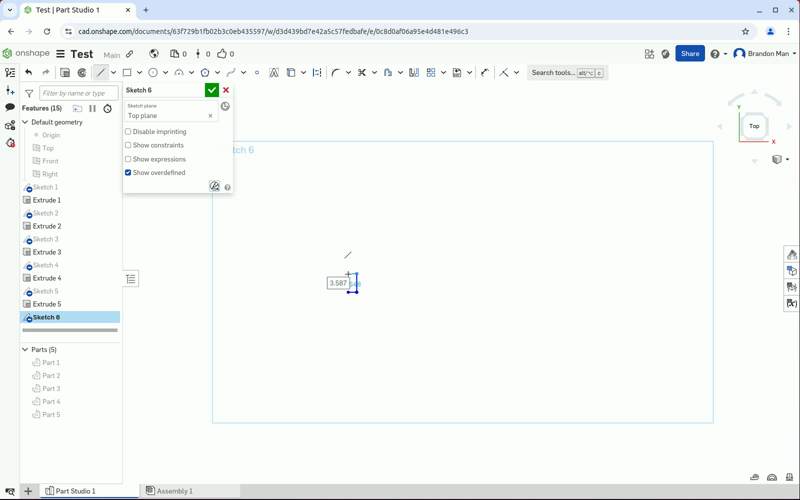
click(348, 273)
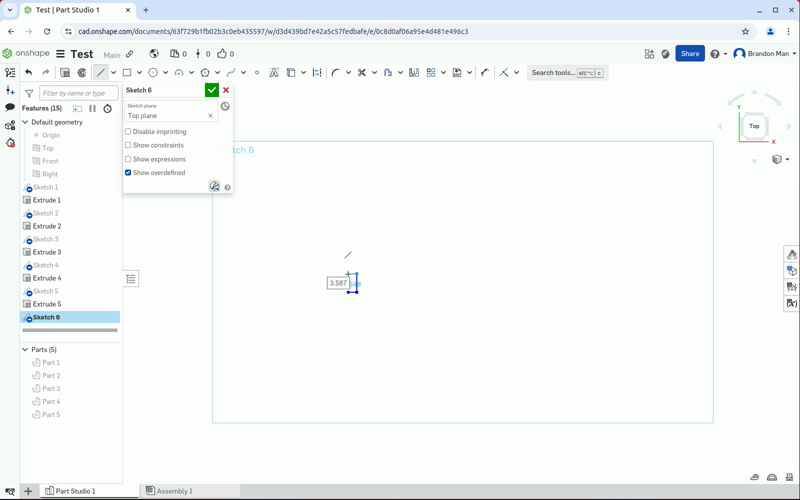
key_up(shift)
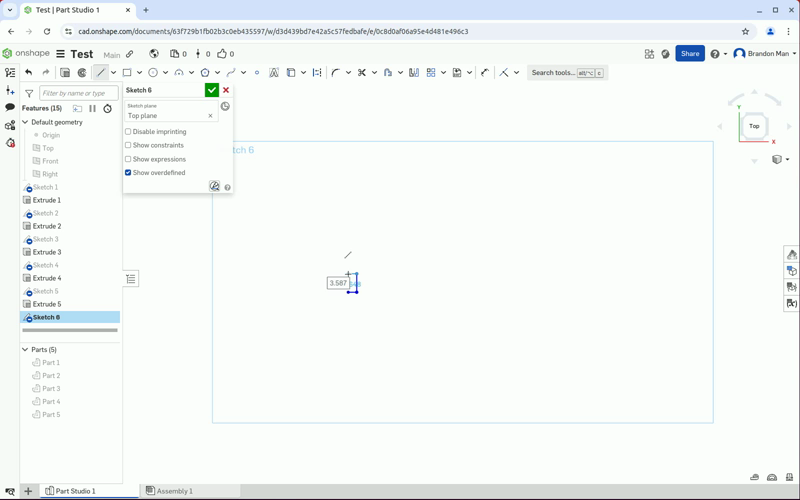
mouse_move(378, 273)
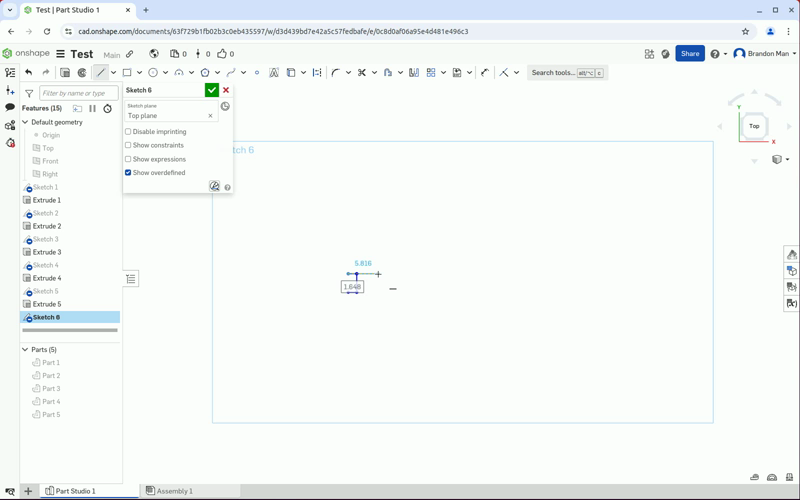
key_down(shift)
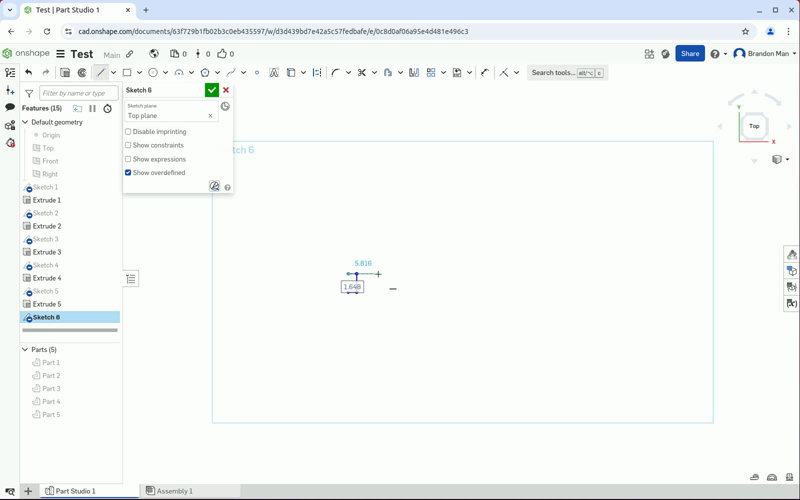
mouse_move(348, 292)
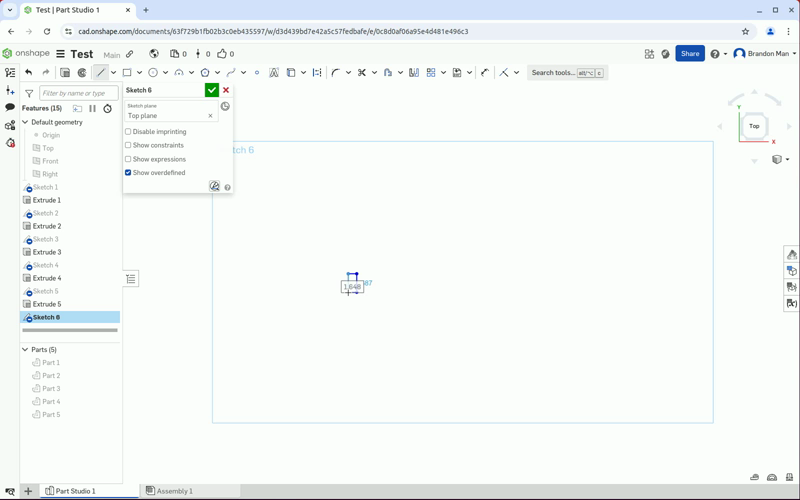
key_up(shift)
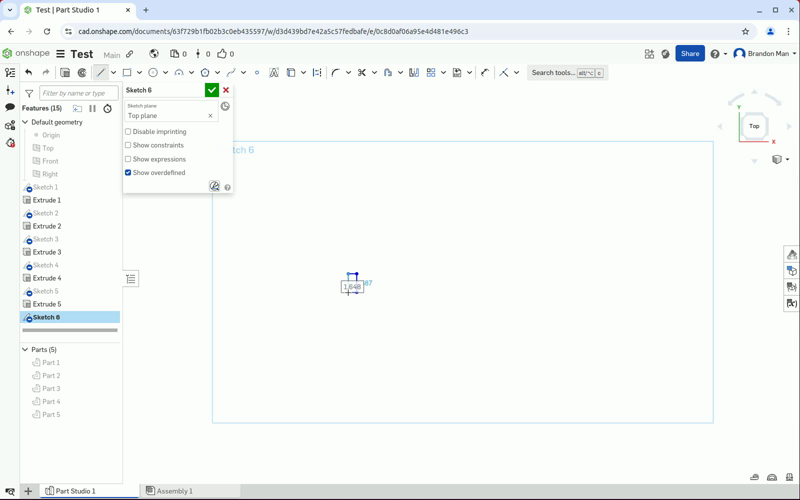
click(348, 292)
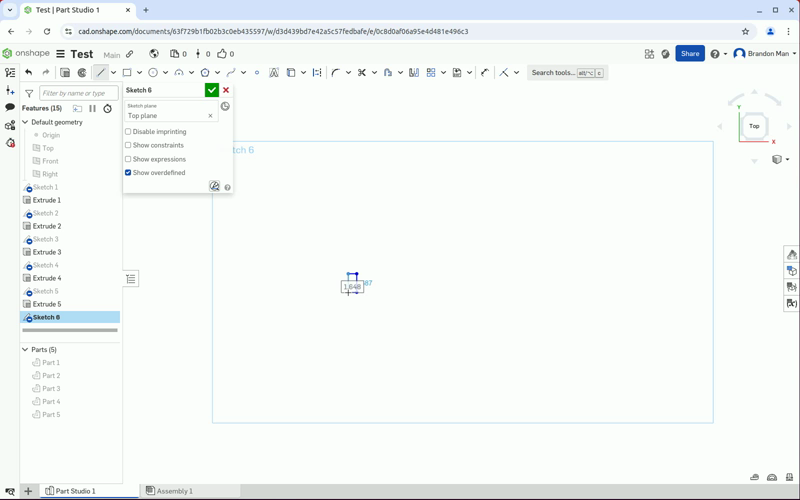
key(esc)
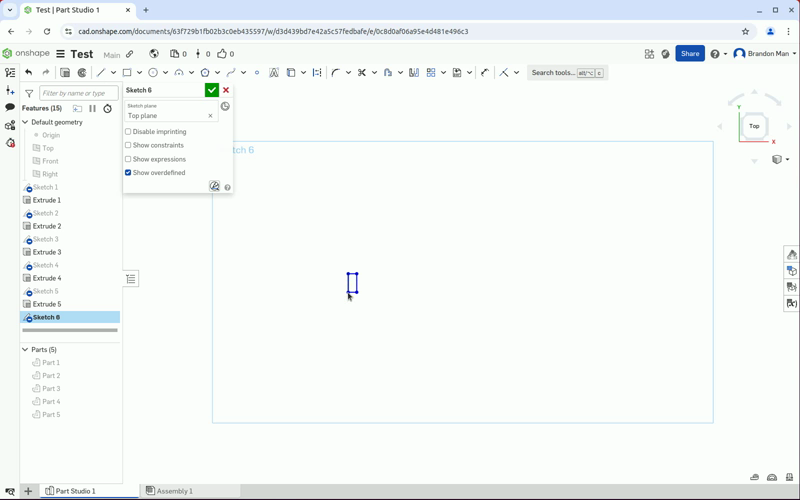
mouse_move(351, 278)
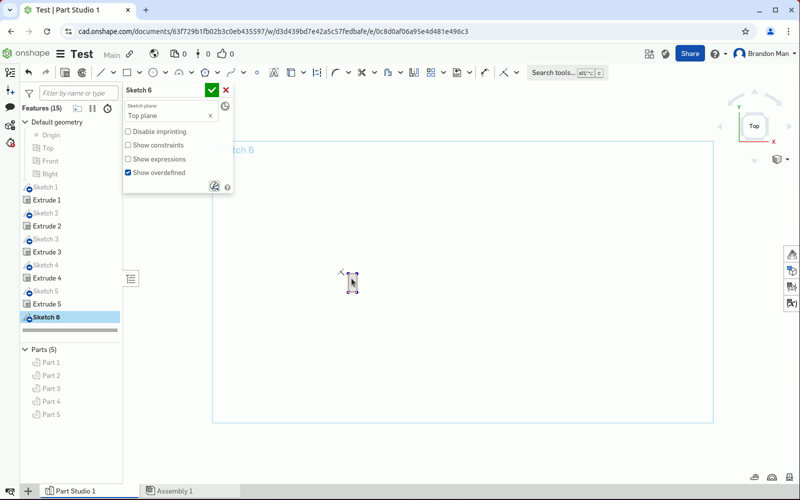
scroll(6)
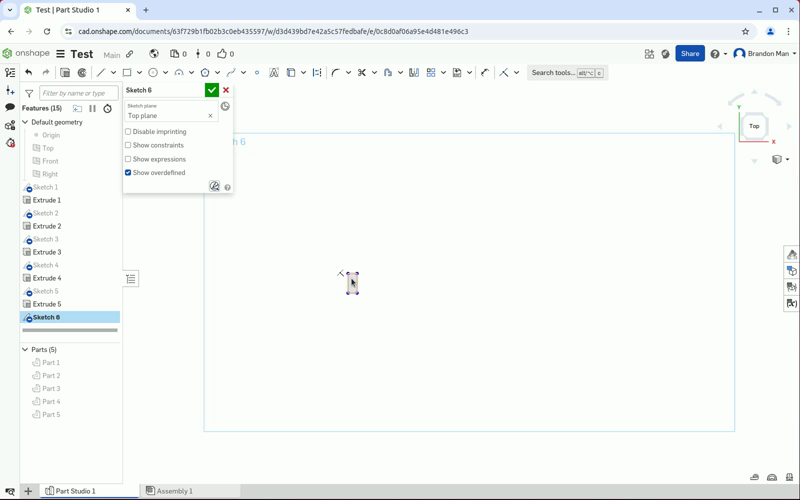
scroll(6)
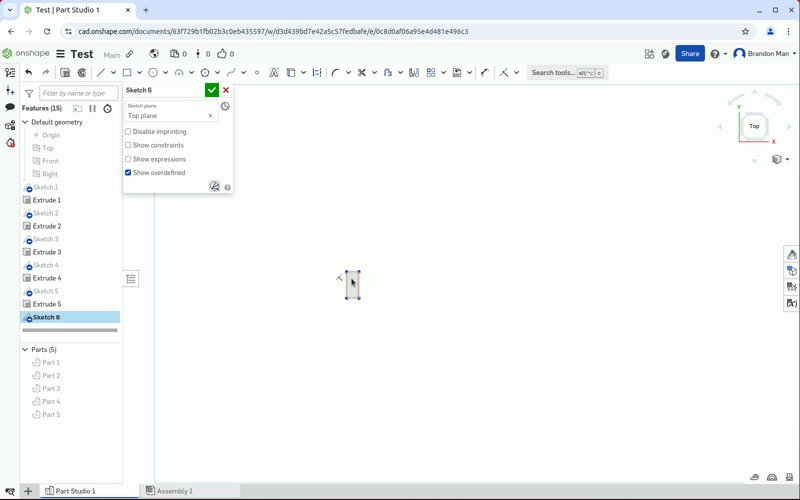
scroll(6)
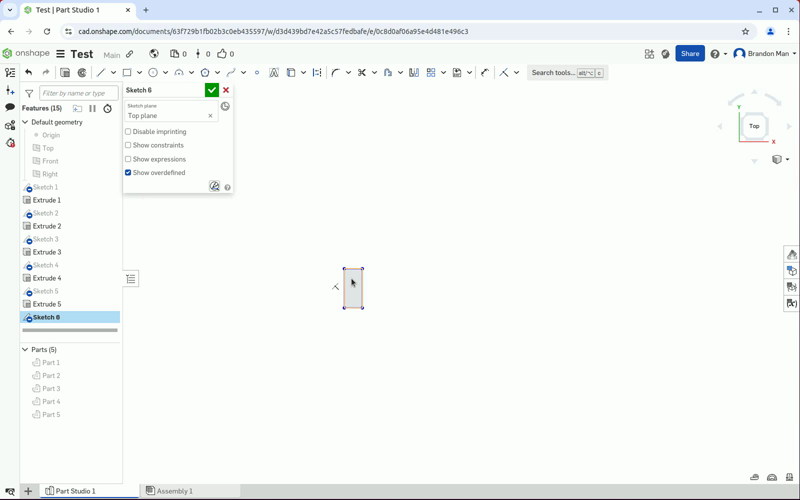
scroll(6)
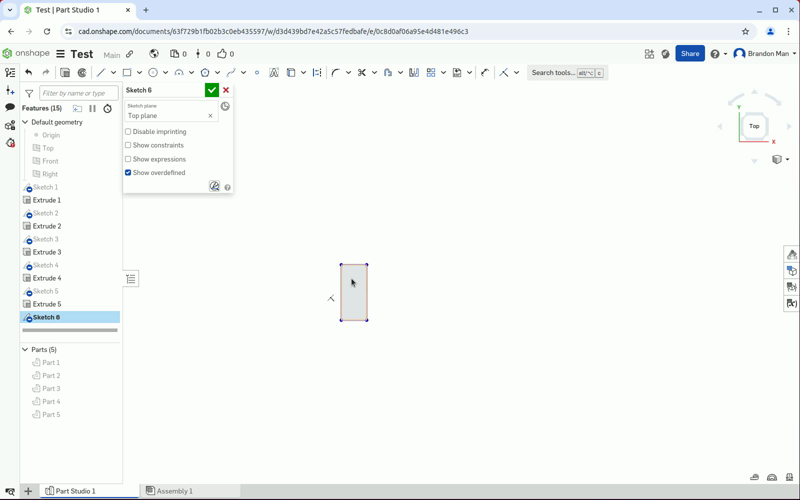
scroll(6)
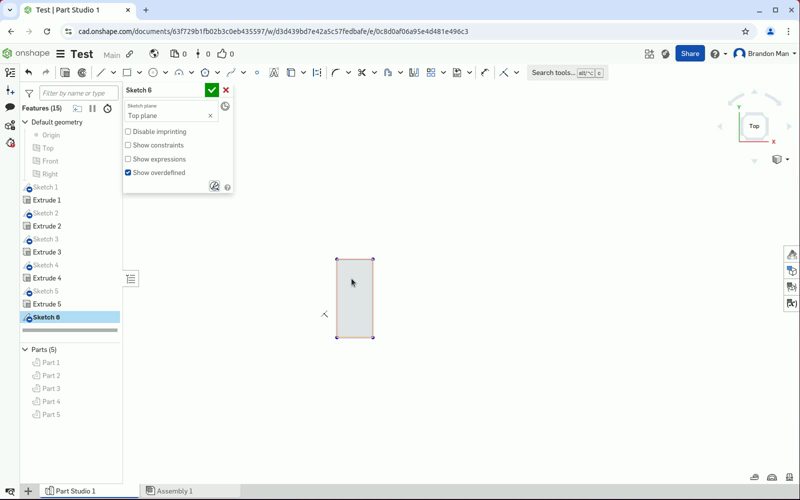
scroll(6)
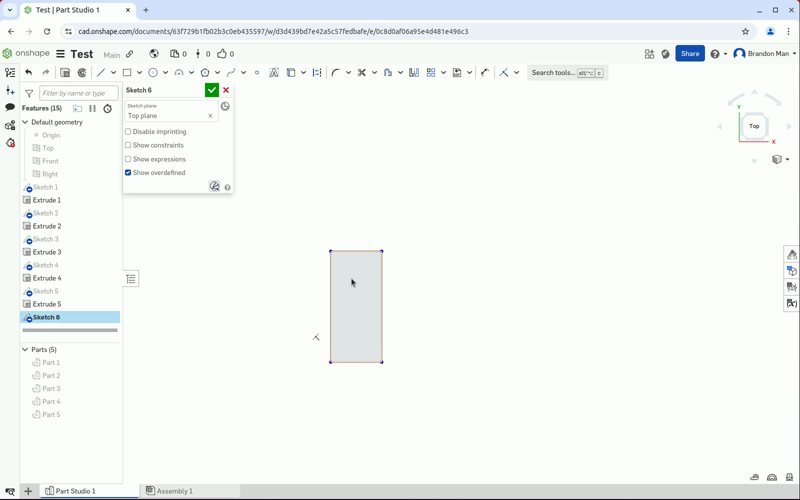
scroll(6)
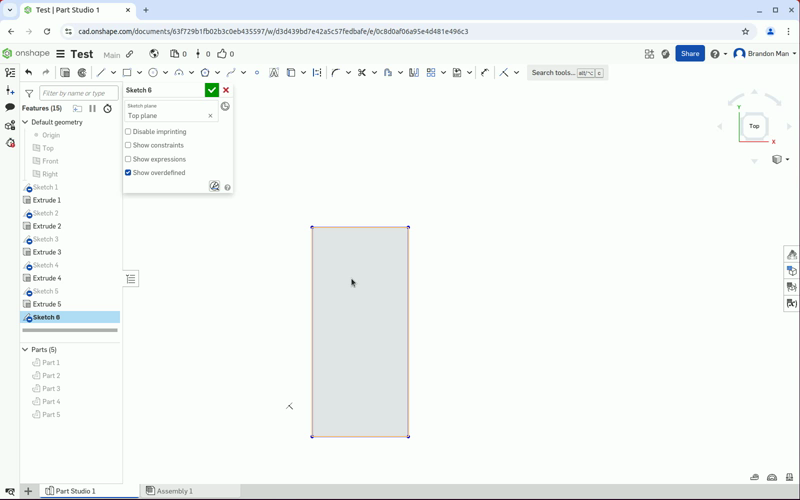
click(351, 278)
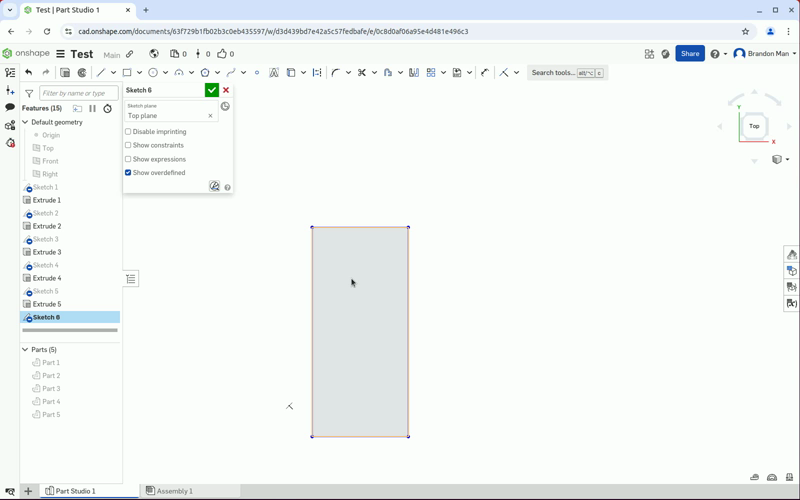
scroll(-6)
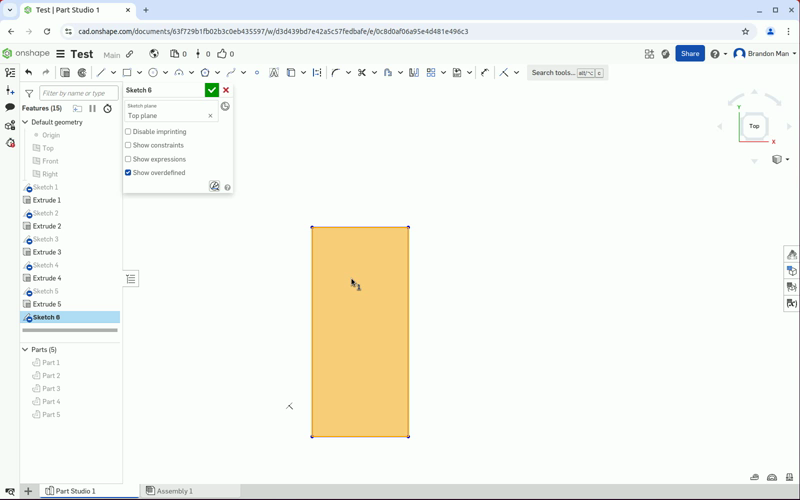
scroll(-6)
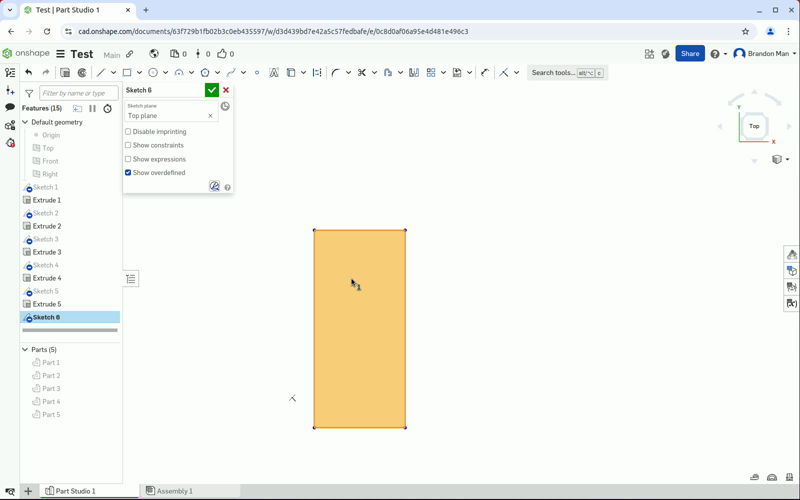
scroll(-6)
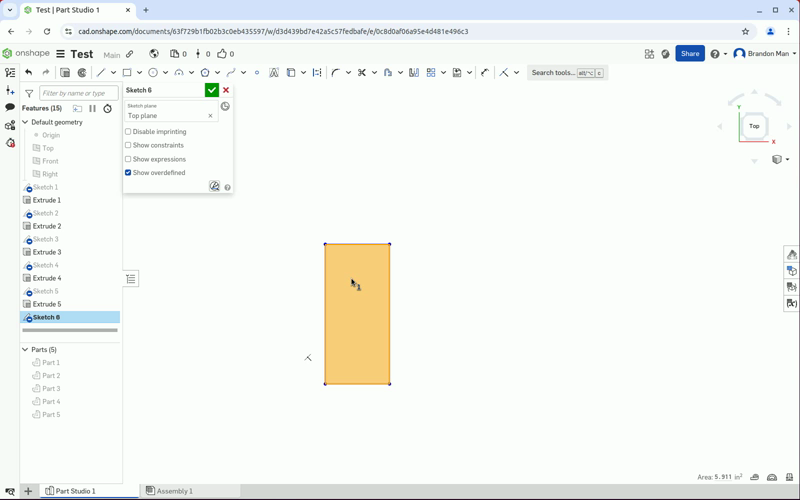
scroll(-6)
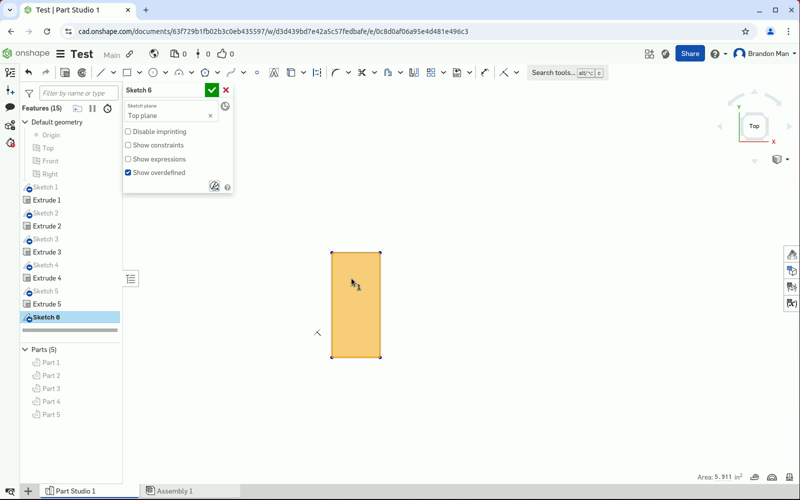
scroll(-6)
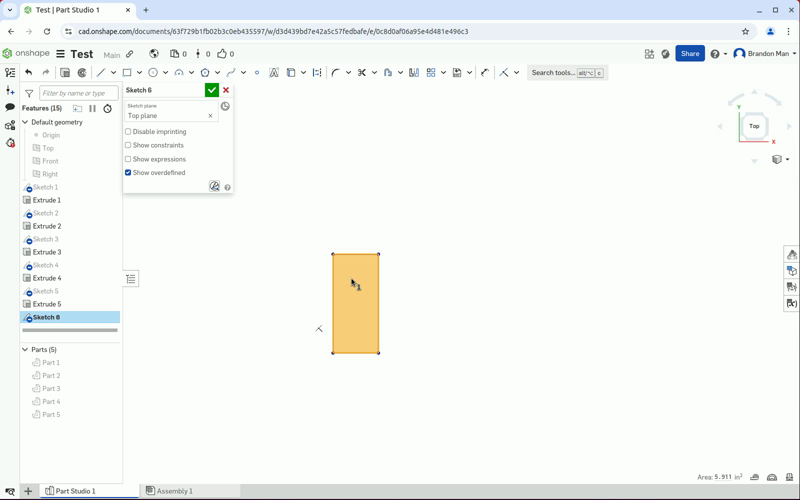
scroll(-6)
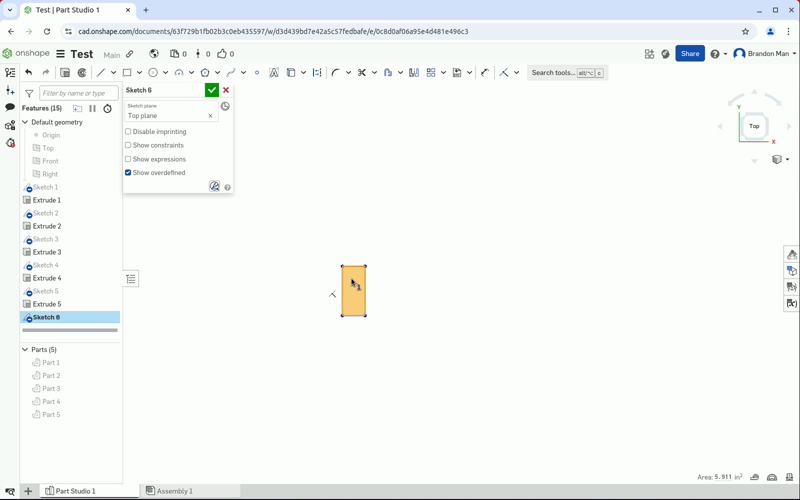
scroll(-6)
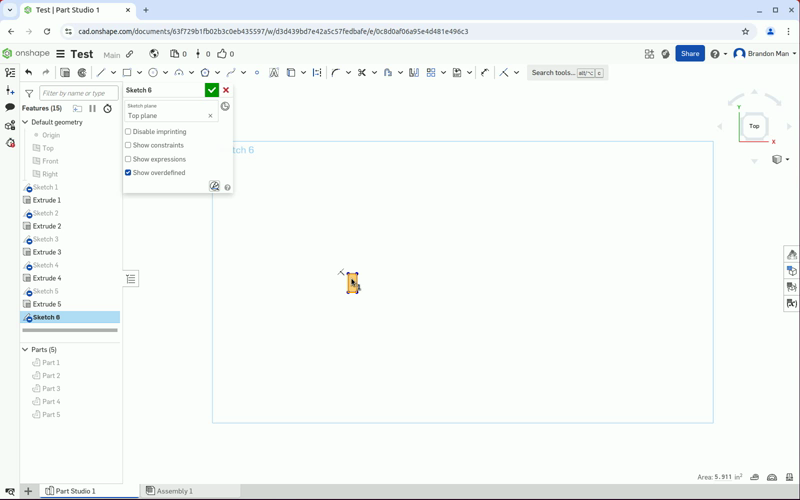
mouse_move(73, 352)
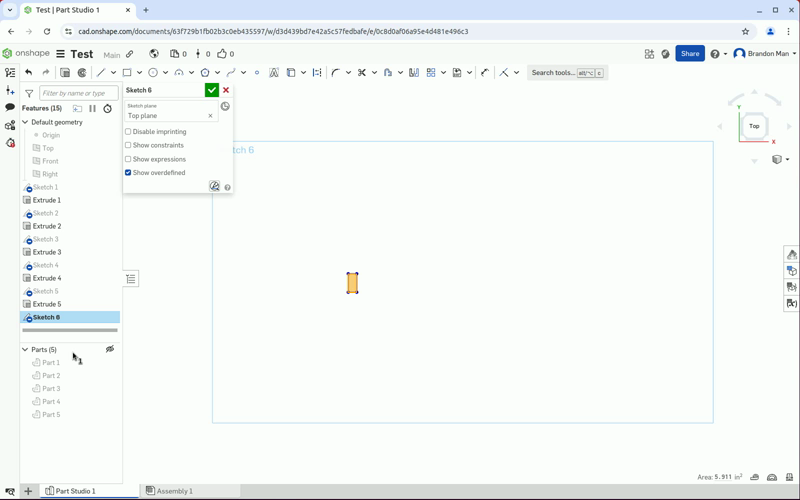
key(shift+y)
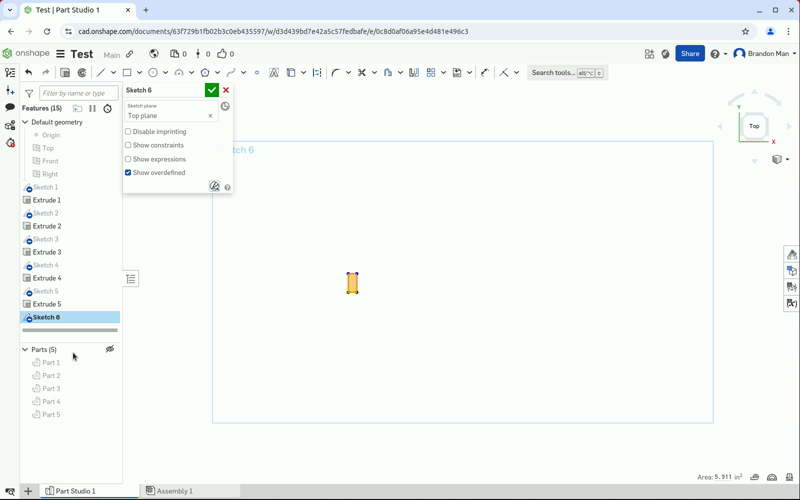
key(shift+e)
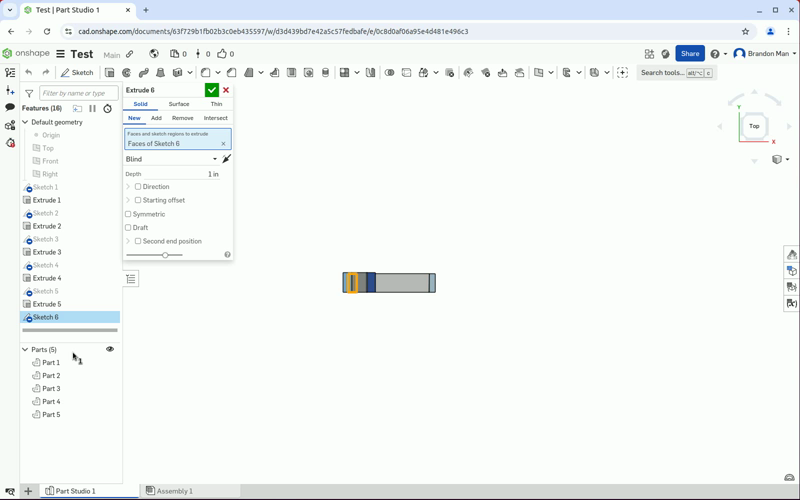
mouse_move(143, 106)
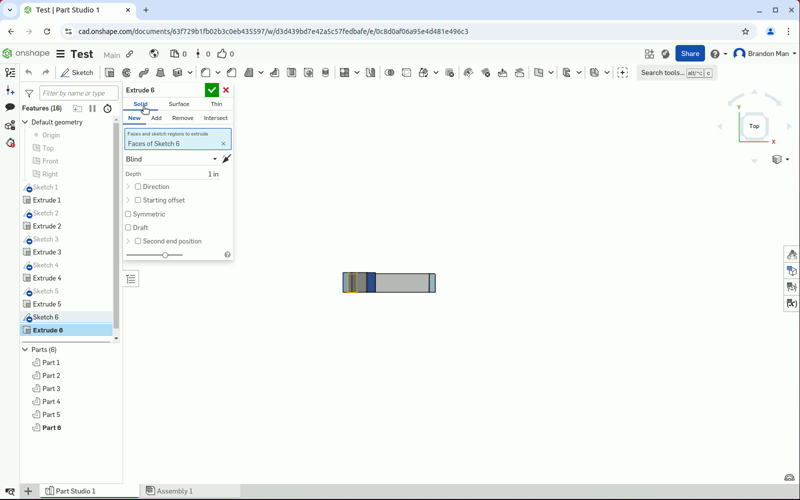
click(143, 106)
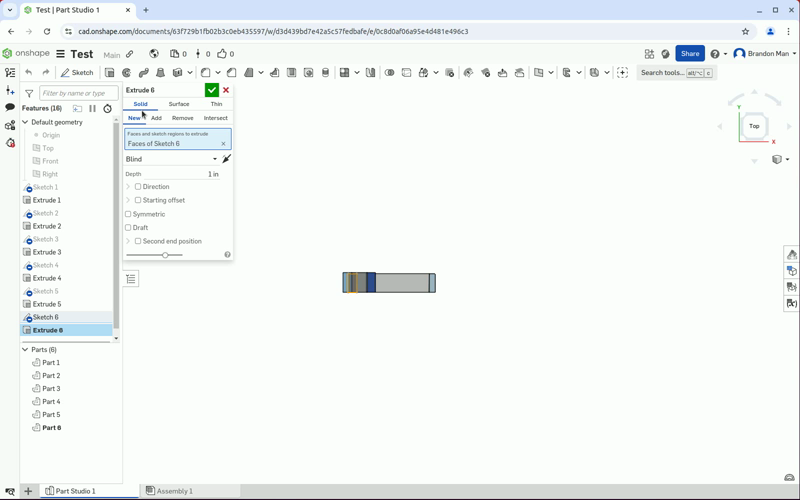
mouse_move(137, 120)
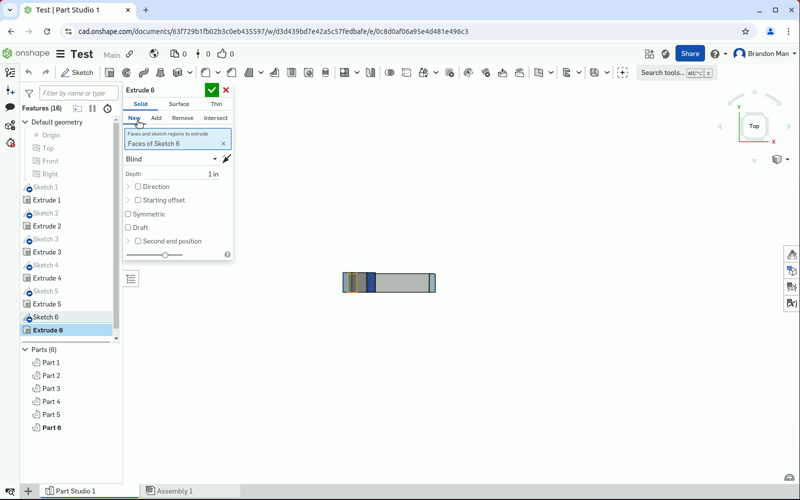
click(137, 120)
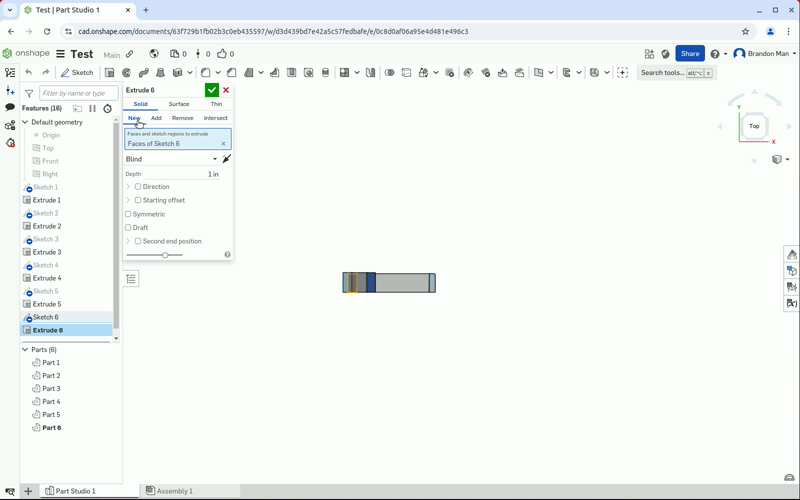
key(tab, 4)
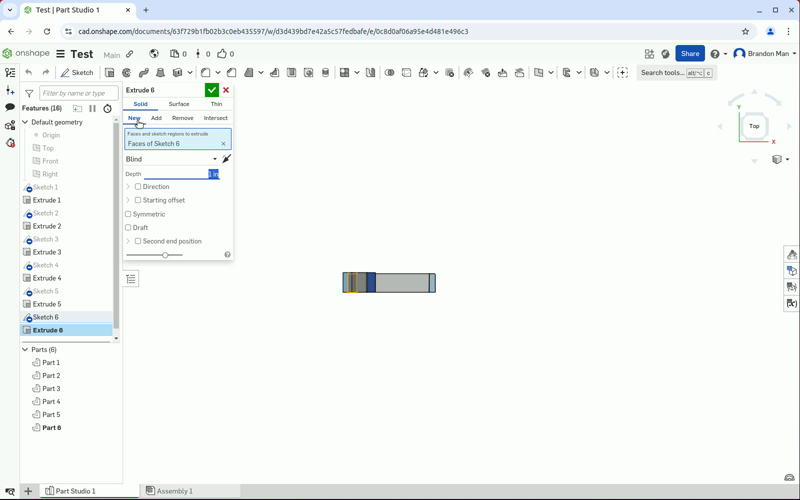
text(4.092)
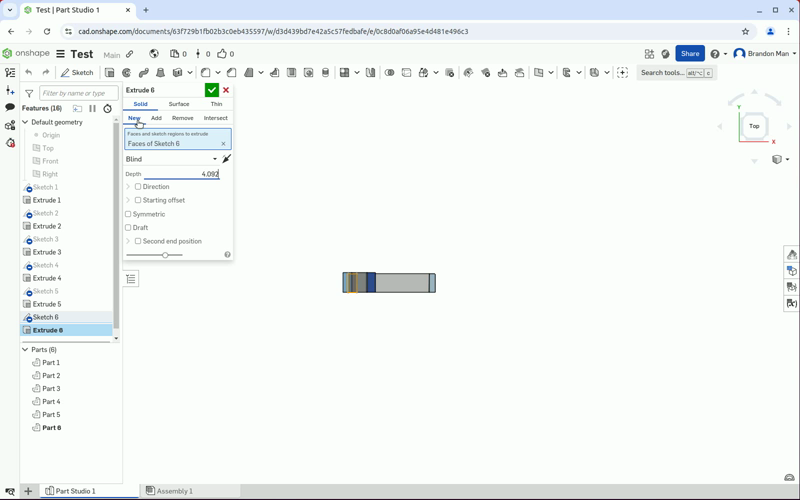
key(enter)
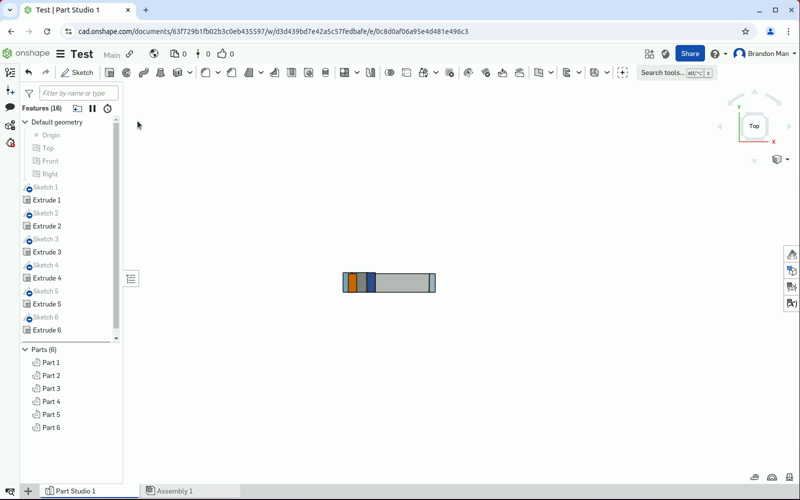
key(shift+h)
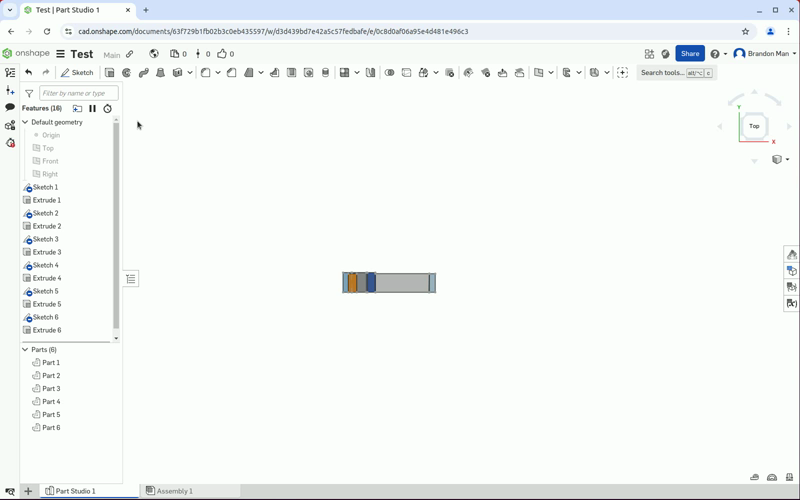
key(shift+h)
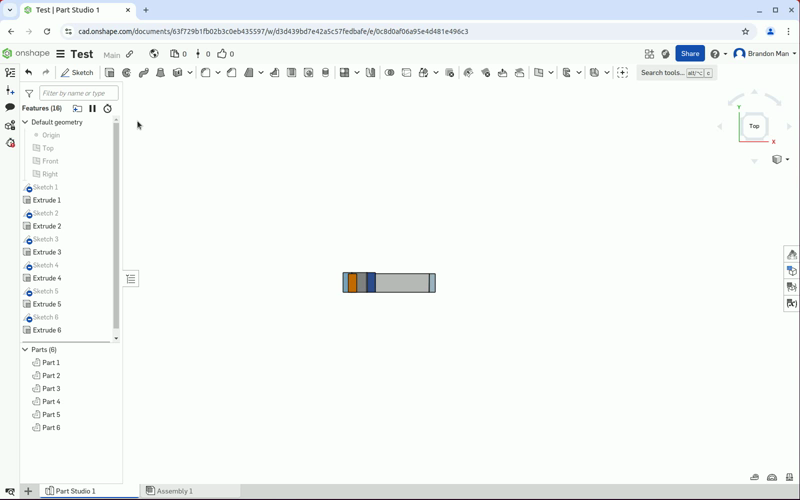
mouse_move(69, 189)
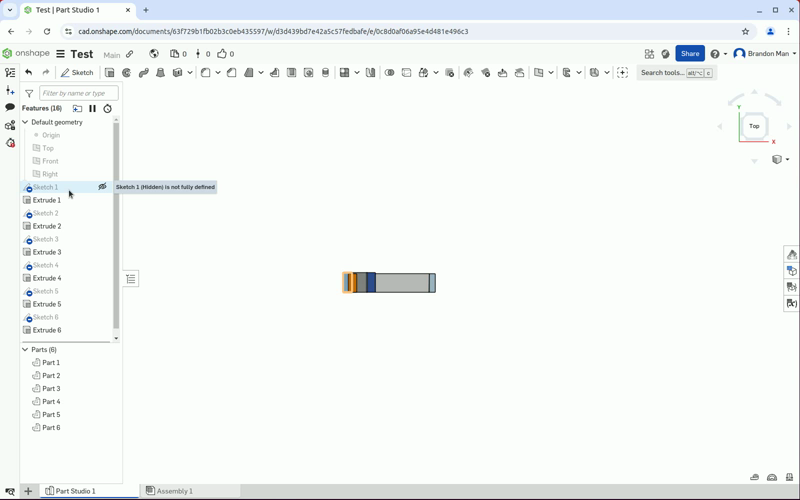
click(69, 189)
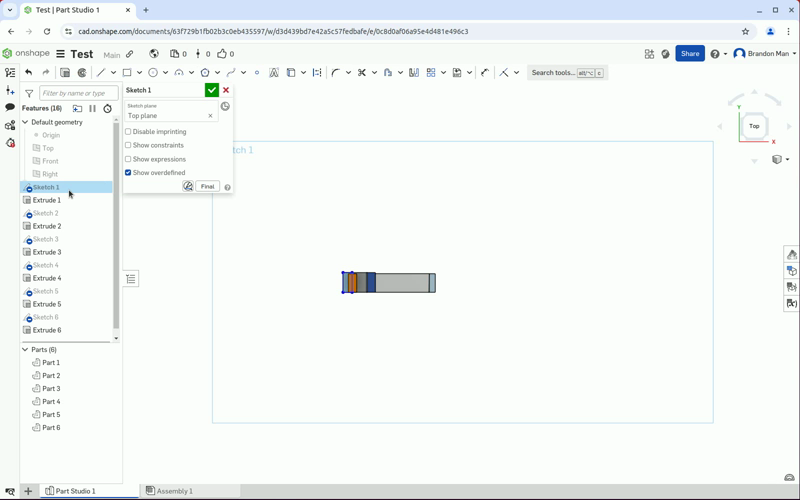
mouse_move(229, 92)
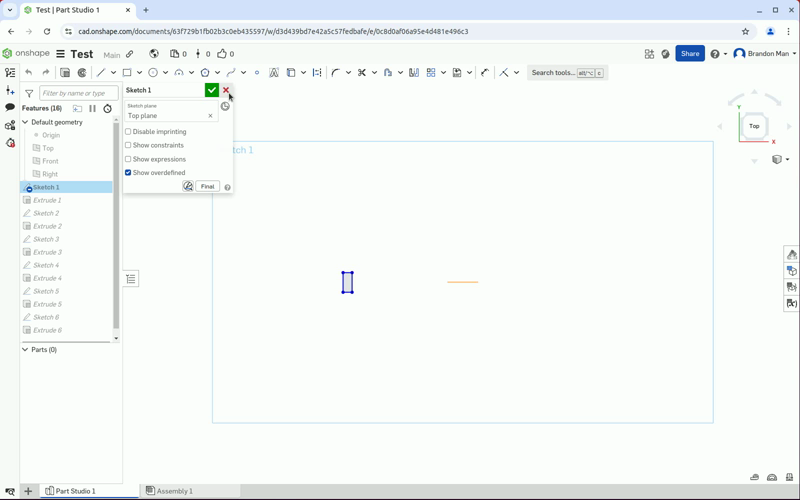
click(229, 92)
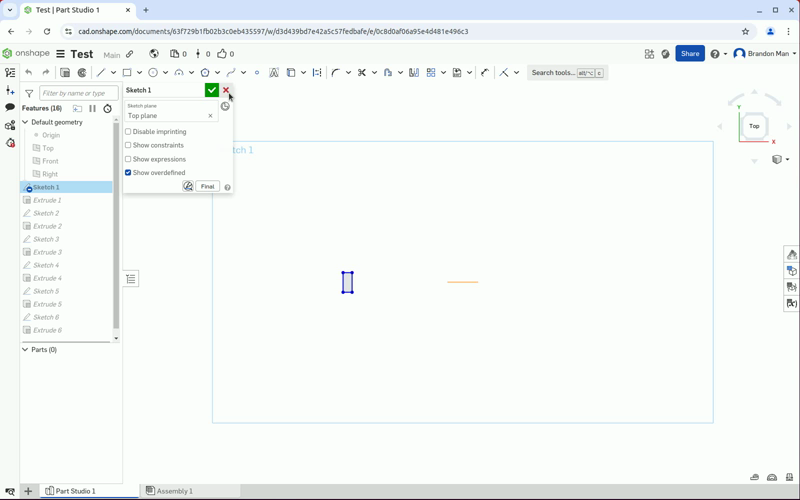
key(shift+s)
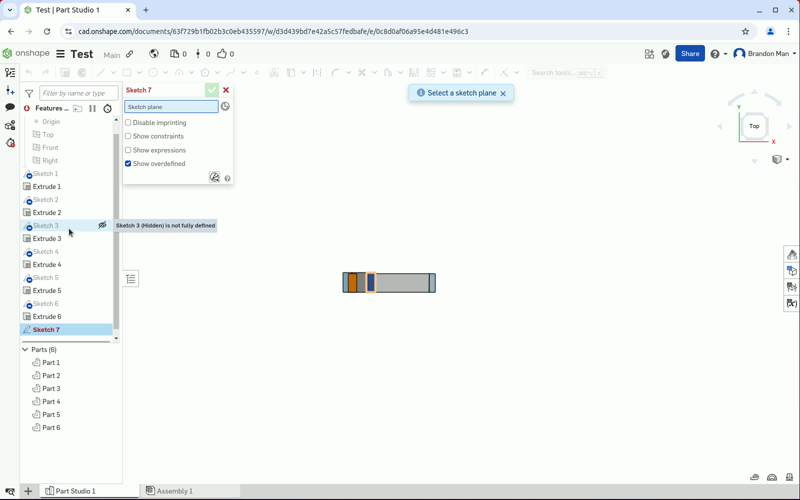
scroll(3)
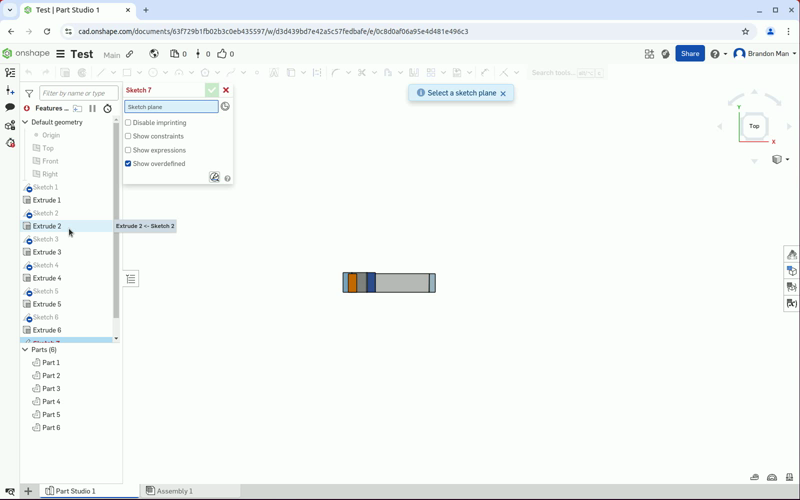
mouse_move(69, 150)
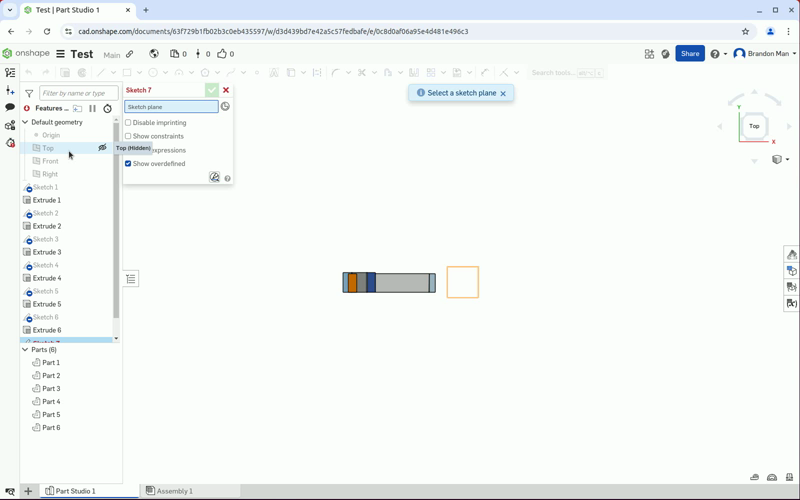
click(69, 150)
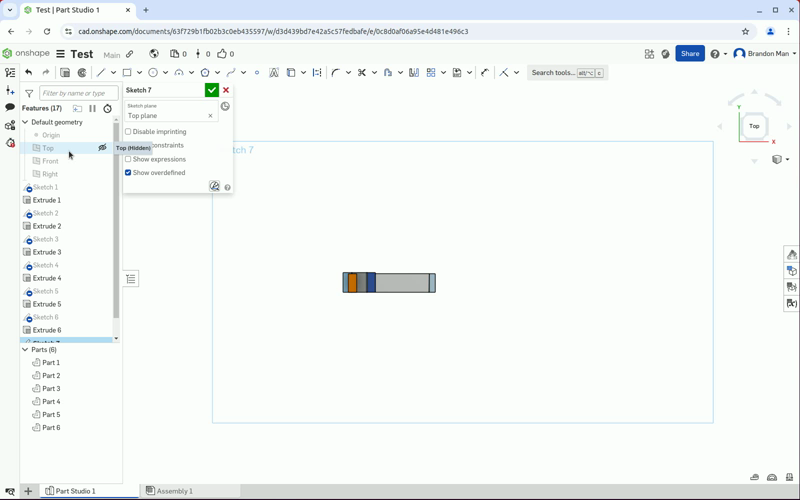
mouse_move(73, 352)
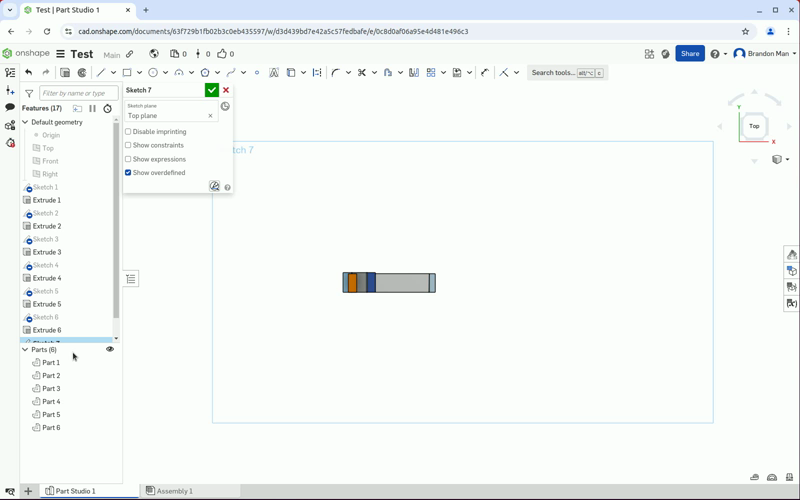
key(y)
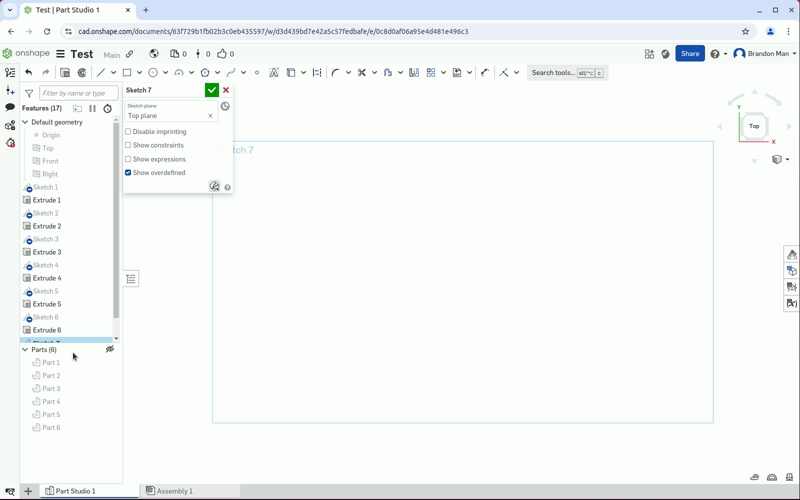
key(l)
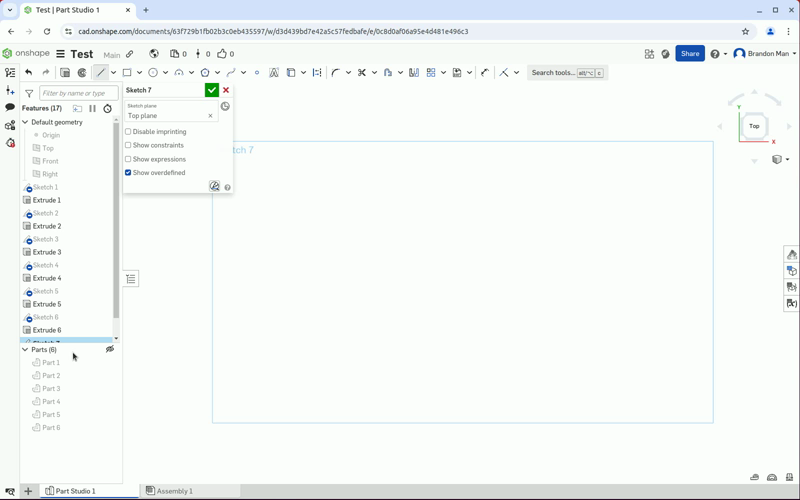
key_down(shift)
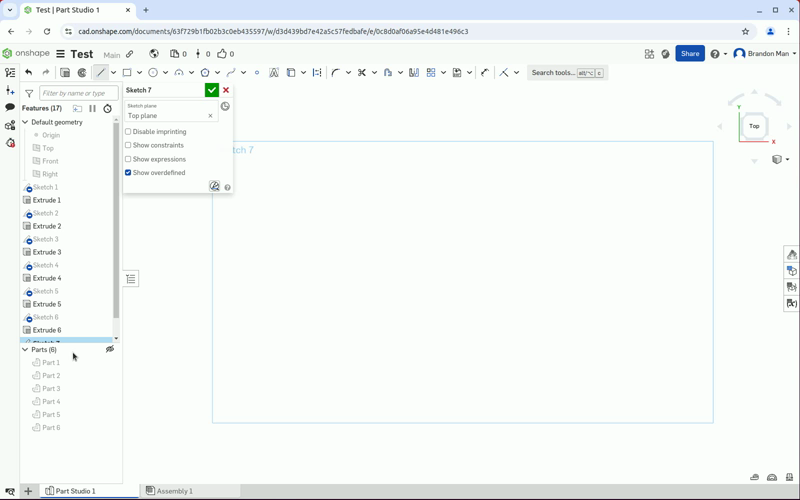
mouse_move(370, 292)
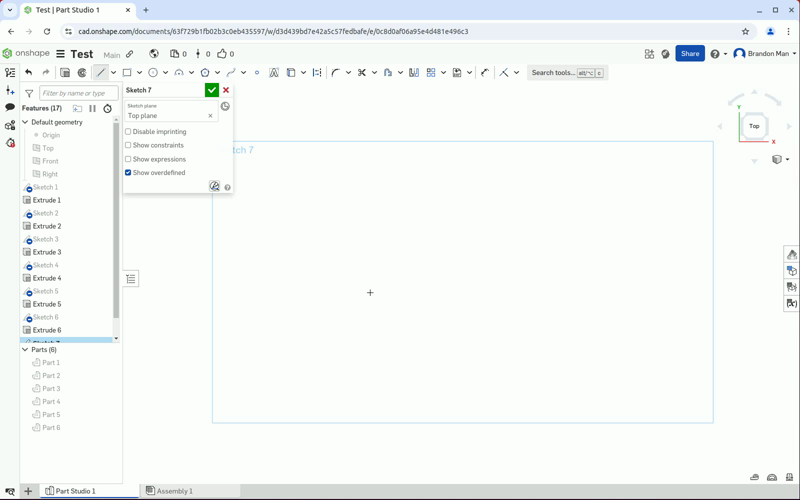
click(370, 292)
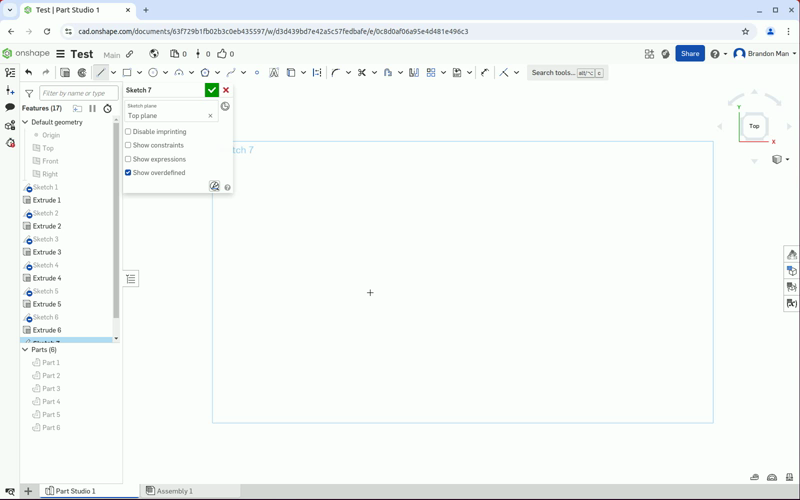
key_up(shift)
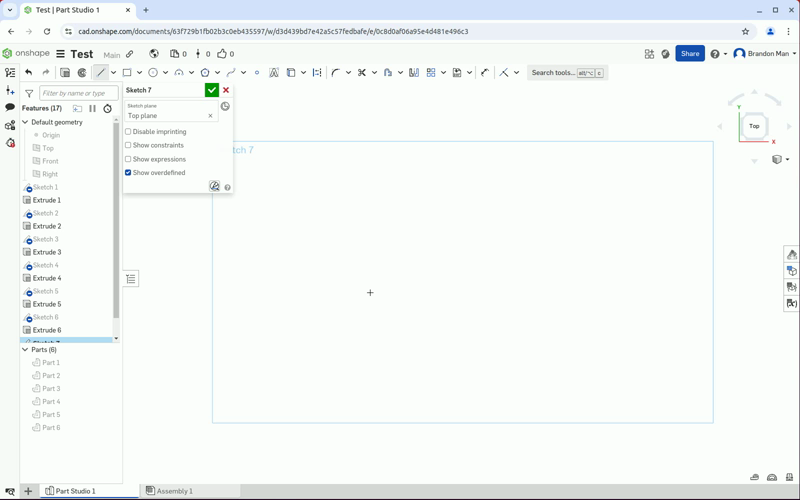
key_down(shift)
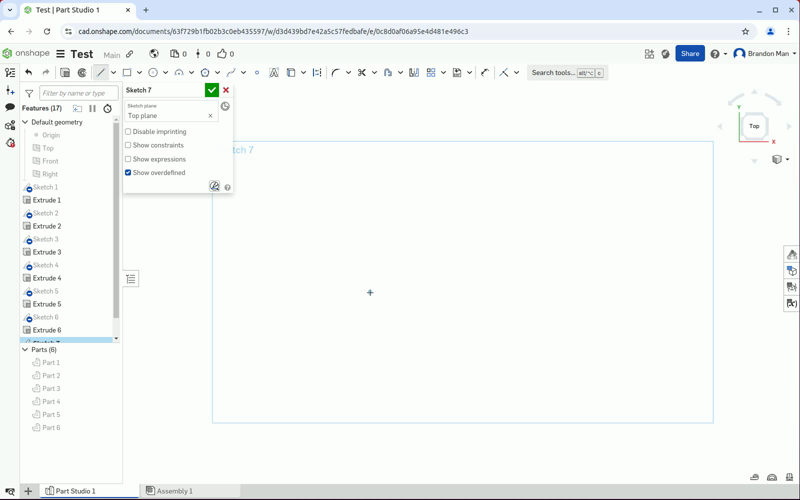
mouse_move(400, 292)
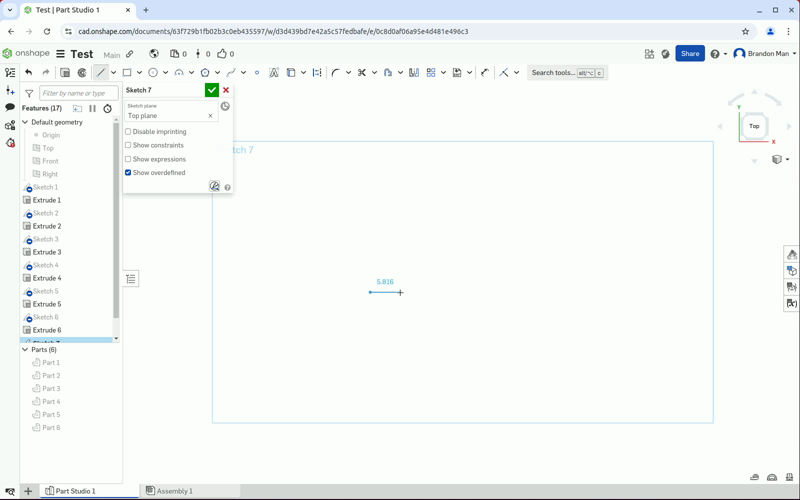
mouse_move(378, 292)
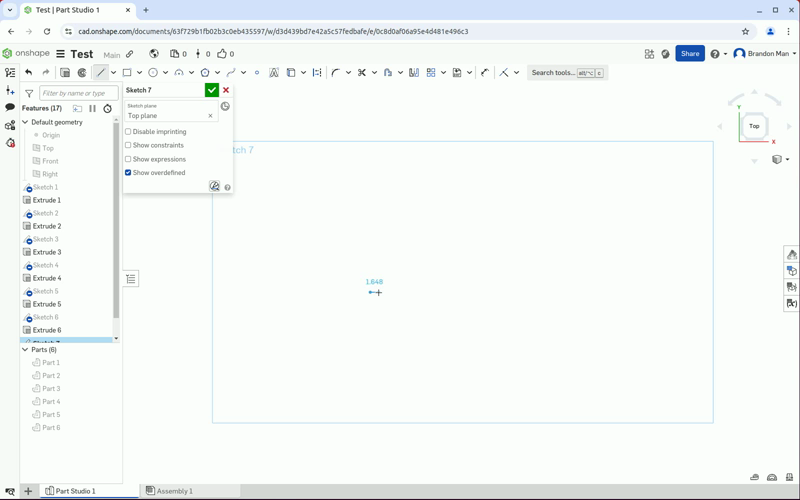
click(378, 292)
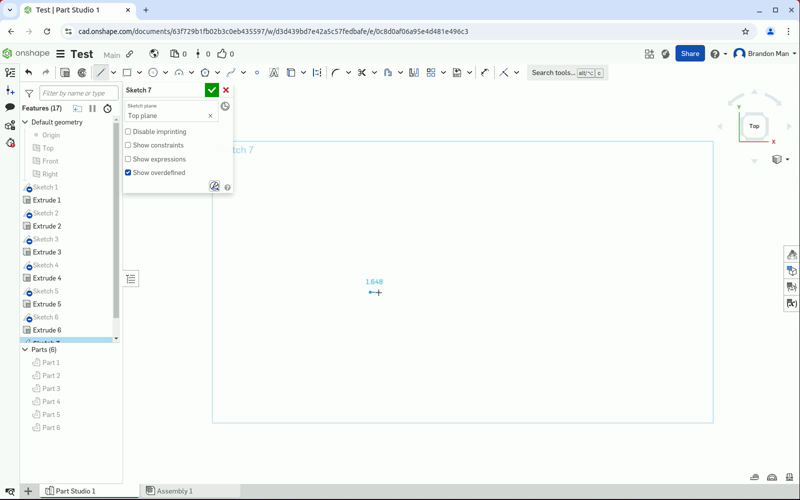
key_up(shift)
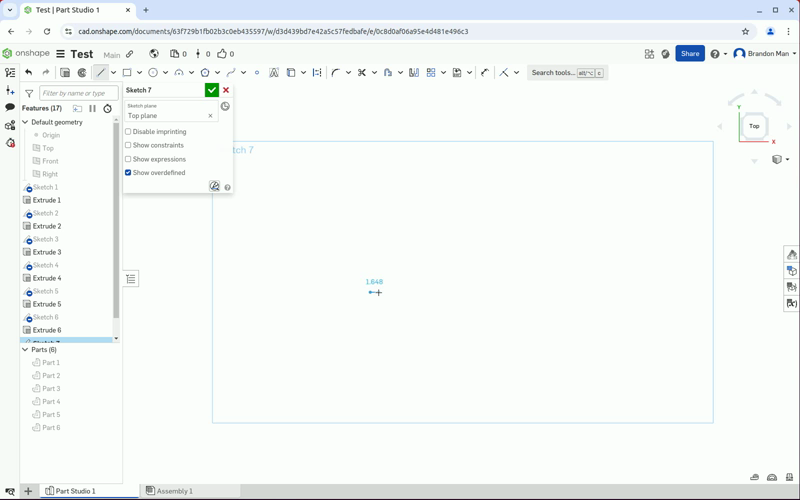
key_down(shift)
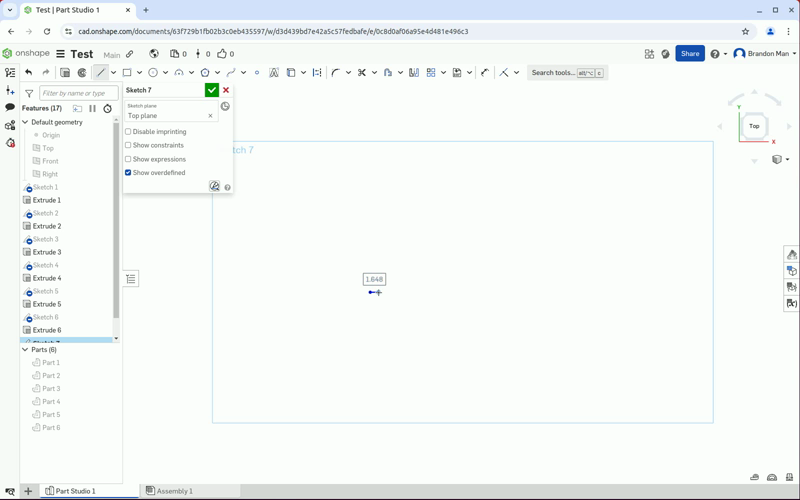
mouse_move(408, 292)
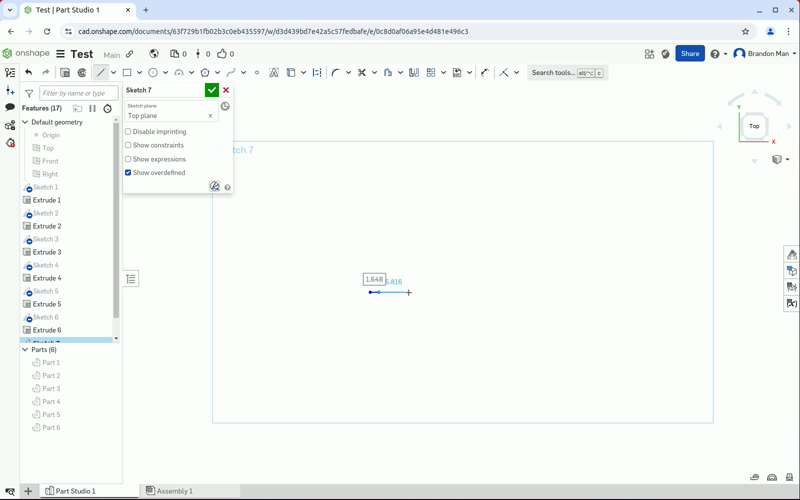
mouse_move(378, 273)
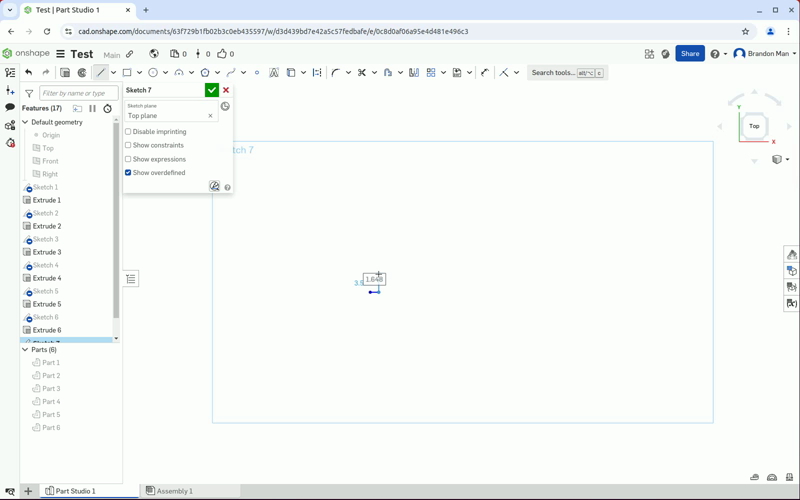
click(378, 273)
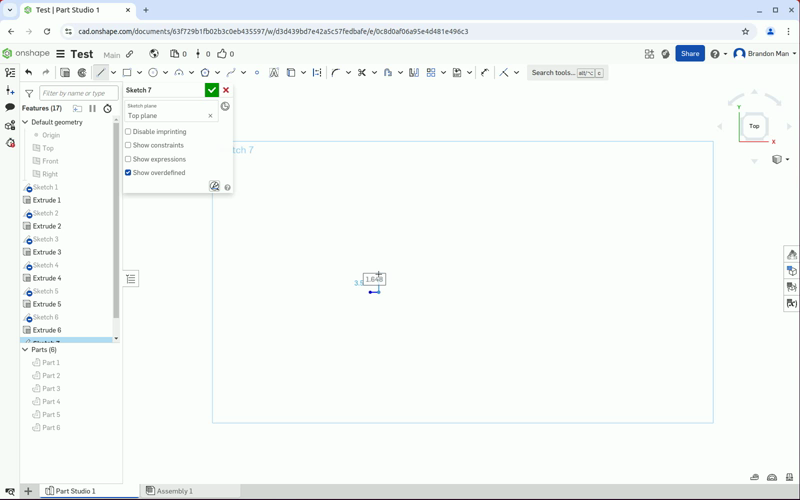
key_up(shift)
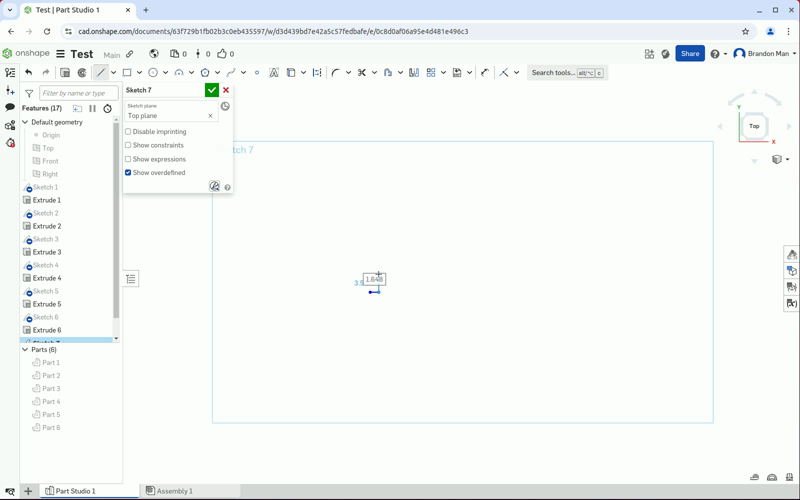
key_down(shift)
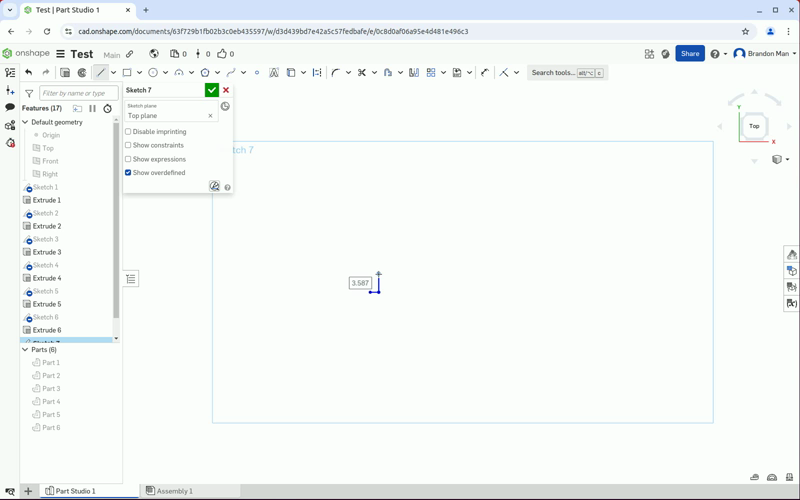
mouse_move(408, 273)
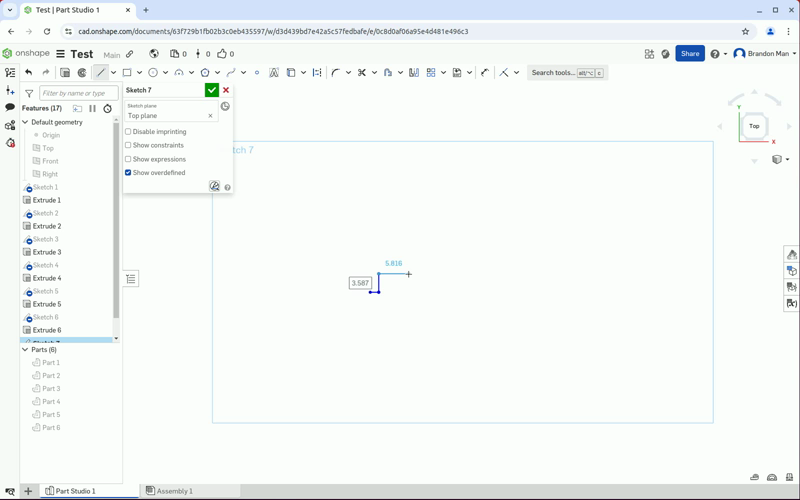
mouse_move(370, 273)
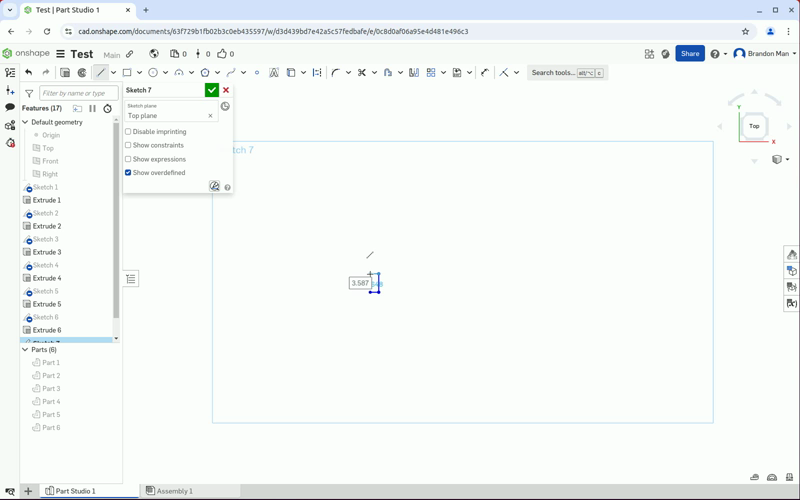
click(370, 273)
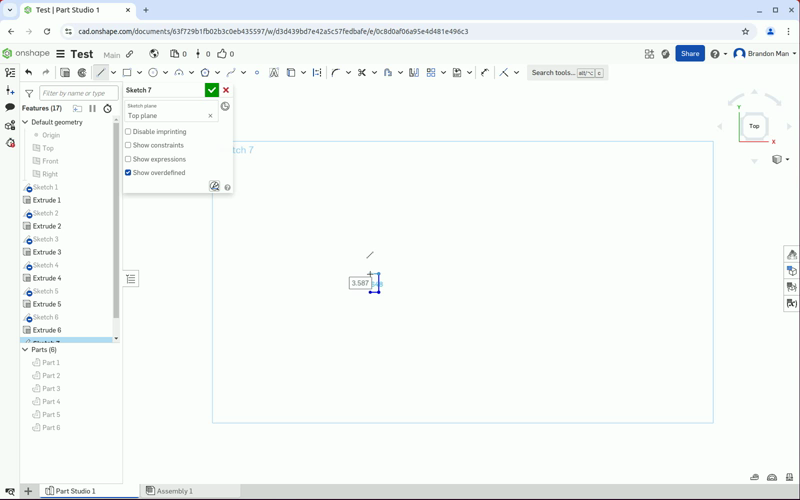
key_up(shift)
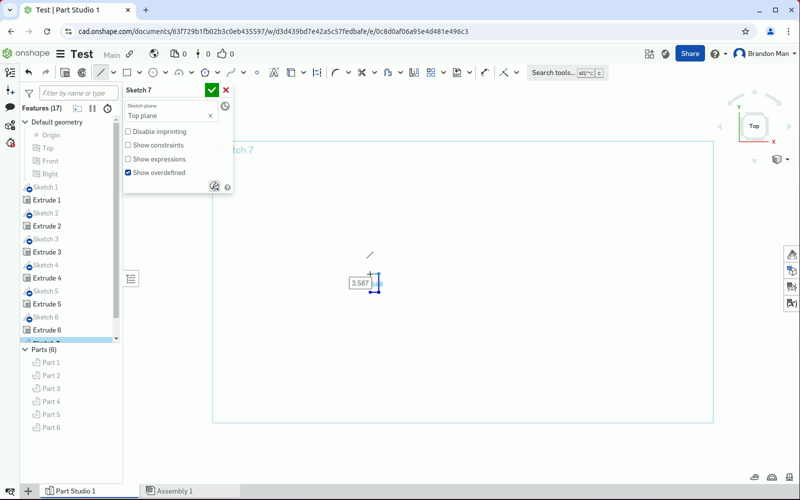
mouse_move(400, 273)
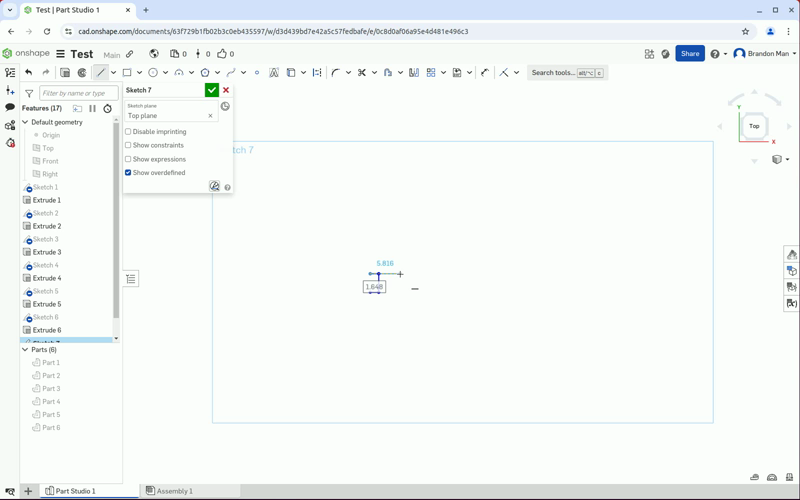
key_down(shift)
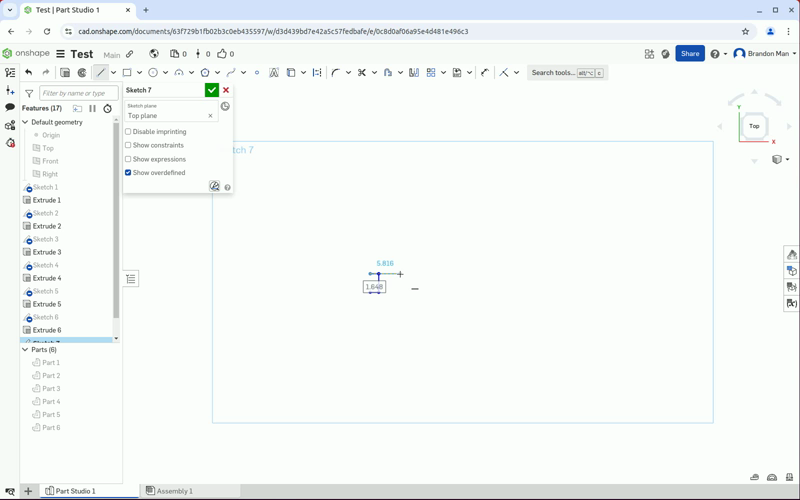
mouse_move(370, 292)
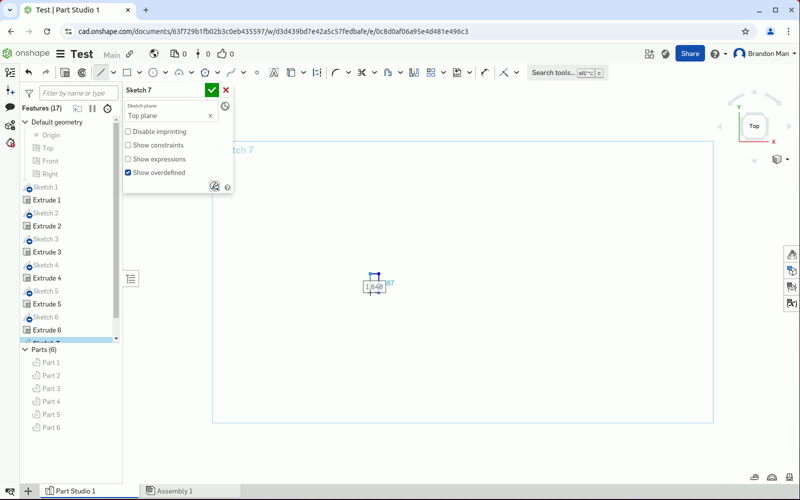
key_up(shift)
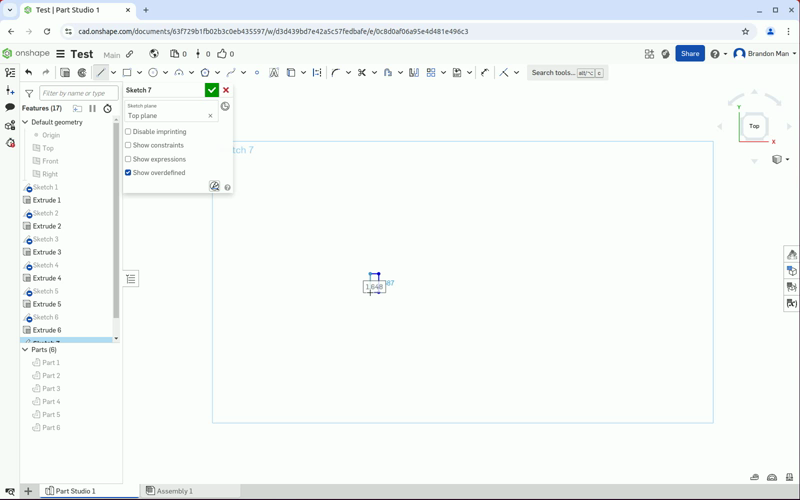
click(370, 292)
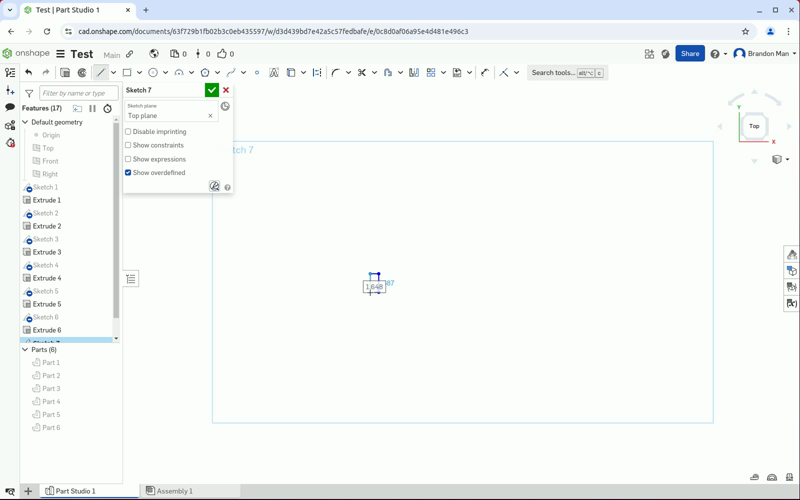
key(esc)
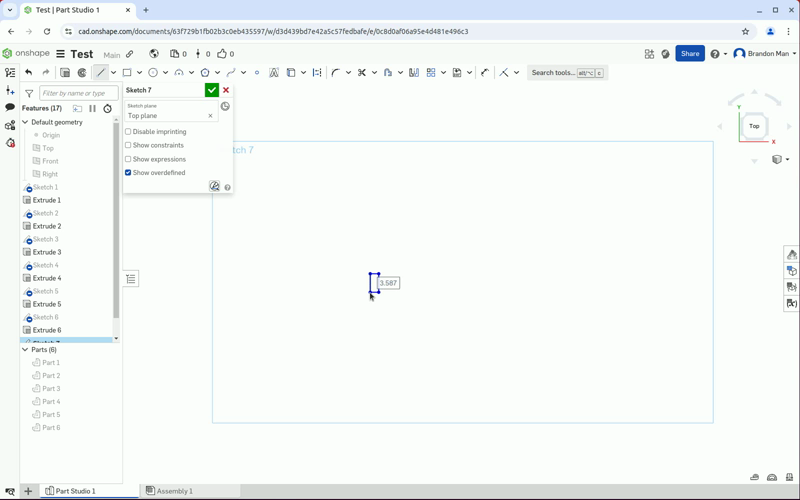
mouse_move(372, 280)
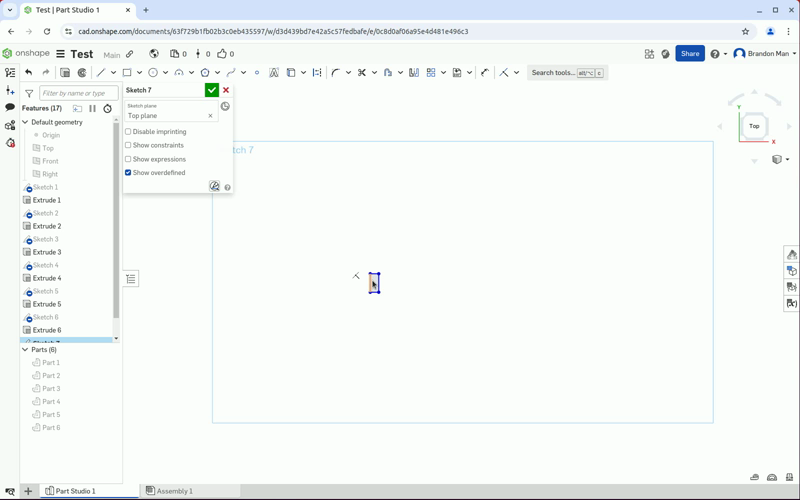
scroll(6)
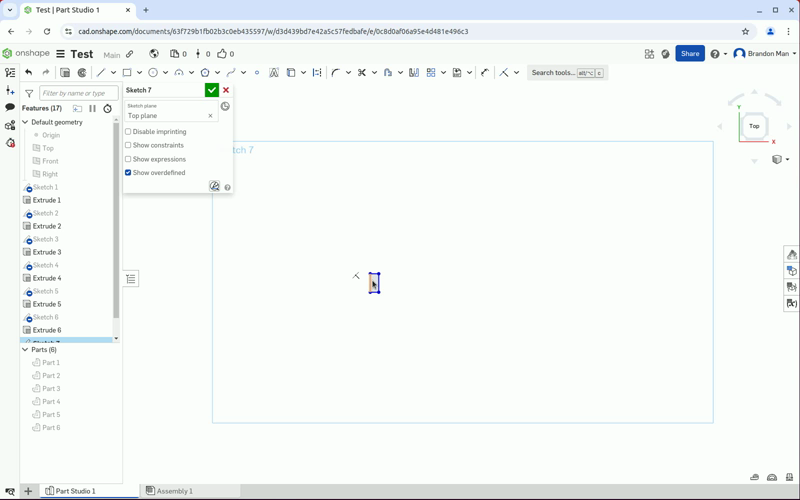
scroll(6)
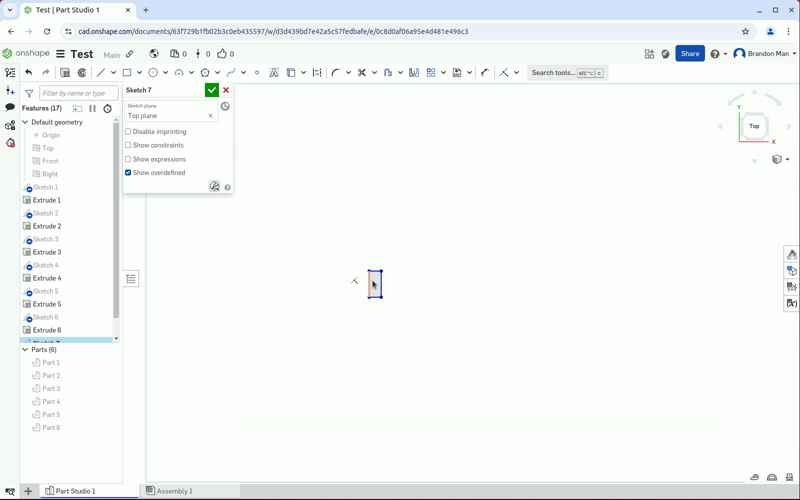
scroll(6)
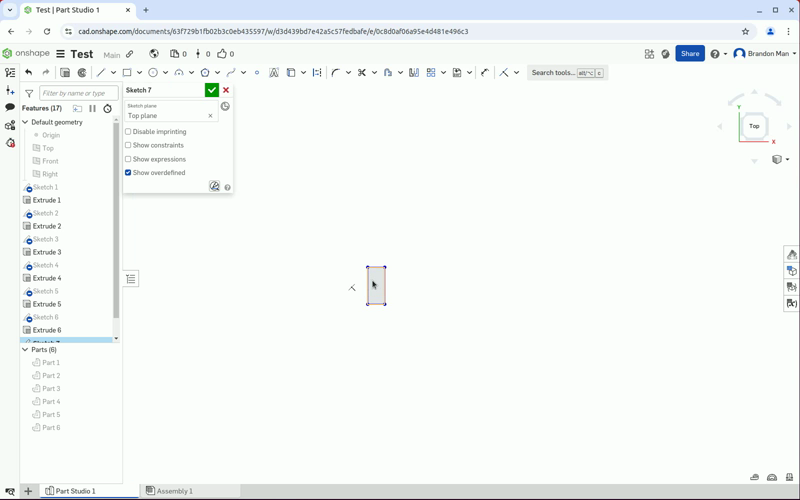
scroll(6)
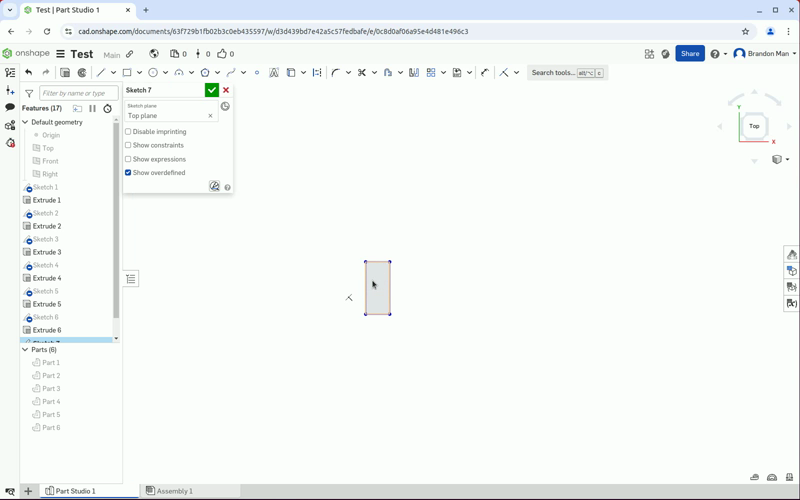
scroll(6)
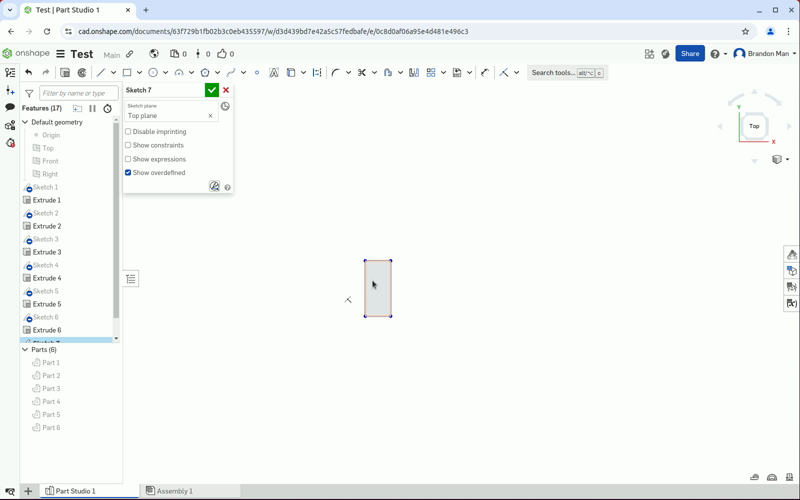
scroll(6)
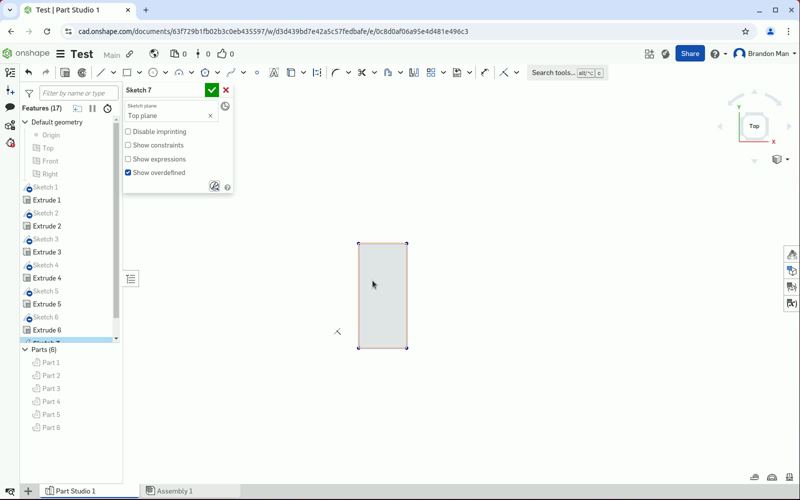
scroll(6)
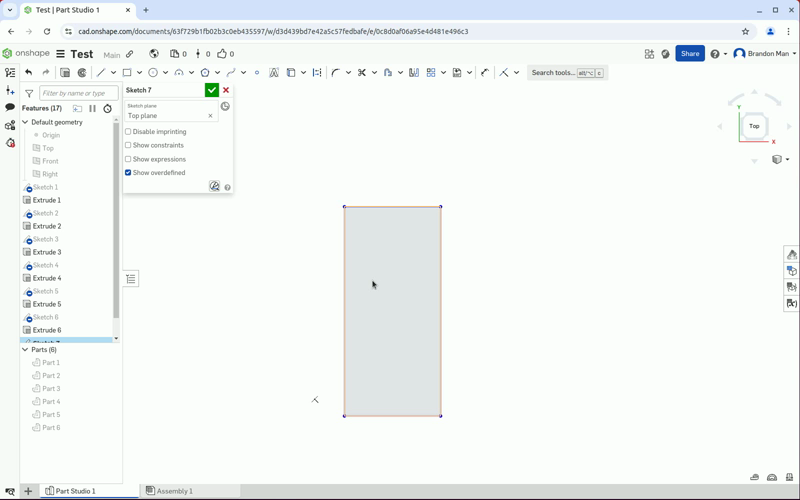
click(372, 280)
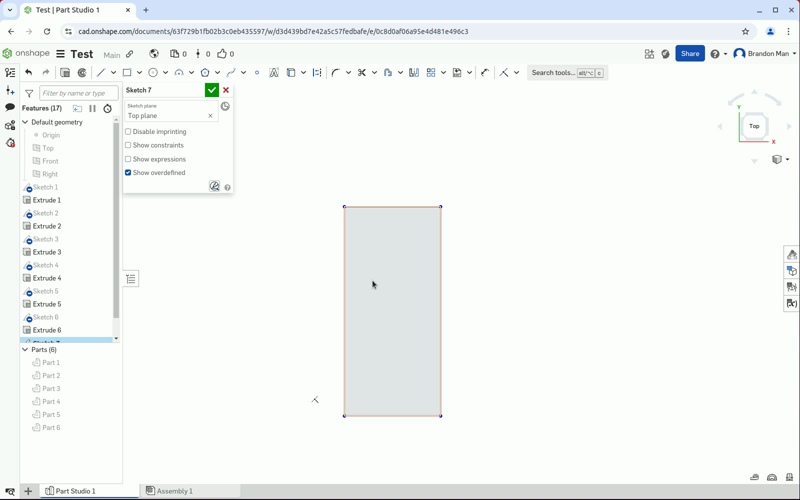
scroll(-6)
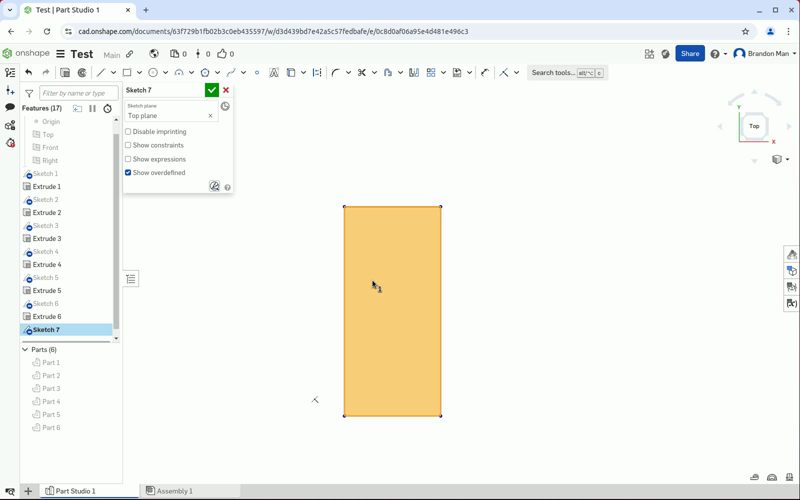
scroll(-6)
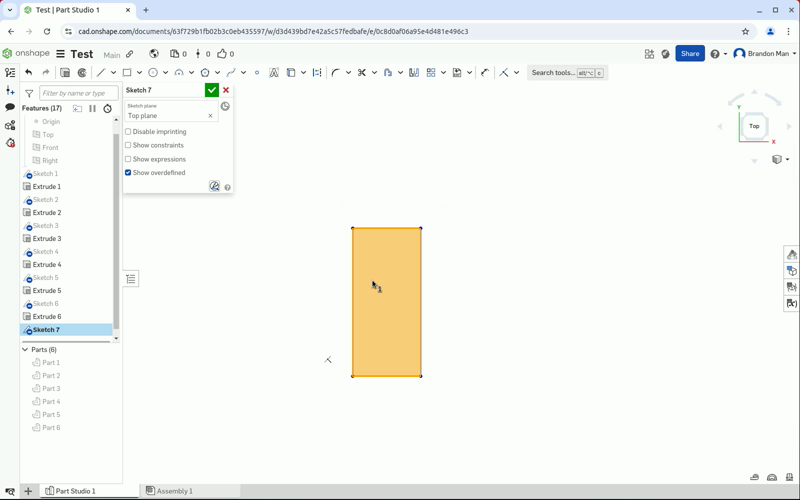
scroll(-6)
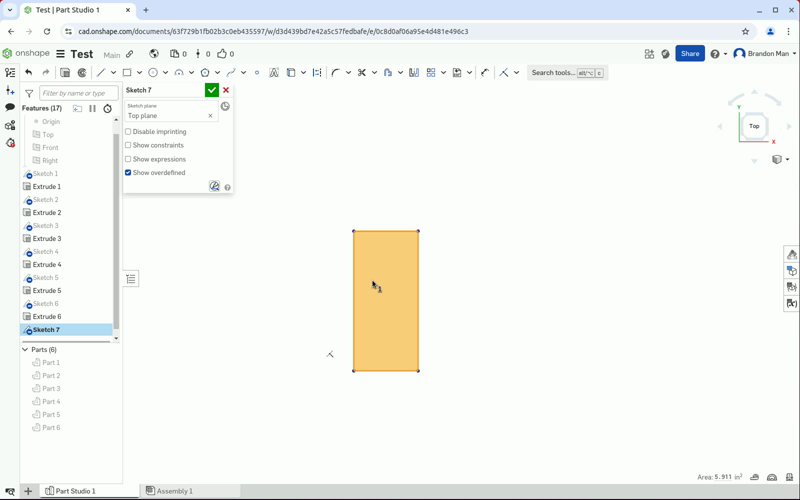
scroll(-6)
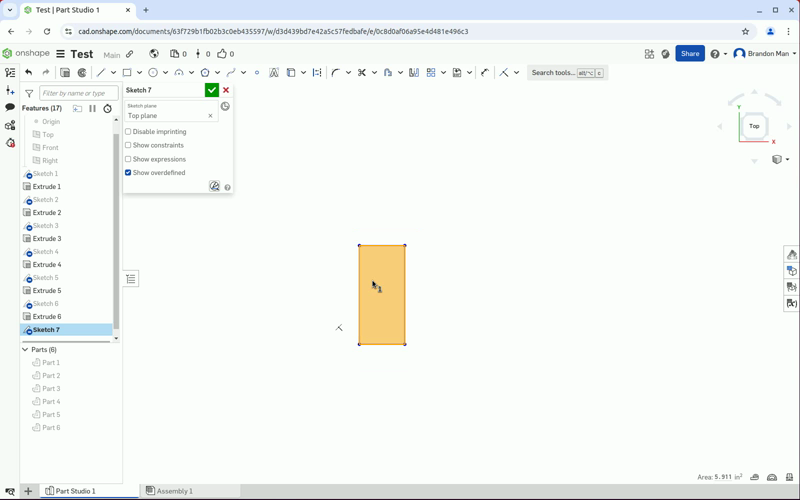
scroll(-6)
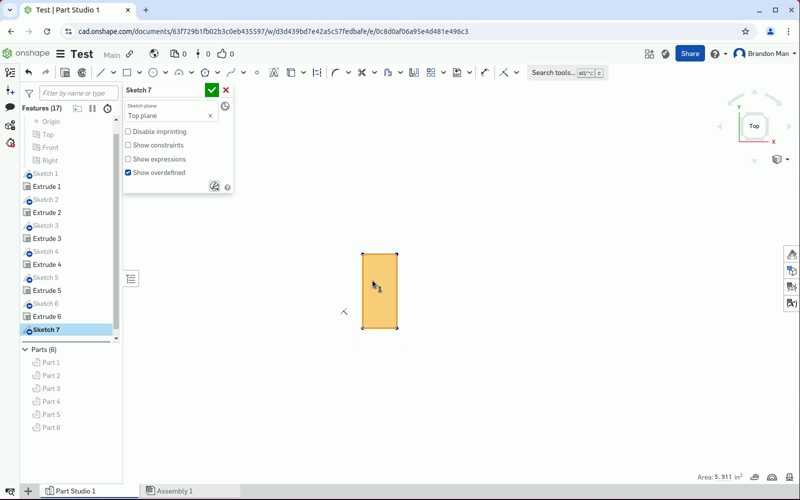
scroll(-6)
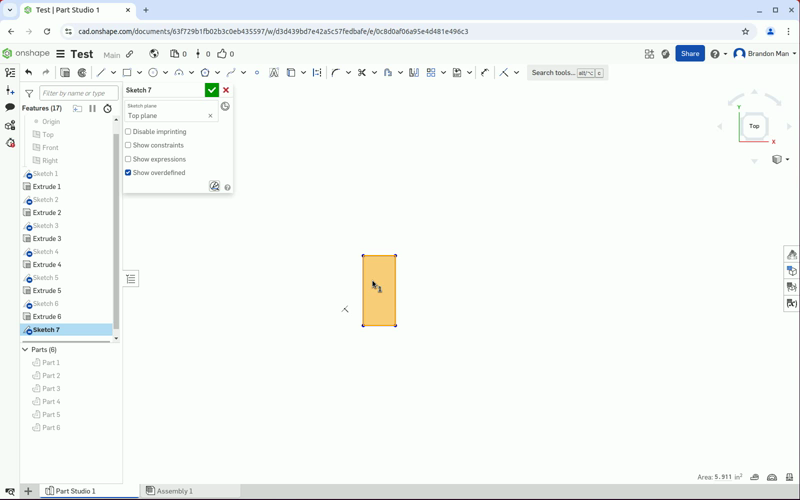
scroll(-6)
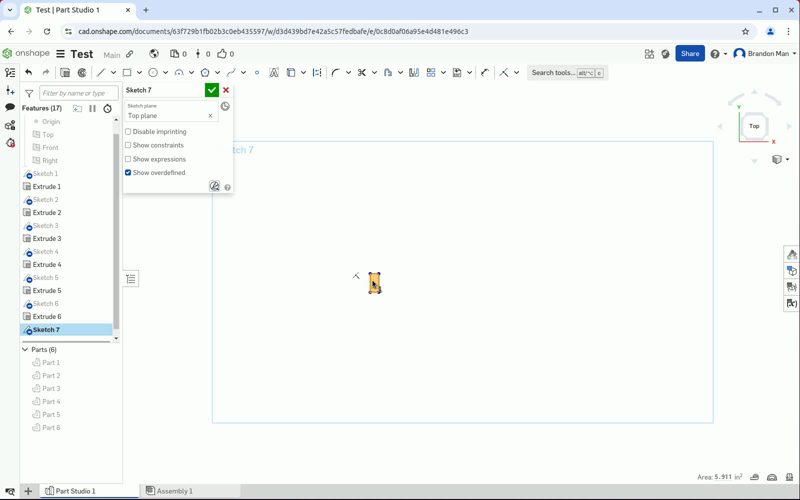
mouse_move(73, 352)
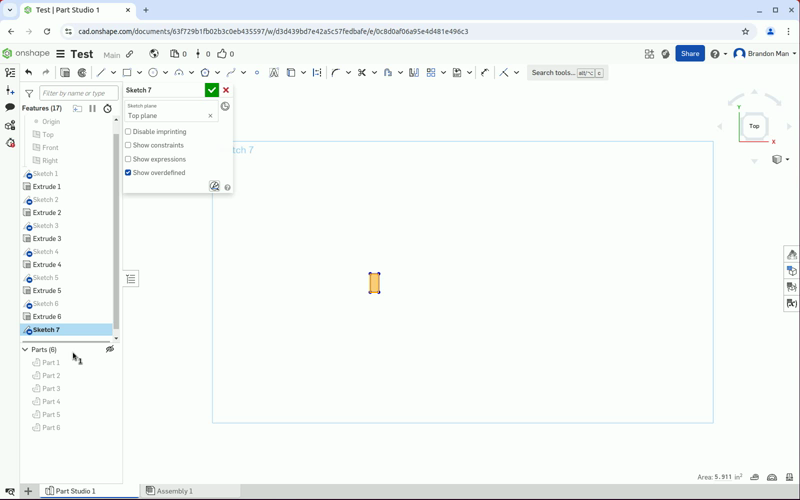
key(shift+y)
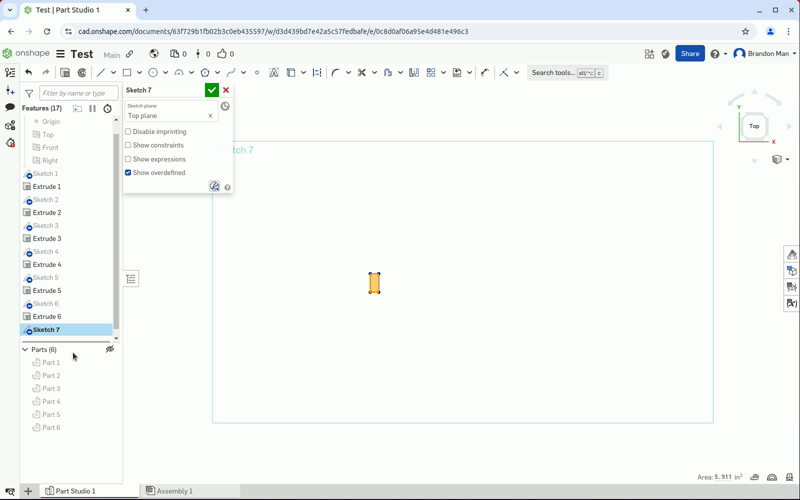
key(shift+e)
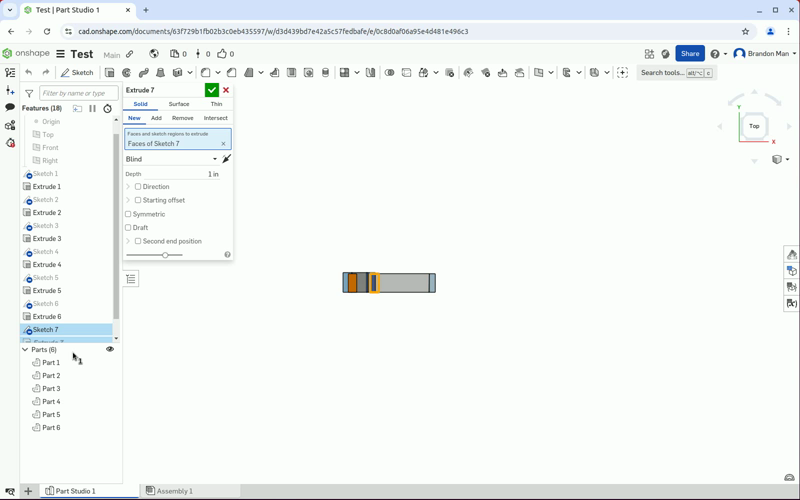
mouse_move(143, 106)
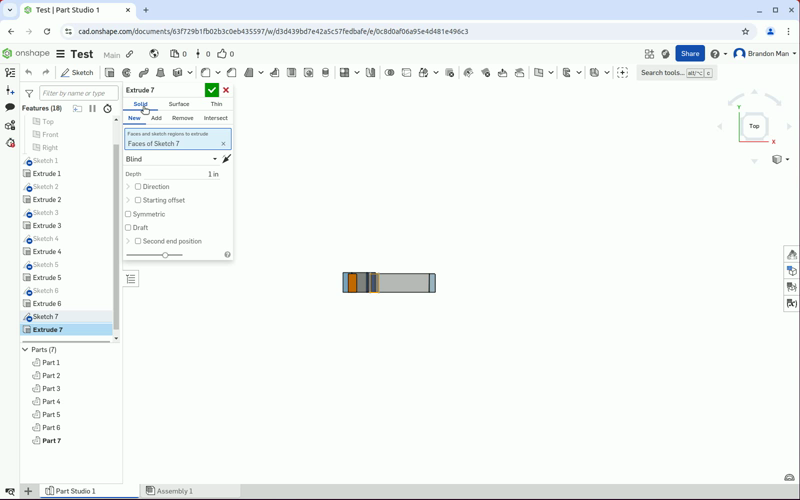
click(143, 106)
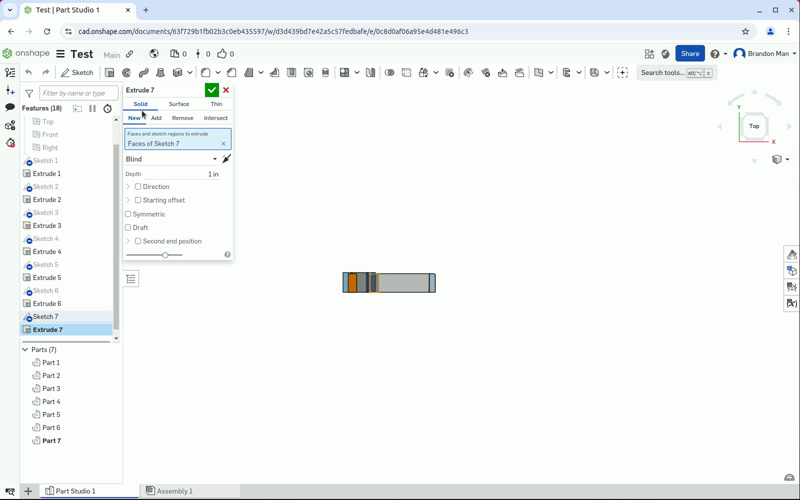
mouse_move(137, 120)
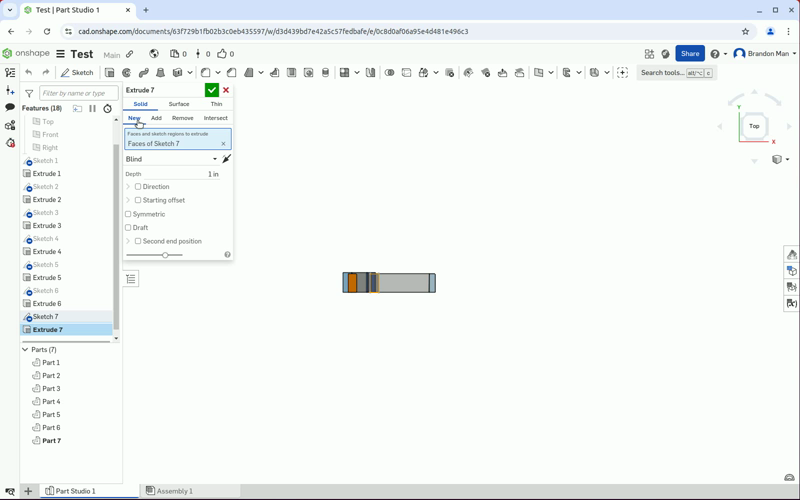
click(137, 120)
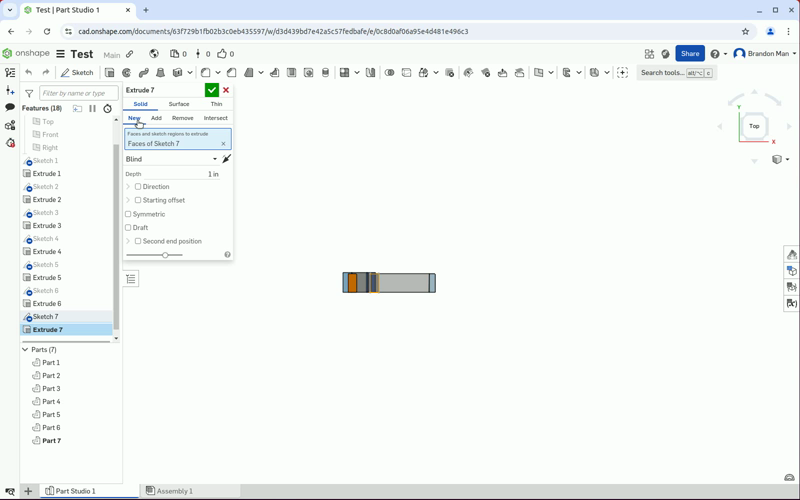
key(tab, 4)
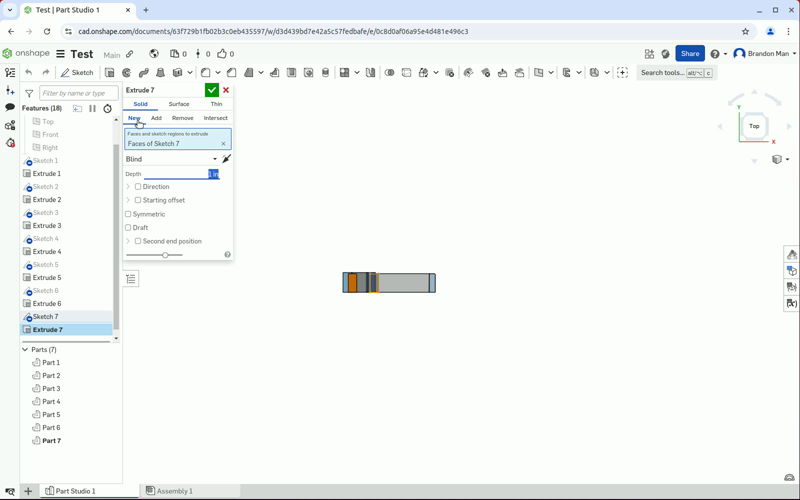
text(4.092)
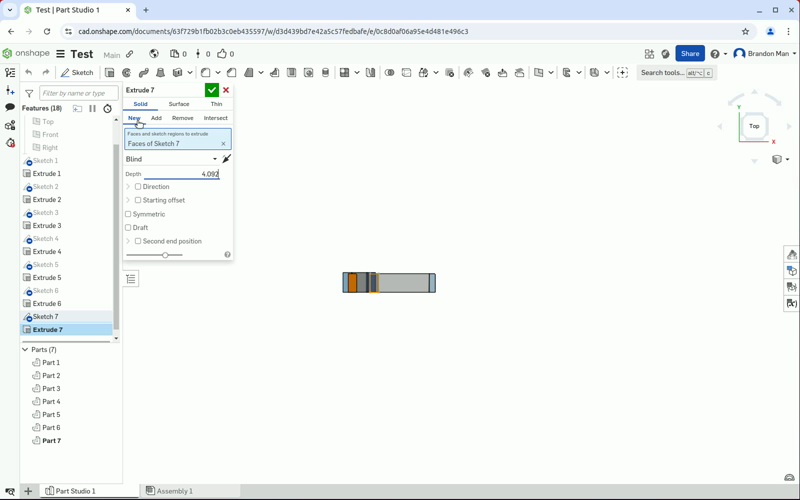
key(enter)
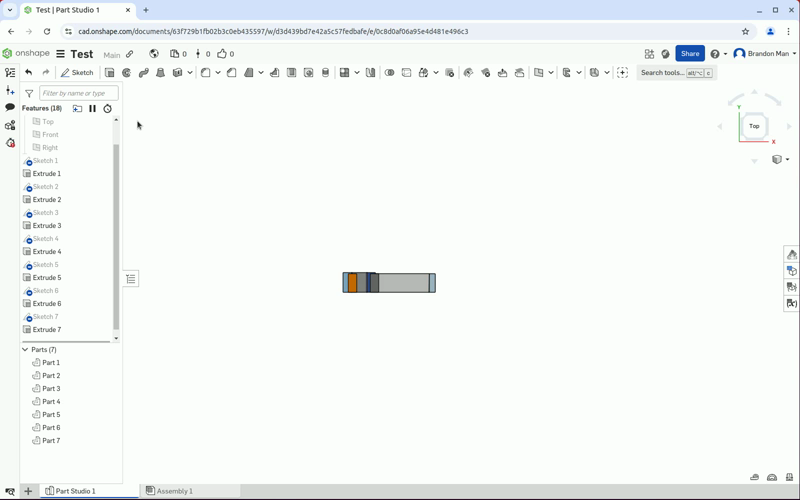
key(shift+h)
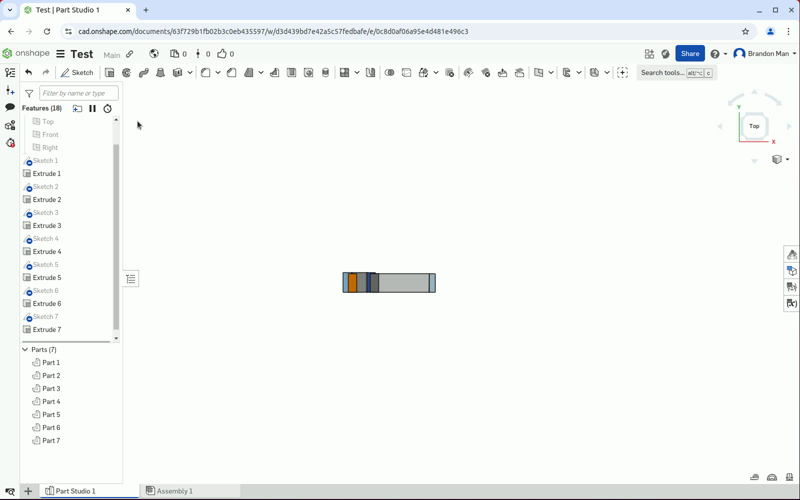
key(shift+h)
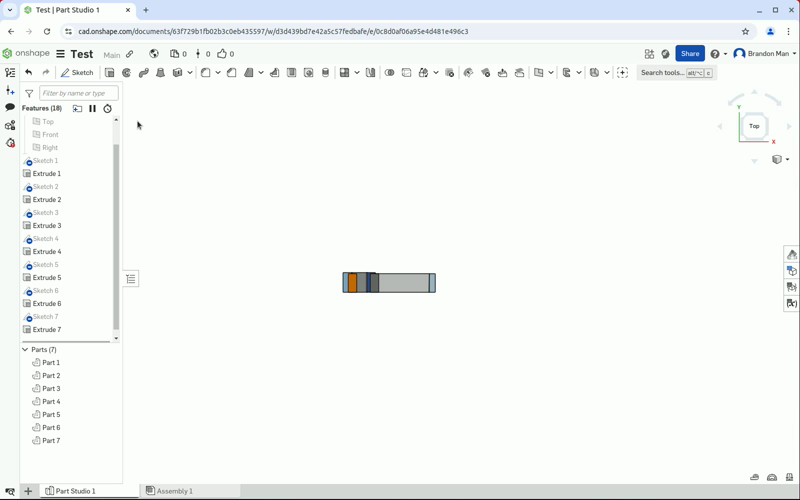
mouse_move(69, 163)
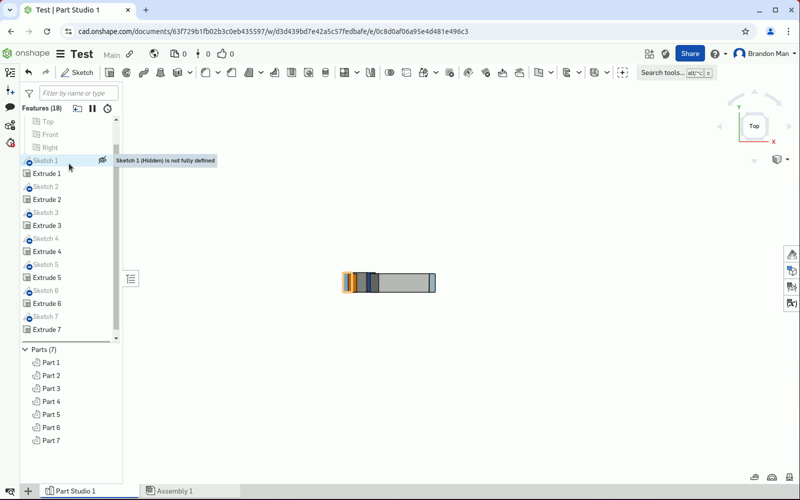
click(69, 163)
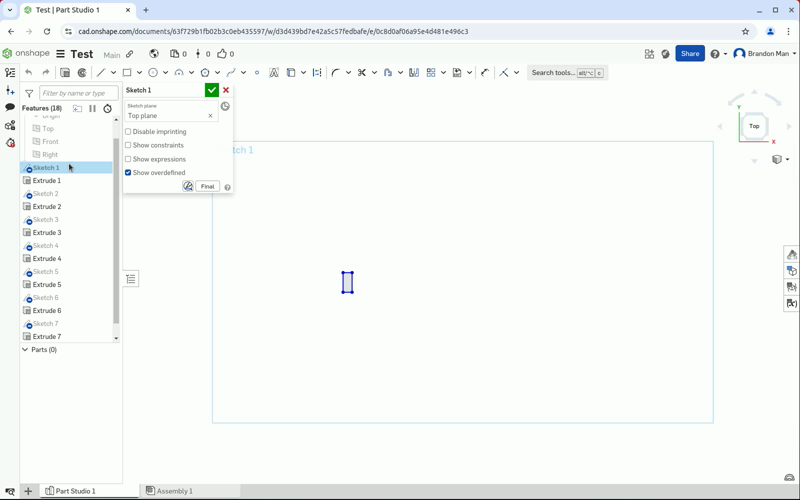
mouse_move(229, 92)
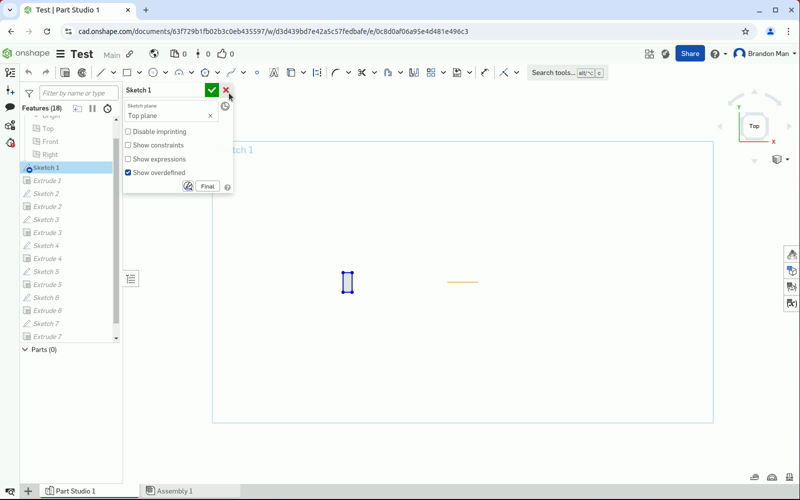
click(229, 92)
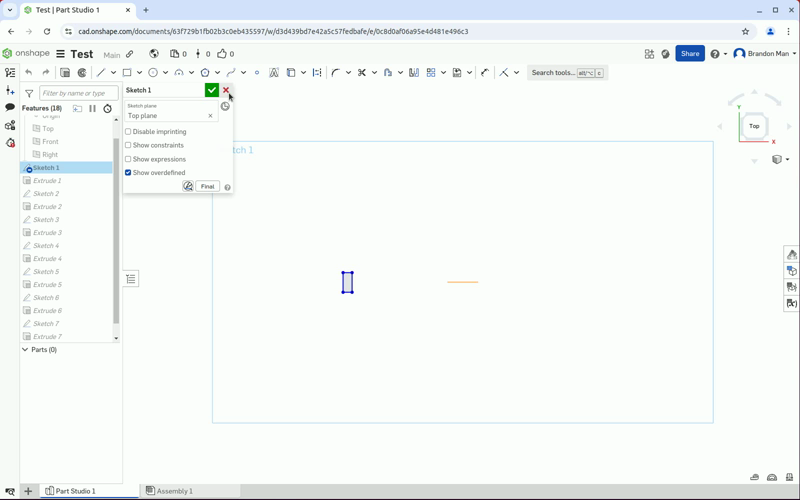
key(shift+s)
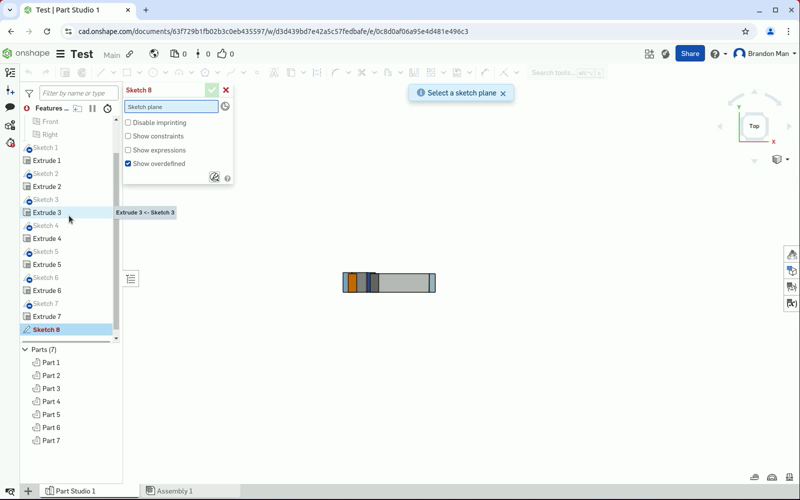
scroll(3)
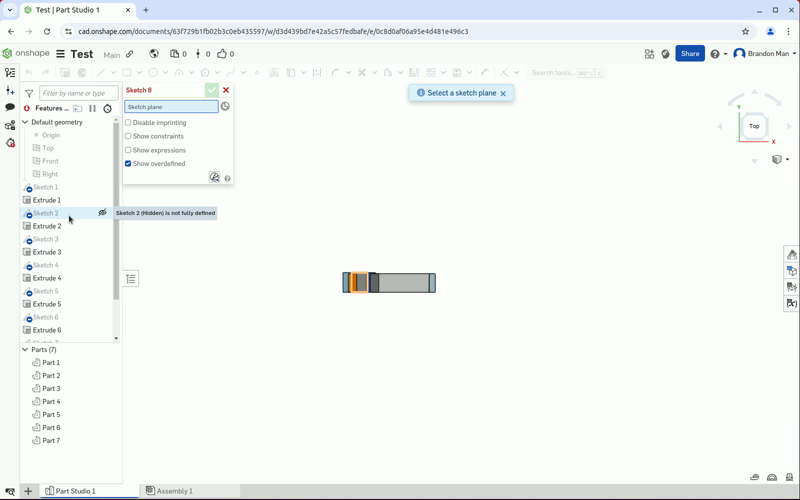
mouse_move(69, 150)
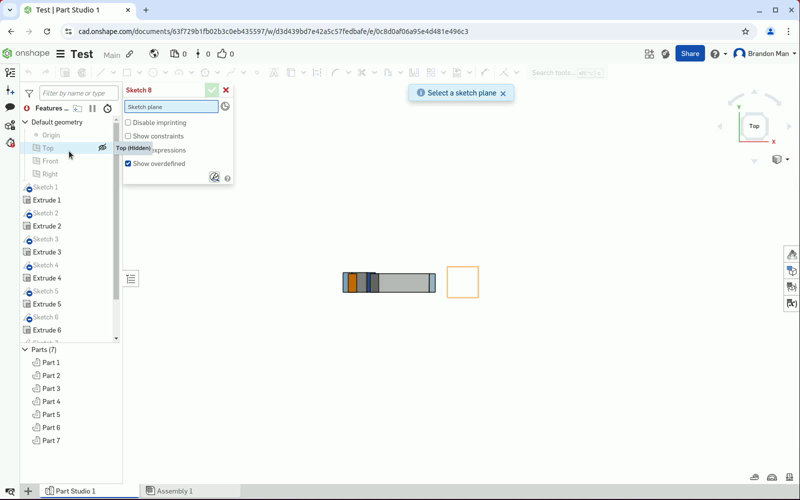
click(69, 150)
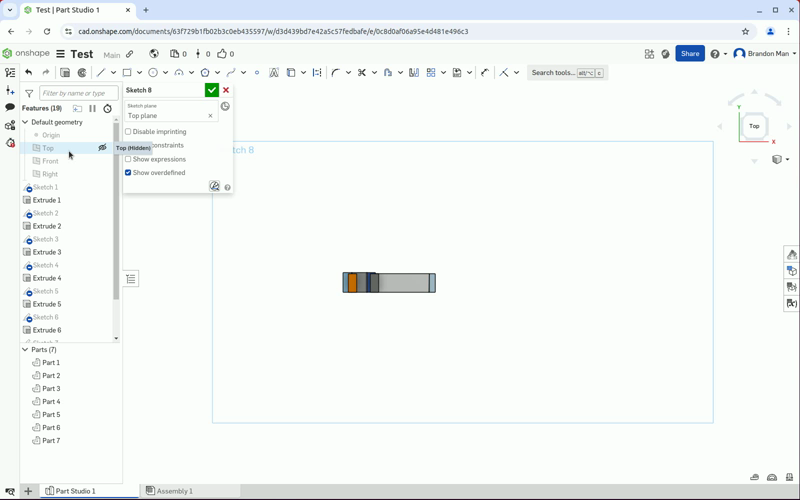
mouse_move(73, 352)
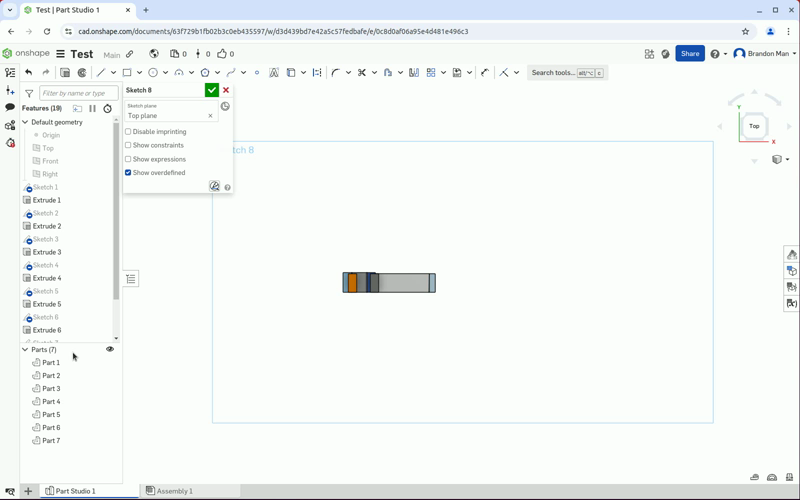
key(y)
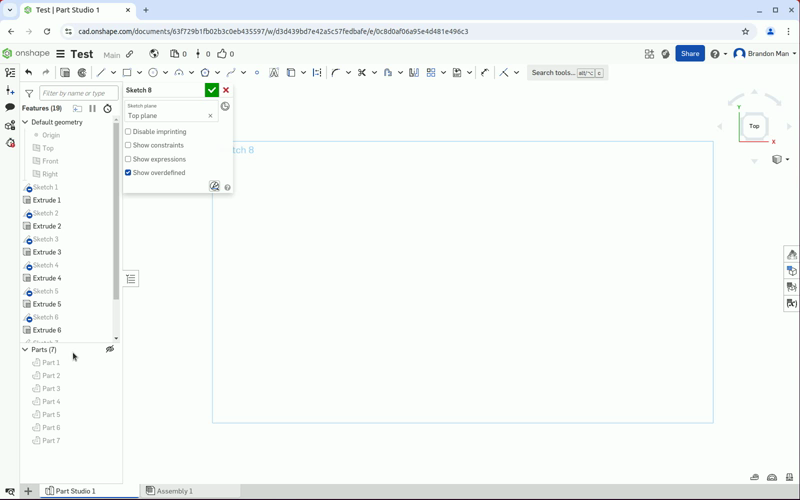
key(l)
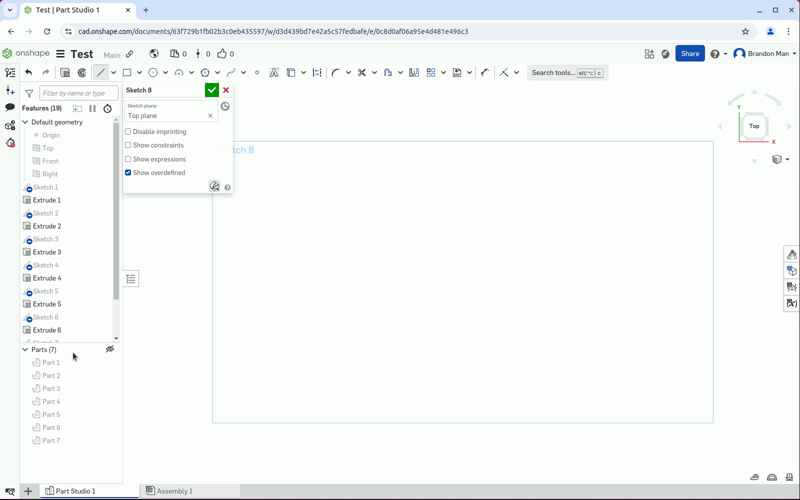
key_down(shift)
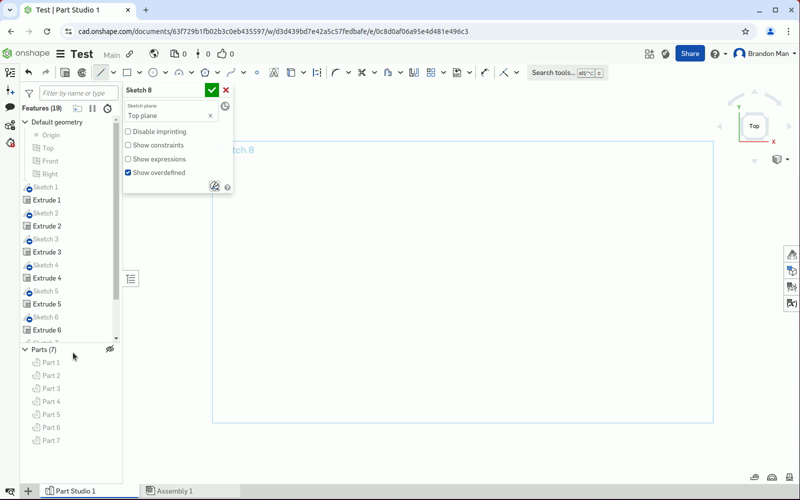
mouse_move(429, 292)
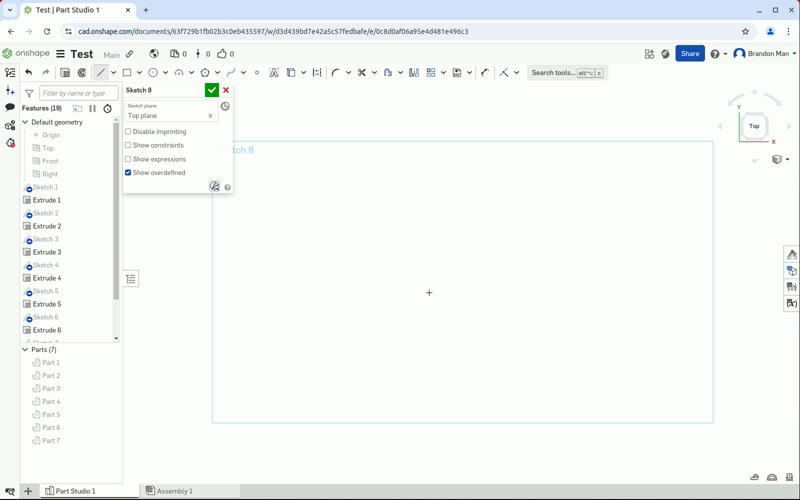
click(429, 292)
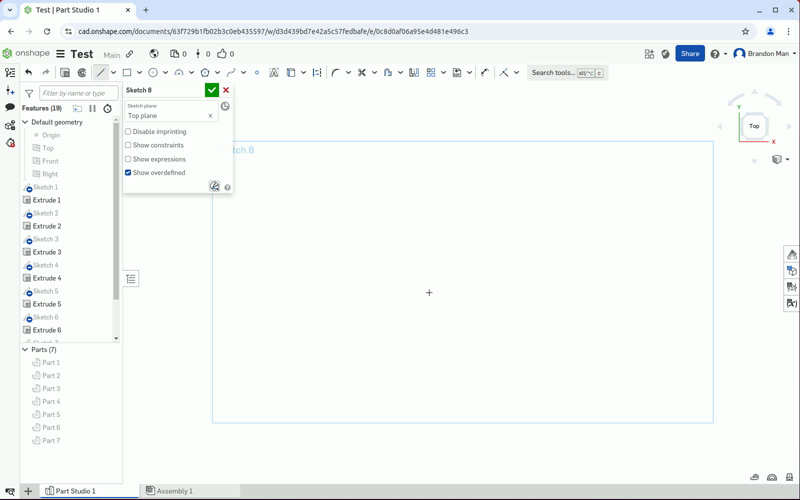
key_up(shift)
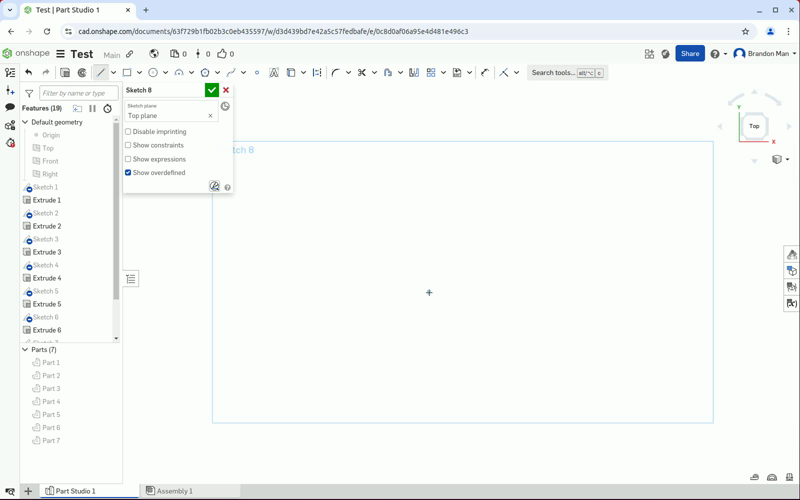
key_down(shift)
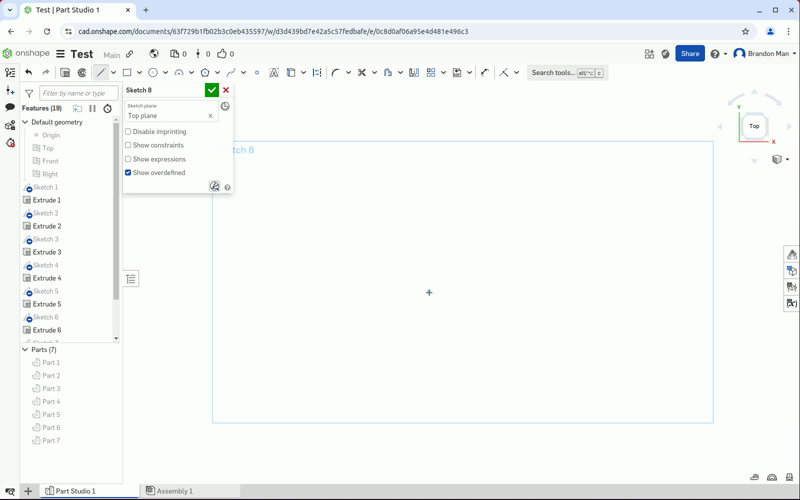
mouse_move(459, 292)
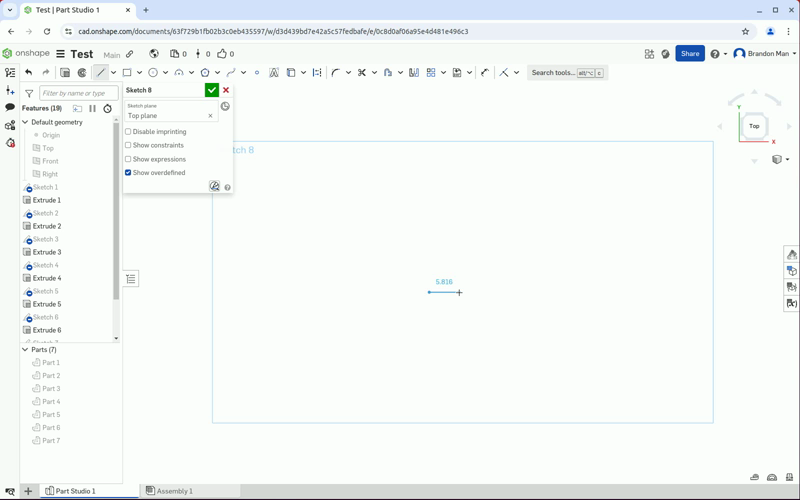
mouse_move(435, 292)
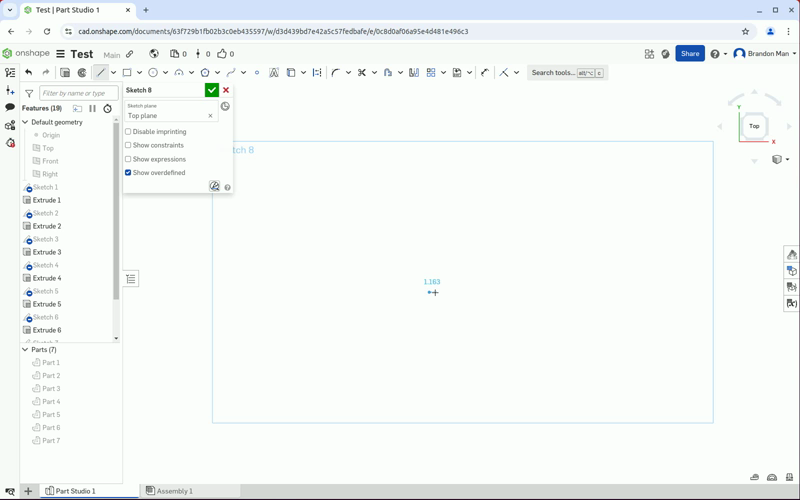
scroll(6)
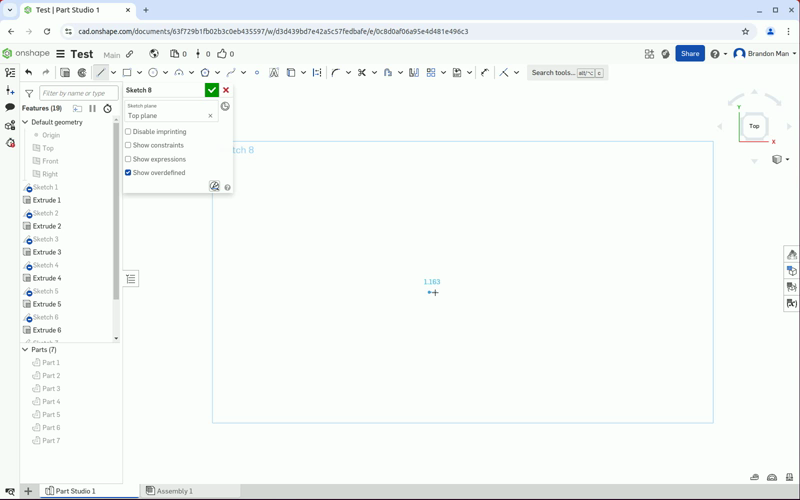
scroll(6)
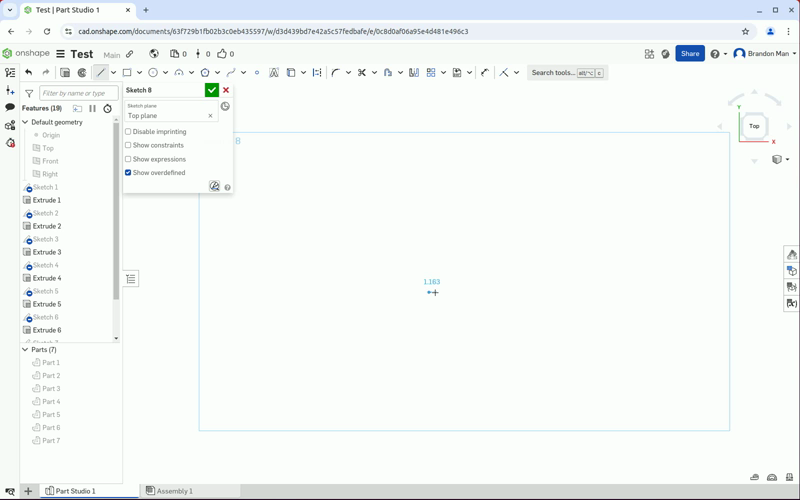
scroll(6)
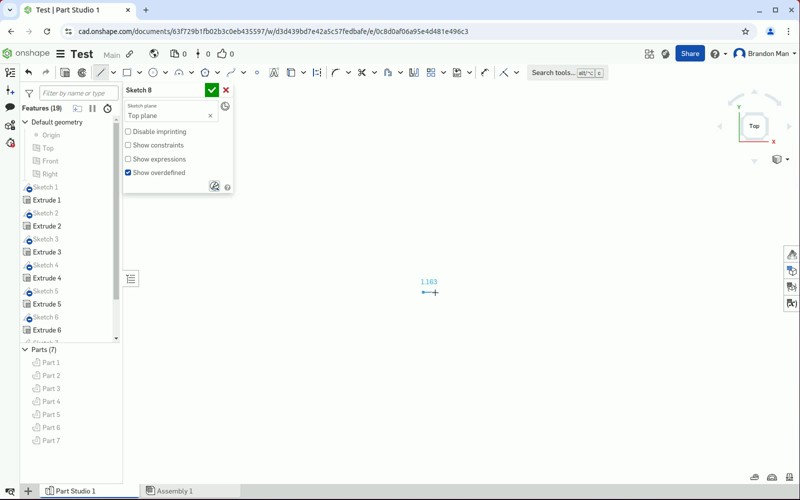
scroll(6)
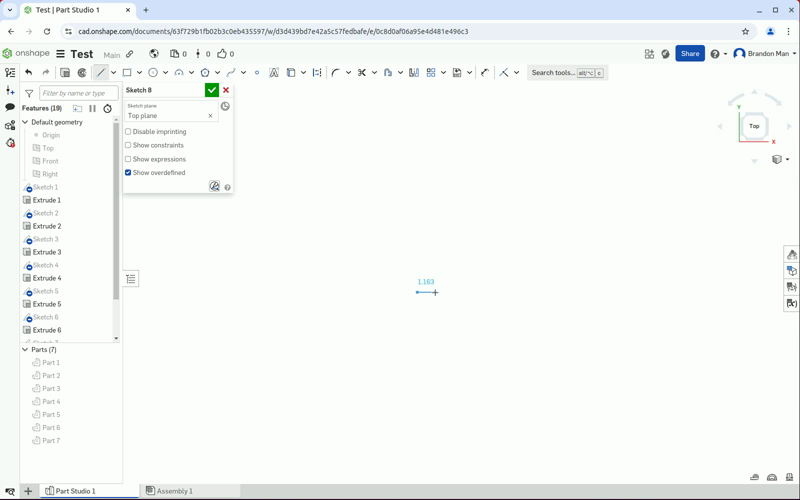
scroll(6)
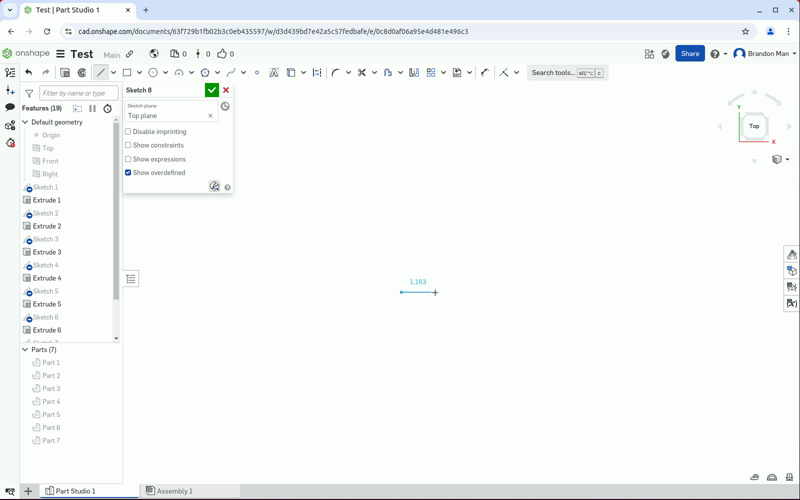
scroll(6)
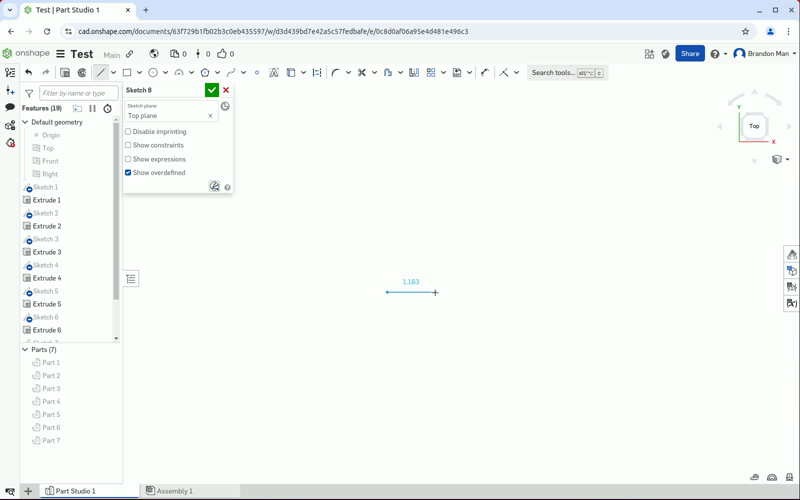
scroll(6)
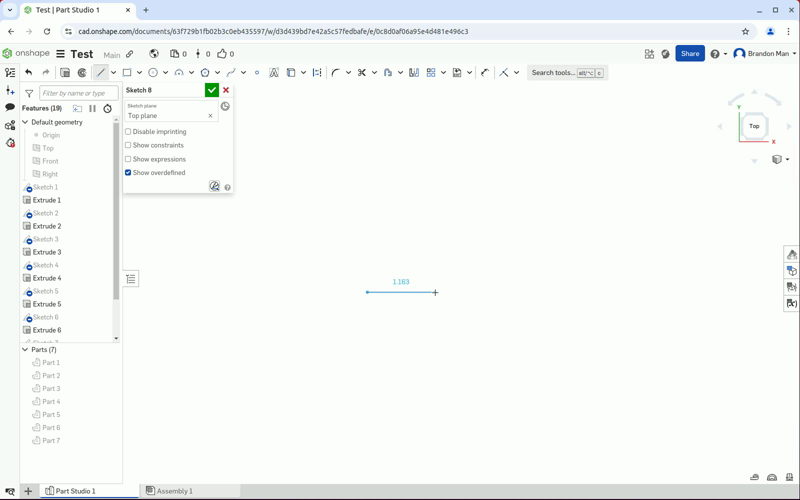
click(435, 292)
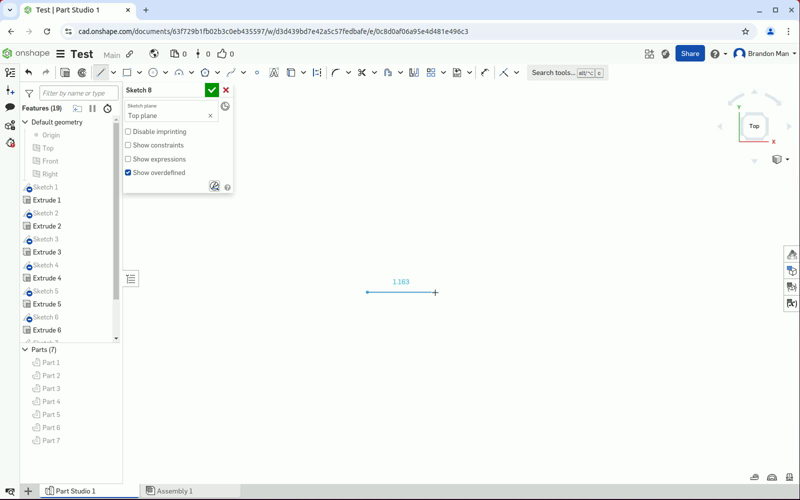
scroll(-6)
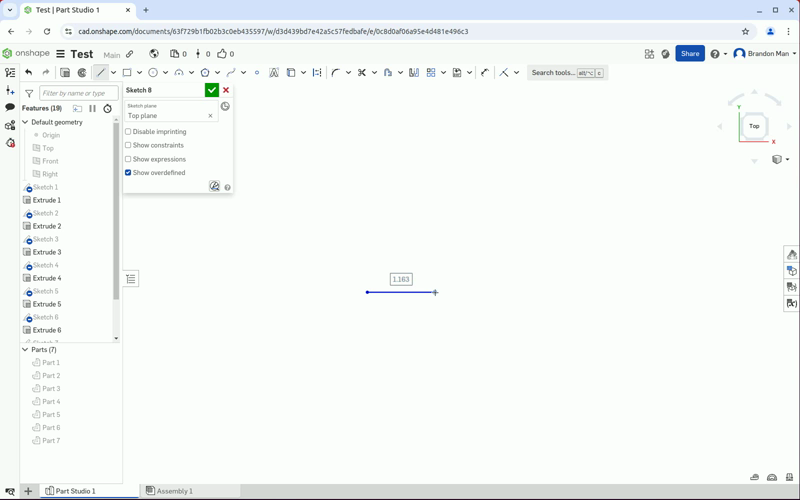
scroll(-6)
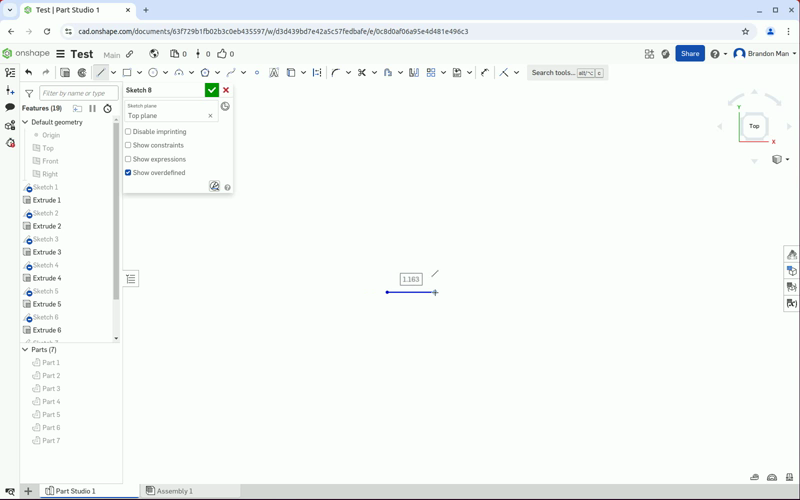
scroll(-6)
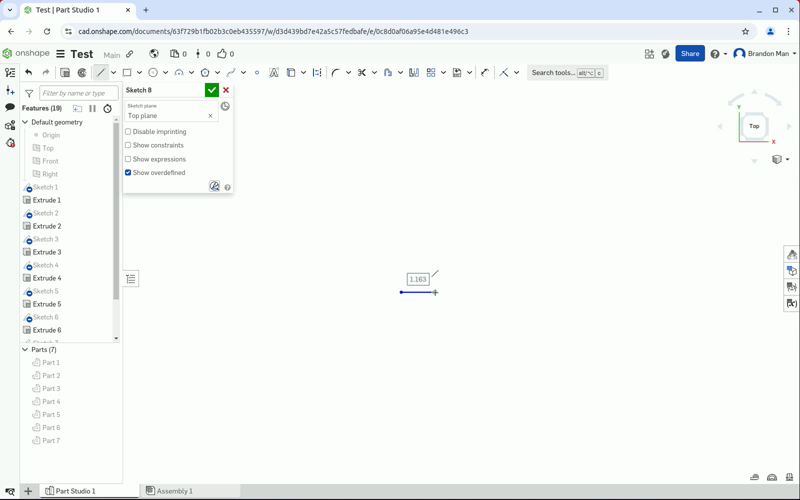
scroll(-6)
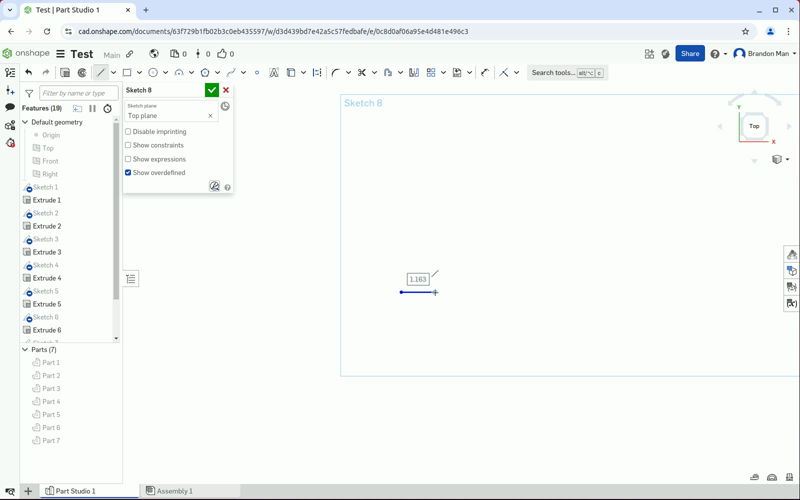
scroll(-6)
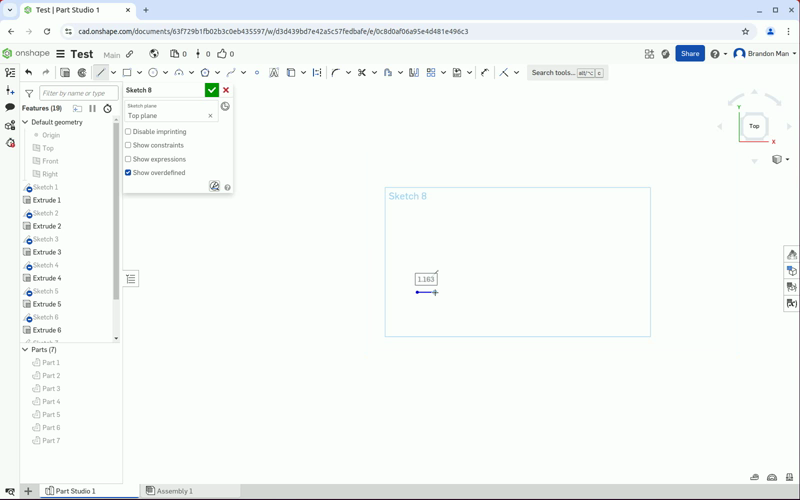
scroll(-6)
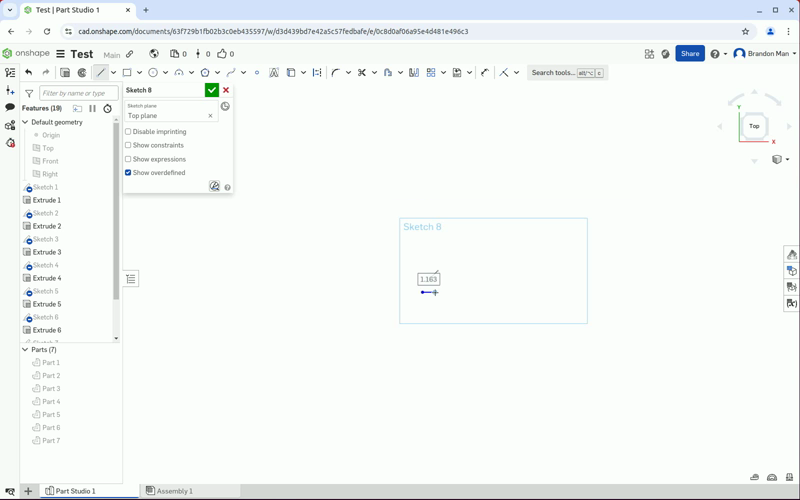
scroll(-6)
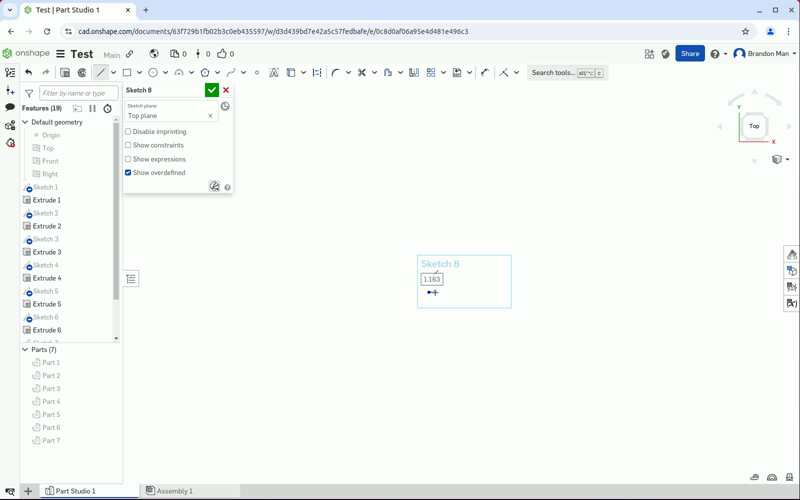
key_up(shift)
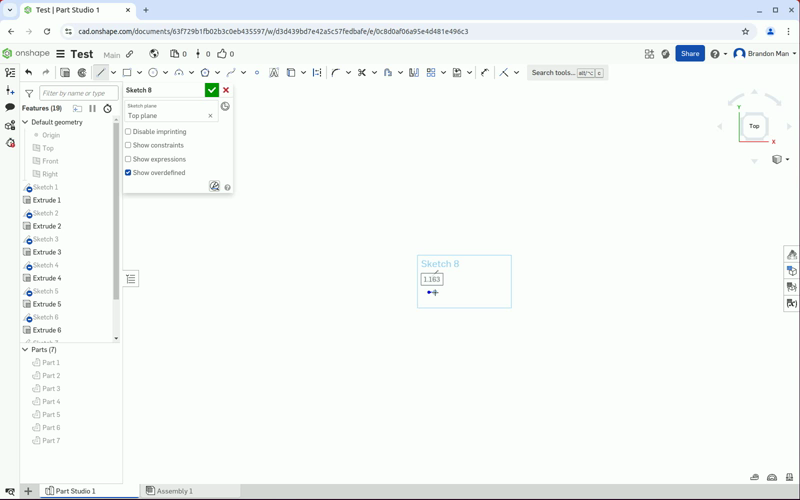
key_down(shift)
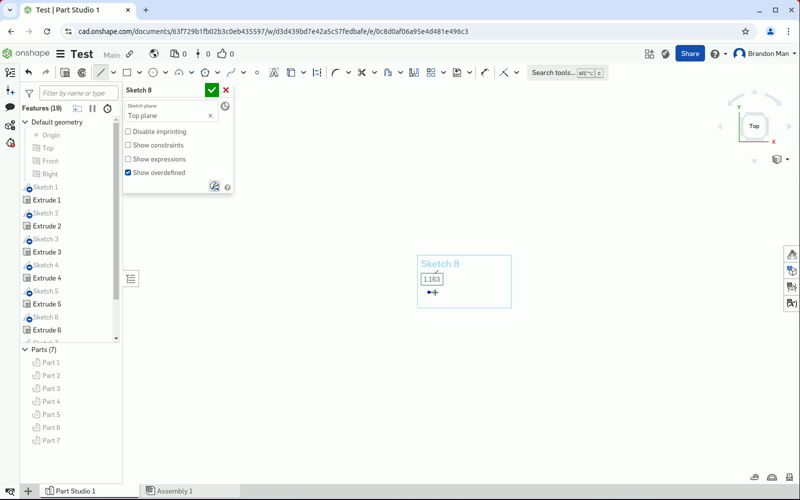
mouse_move(465, 292)
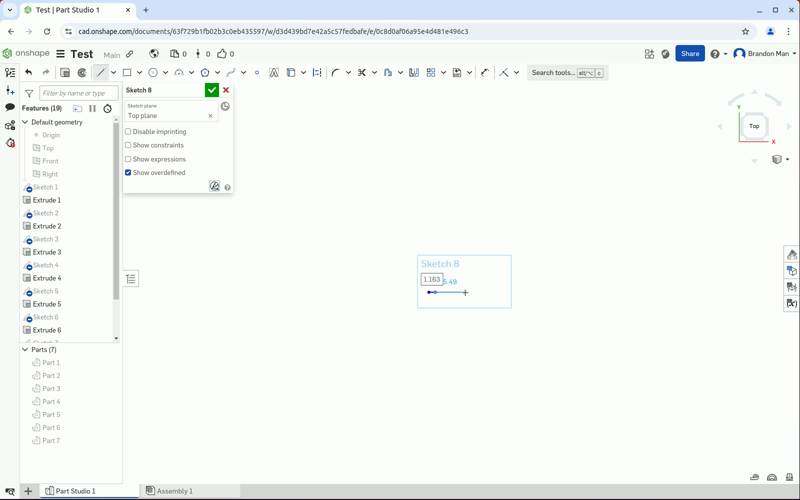
mouse_move(435, 273)
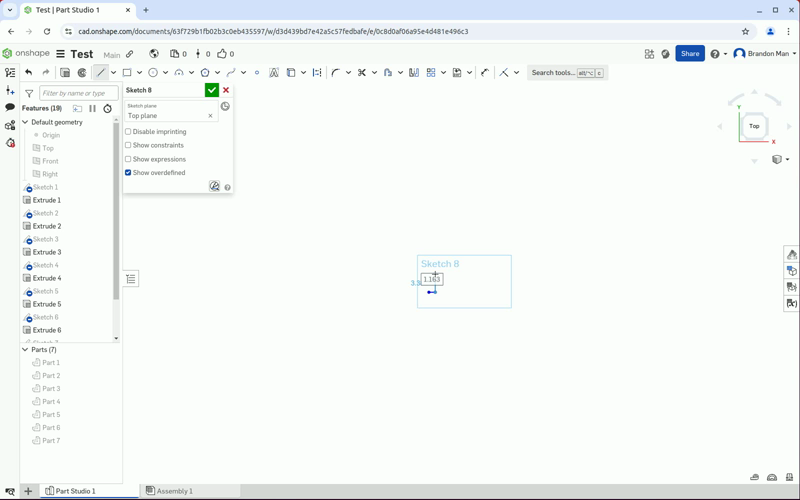
click(435, 273)
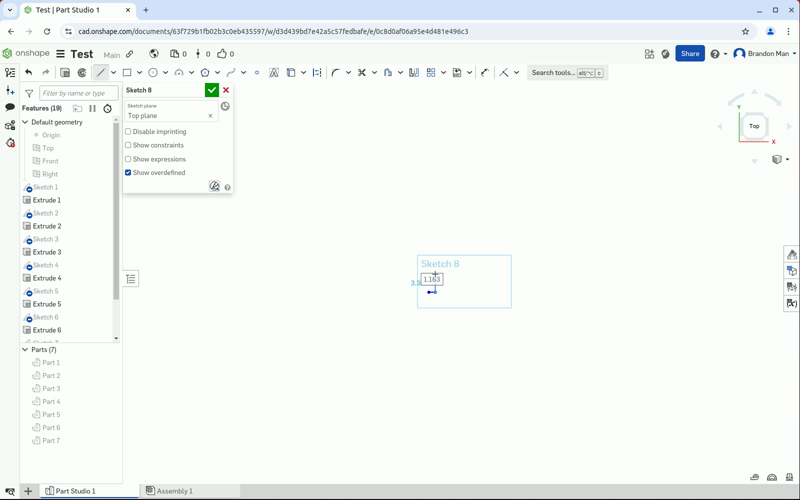
key_up(shift)
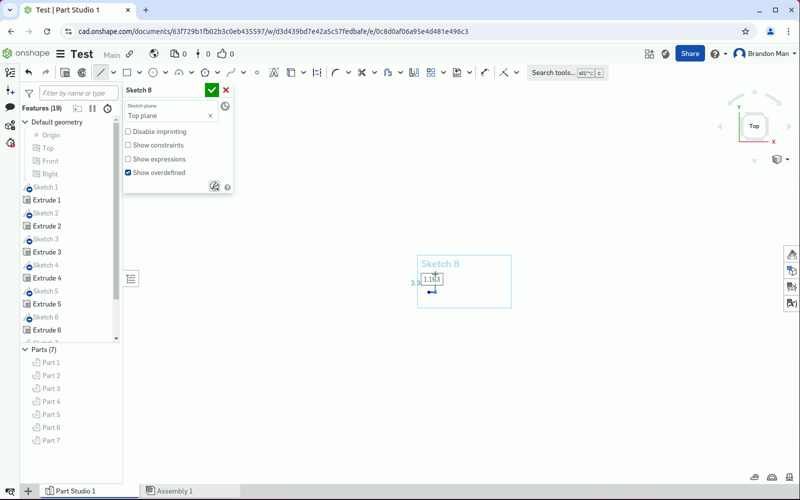
key_down(shift)
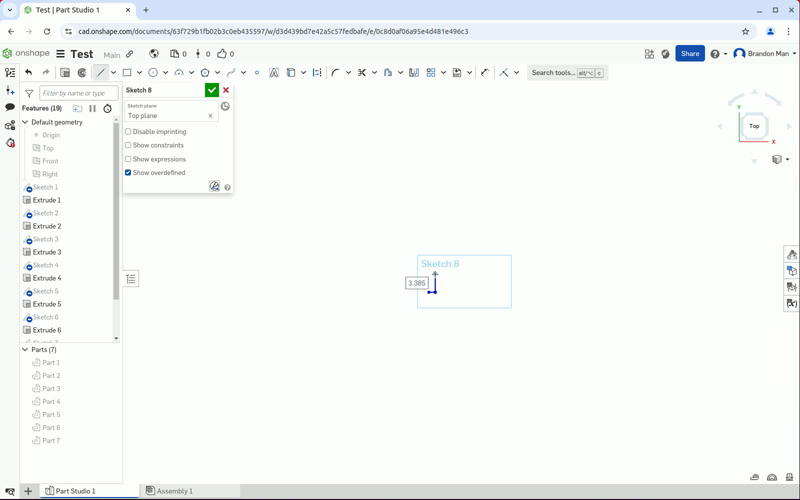
mouse_move(465, 273)
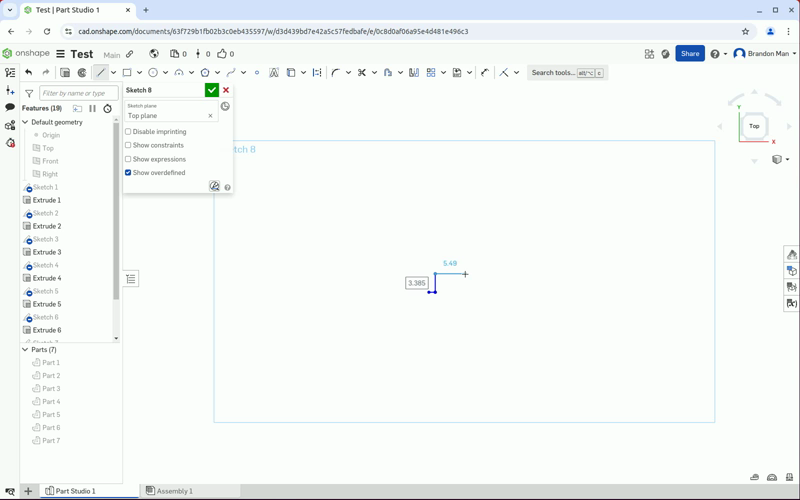
mouse_move(429, 273)
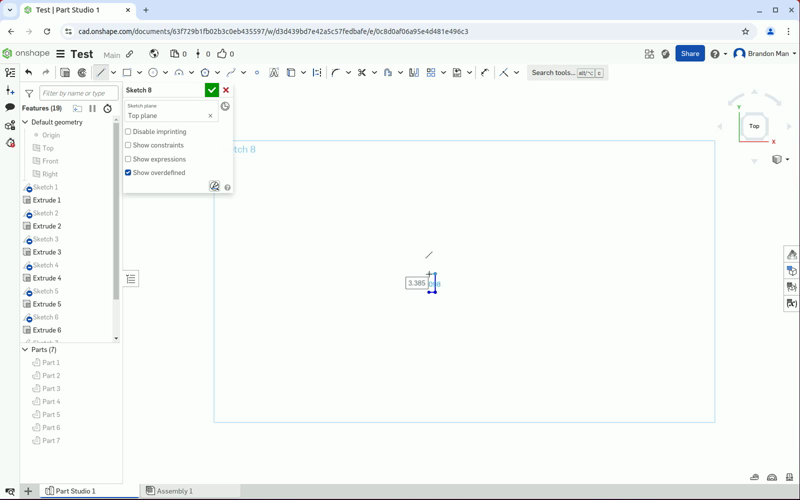
scroll(6)
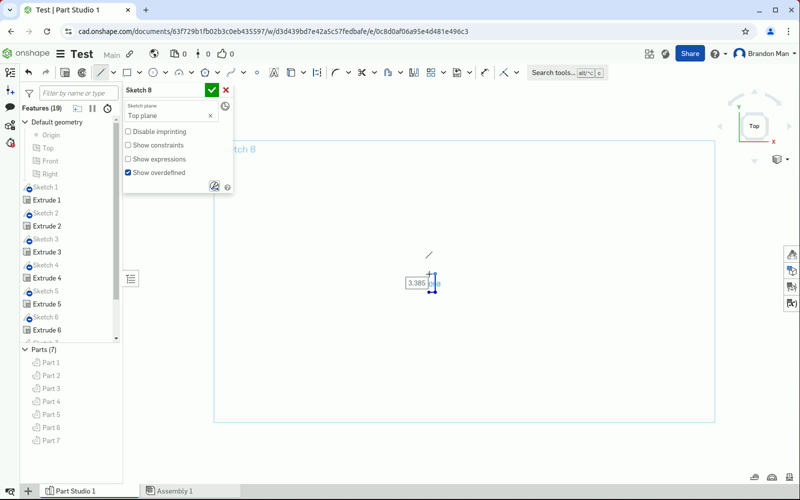
scroll(6)
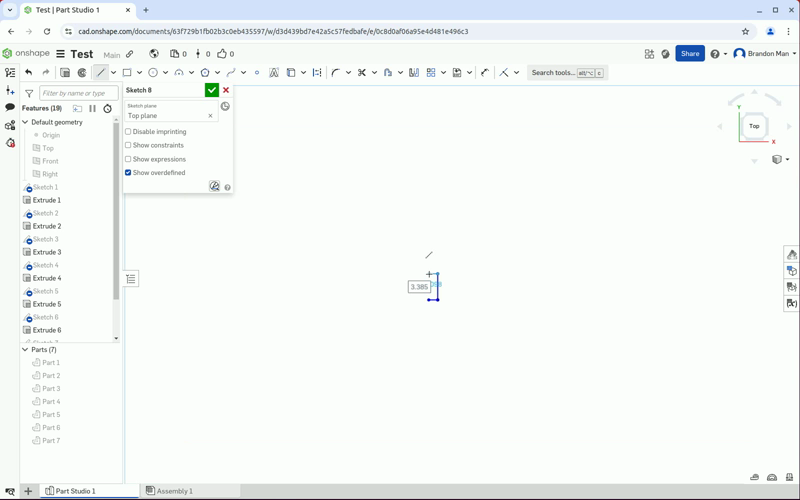
scroll(6)
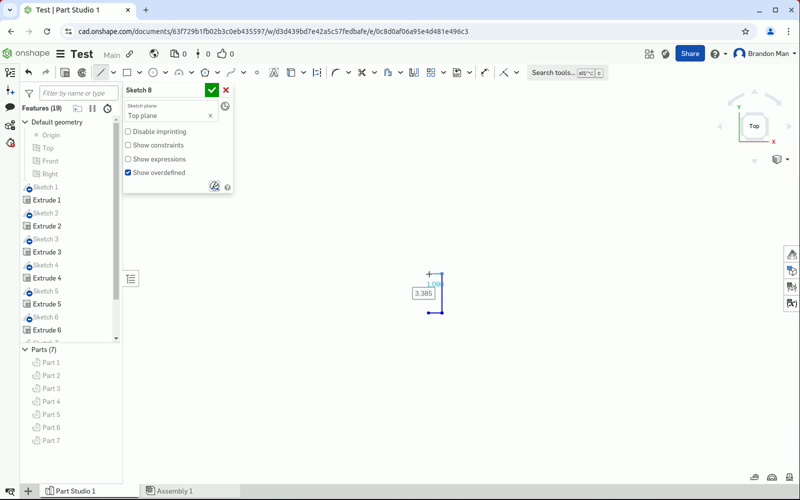
scroll(6)
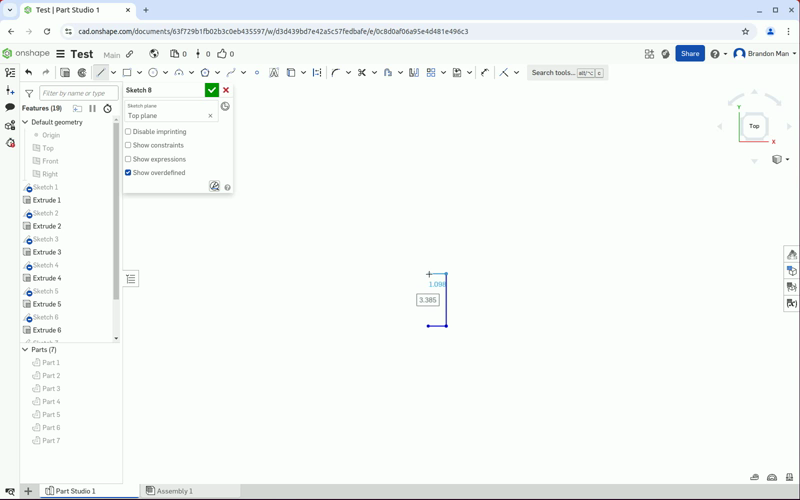
scroll(6)
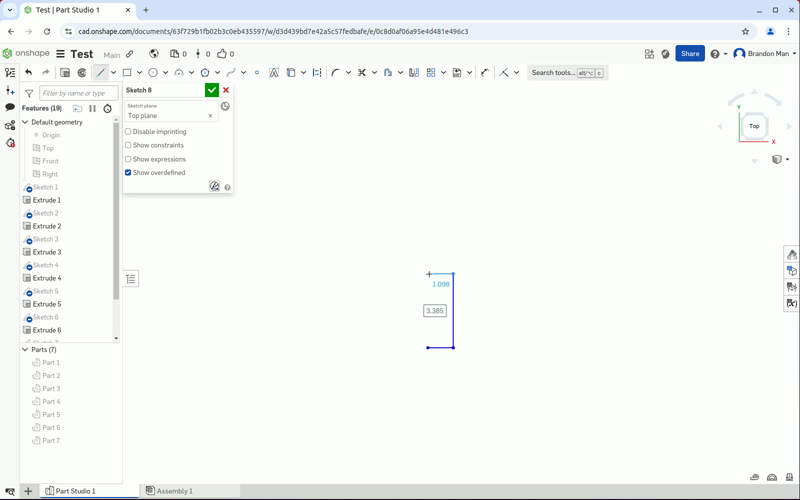
scroll(6)
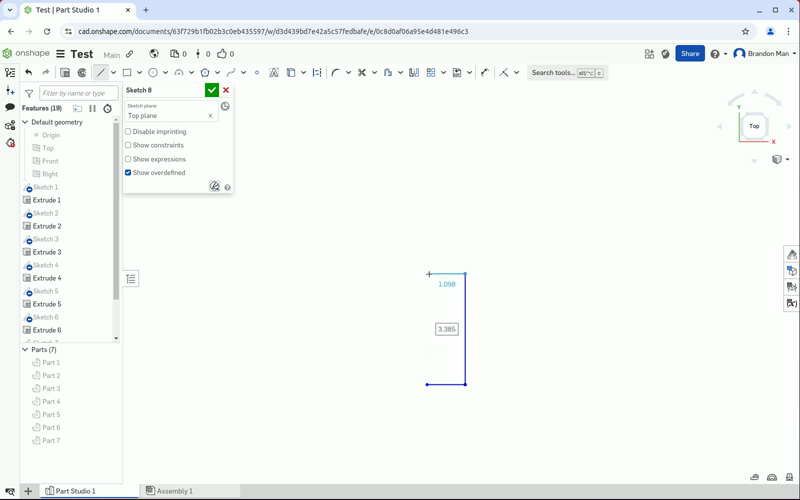
scroll(6)
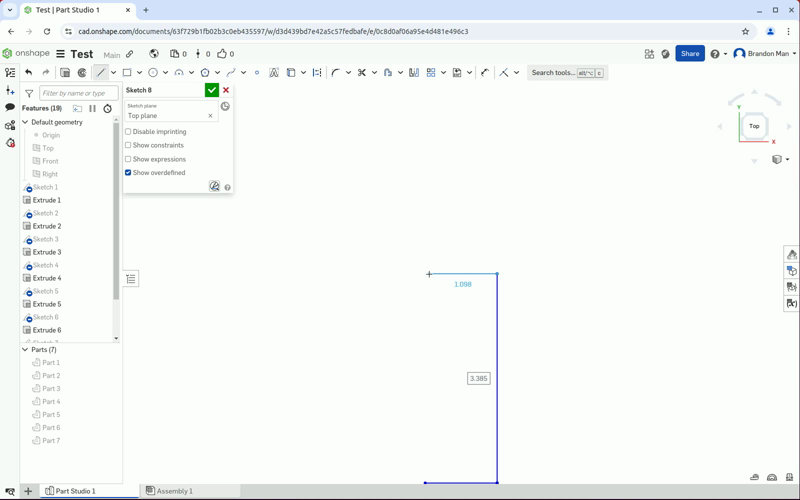
click(429, 273)
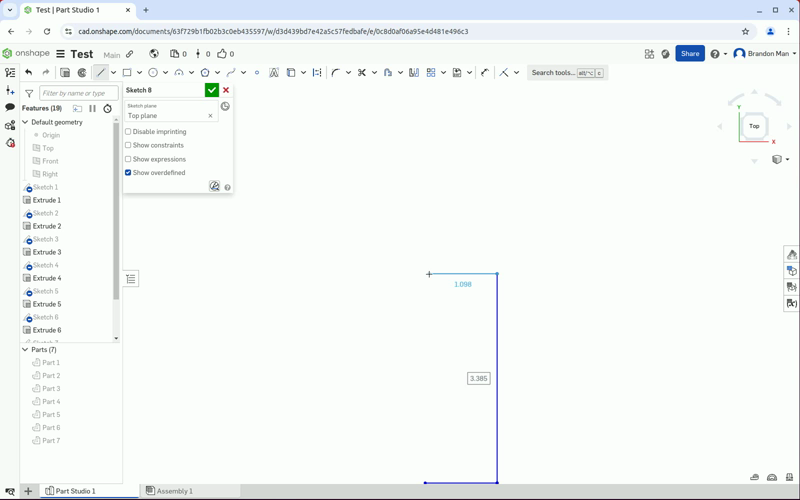
scroll(-6)
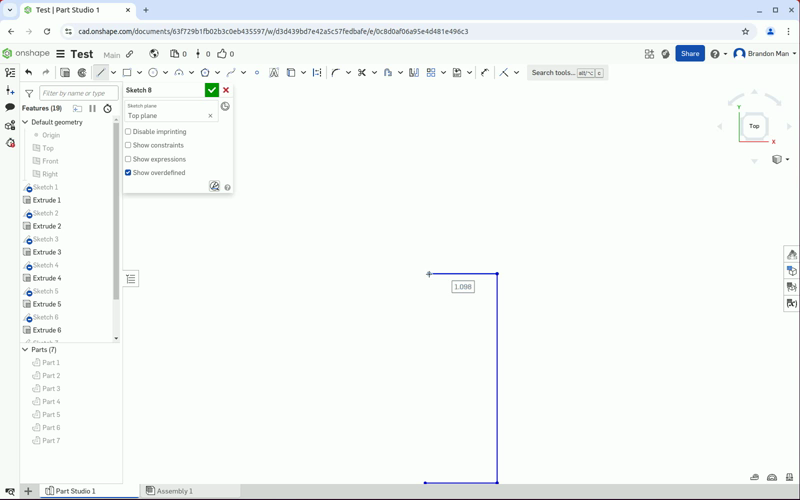
scroll(-6)
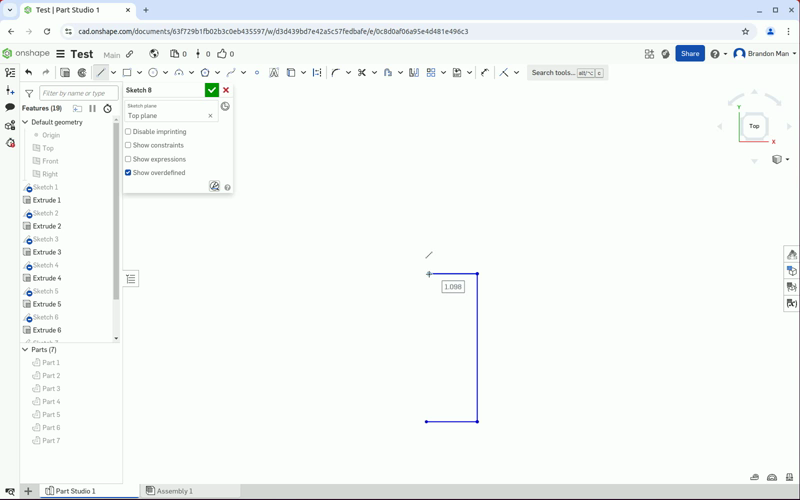
scroll(-6)
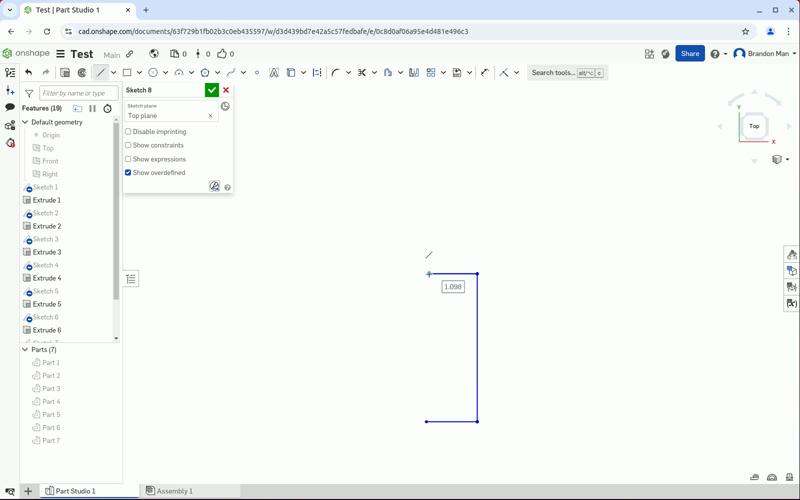
scroll(-6)
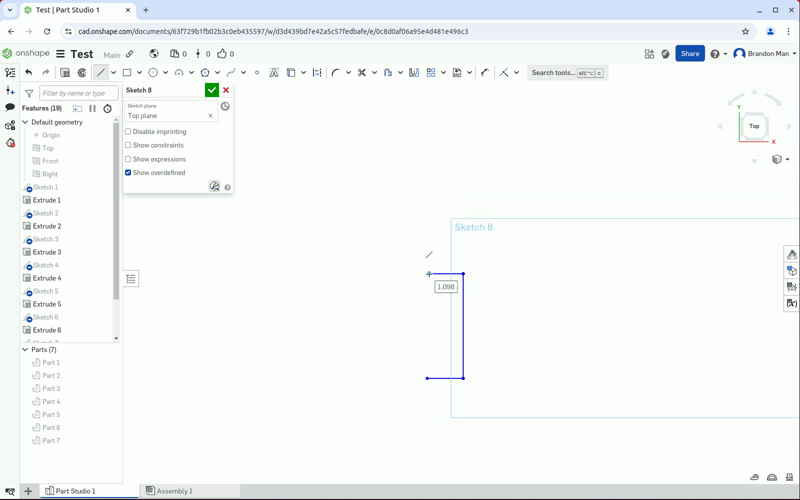
scroll(-6)
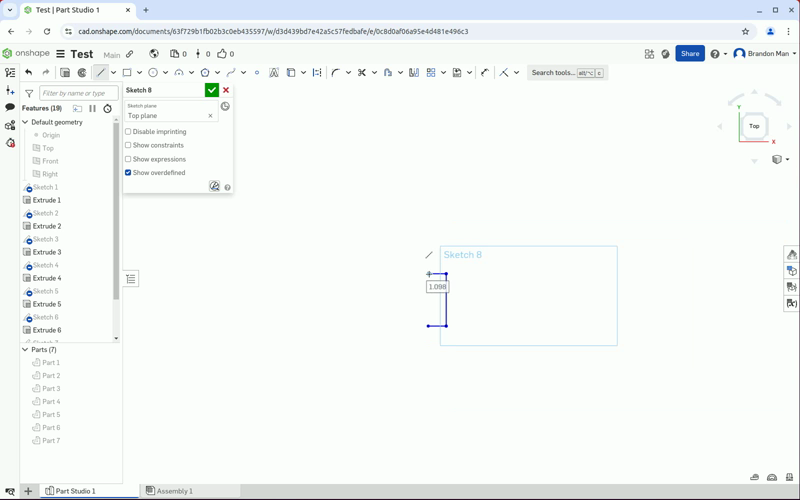
scroll(-6)
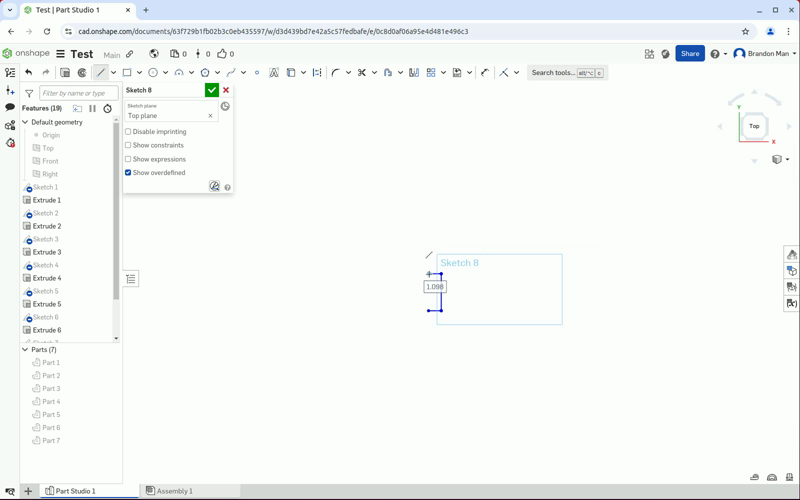
scroll(-6)
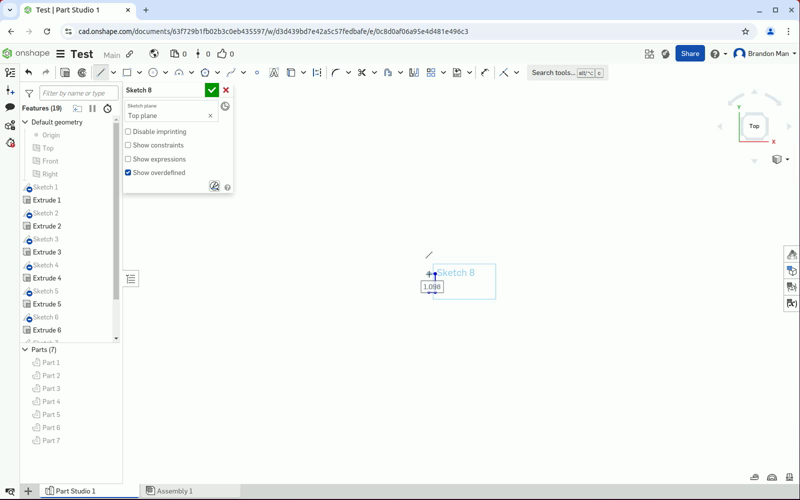
key_up(shift)
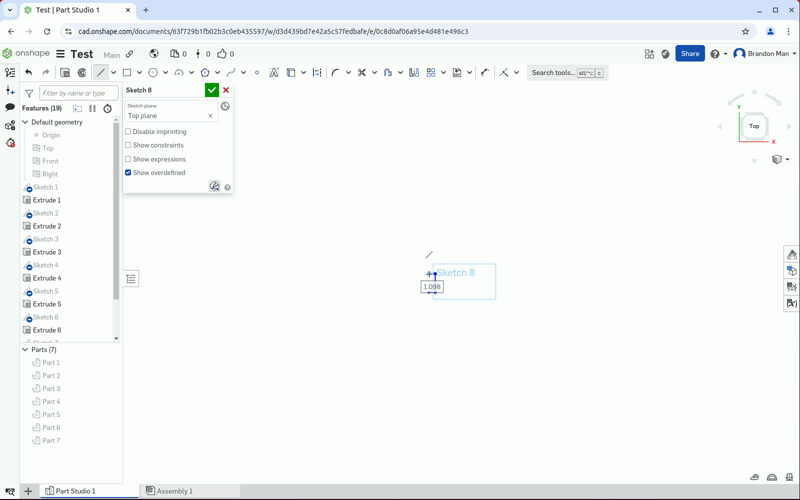
mouse_move(459, 273)
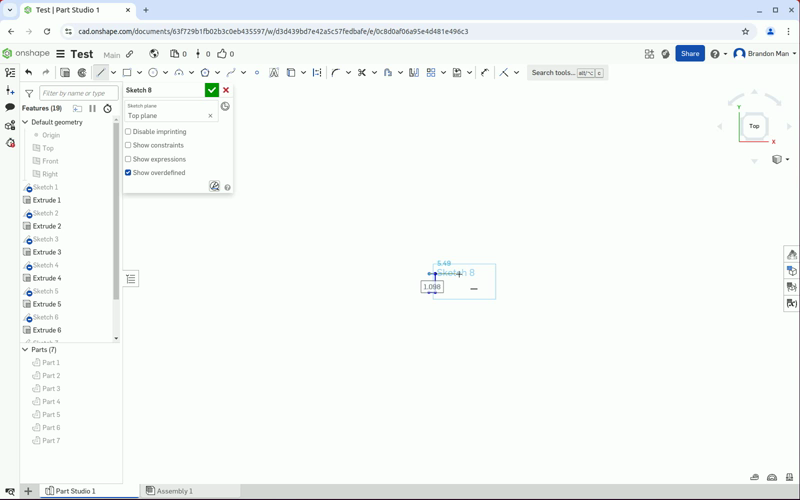
key_down(shift)
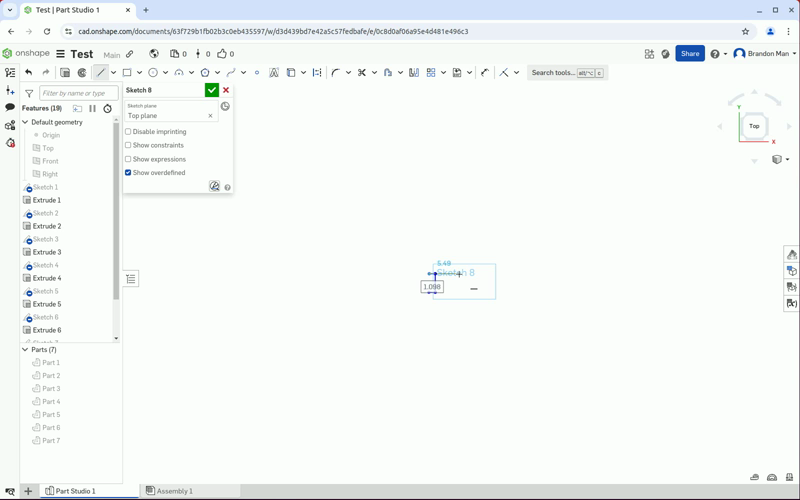
mouse_move(429, 292)
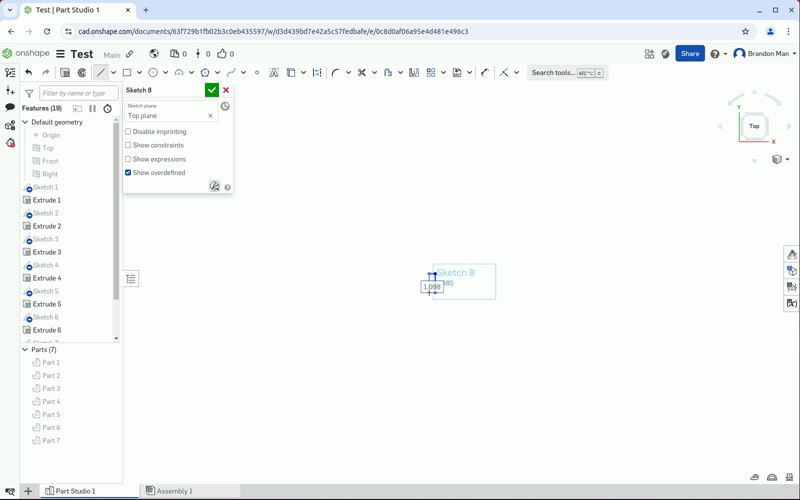
key_up(shift)
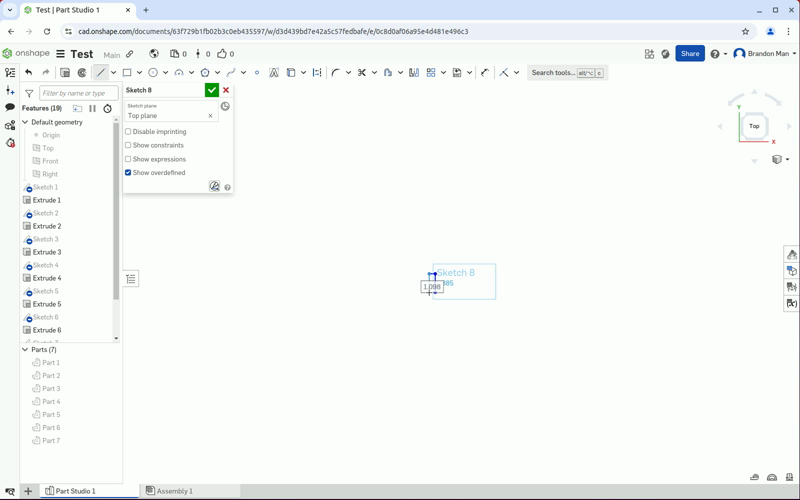
click(429, 292)
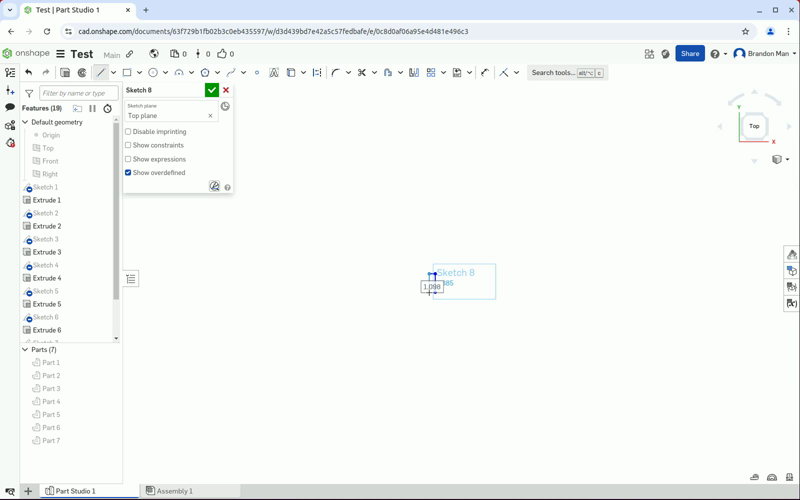
key(esc)
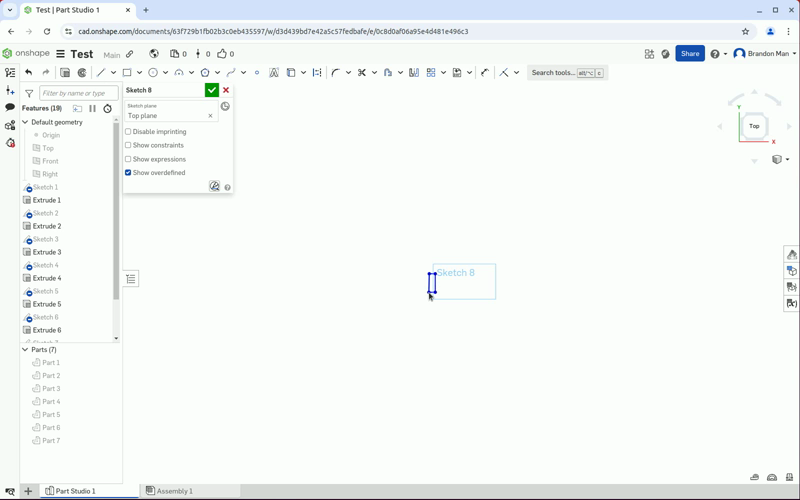
mouse_move(429, 278)
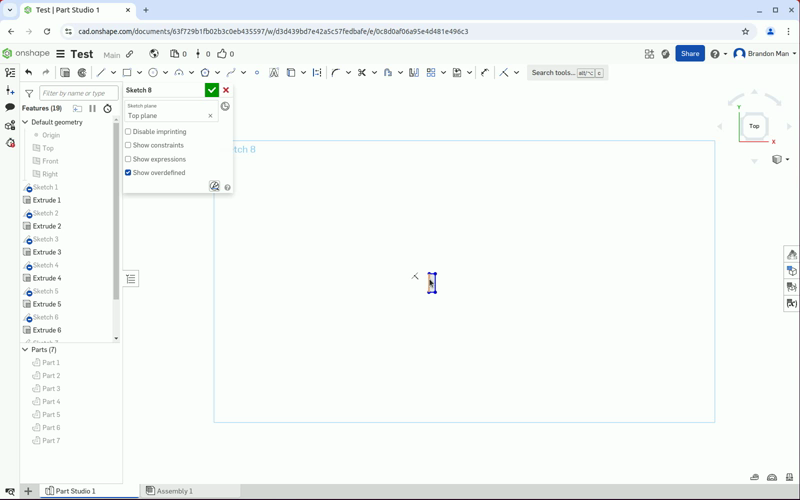
scroll(6)
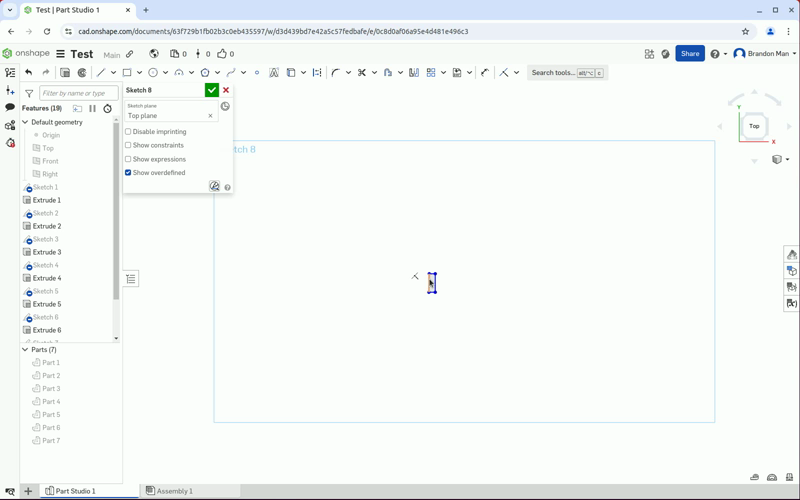
scroll(6)
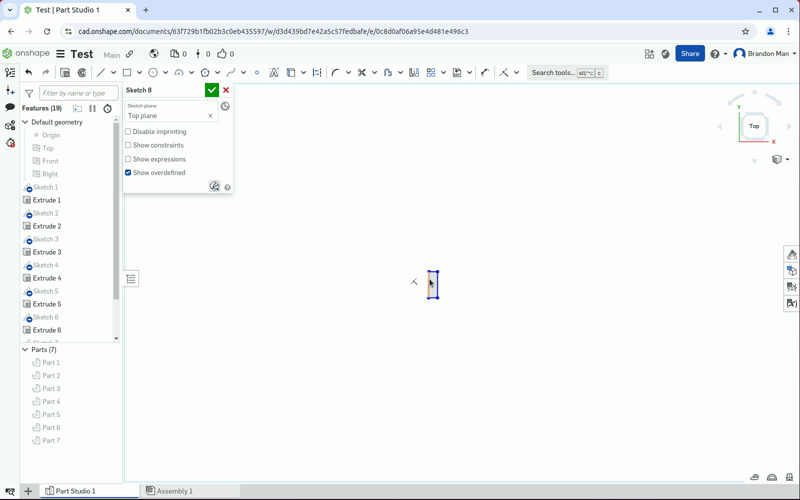
scroll(6)
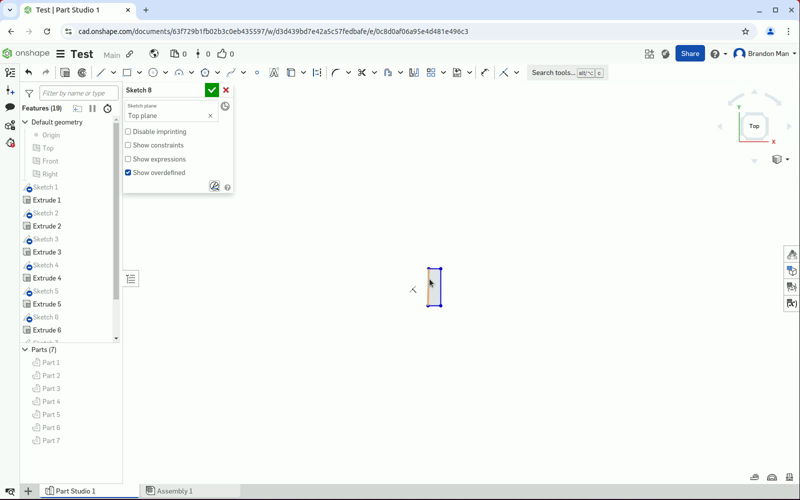
scroll(6)
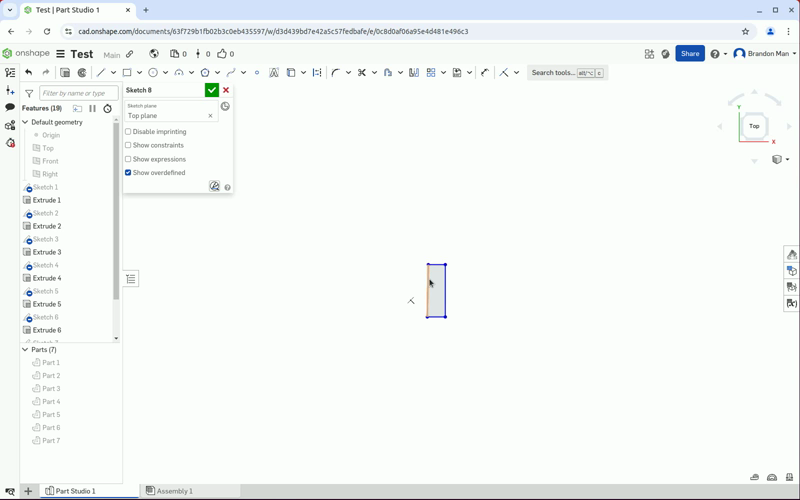
scroll(6)
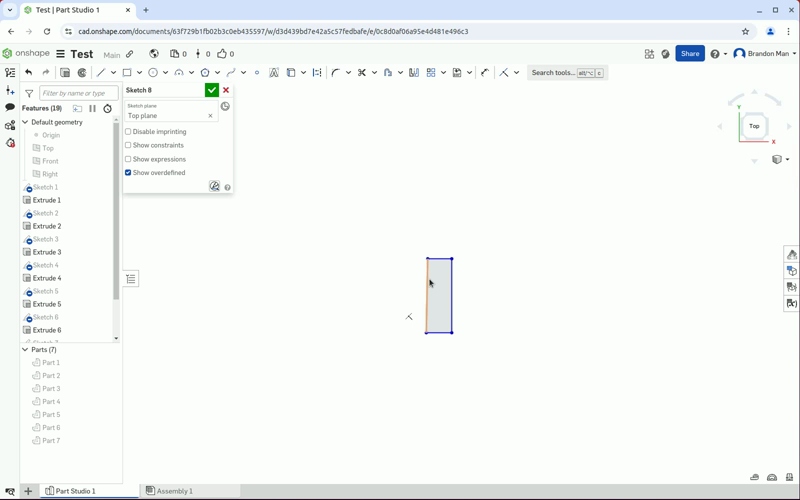
scroll(6)
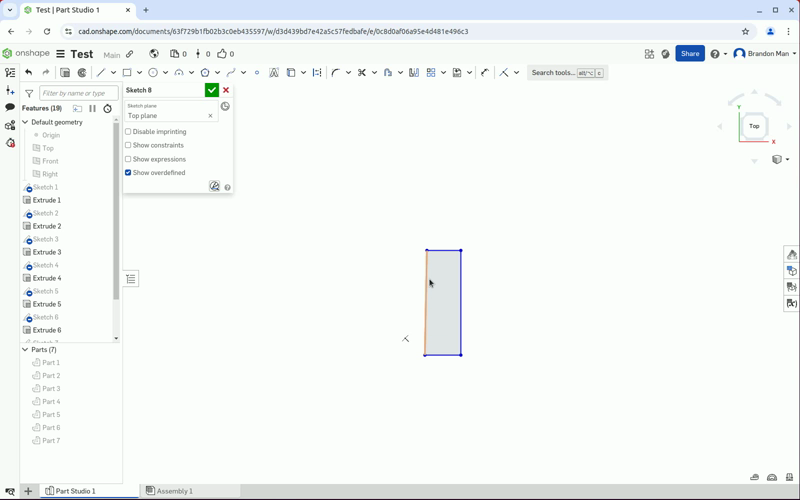
scroll(6)
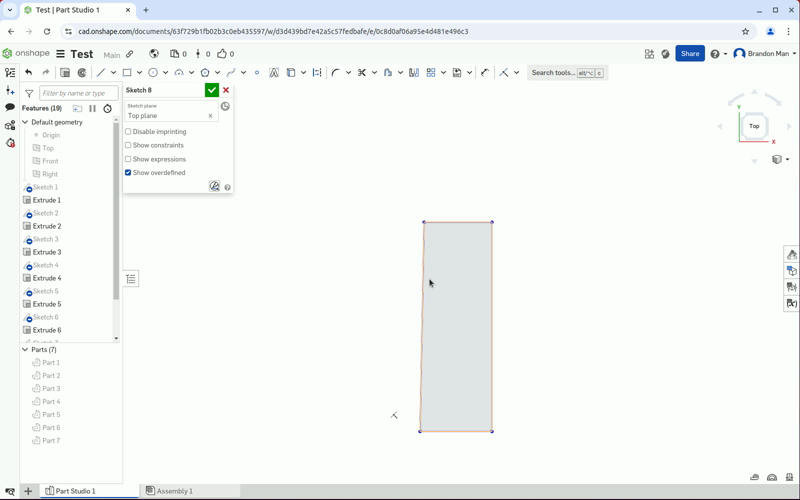
click(429, 278)
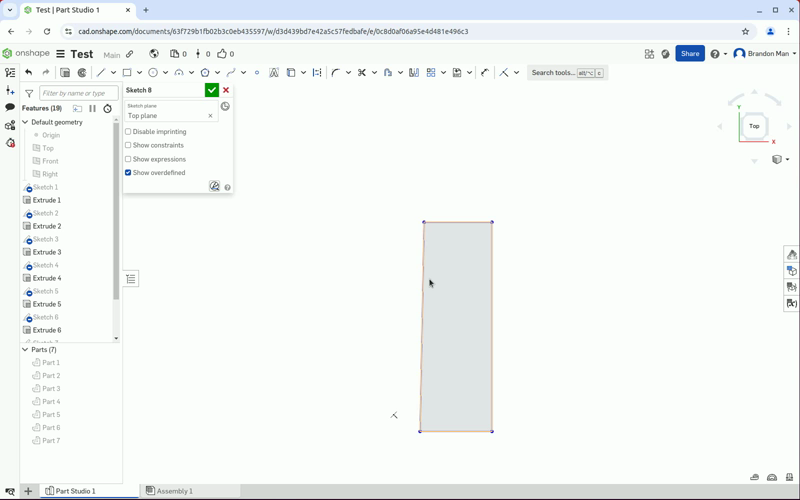
scroll(-6)
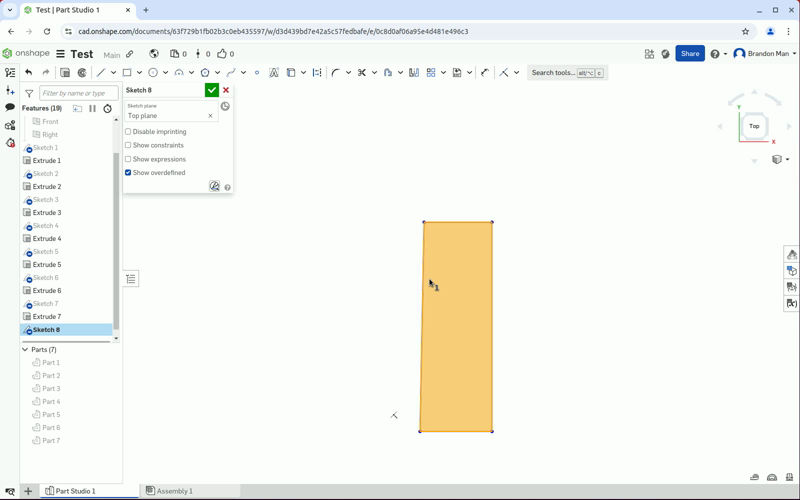
scroll(-6)
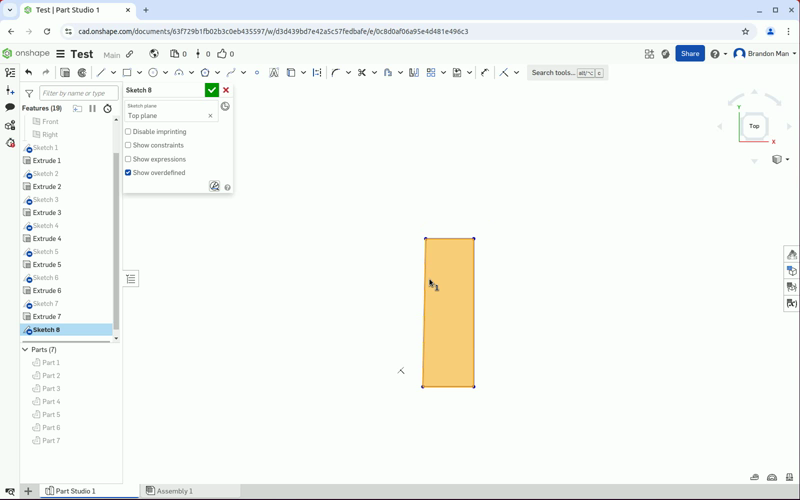
scroll(-6)
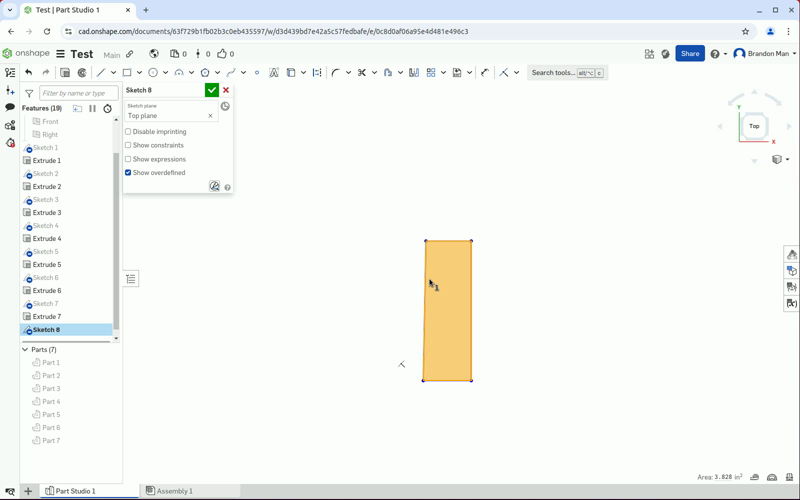
scroll(-6)
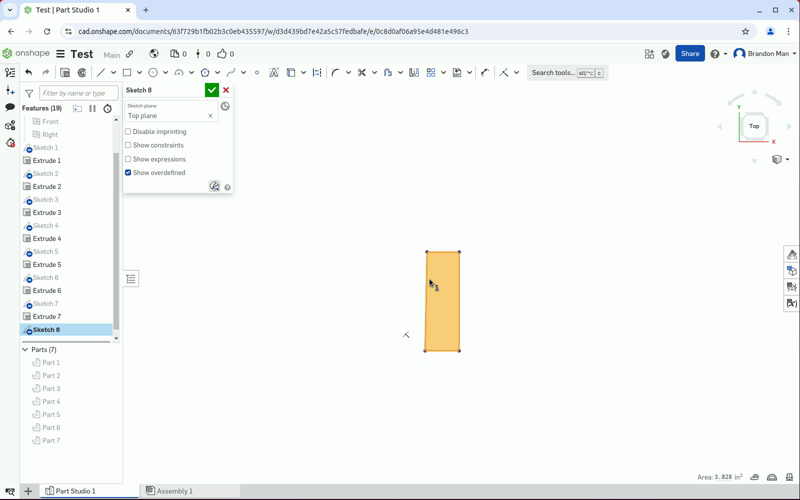
scroll(-6)
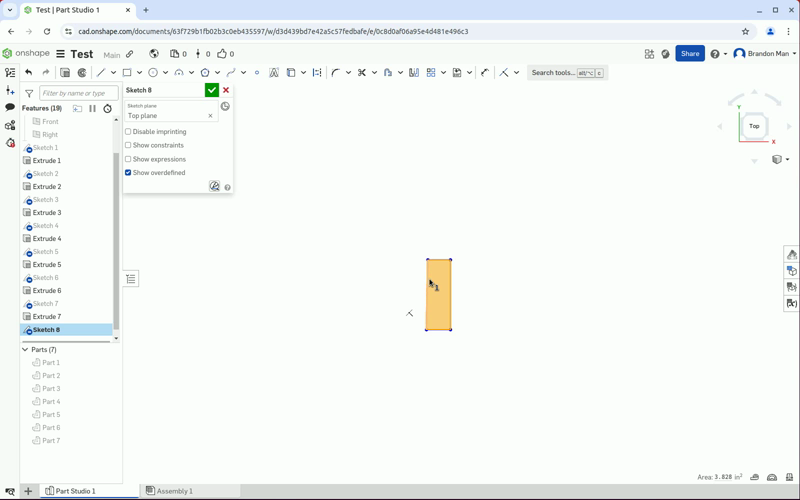
scroll(-6)
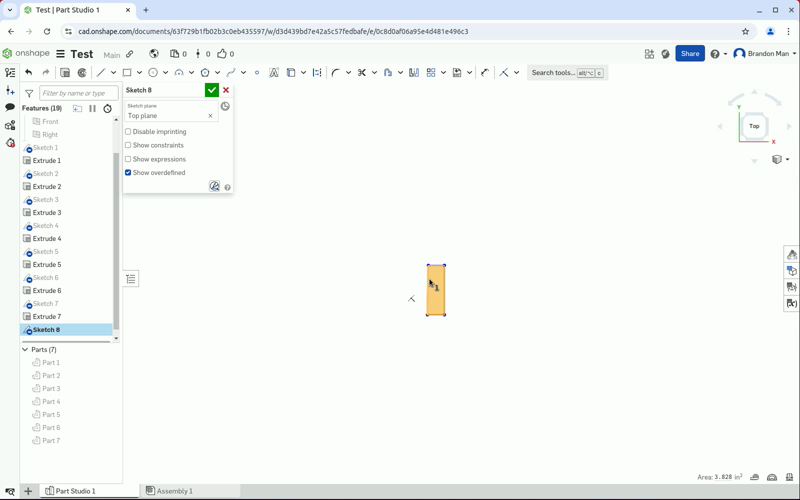
scroll(-6)
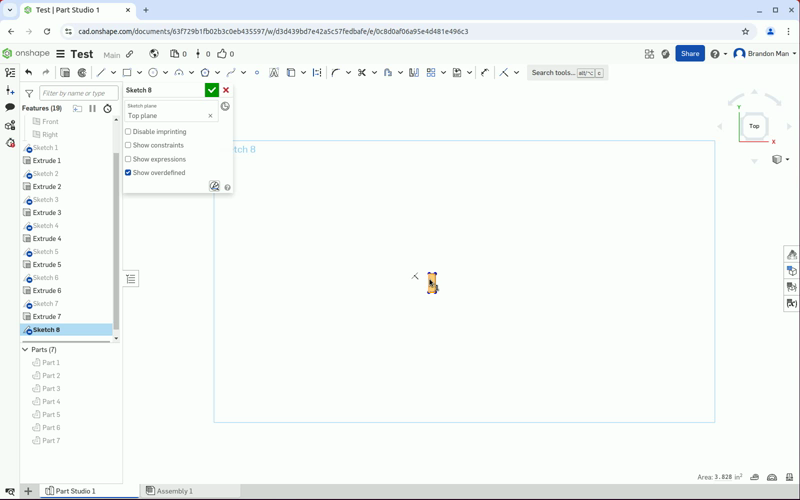
mouse_move(73, 352)
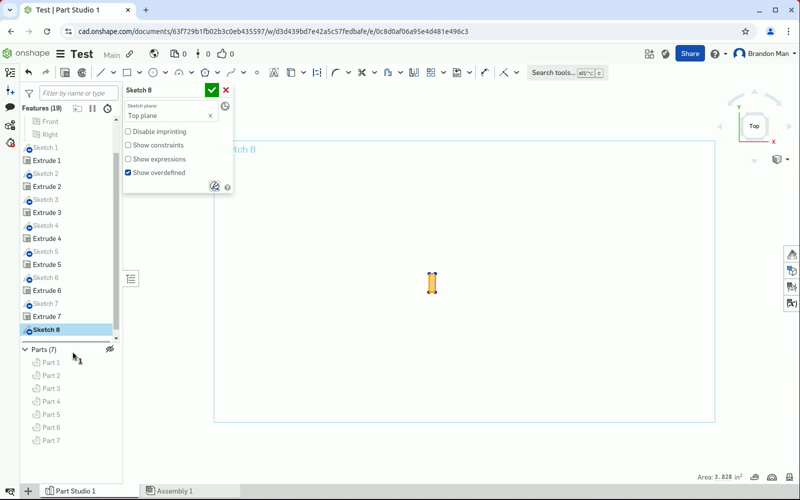
key(shift+y)
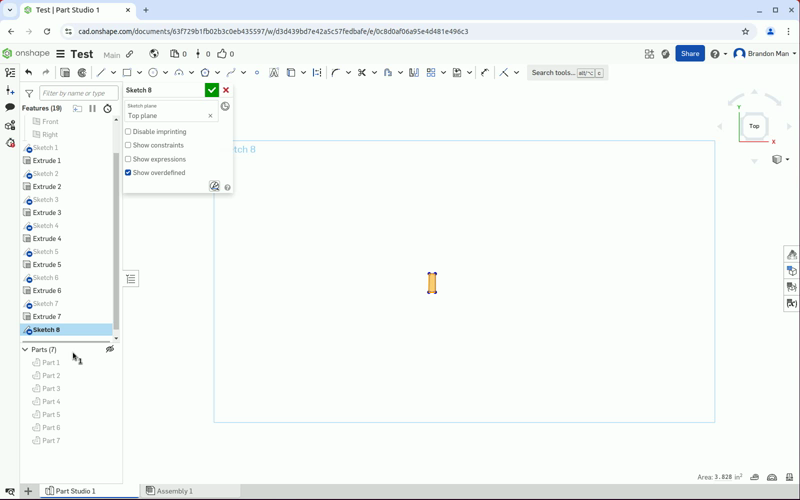
key(shift+e)
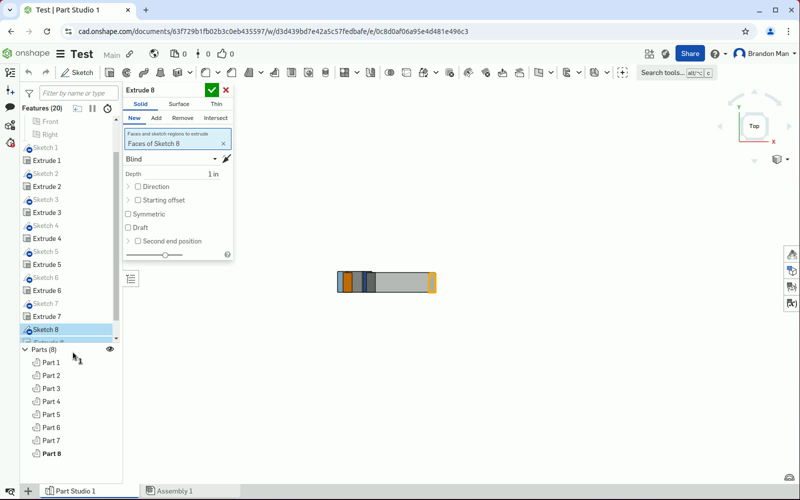
mouse_move(143, 106)
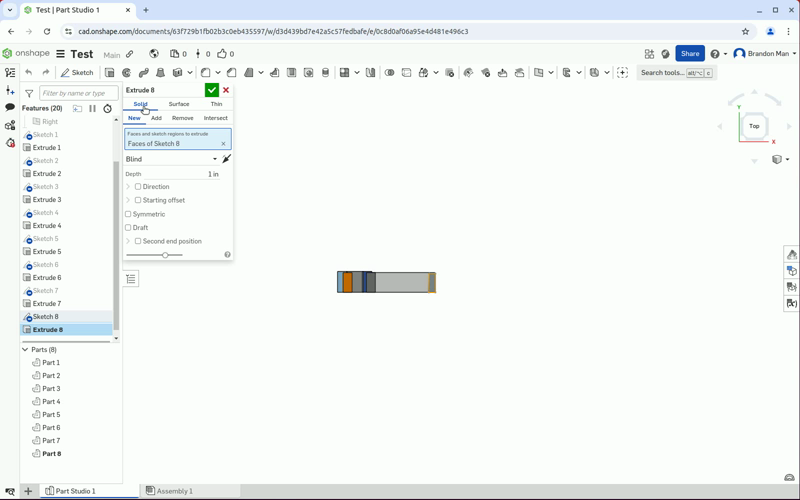
click(143, 106)
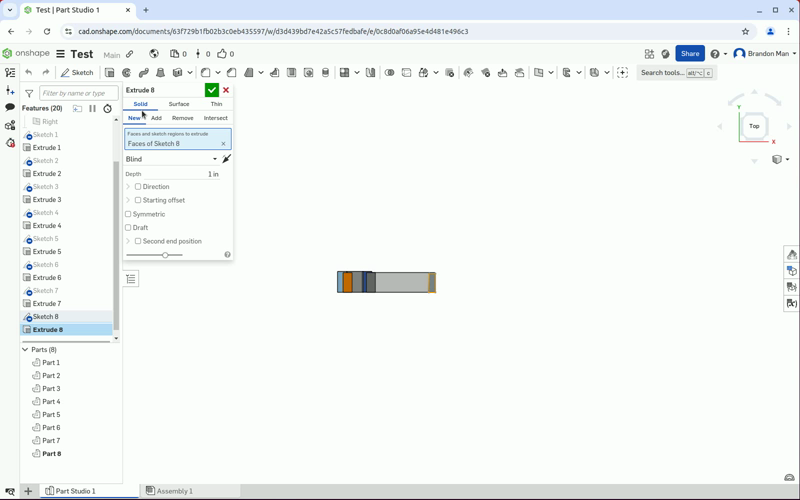
mouse_move(137, 120)
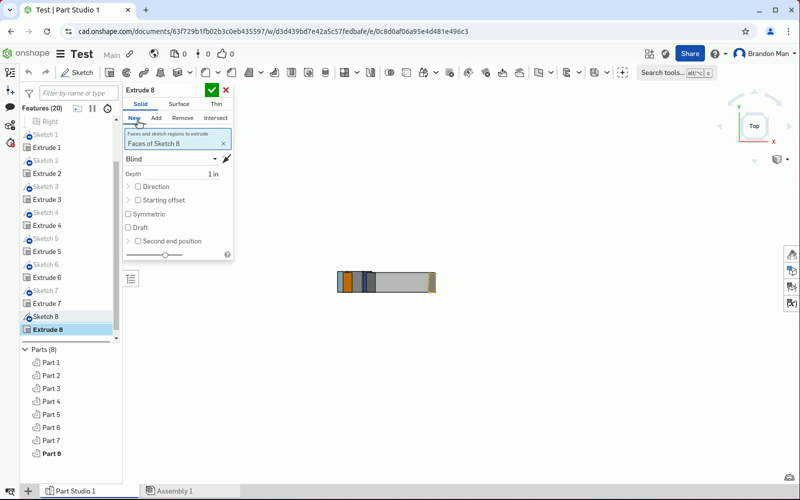
click(137, 120)
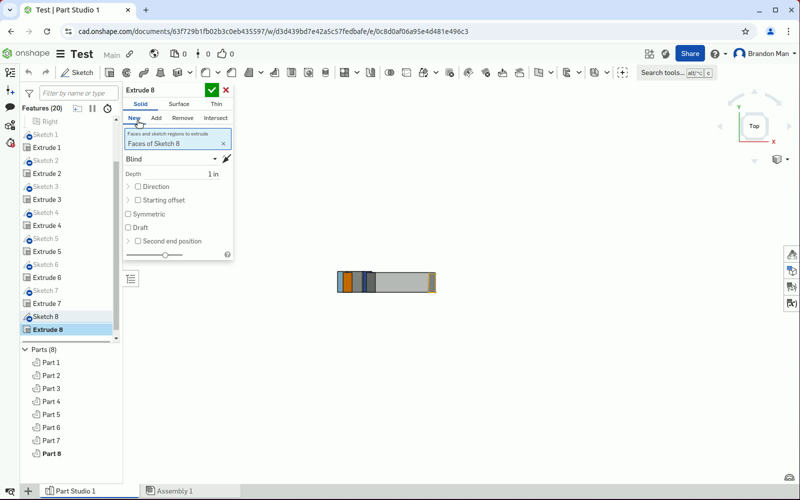
key(tab, 4)
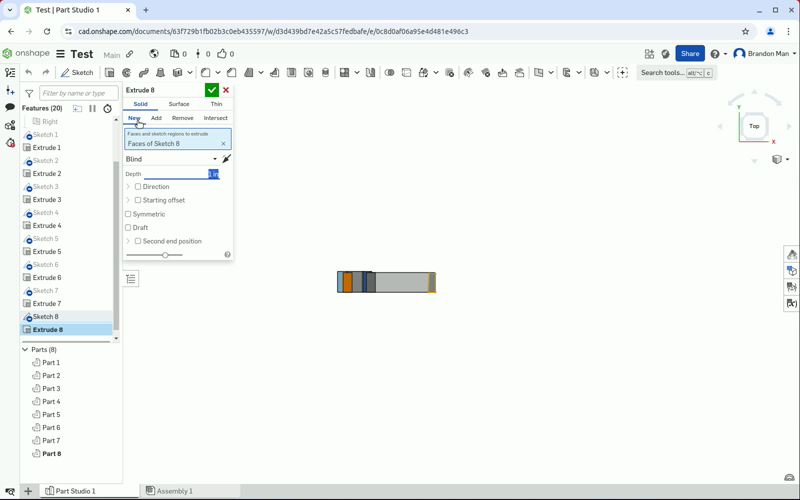
text(4.092)
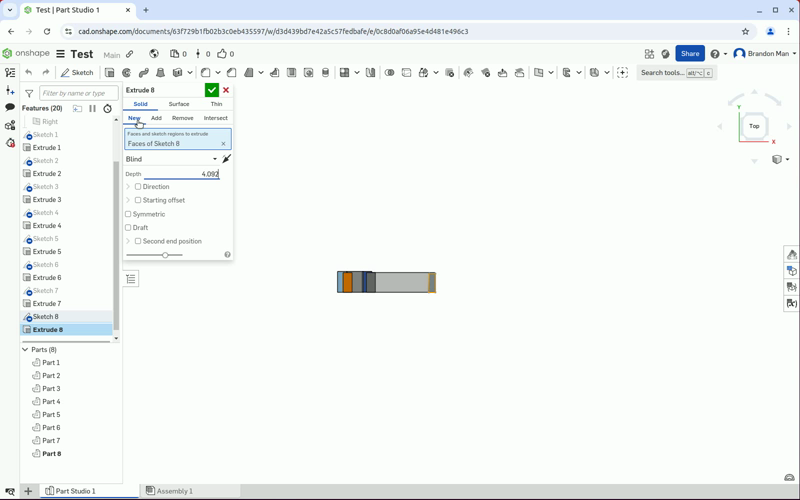
key(enter)
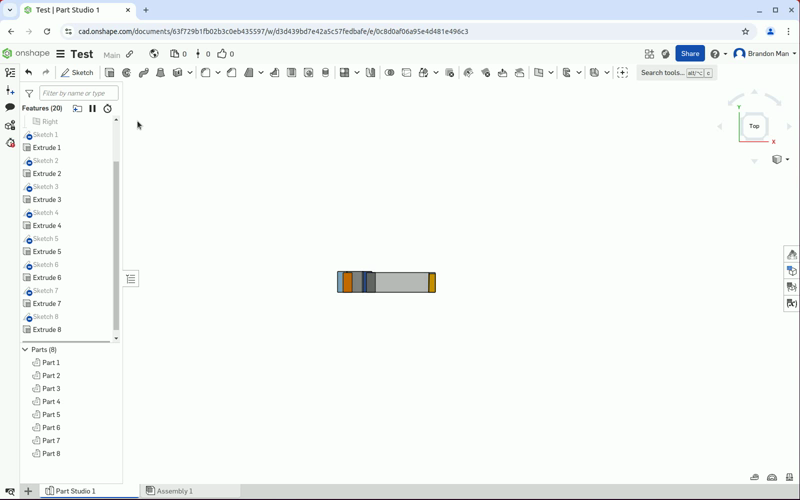
key(shift+h)
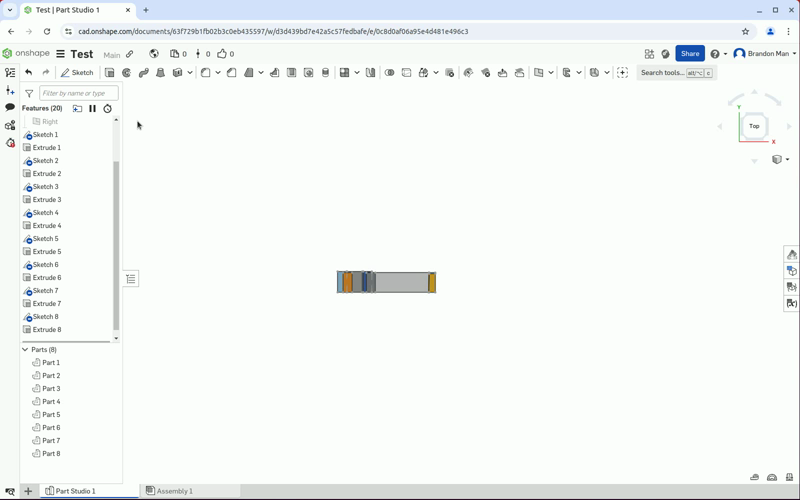
key(shift+h)
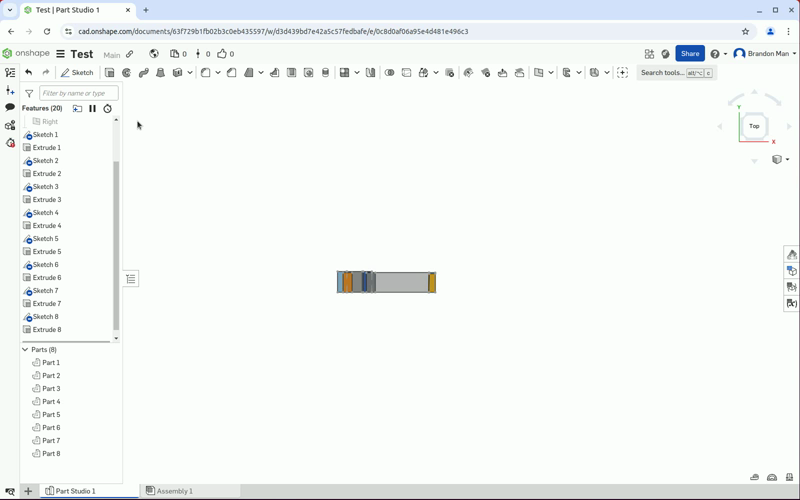
key(shift+7)
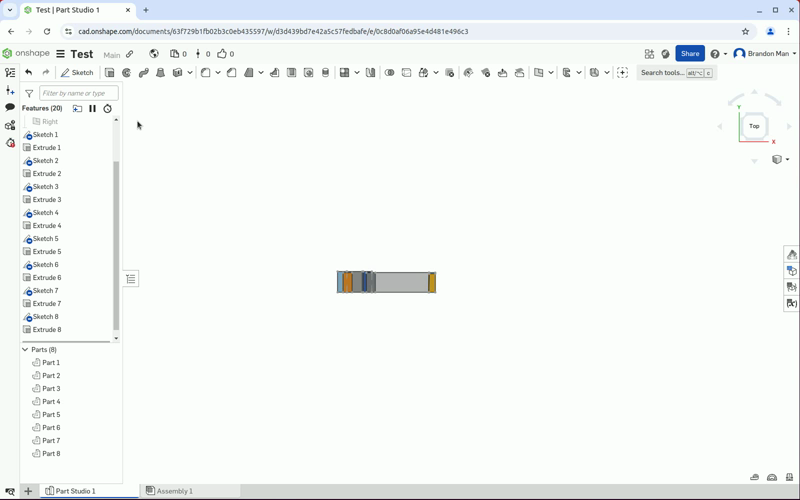
key(up, 3)
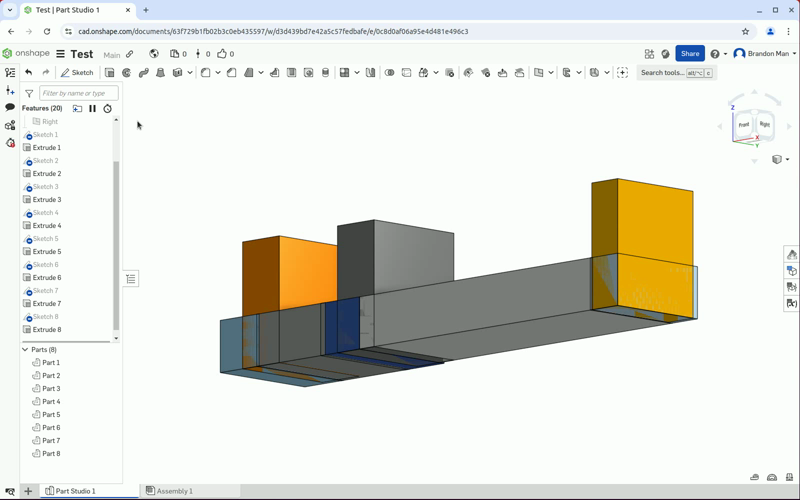
key(left, 3)
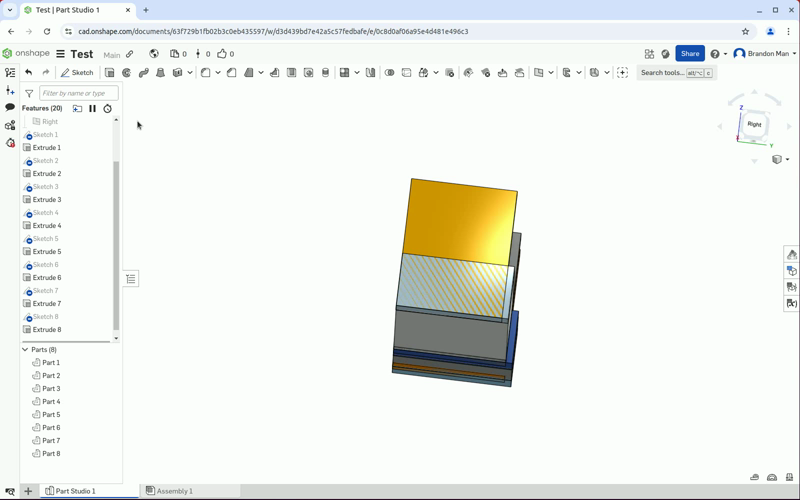
key(right, 3)
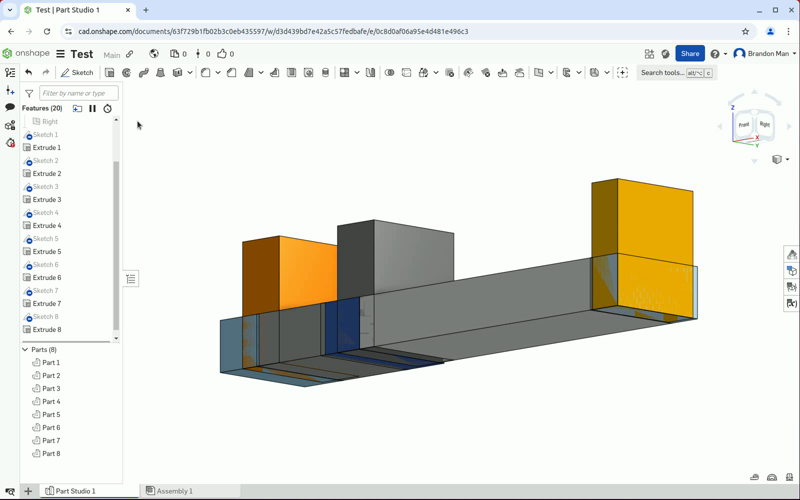
key(down, 3)
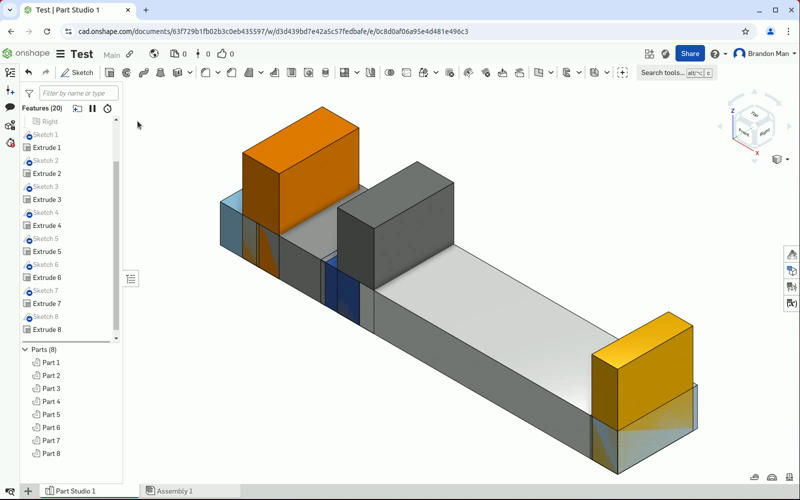
mouse_move(69, 137)
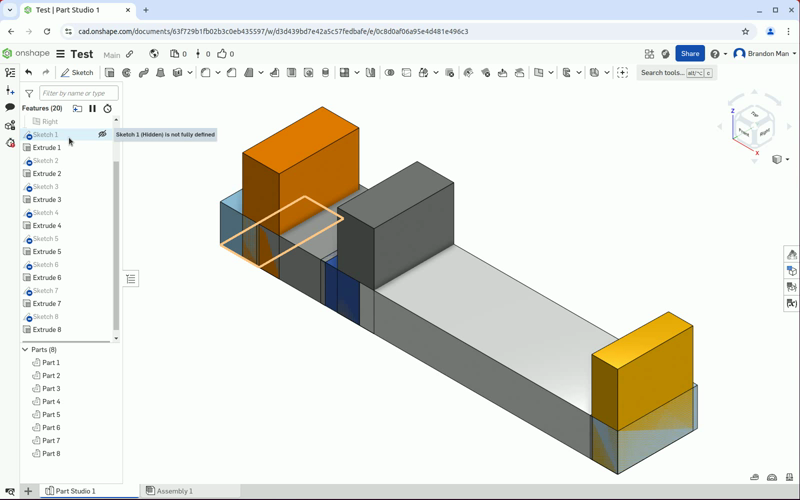
click(69, 137)